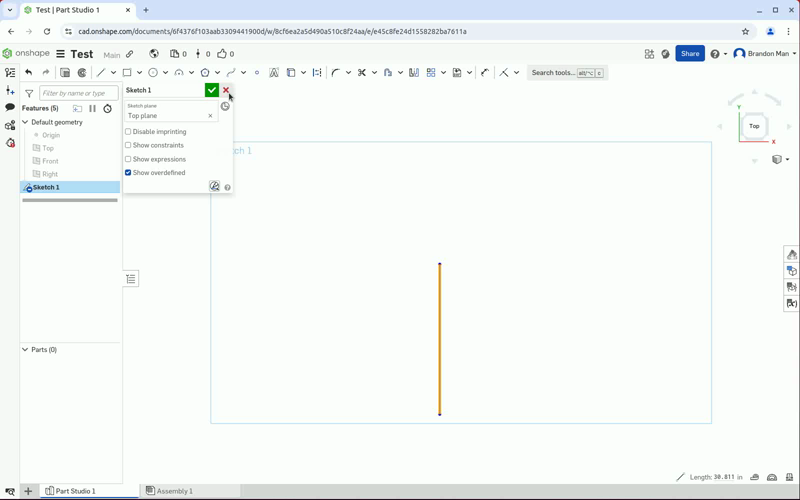
key(shift+h)
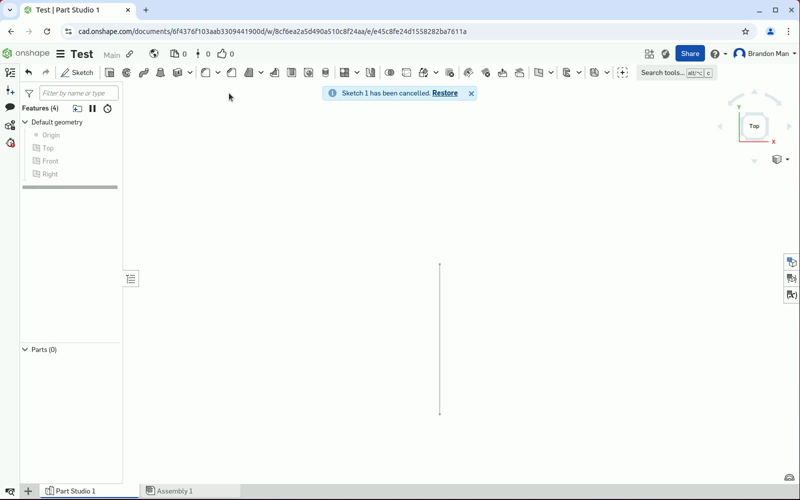
mouse_move(73, 352)
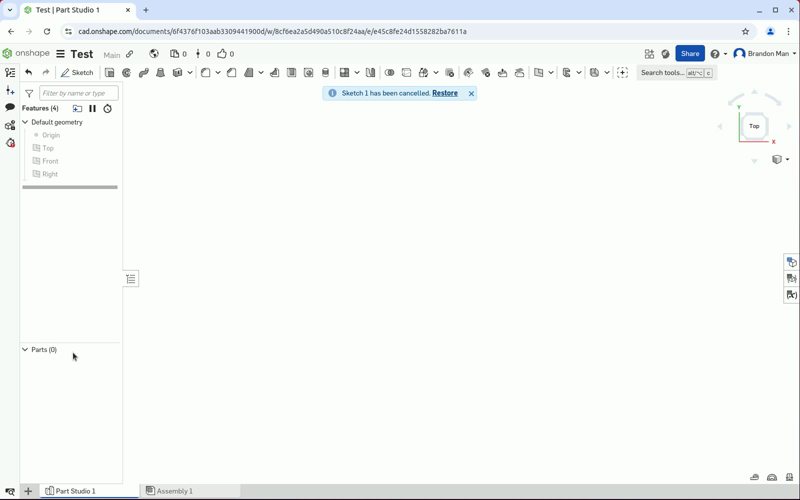
key(y)
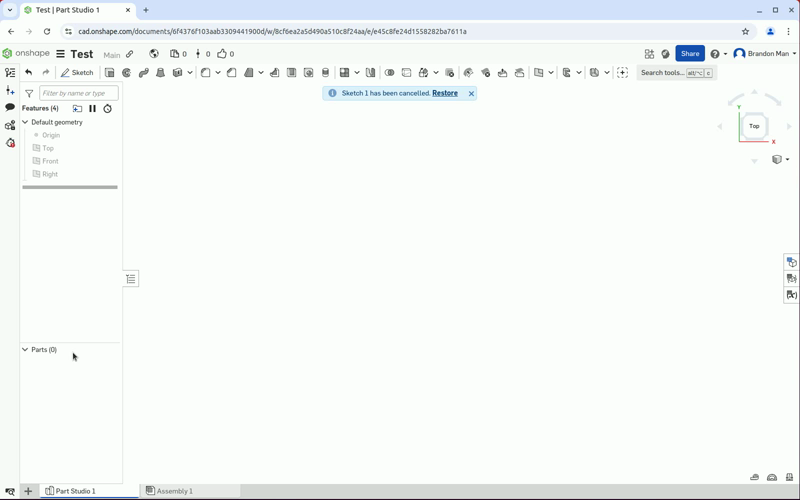
key(shift+p)
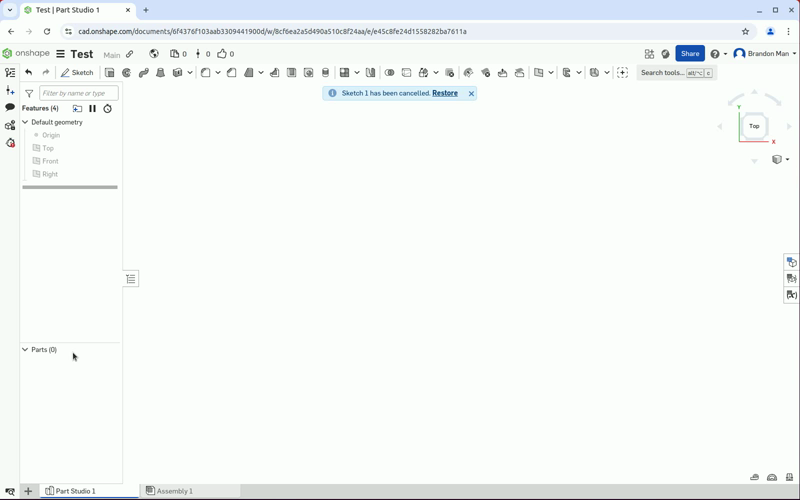
key(space)
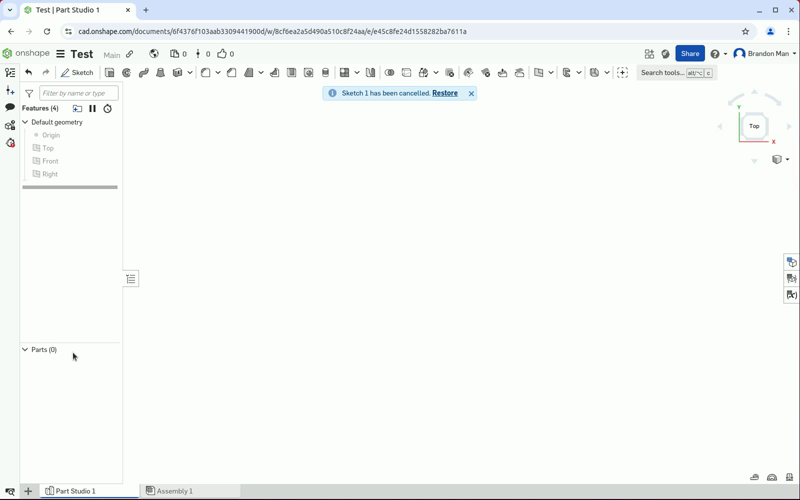
key_down(shift)
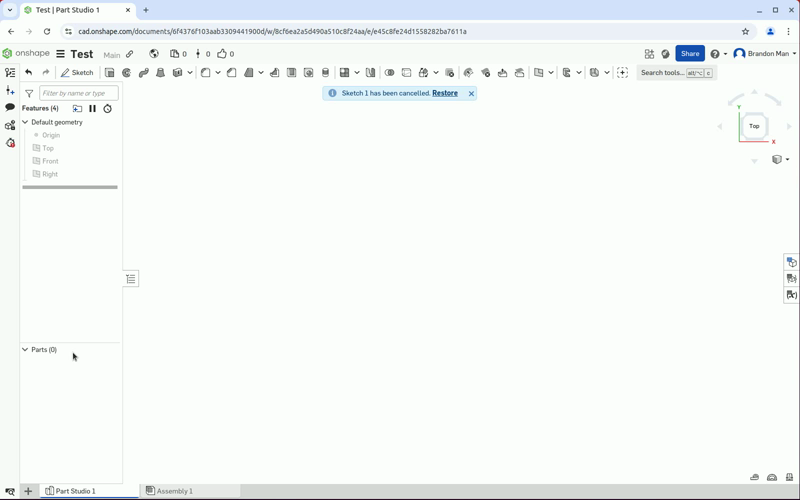
key(up)
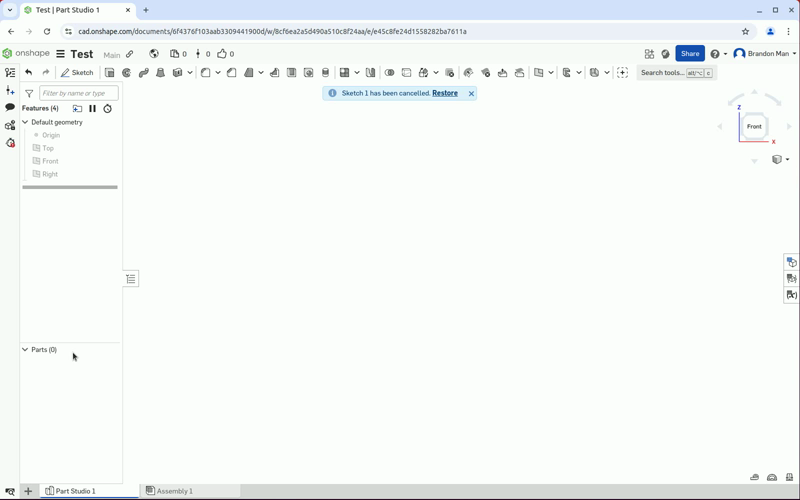
key_up(shift)
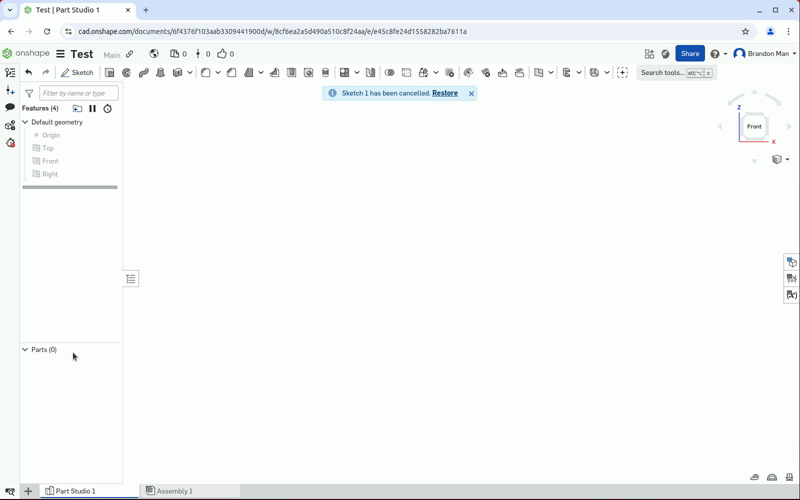
mouse_move(73, 352)
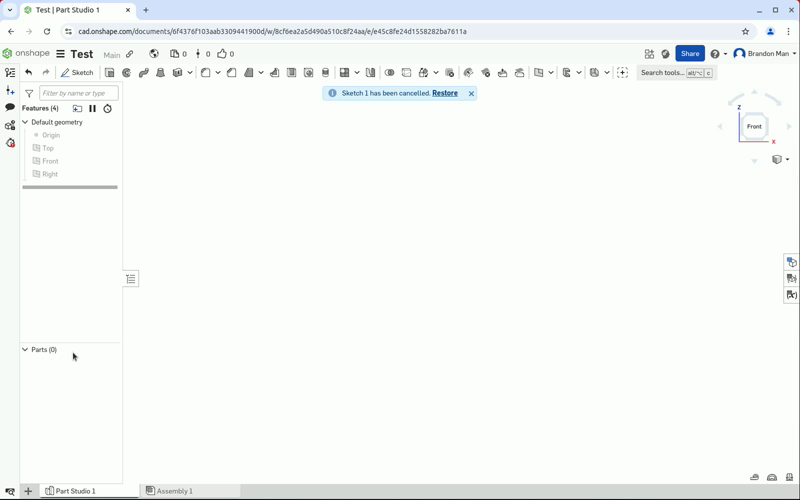
key(shift+y)
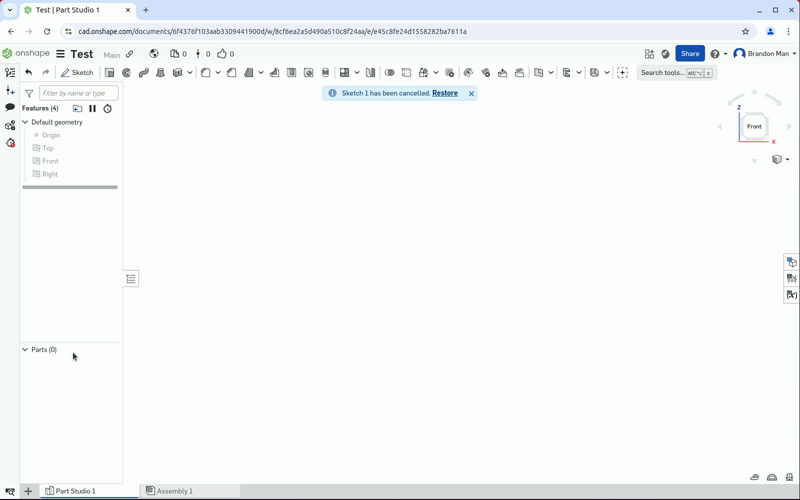
key(shift+s)
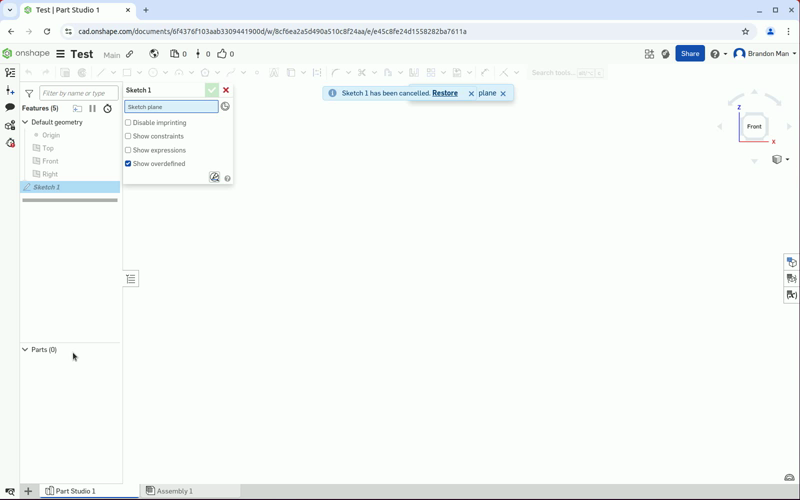
mouse_move(73, 163)
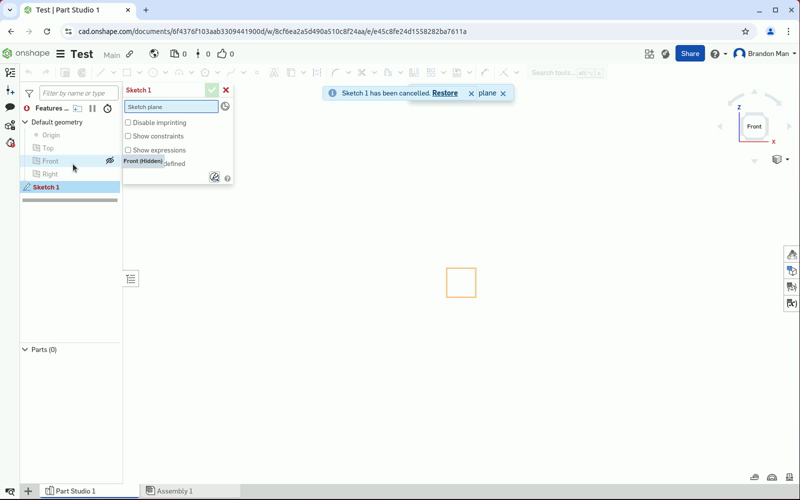
click(73, 163)
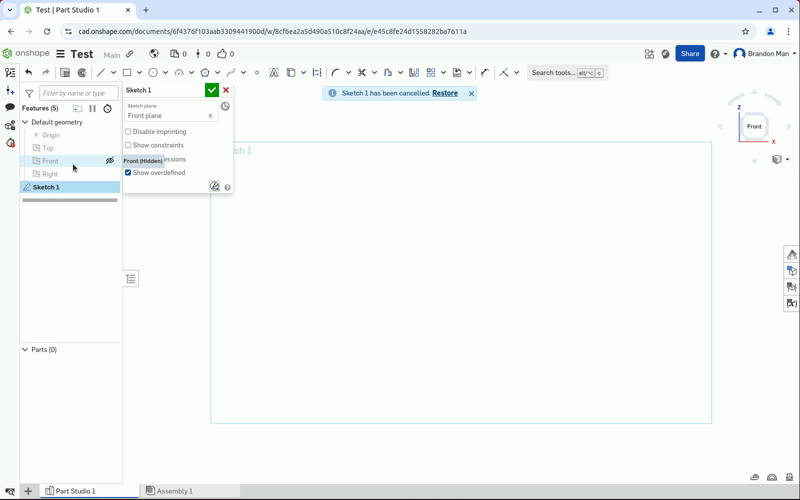
mouse_move(73, 352)
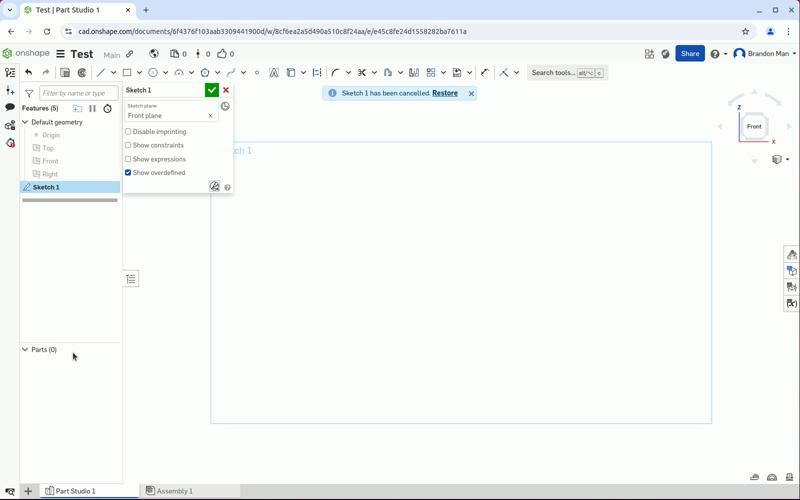
key(y)
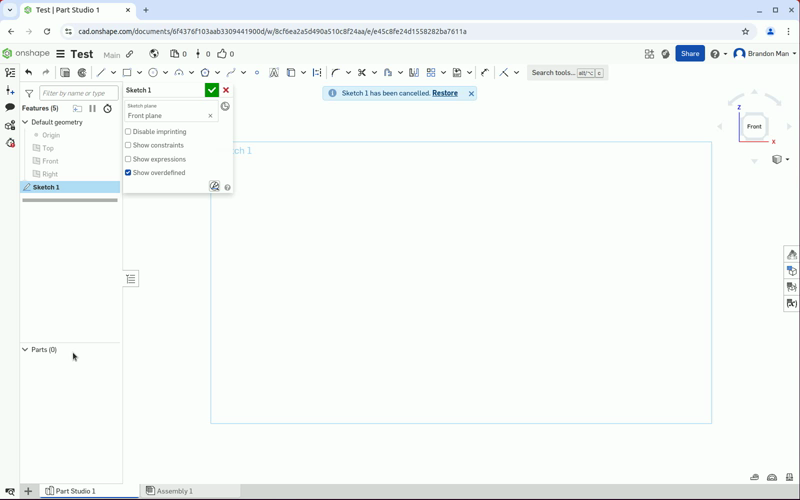
key(a)
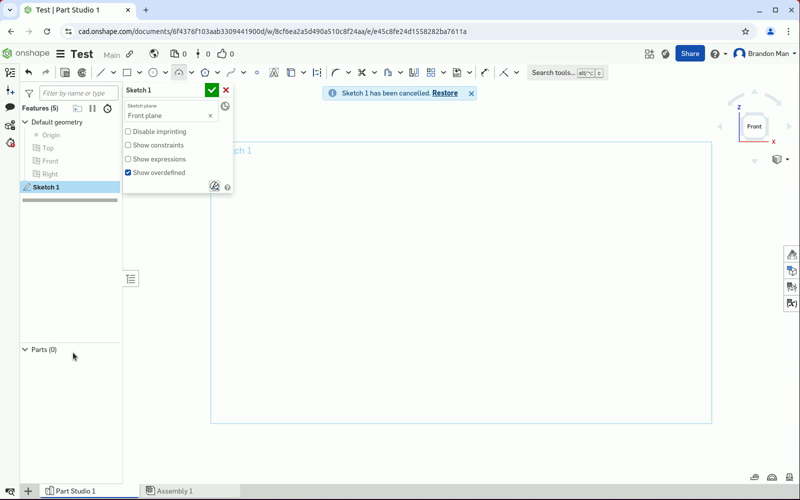
key_down(shift)
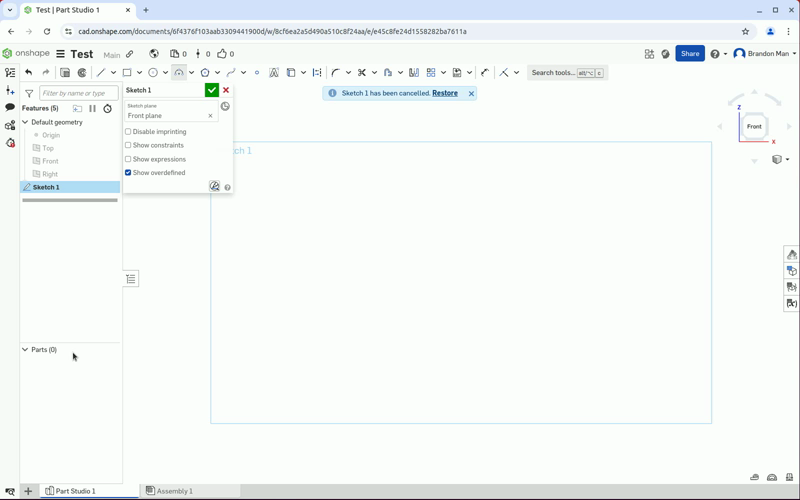
mouse_move(446, 326)
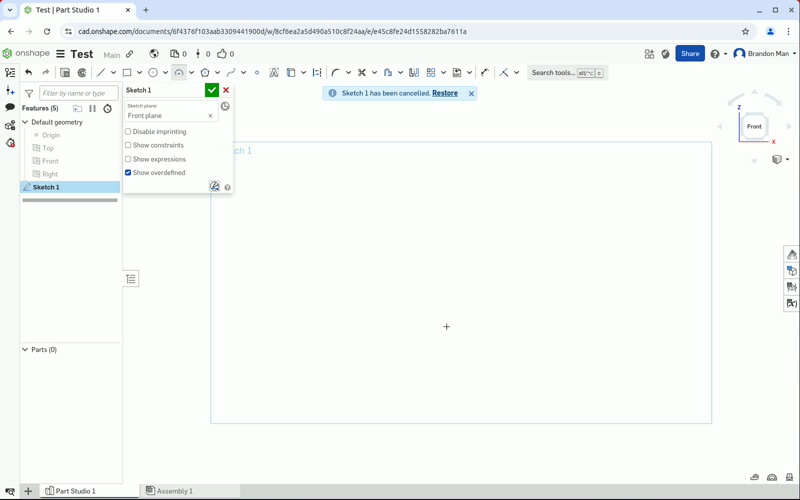
click(446, 326)
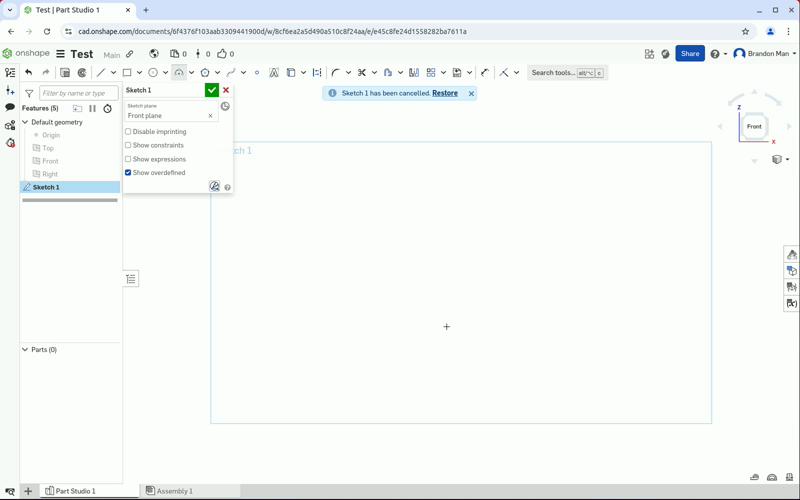
key_up(shift)
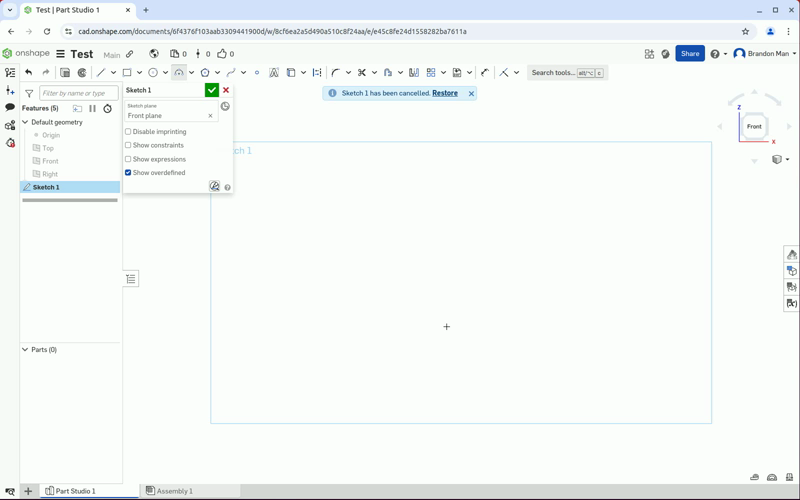
key_down(shift)
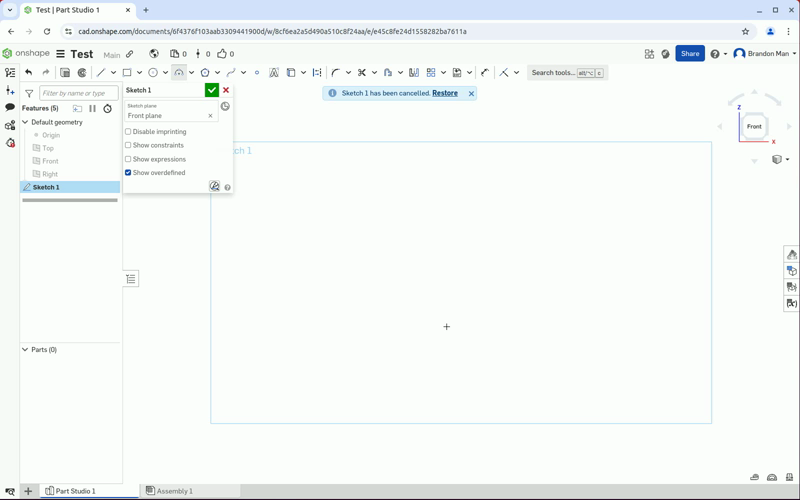
mouse_move(475, 326)
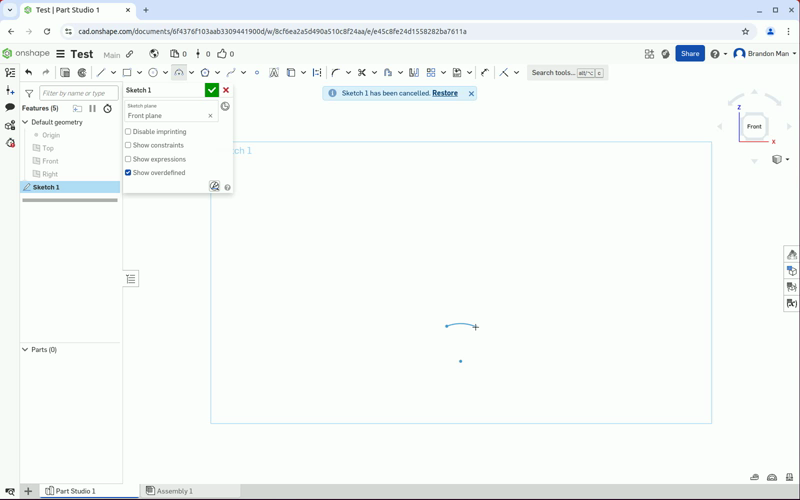
click(475, 326)
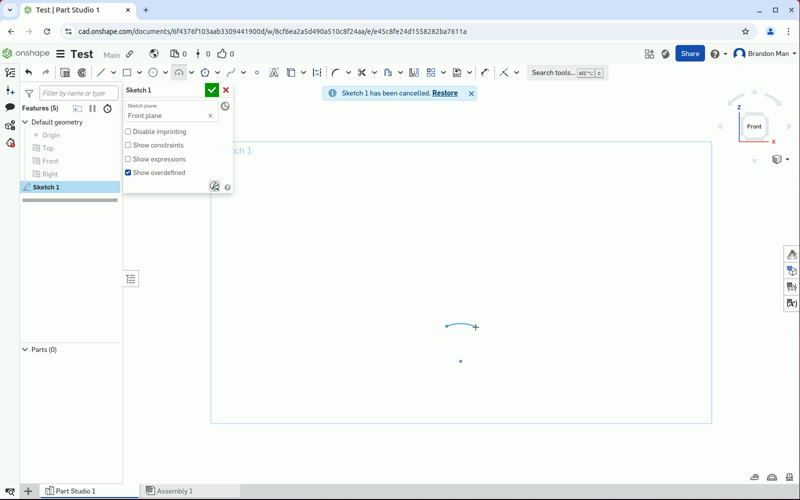
mouse_move(461, 315)
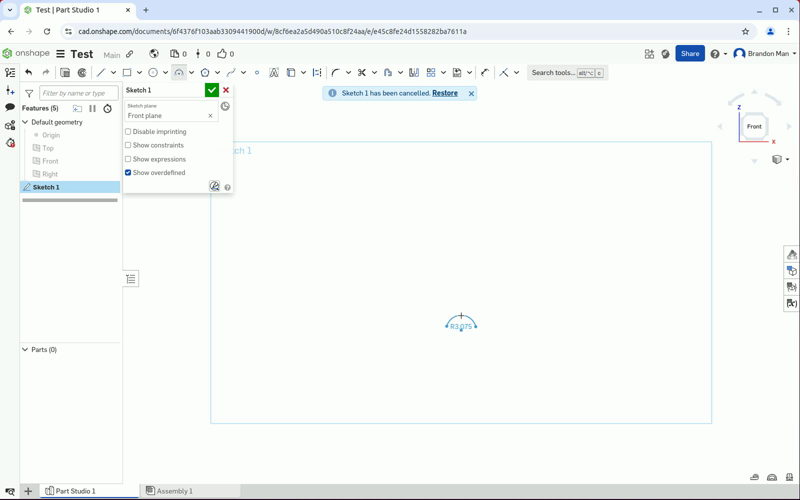
click(461, 315)
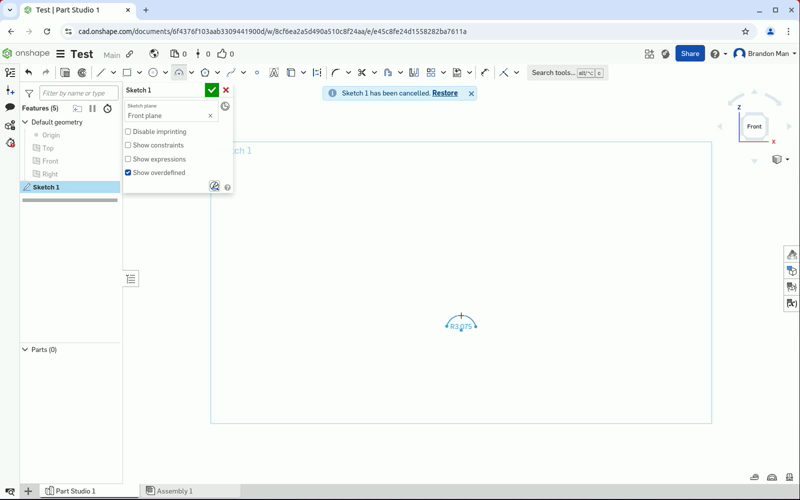
key_up(shift)
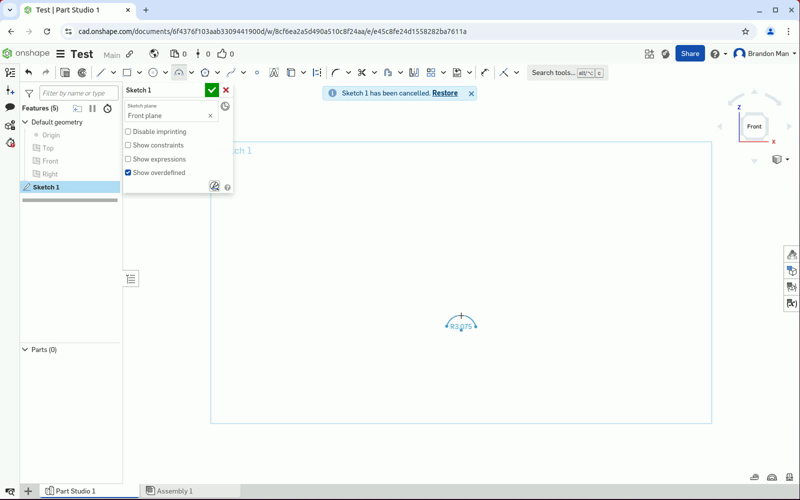
key(esc)
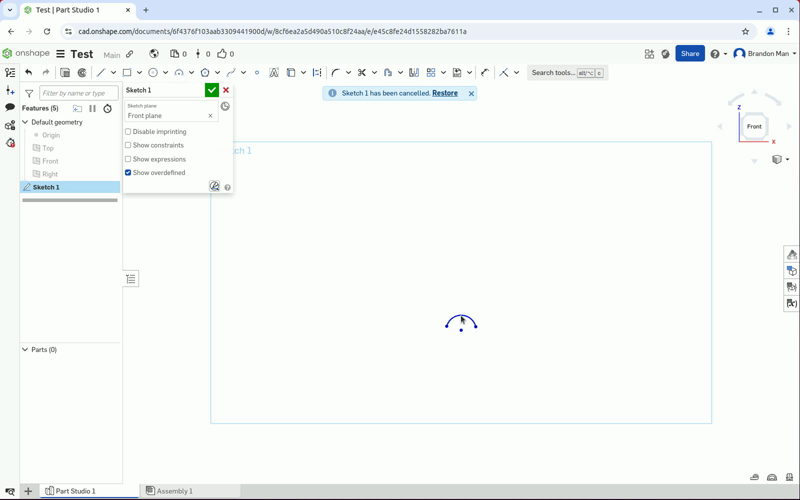
key(l)
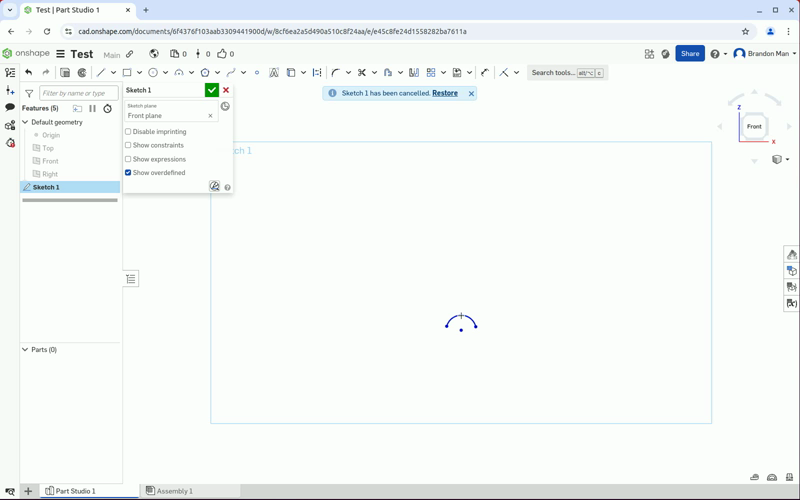
mouse_move(475, 326)
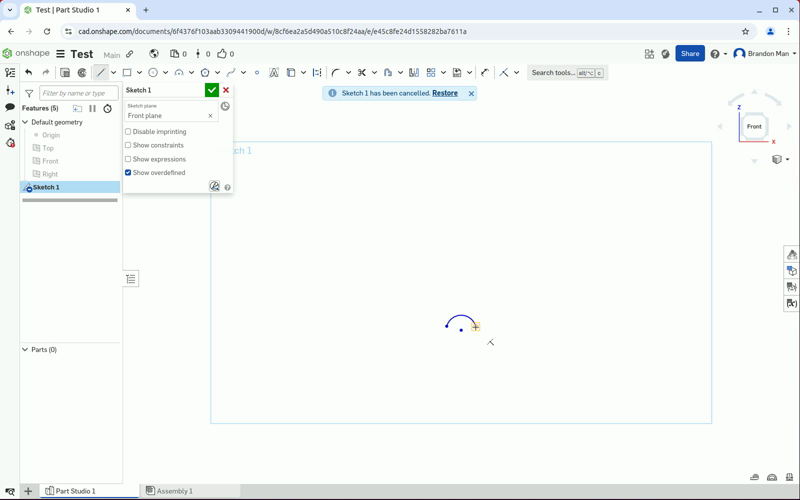
click(475, 326)
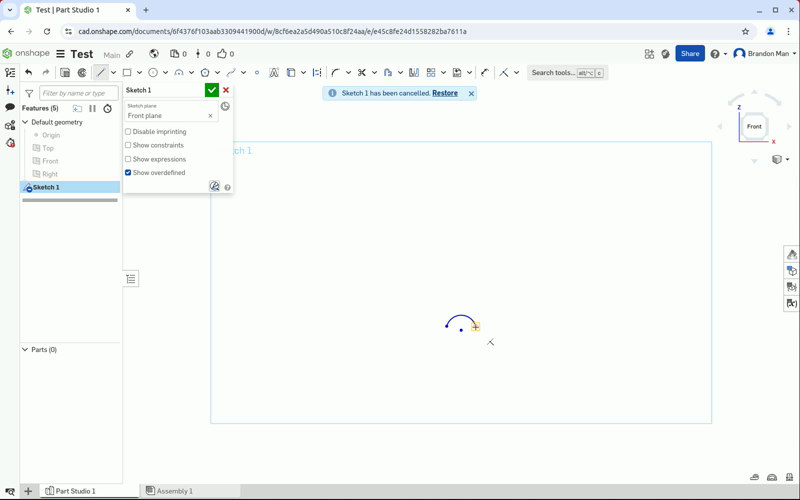
key_down(shift)
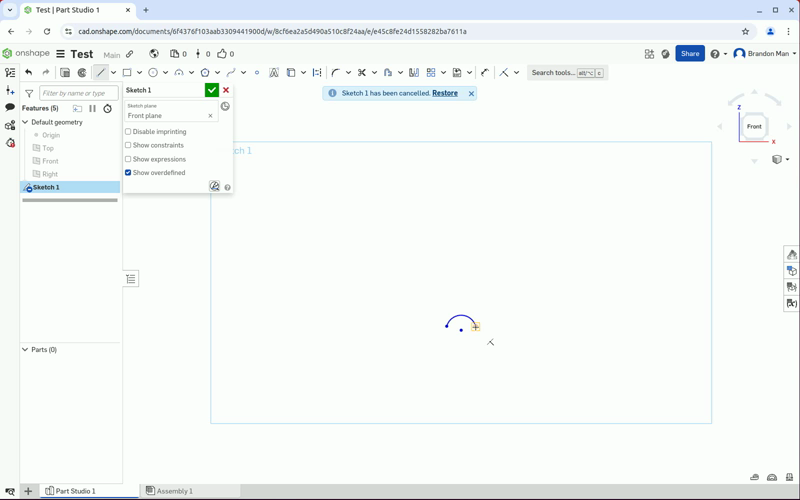
mouse_move(505, 326)
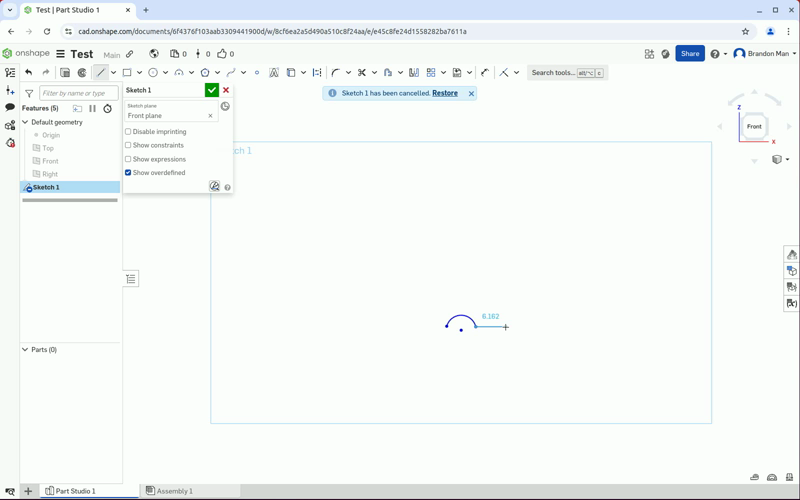
mouse_move(470, 282)
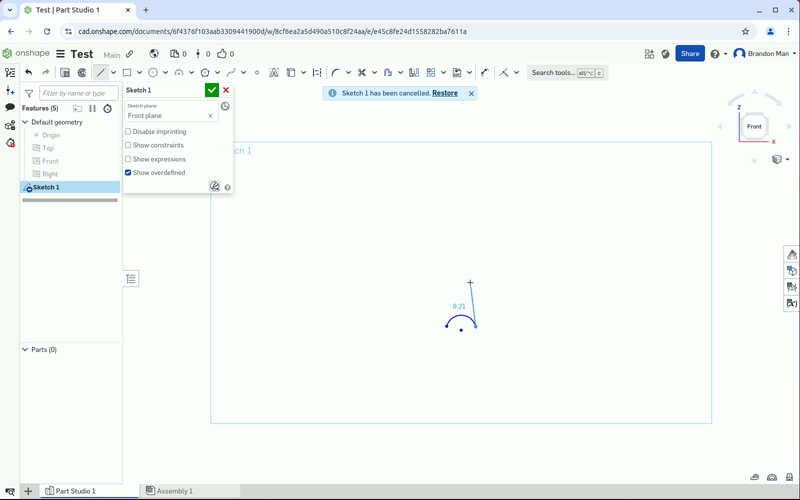
click(470, 282)
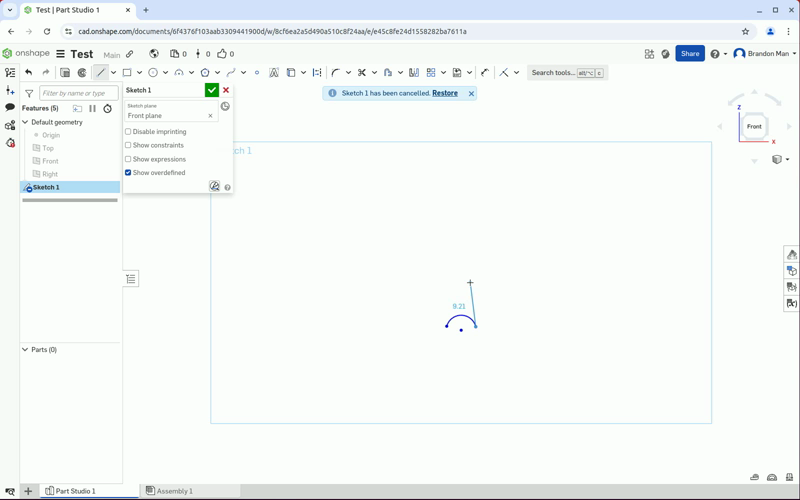
key_up(shift)
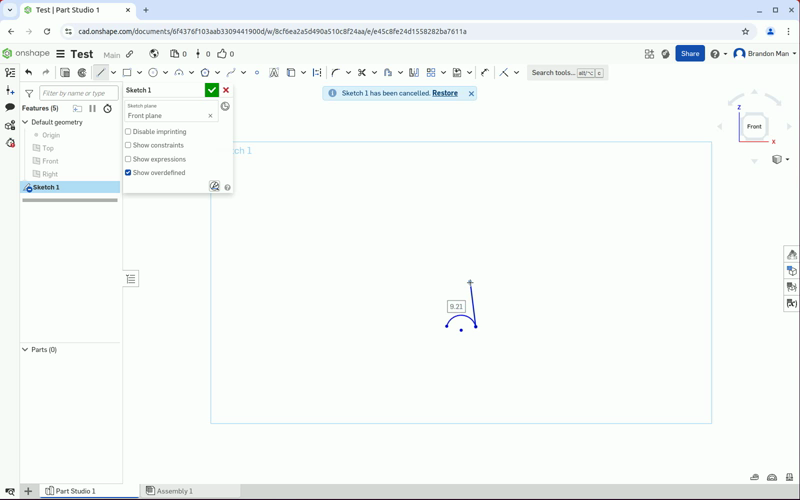
key(esc)
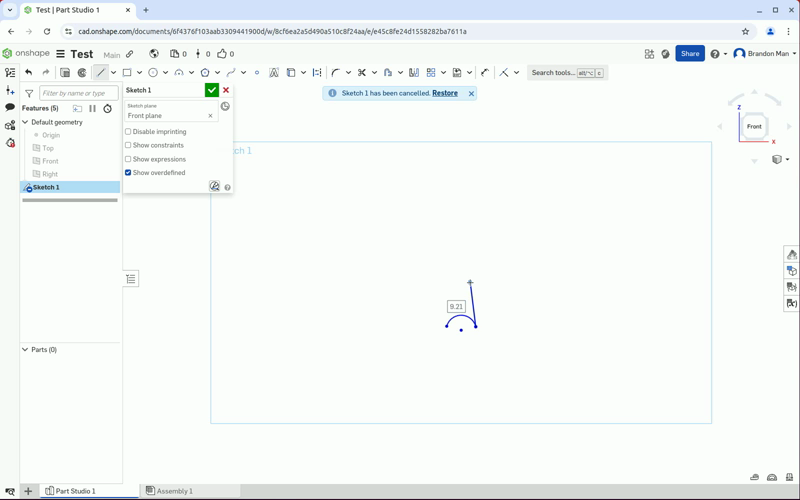
key(a)
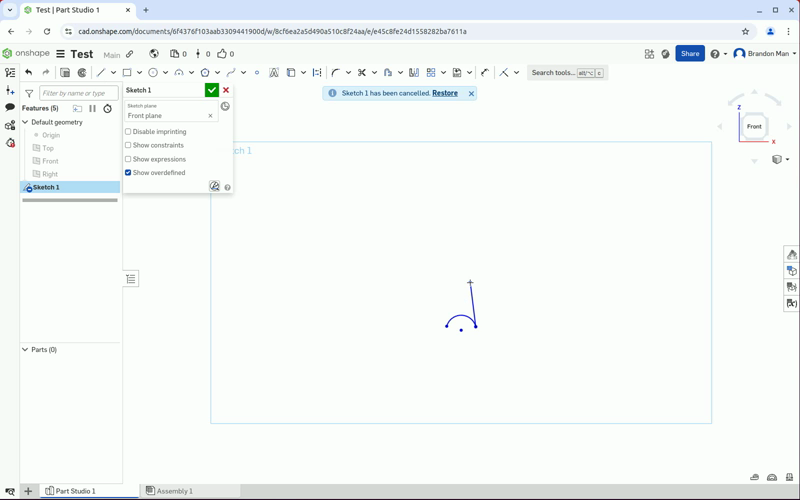
mouse_move(470, 282)
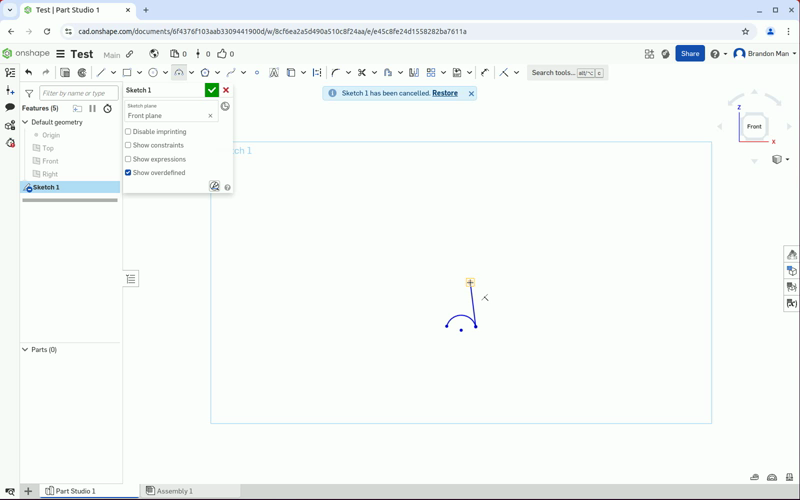
click(470, 282)
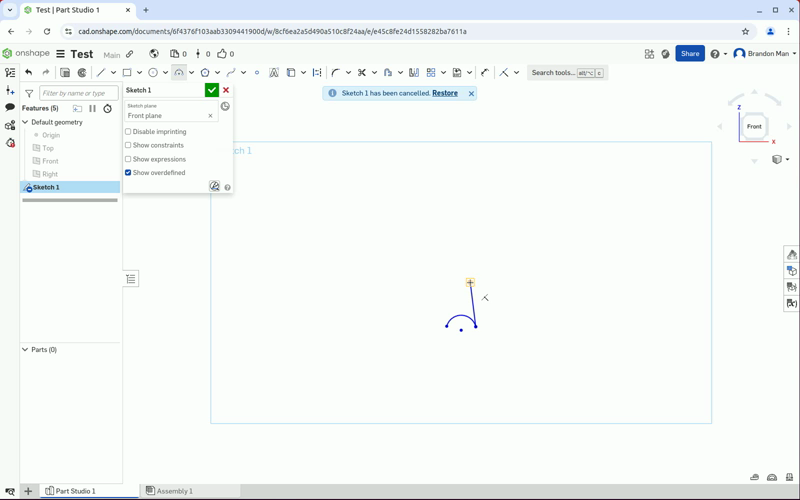
key_down(shift)
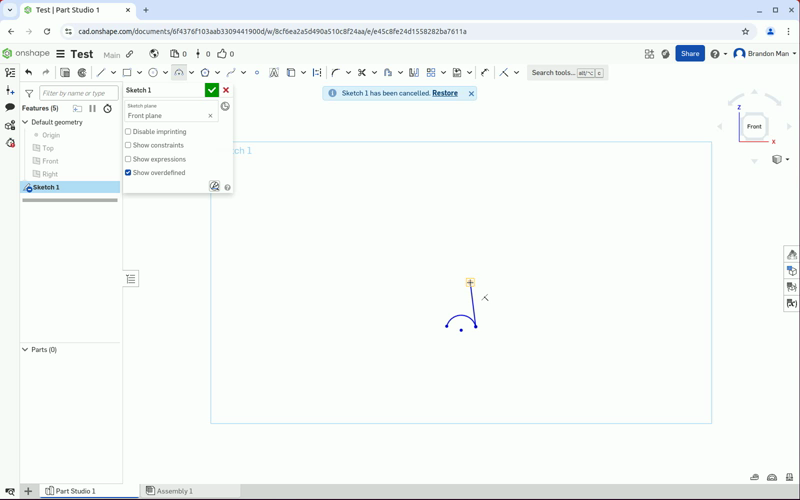
mouse_move(452, 282)
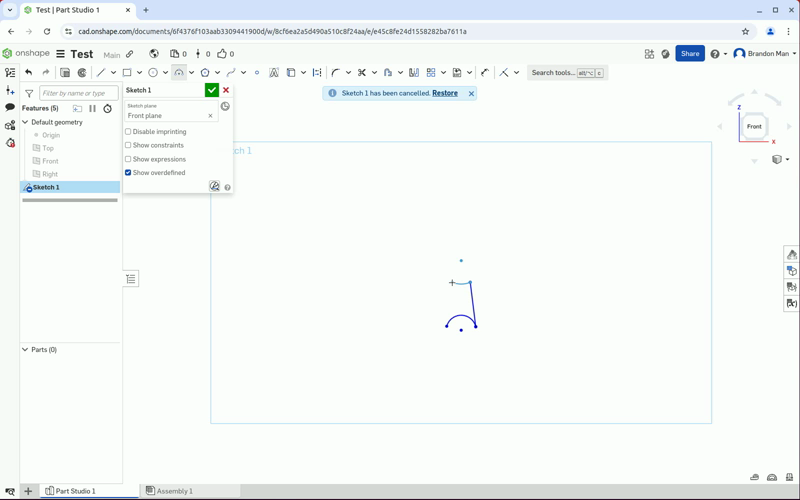
click(452, 282)
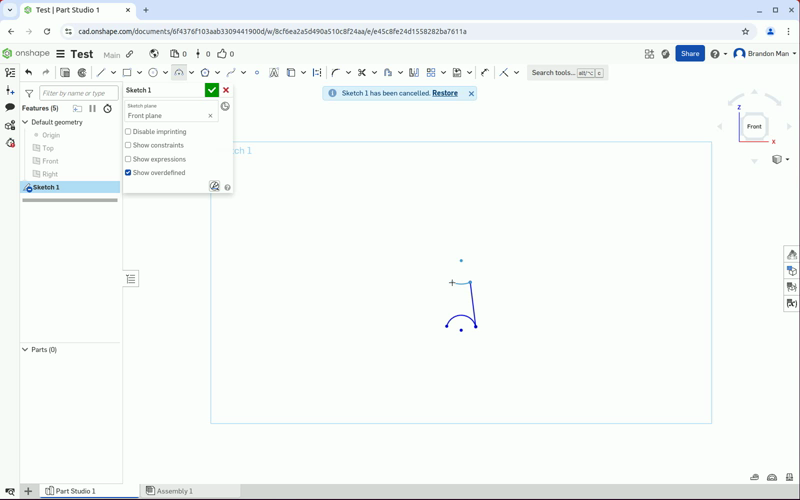
mouse_move(461, 291)
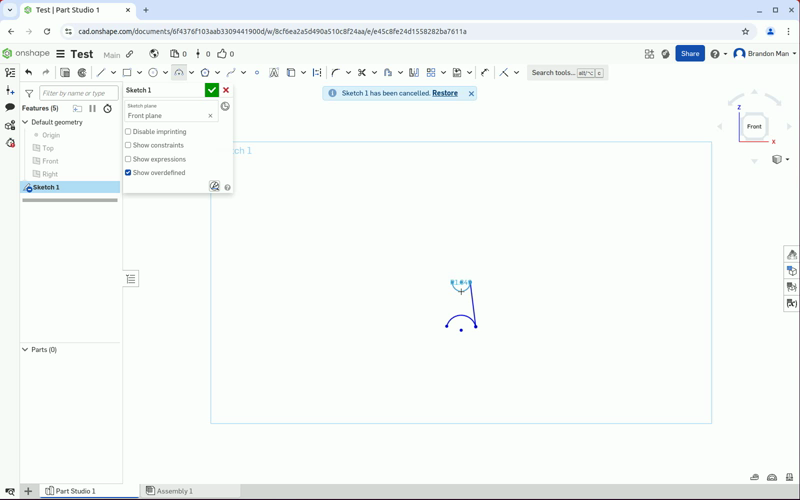
click(461, 291)
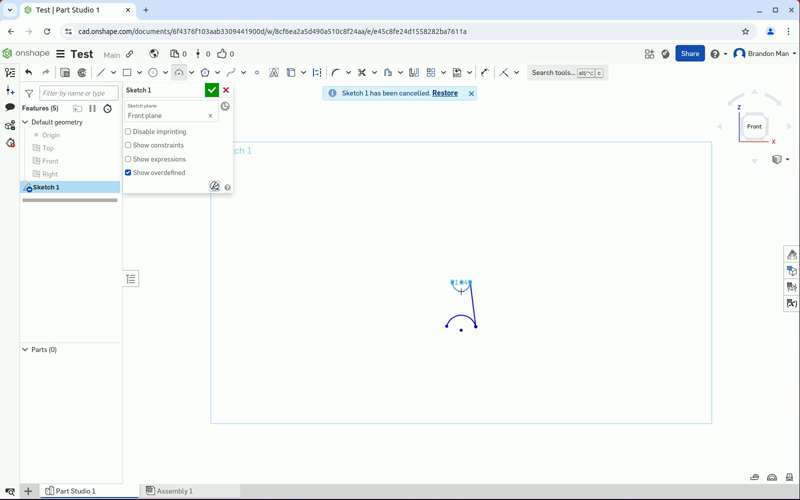
key_up(shift)
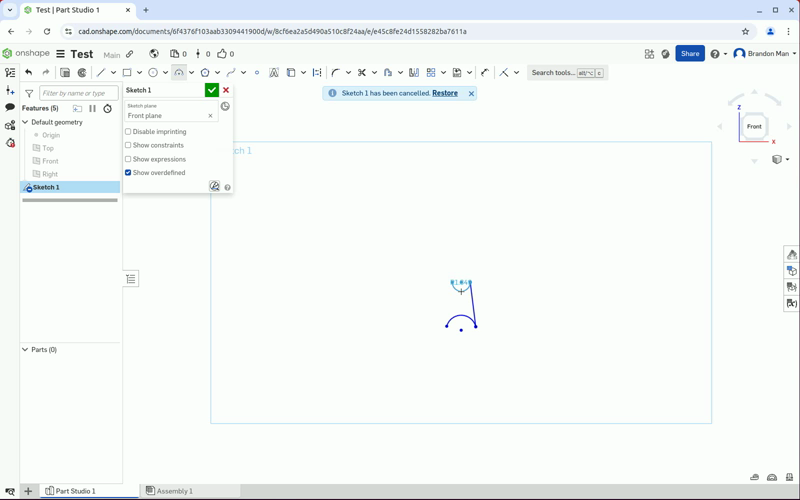
key(esc)
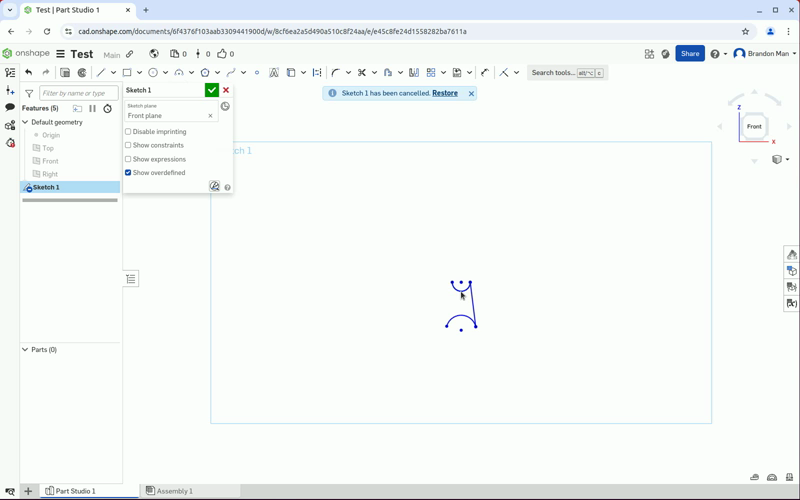
key(l)
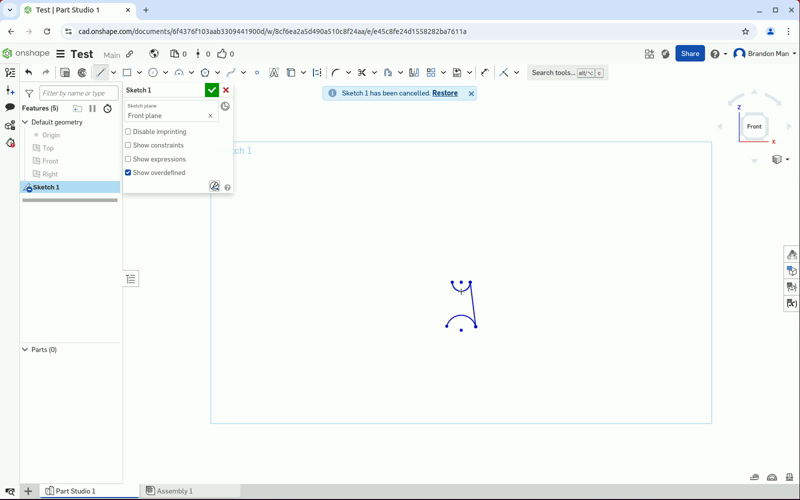
mouse_move(452, 282)
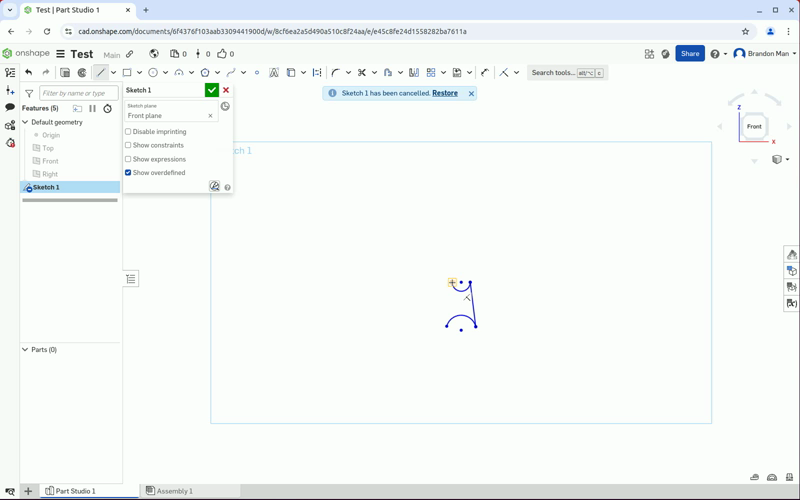
click(452, 282)
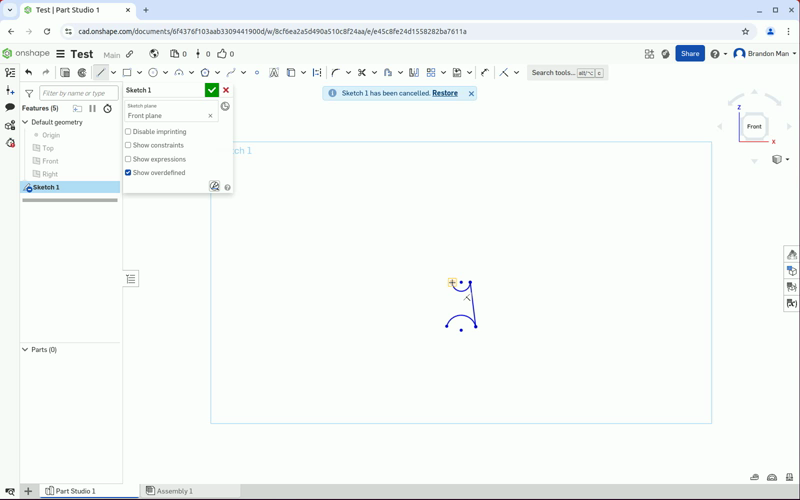
mouse_move(482, 282)
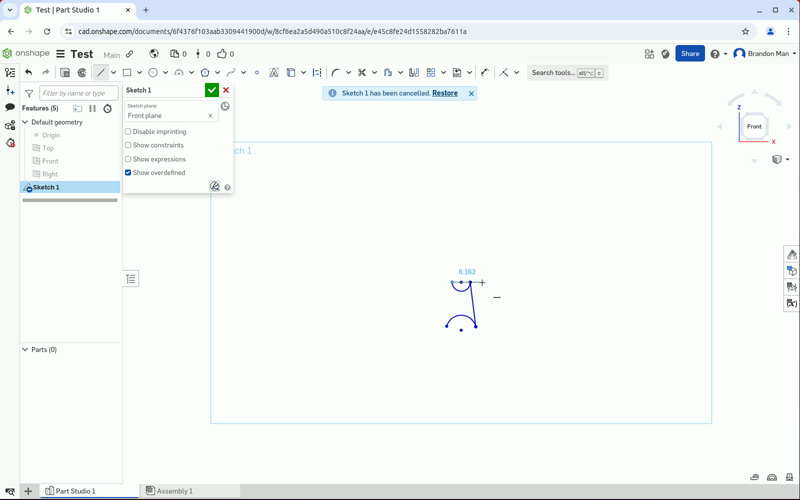
key_down(shift)
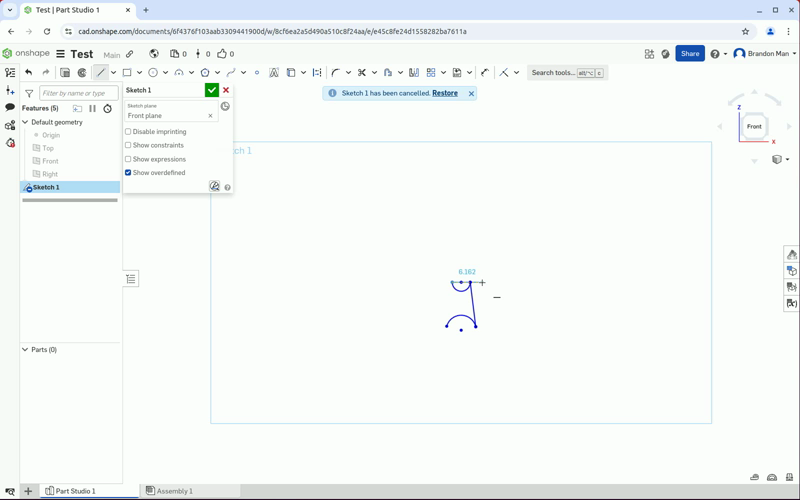
mouse_move(446, 326)
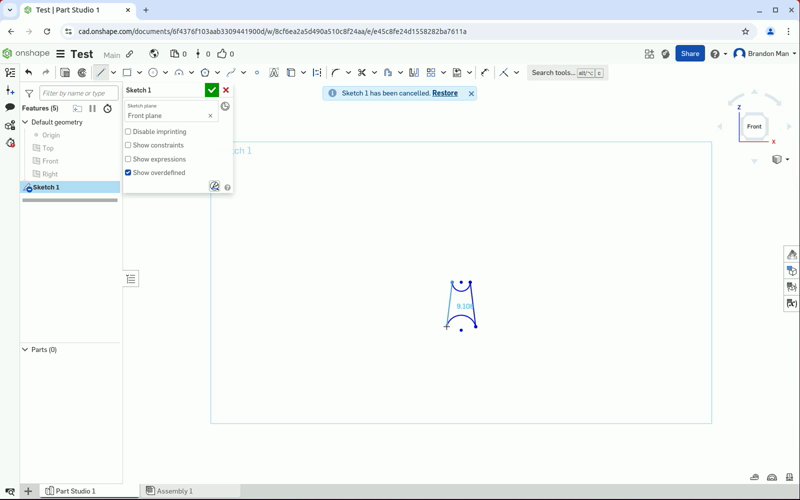
key_up(shift)
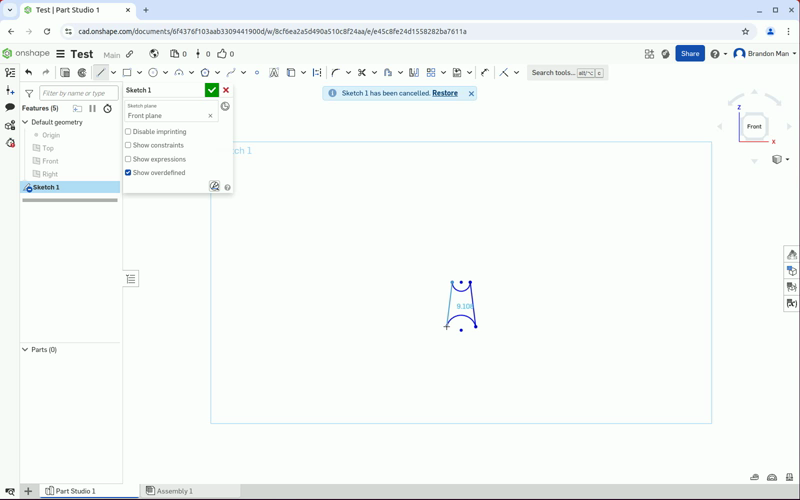
click(446, 326)
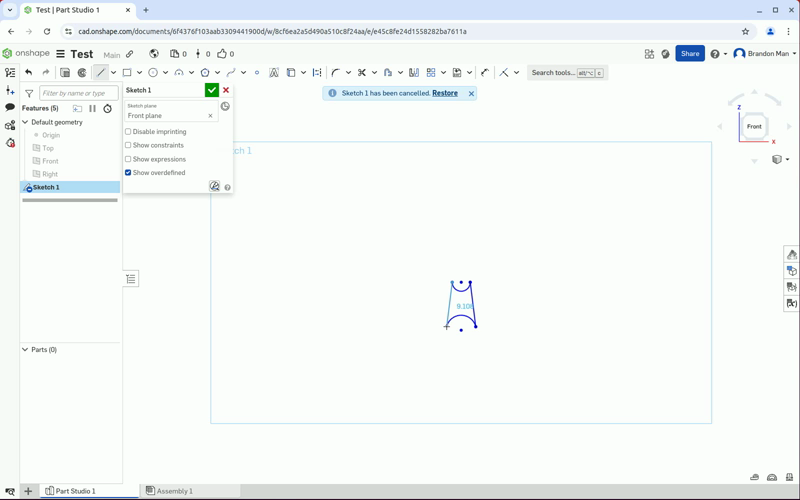
key(esc)
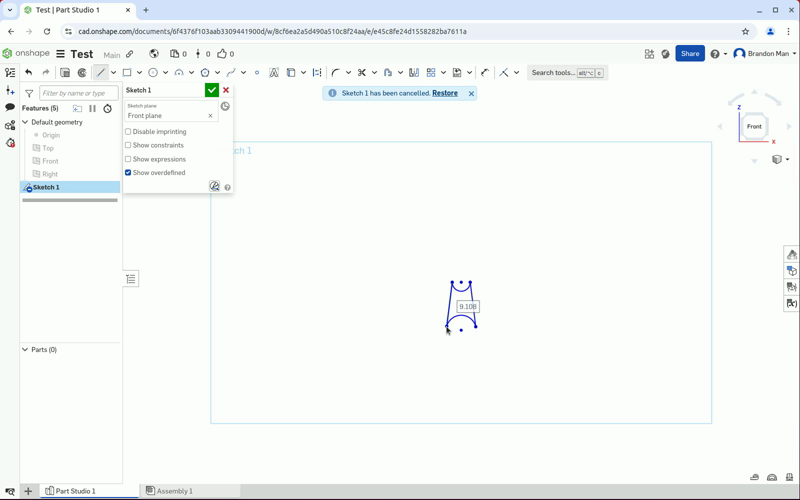
mouse_move(452, 293)
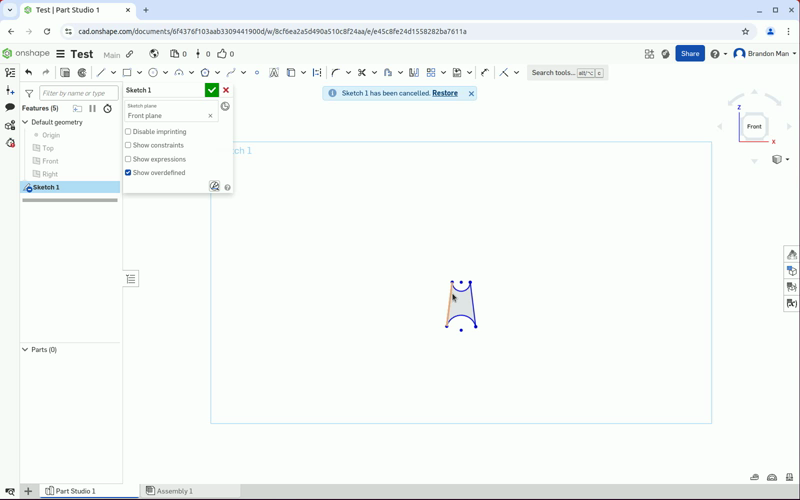
scroll(6)
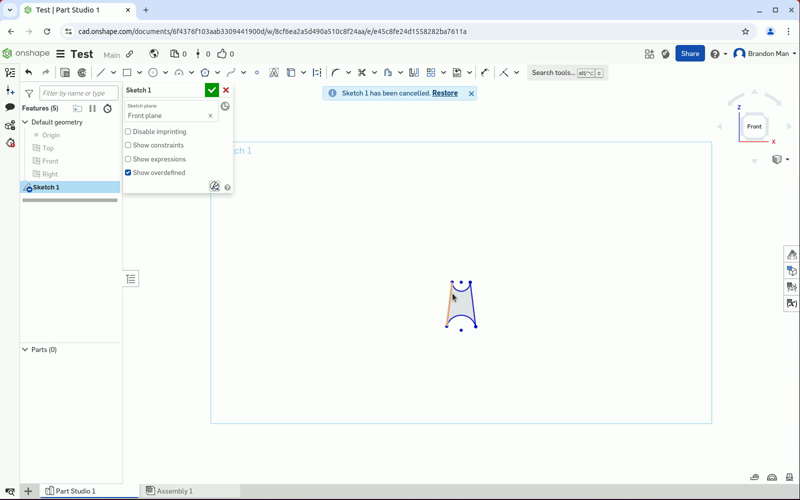
scroll(6)
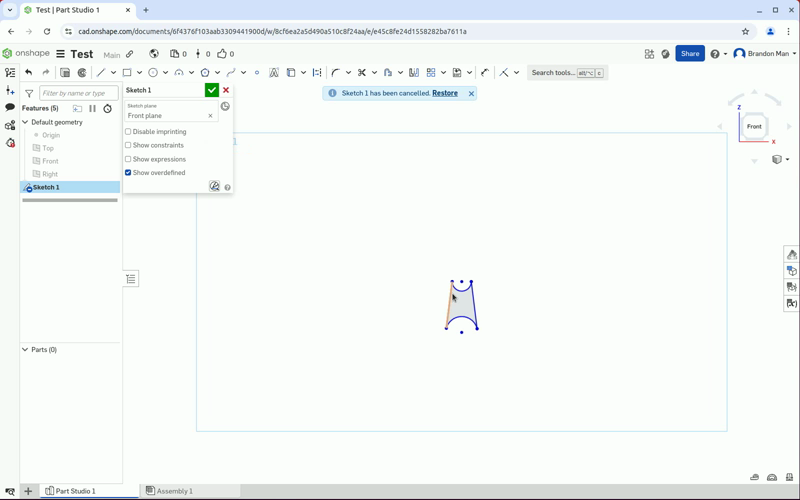
scroll(6)
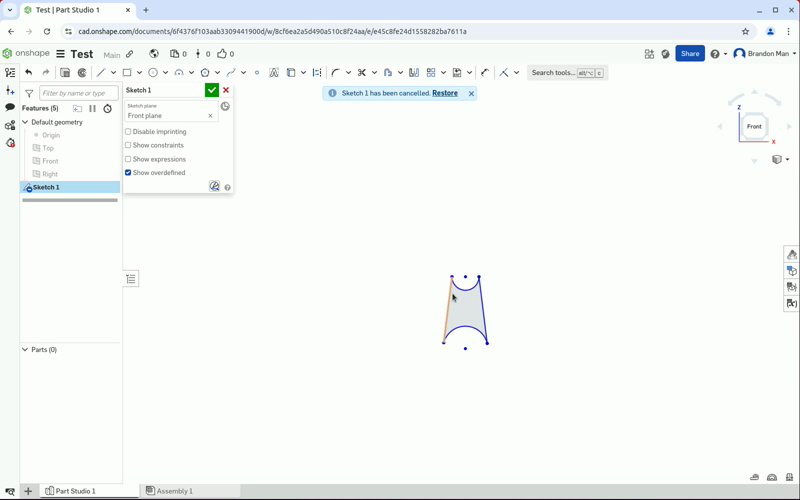
scroll(6)
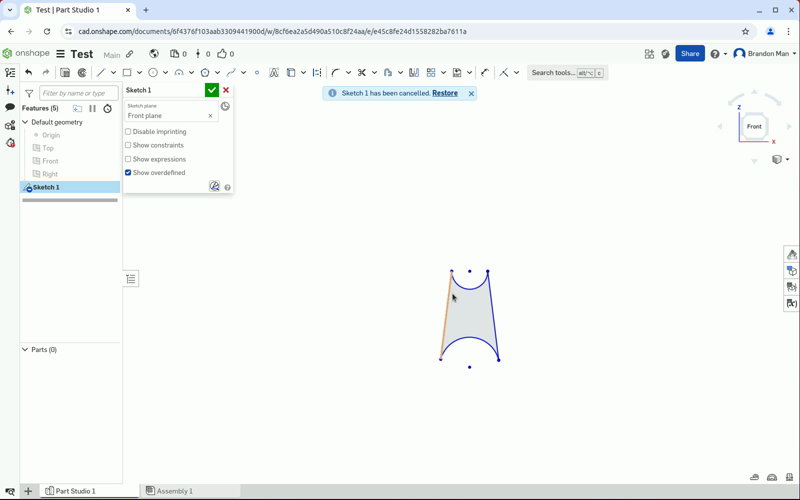
scroll(6)
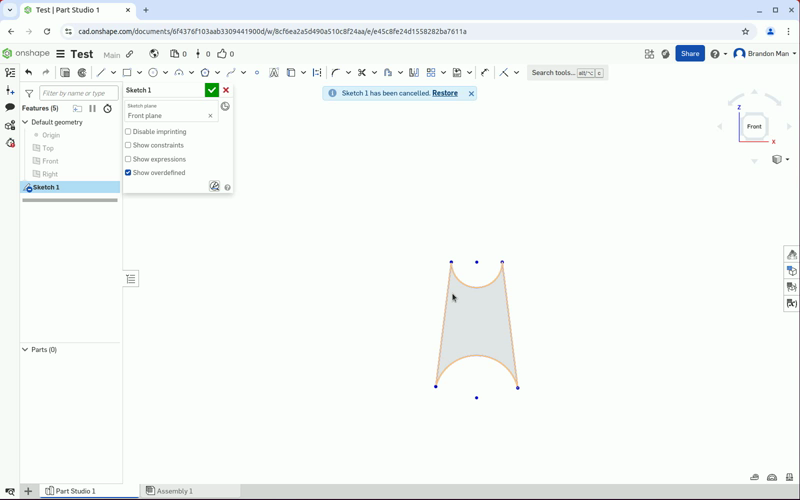
scroll(6)
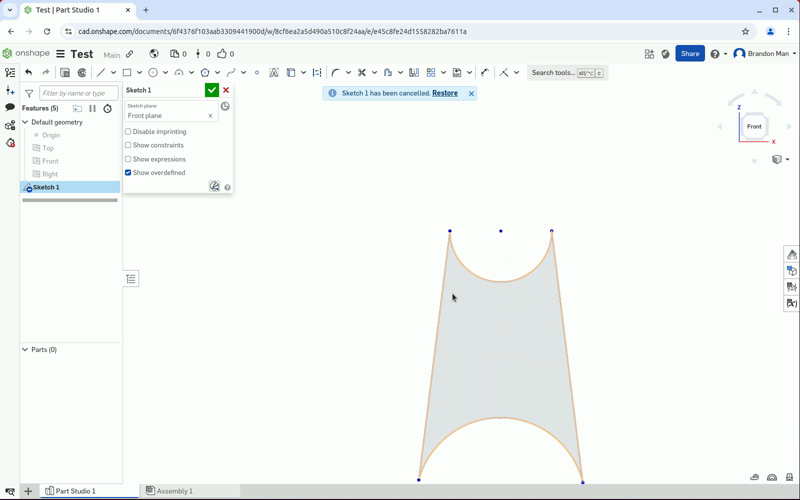
scroll(6)
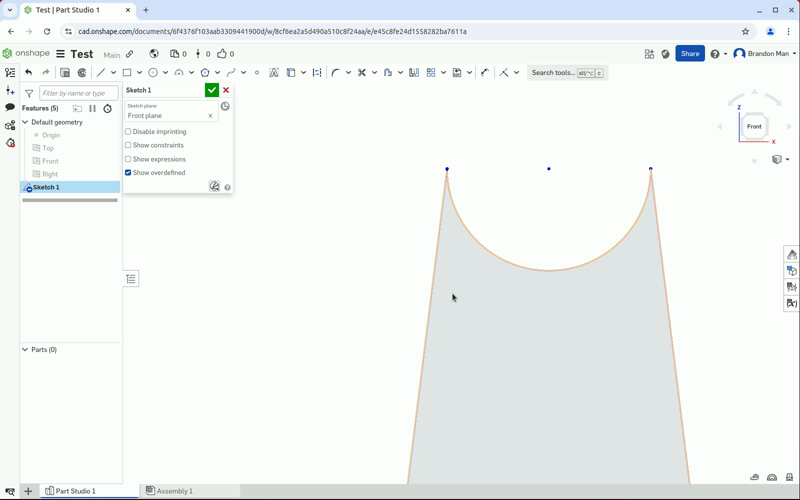
click(452, 293)
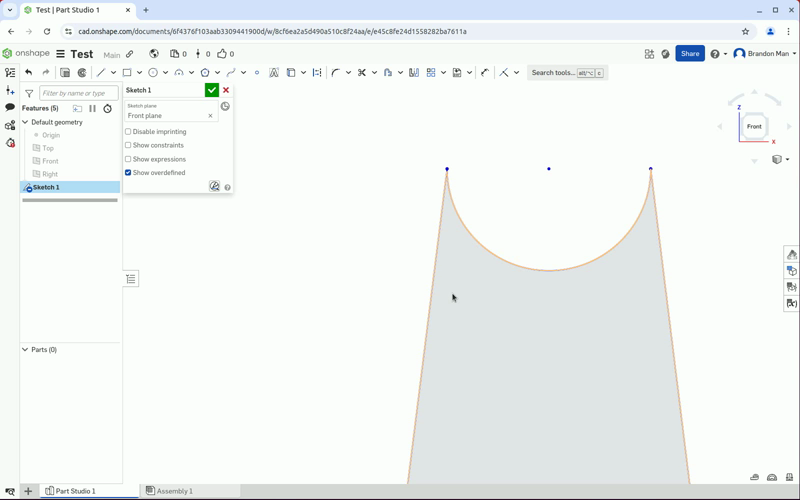
scroll(-6)
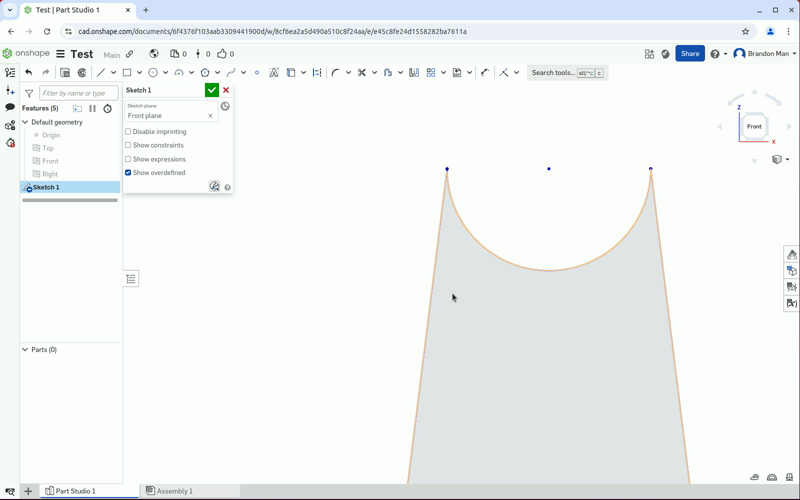
scroll(-6)
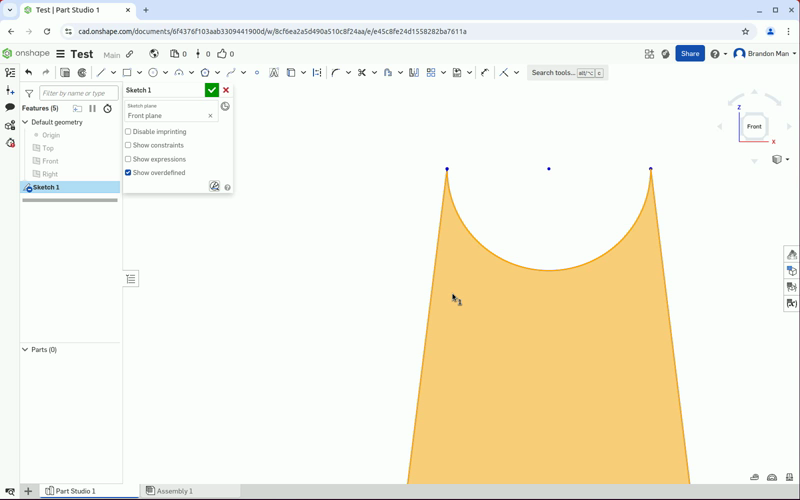
scroll(-6)
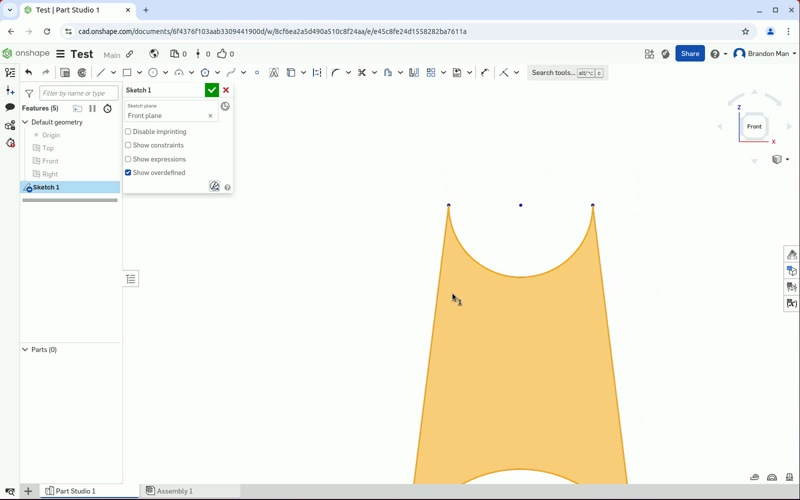
scroll(-6)
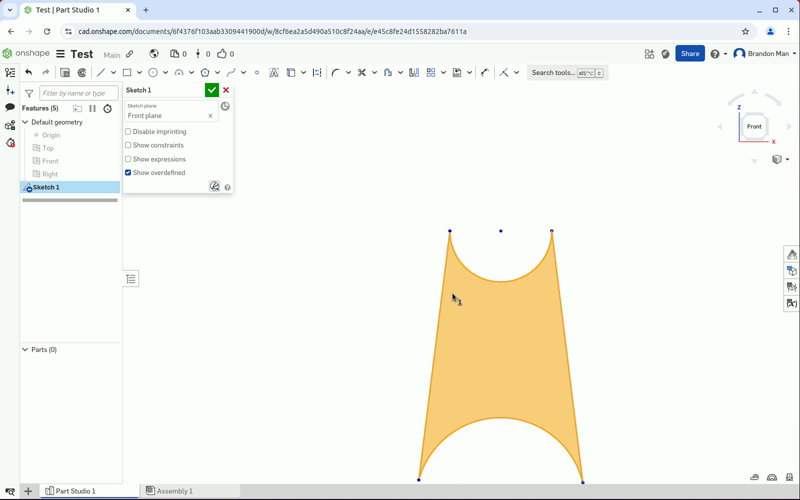
scroll(-6)
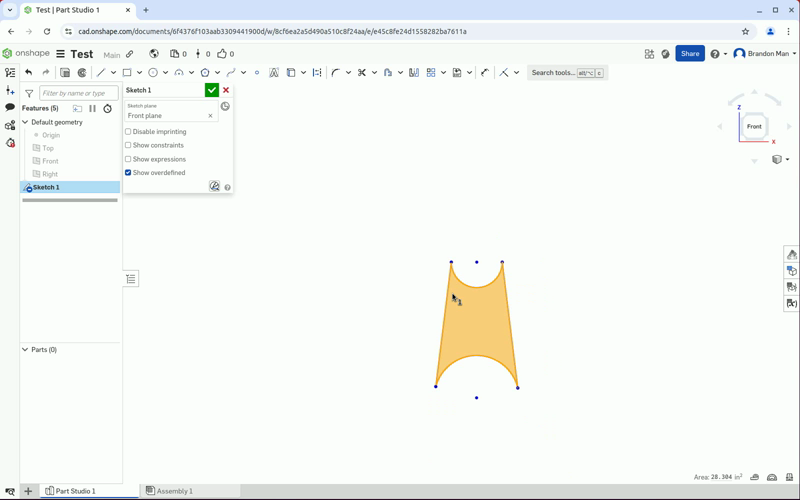
scroll(-6)
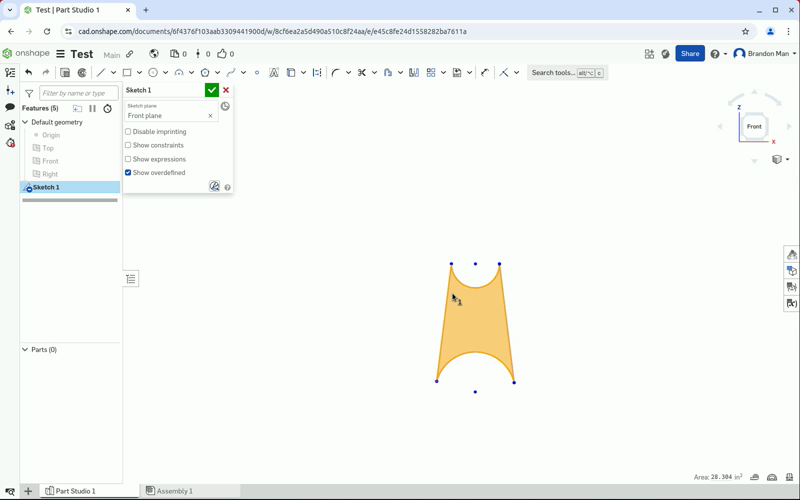
scroll(-6)
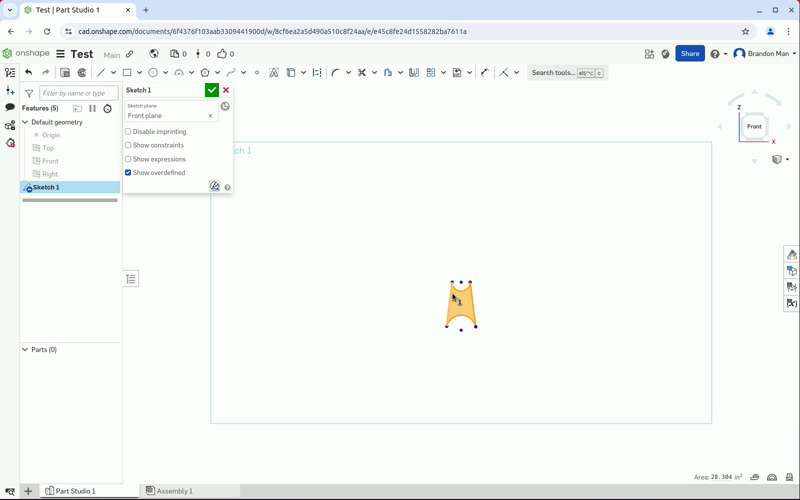
mouse_move(73, 352)
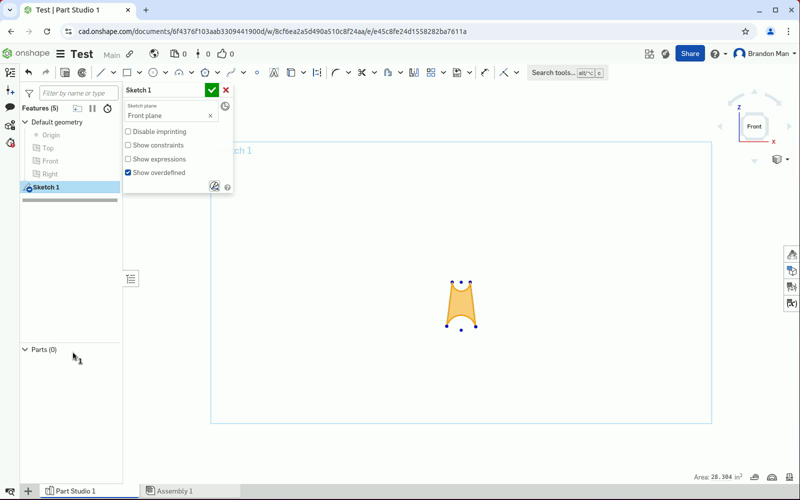
key(shift+y)
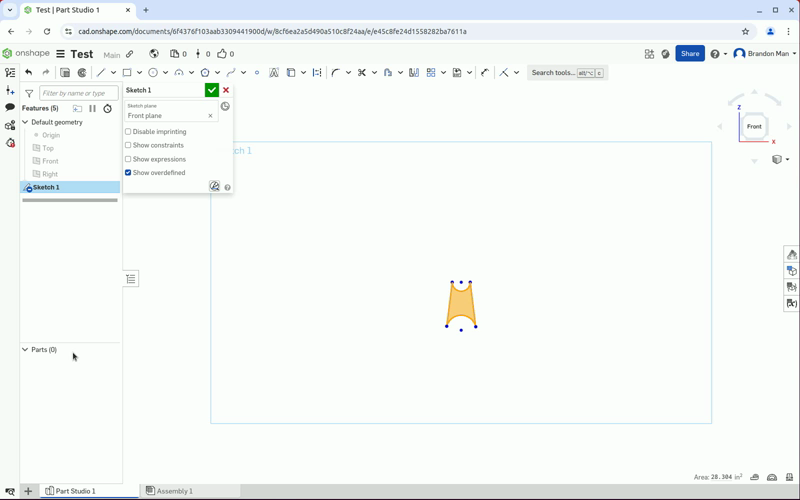
key(shift+e)
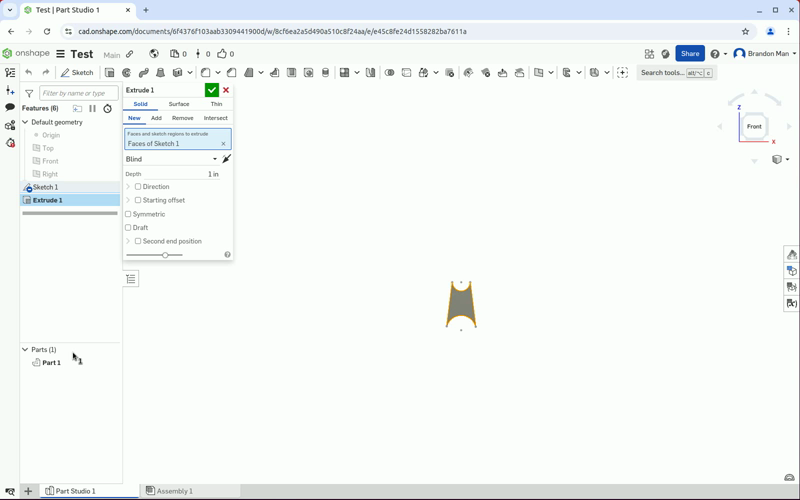
mouse_move(143, 106)
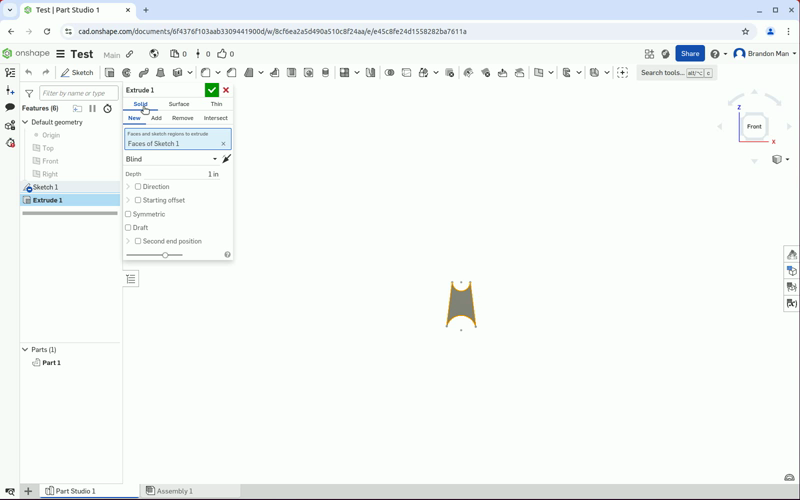
click(143, 106)
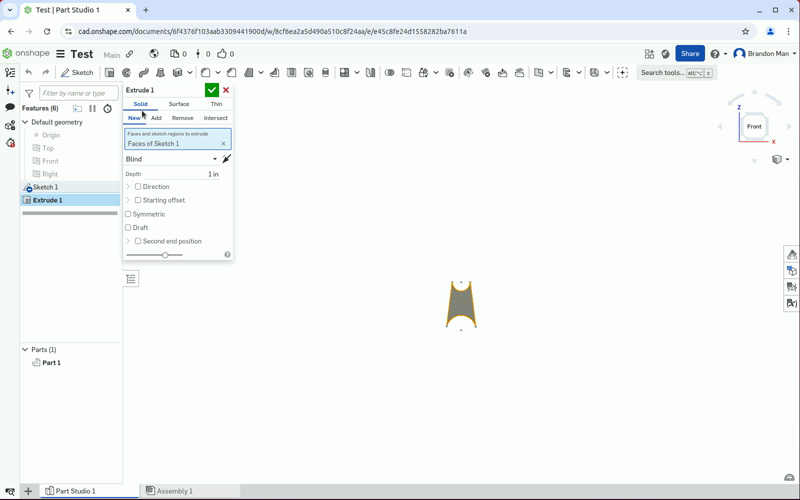
mouse_move(137, 120)
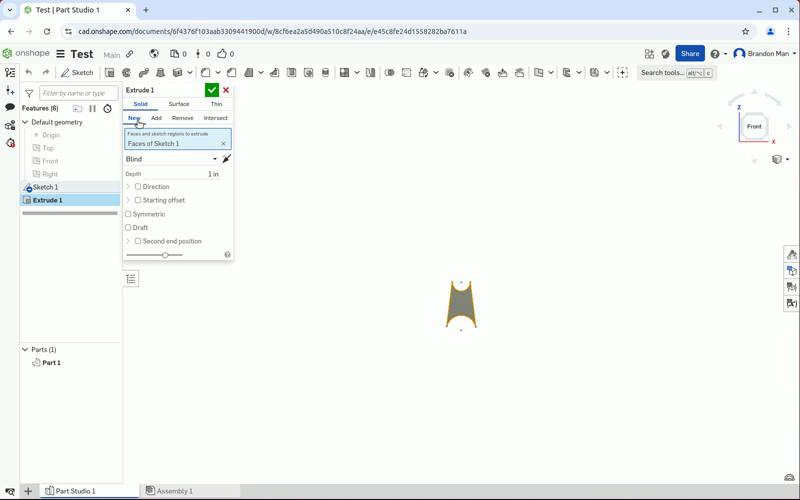
click(137, 120)
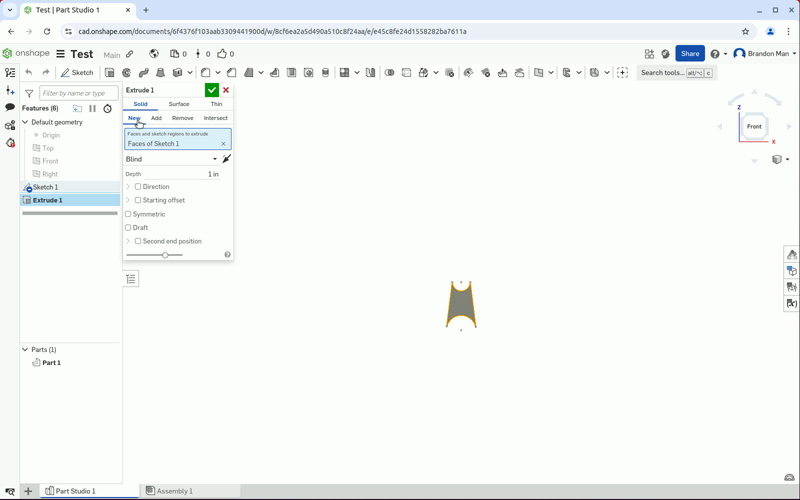
key(tab, 4)
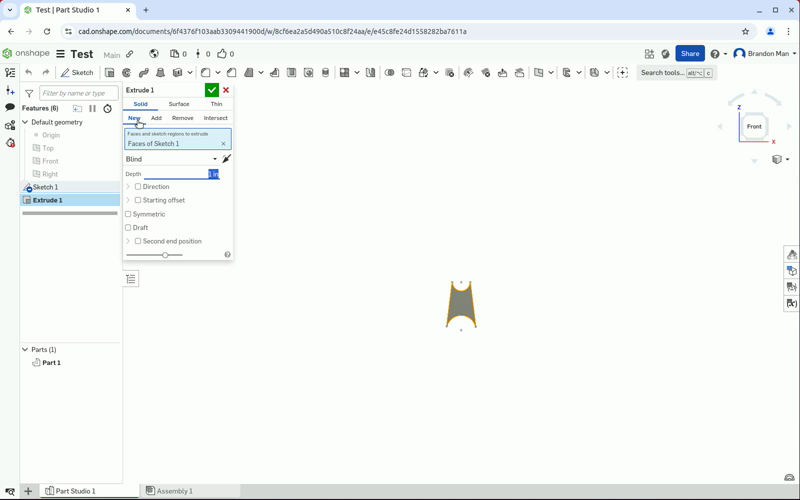
text(0.963)
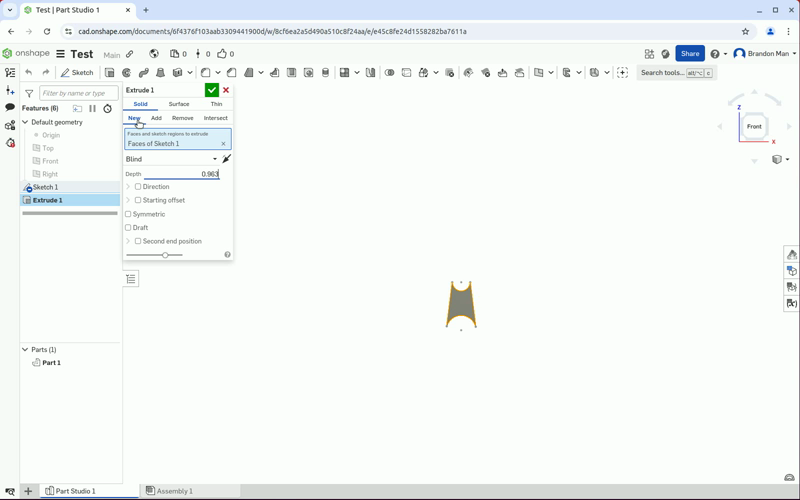
key(enter)
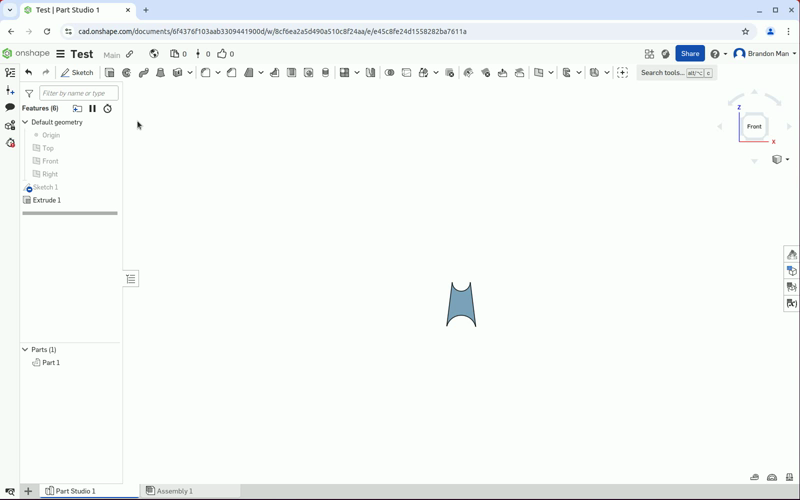
key(shift+h)
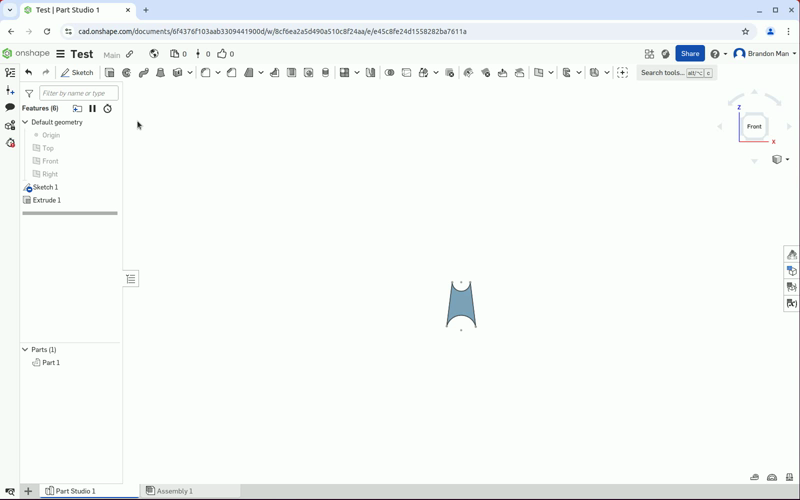
key(shift+h)
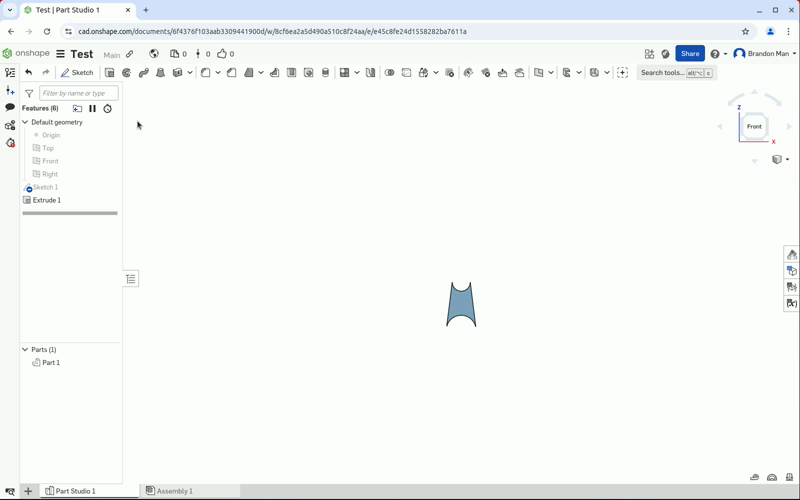
mouse_move(73, 189)
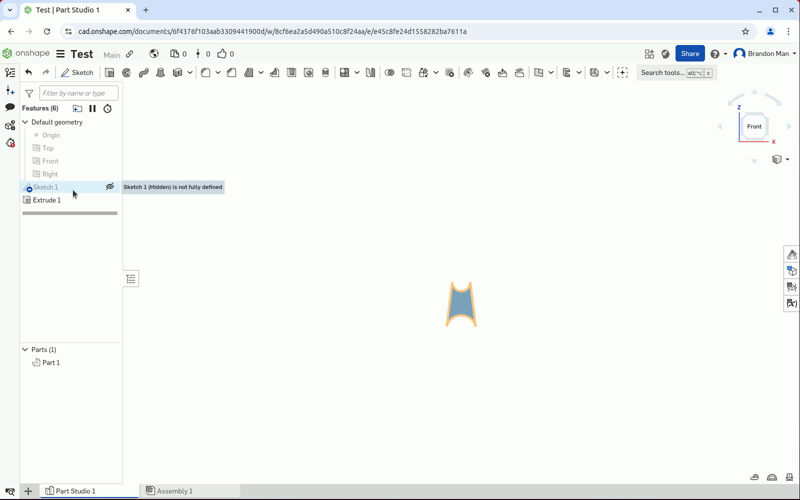
click(73, 189)
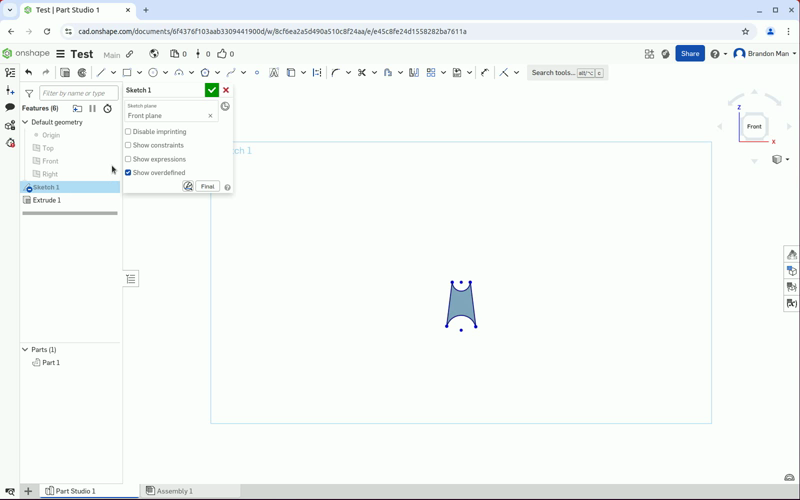
mouse_move(229, 92)
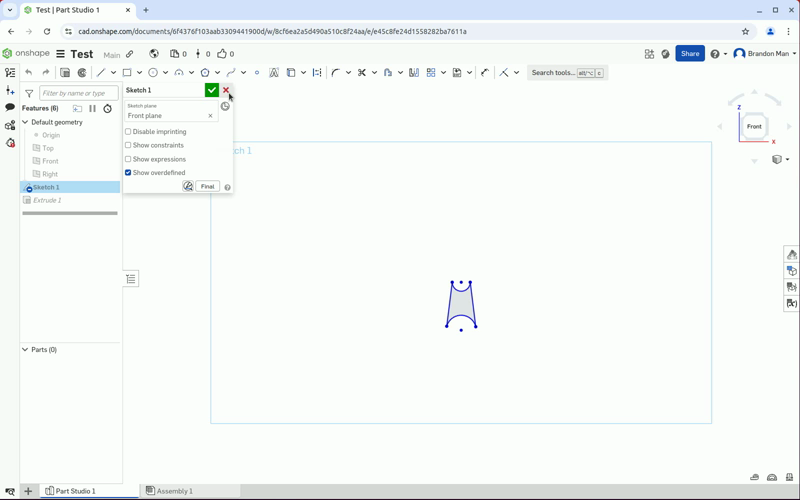
click(229, 92)
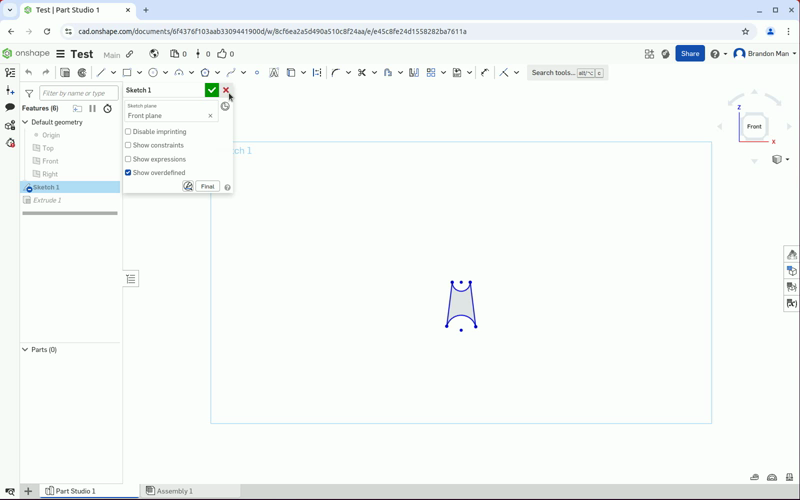
key(shift+s)
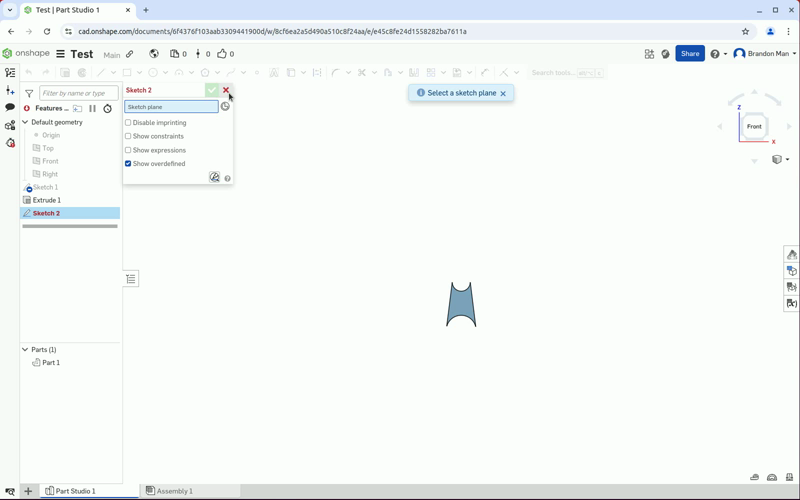
mouse_move(73, 163)
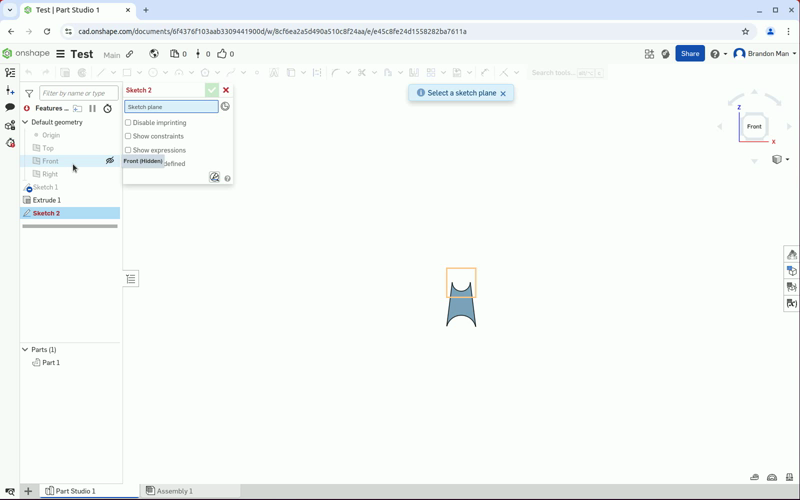
click(73, 163)
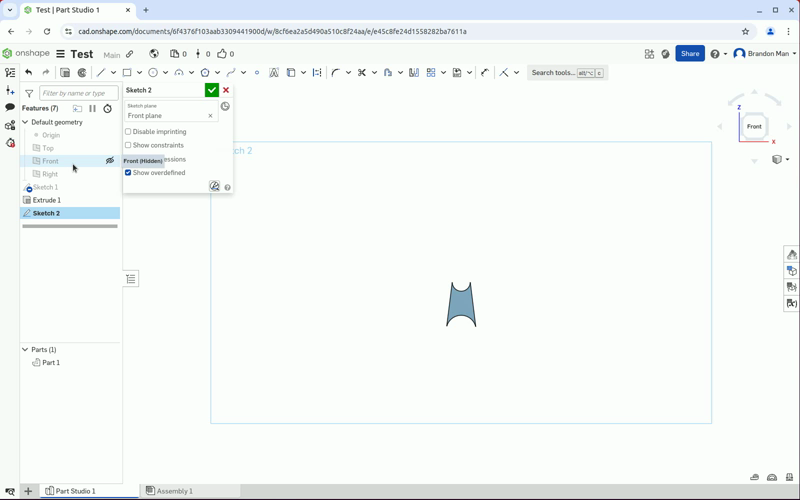
mouse_move(73, 352)
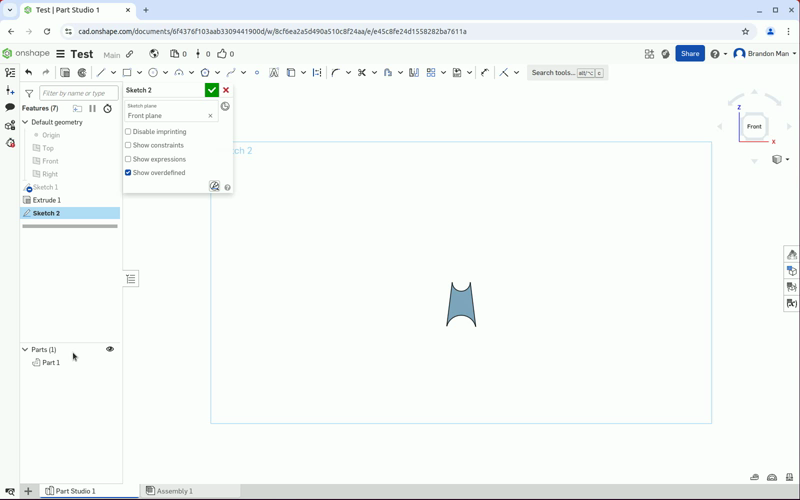
key(y)
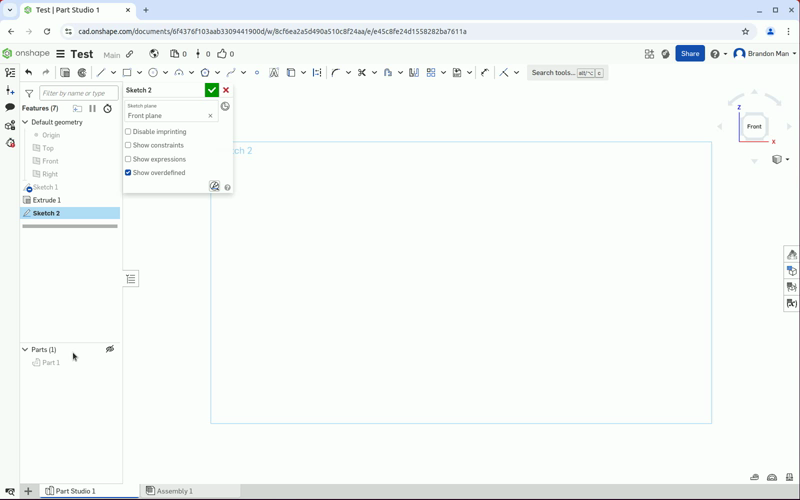
key(l)
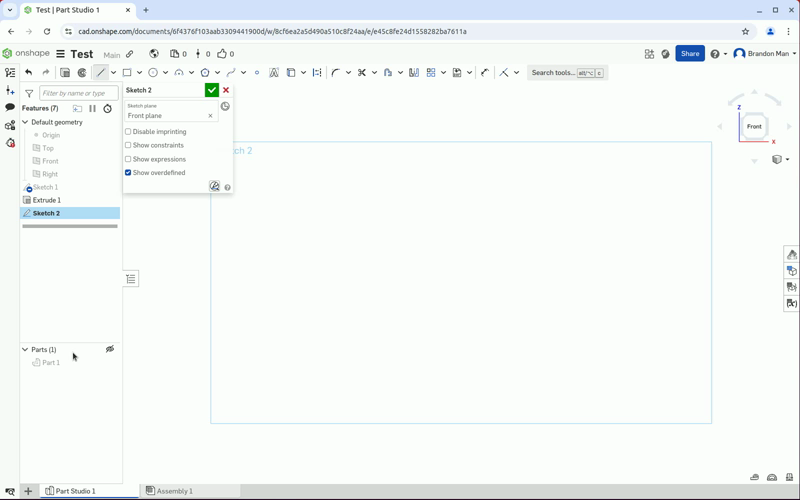
key_down(shift)
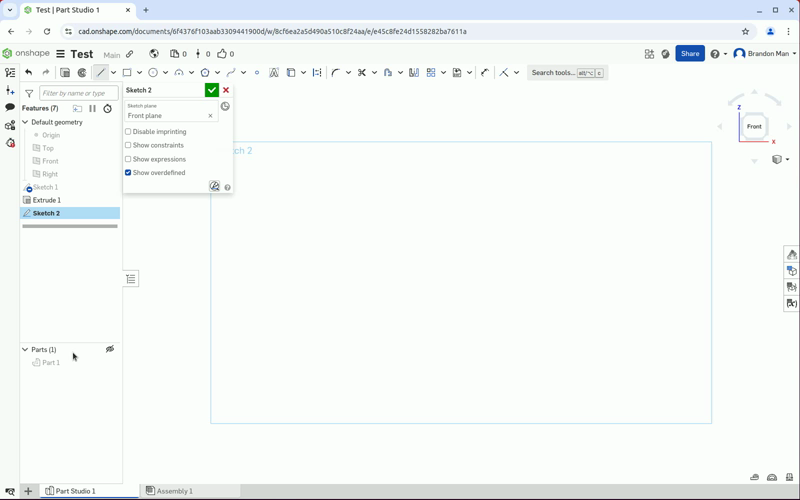
mouse_move(446, 333)
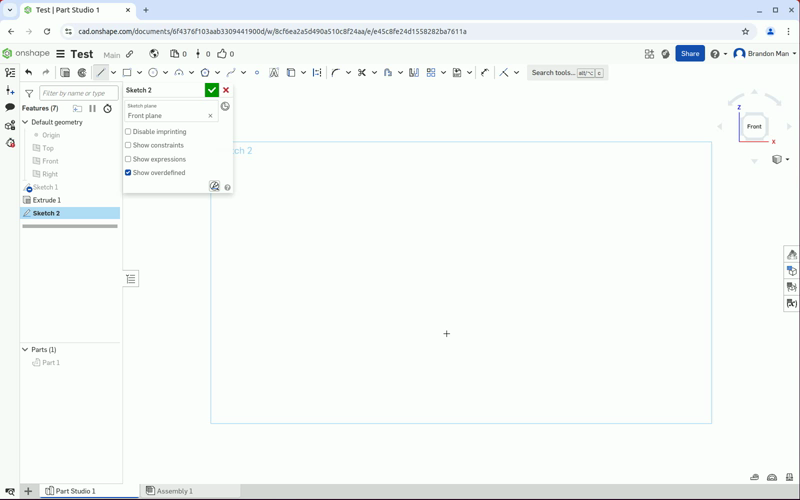
click(446, 333)
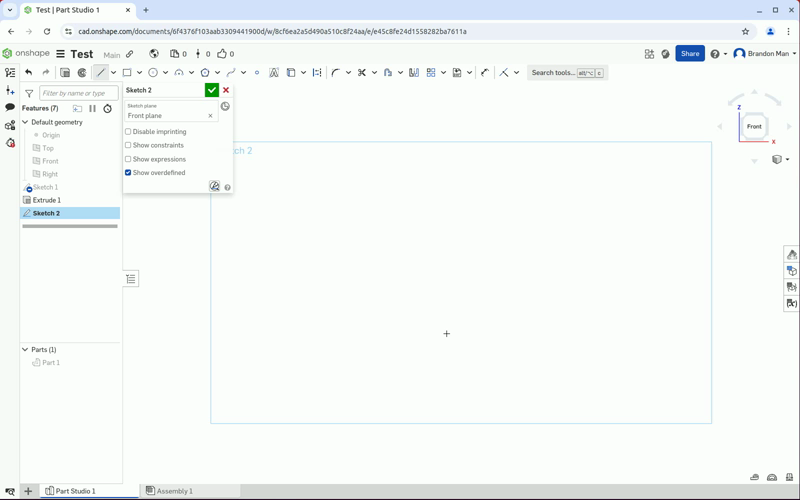
key_up(shift)
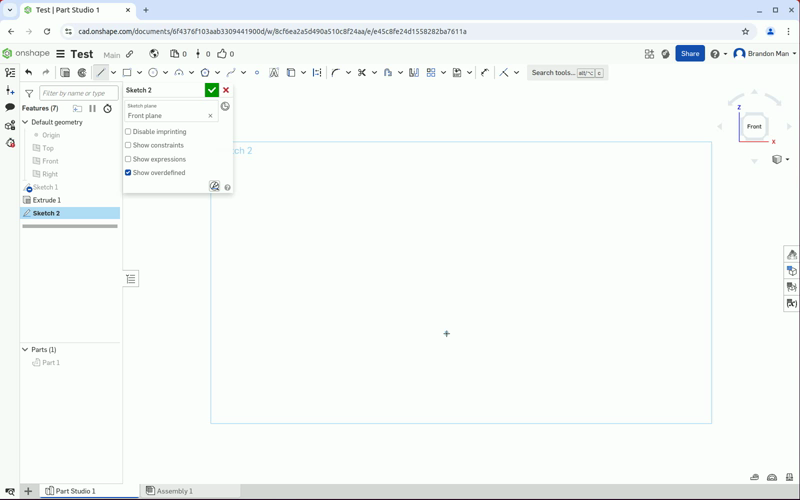
key_down(shift)
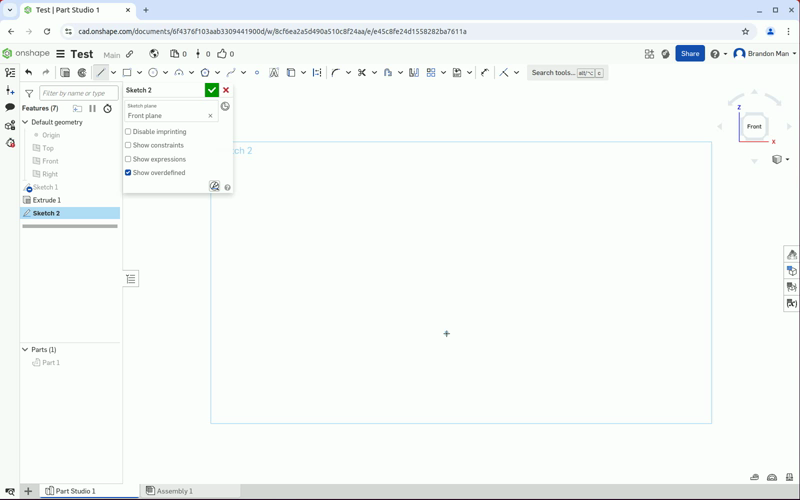
mouse_move(476, 333)
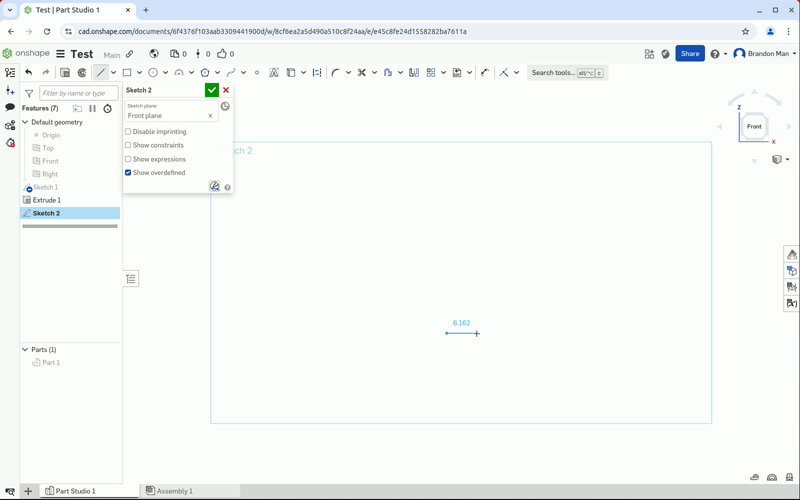
mouse_move(453, 388)
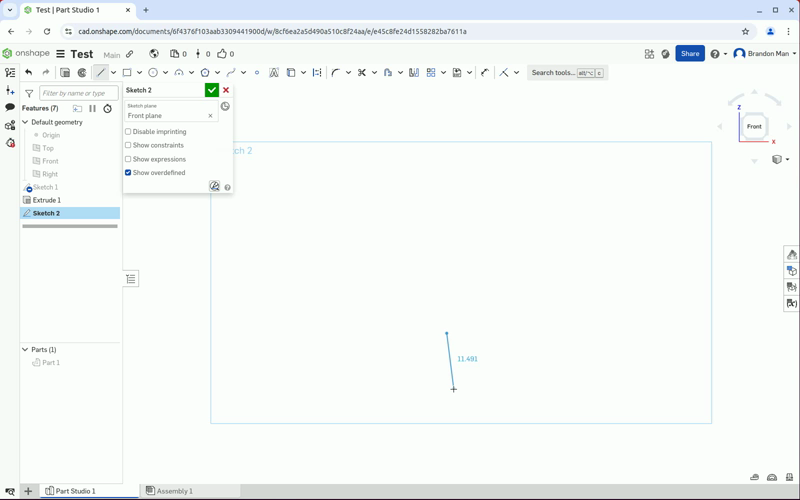
click(453, 388)
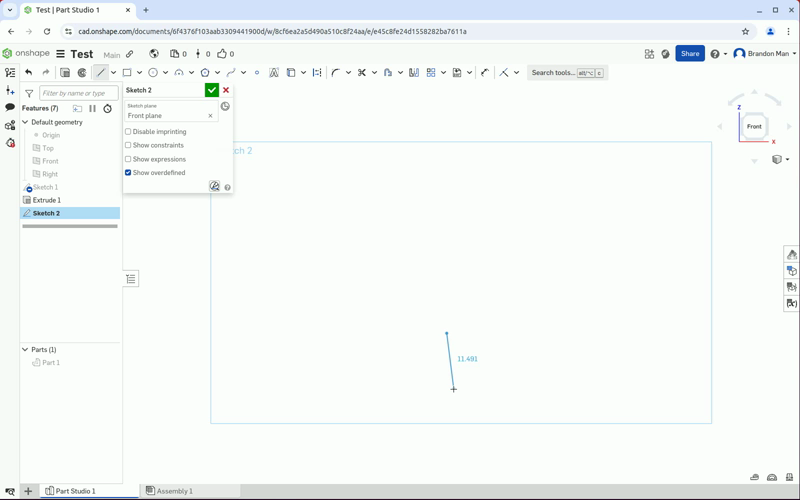
key_up(shift)
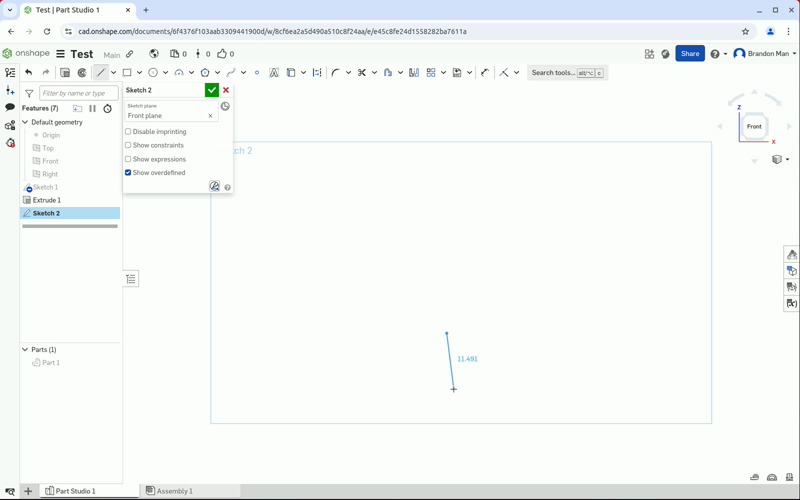
key(esc)
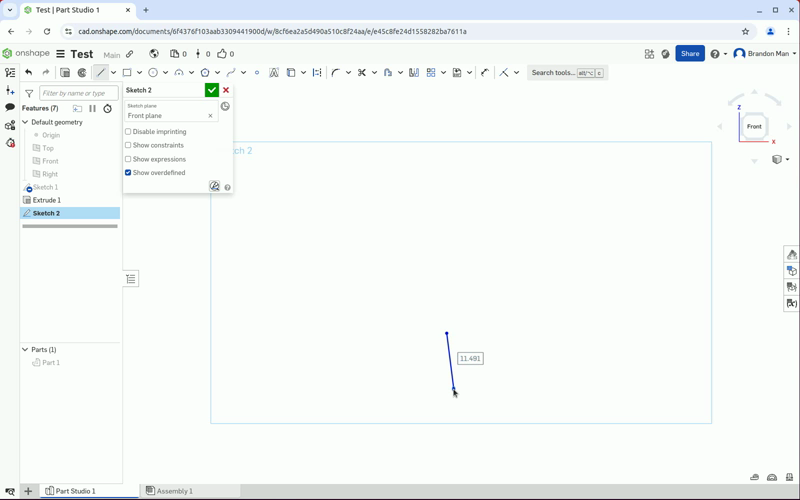
key(a)
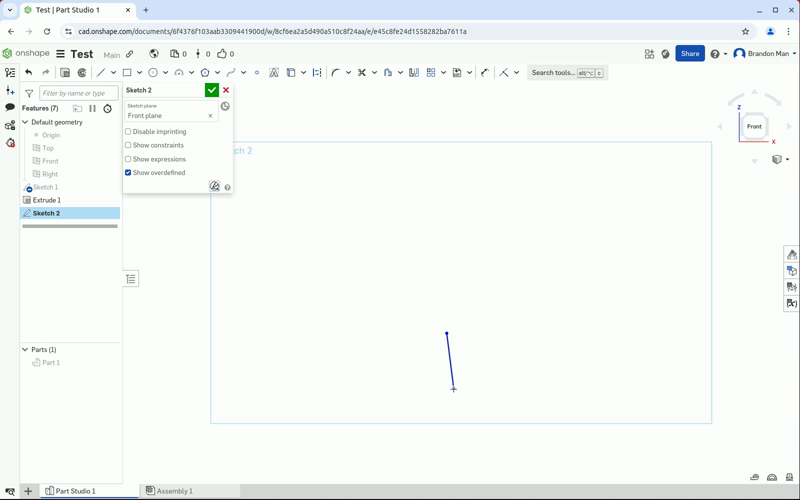
mouse_move(453, 388)
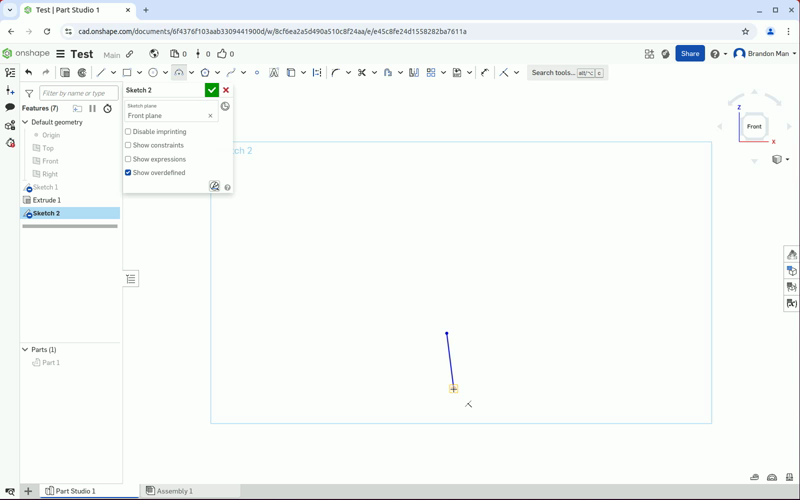
click(453, 388)
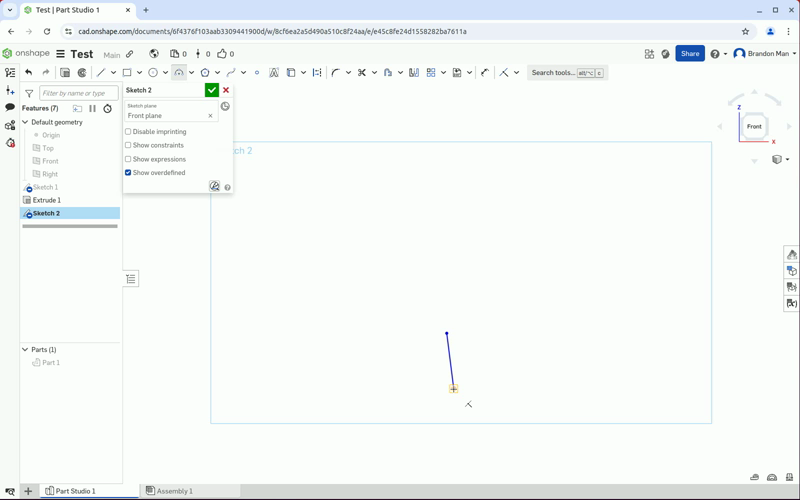
key_down(shift)
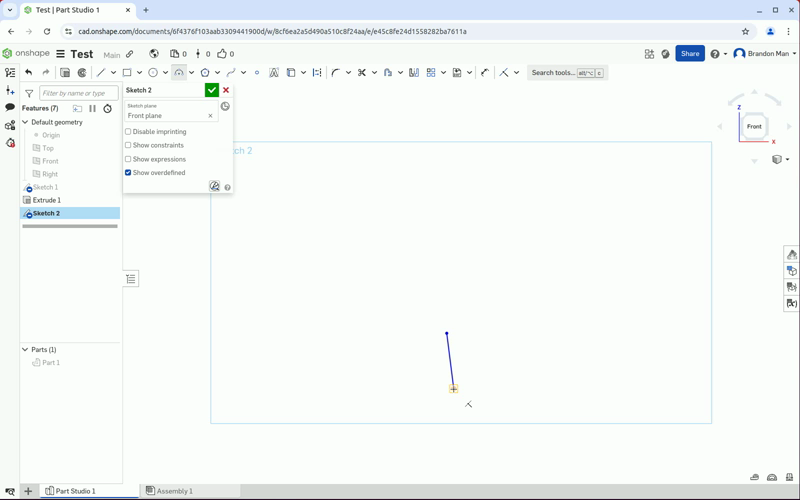
mouse_move(461, 396)
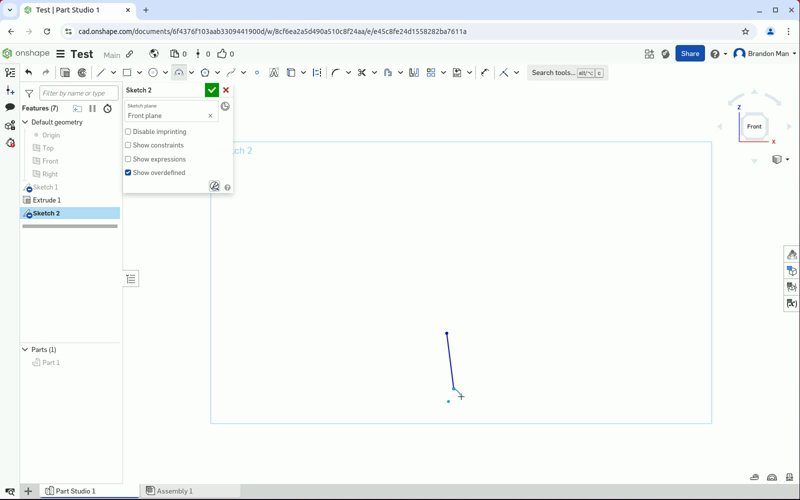
click(461, 396)
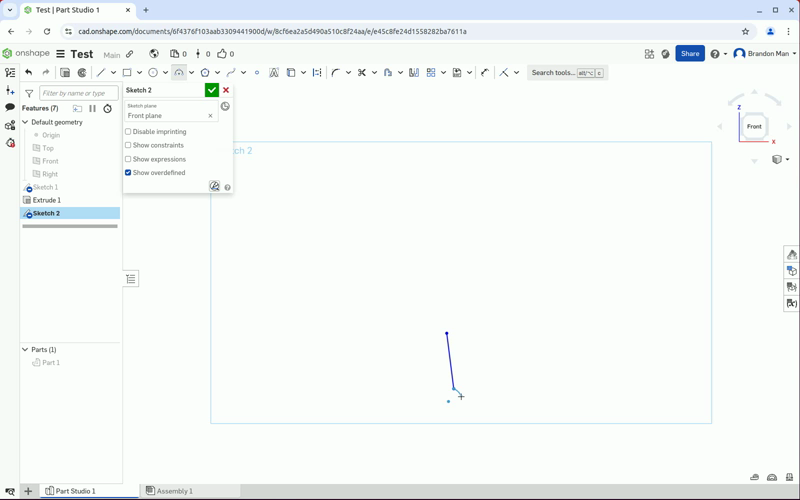
mouse_move(466, 383)
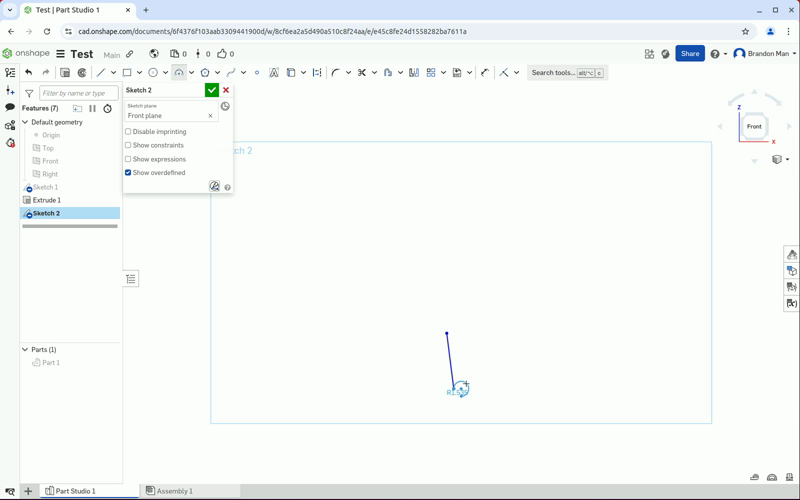
click(466, 383)
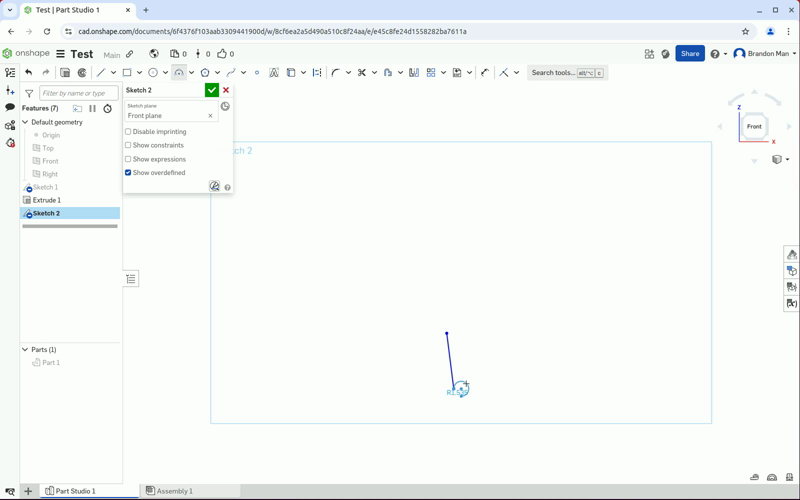
key_up(shift)
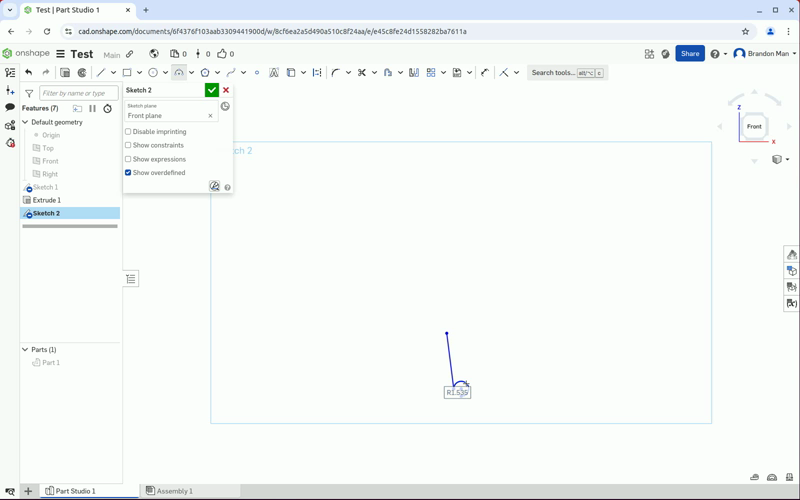
key(esc)
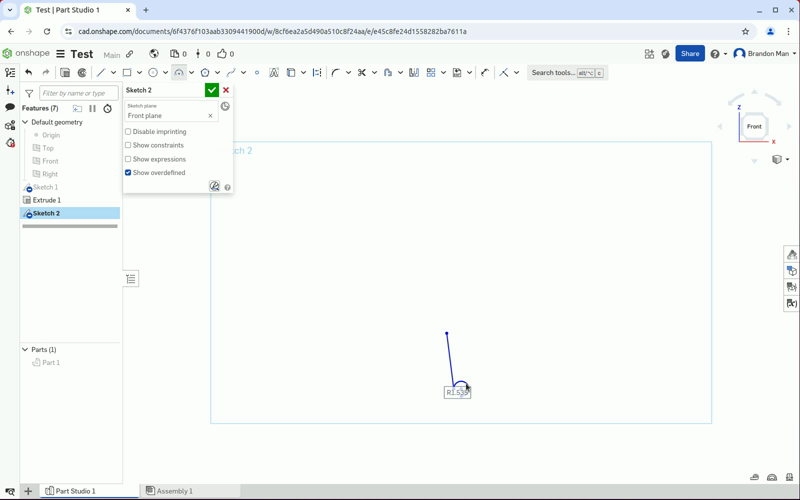
key(l)
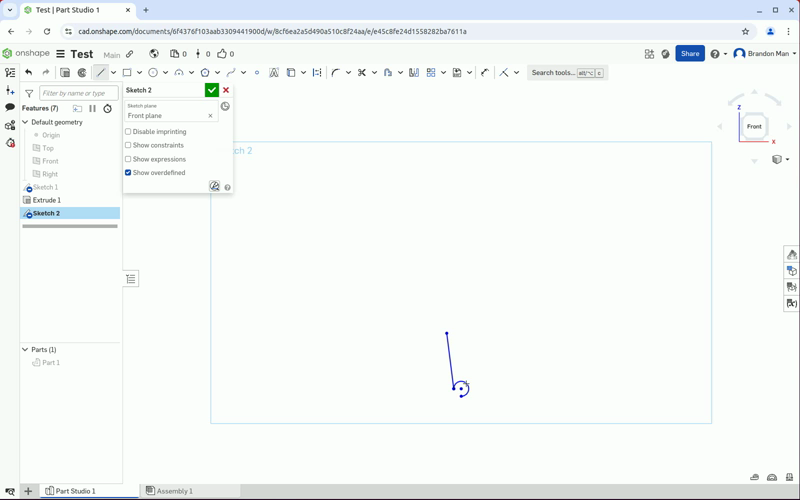
mouse_move(461, 396)
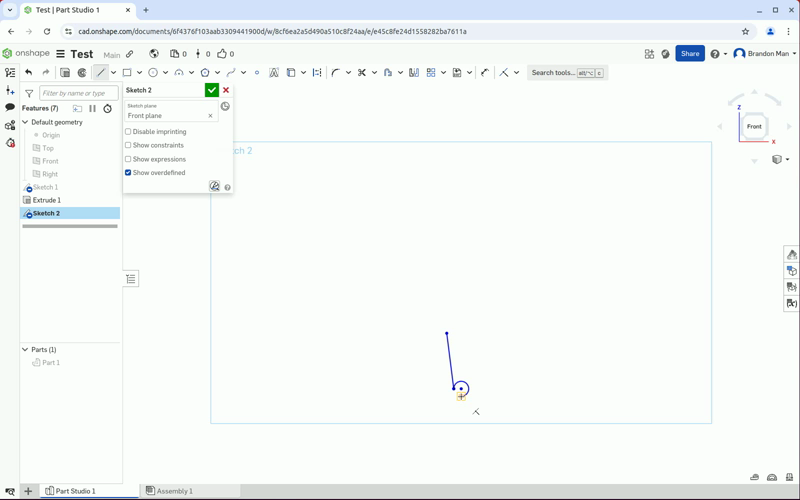
click(461, 396)
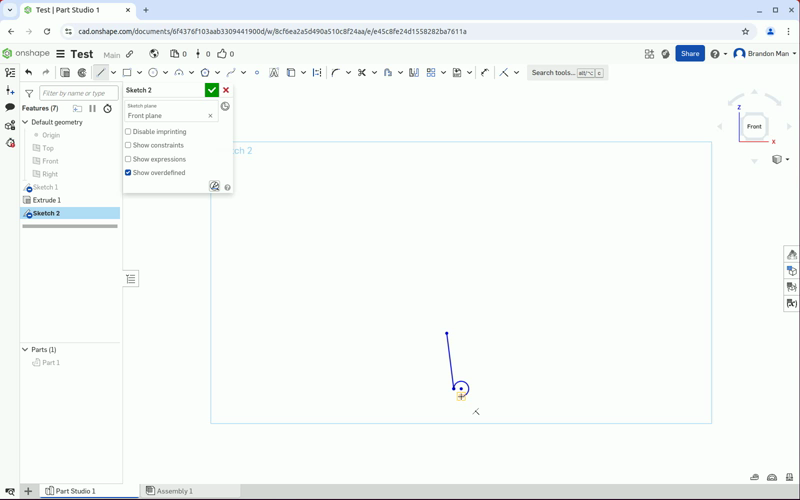
key_down(shift)
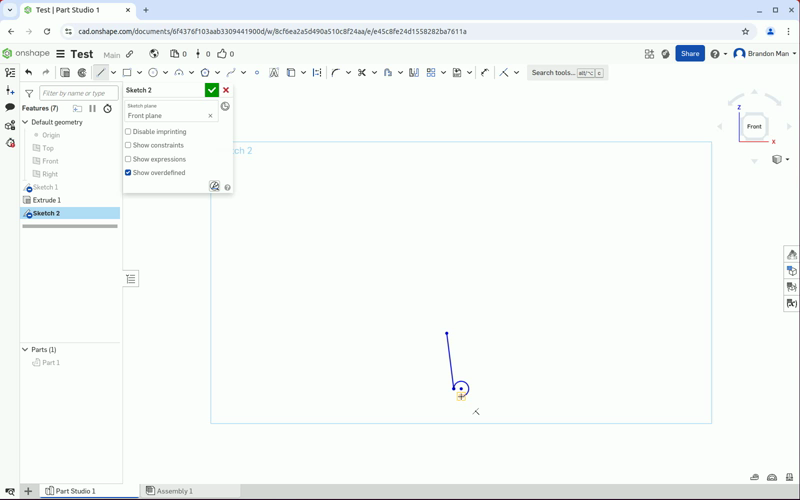
mouse_move(491, 396)
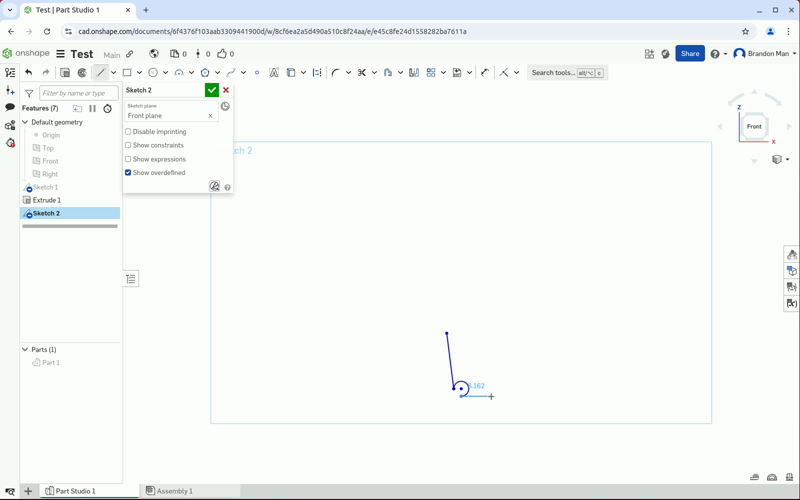
mouse_move(502, 396)
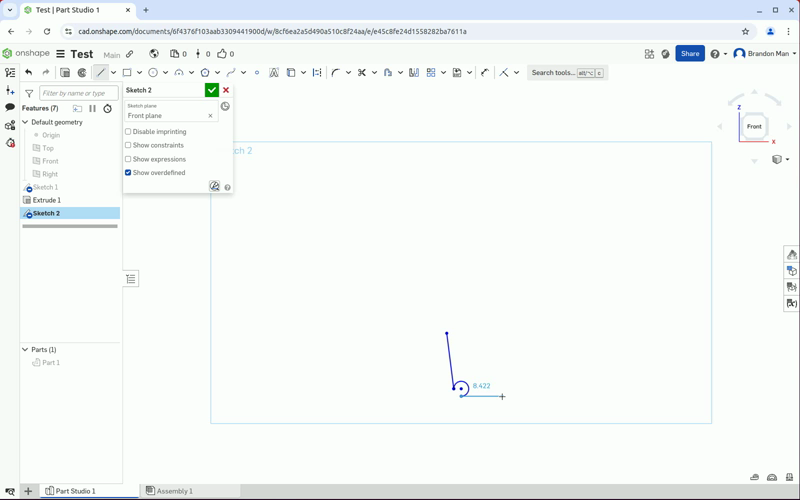
click(502, 396)
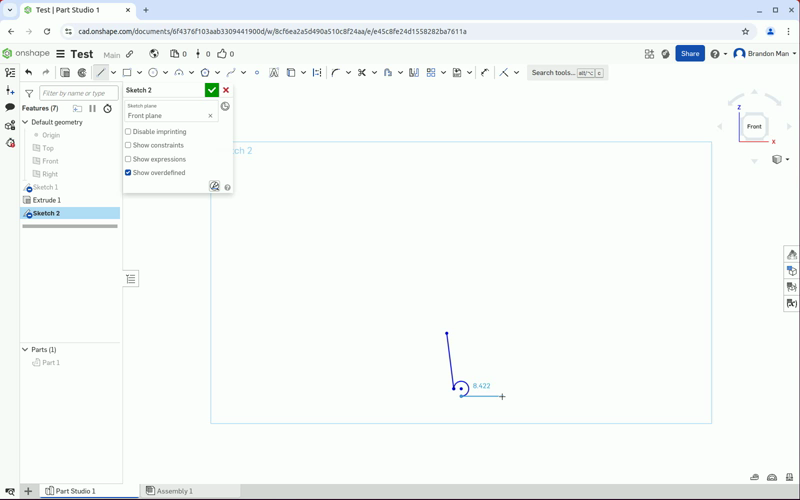
key_up(shift)
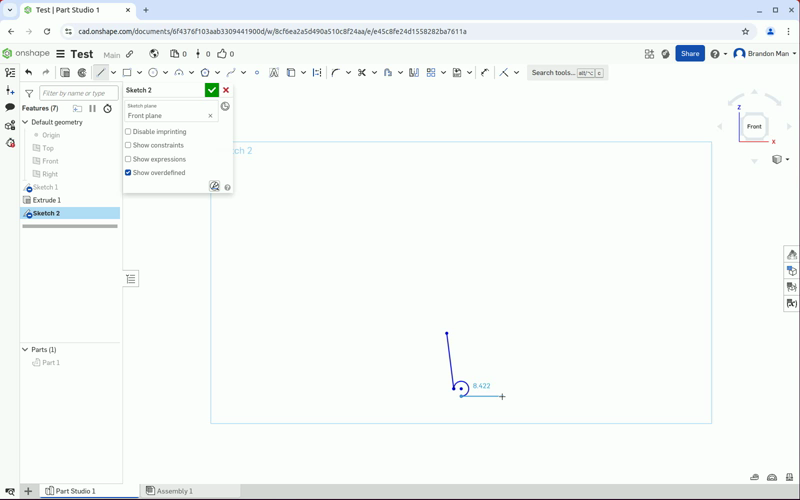
key(esc)
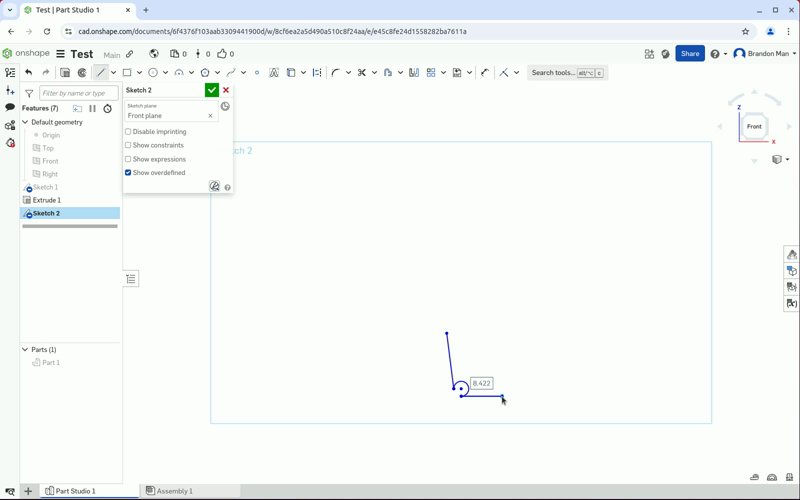
key(a)
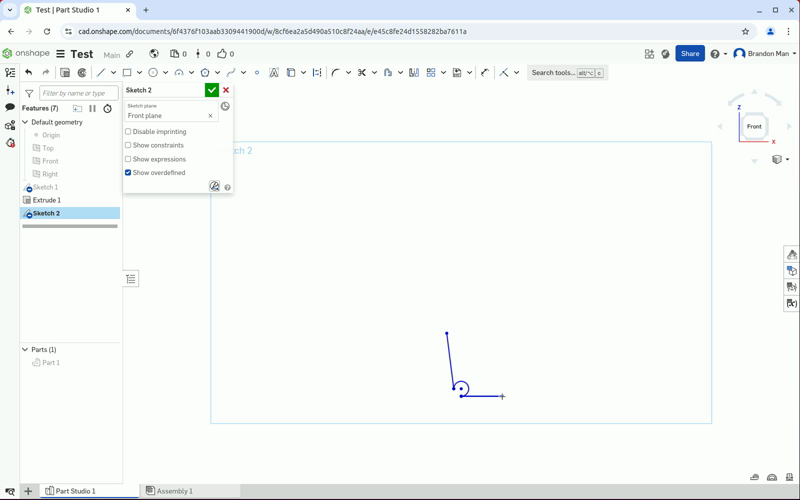
mouse_move(502, 396)
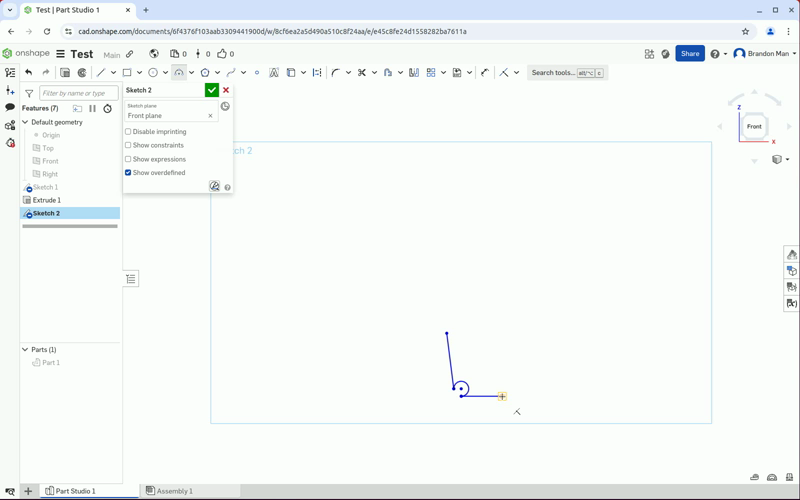
click(502, 396)
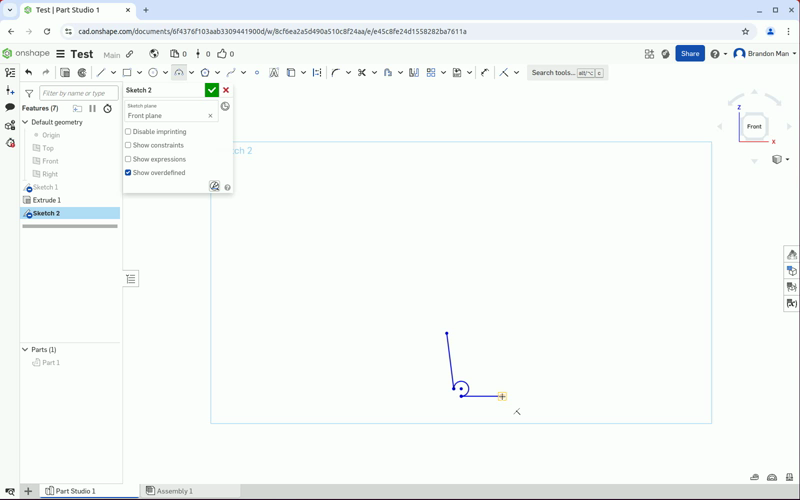
key_down(shift)
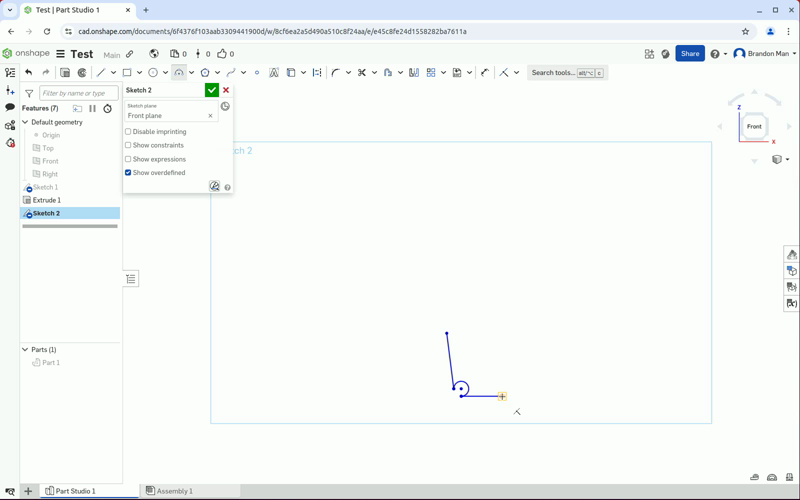
mouse_move(502, 381)
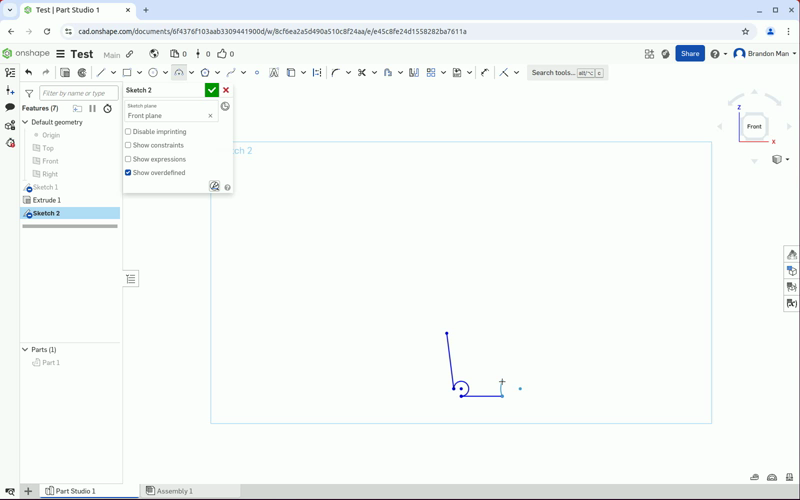
click(502, 381)
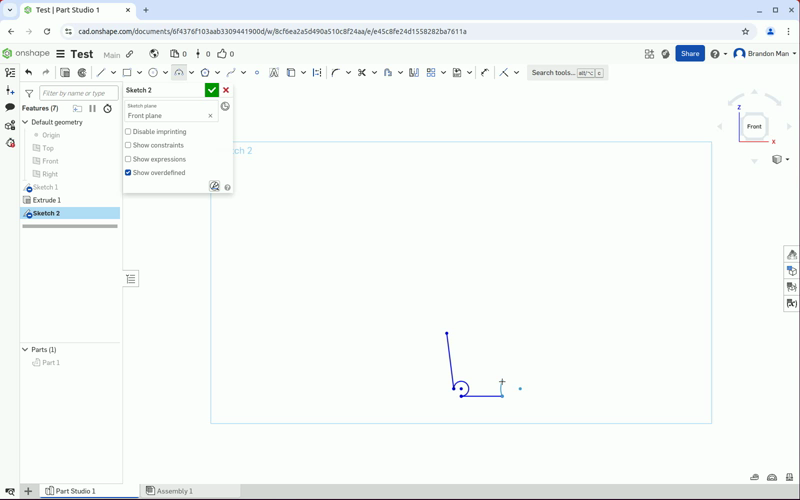
mouse_move(494, 388)
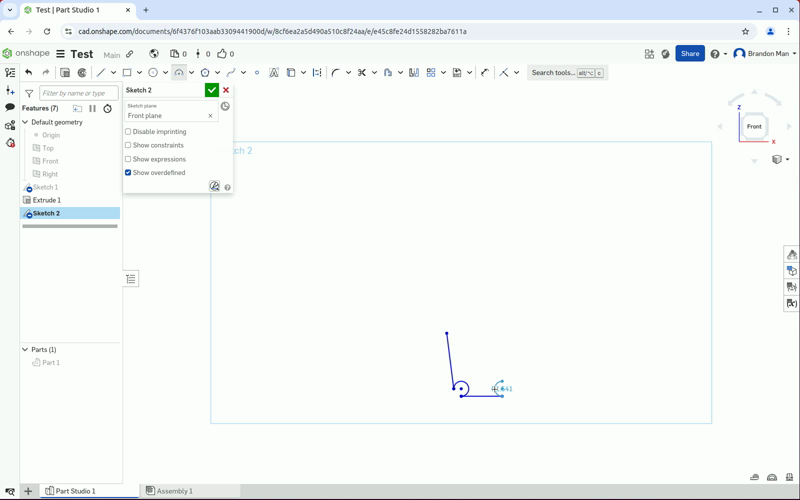
click(494, 388)
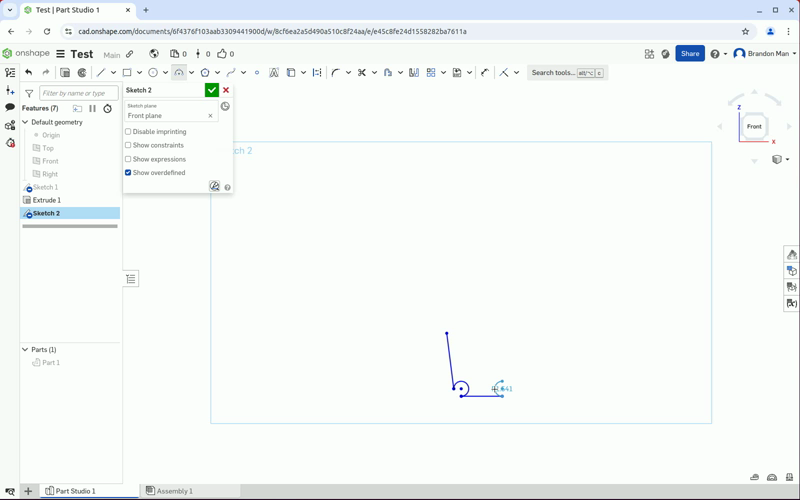
key_up(shift)
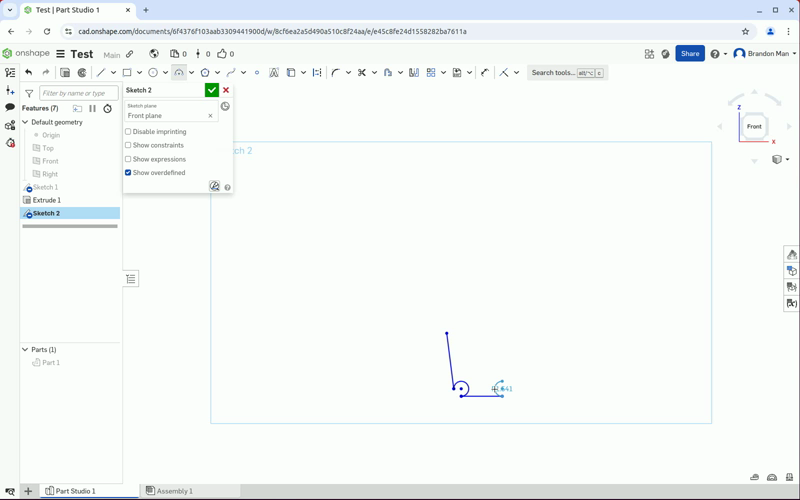
key(esc)
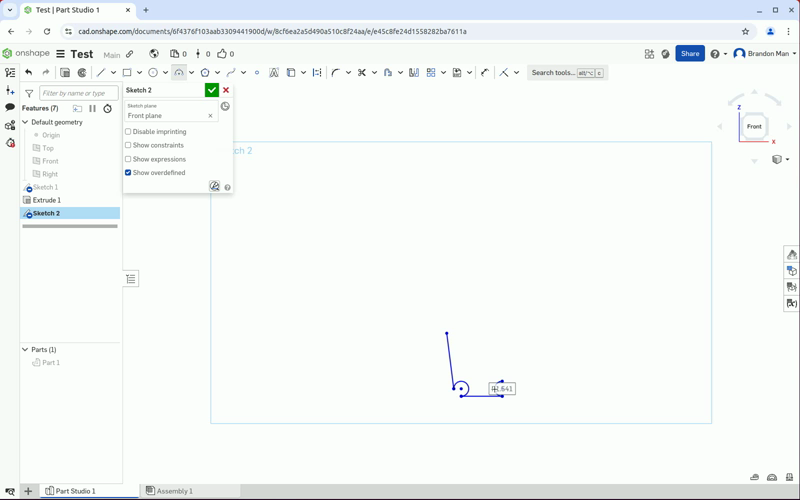
key(l)
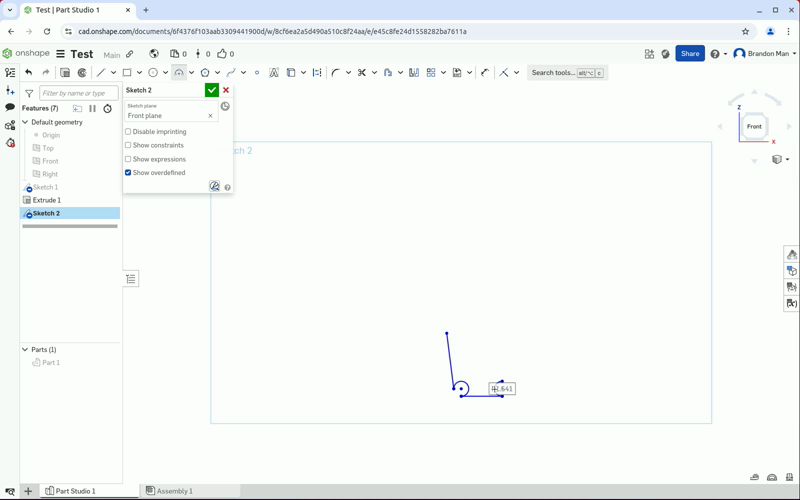
mouse_move(502, 381)
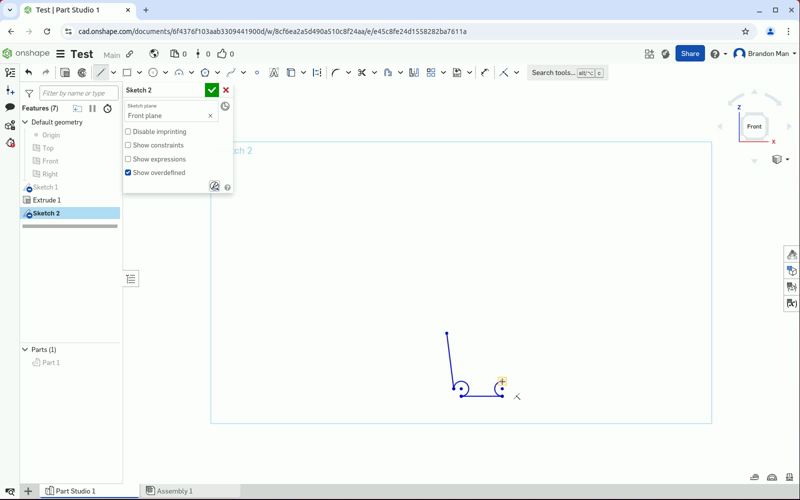
click(502, 381)
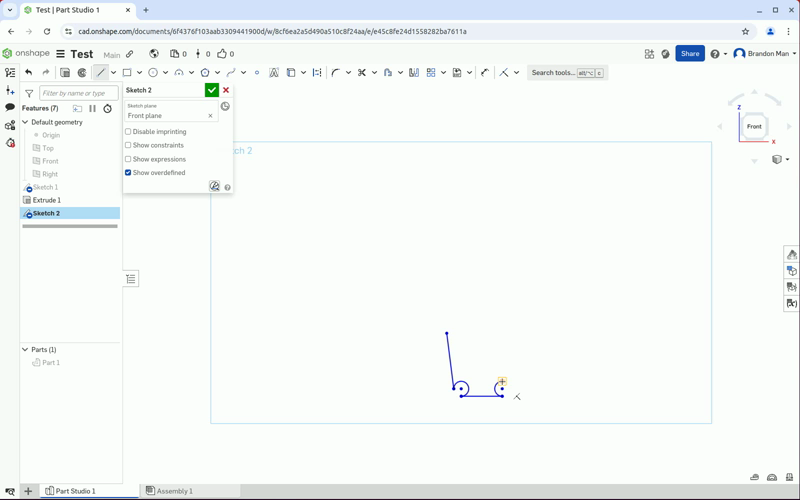
key_down(shift)
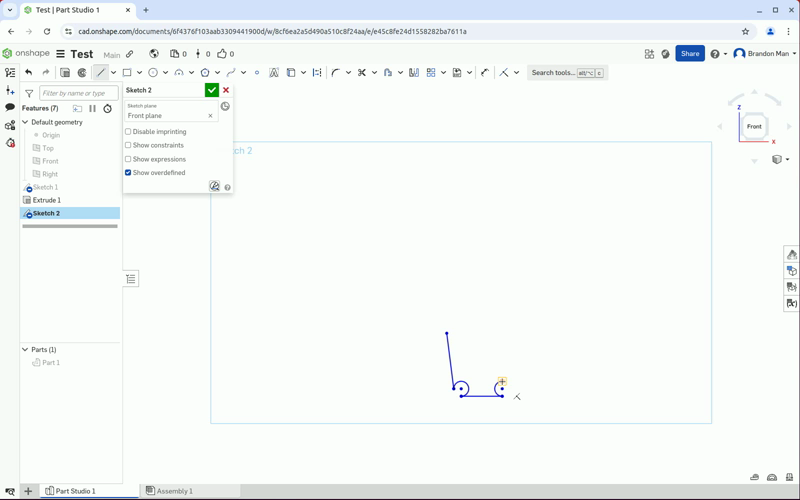
mouse_move(532, 381)
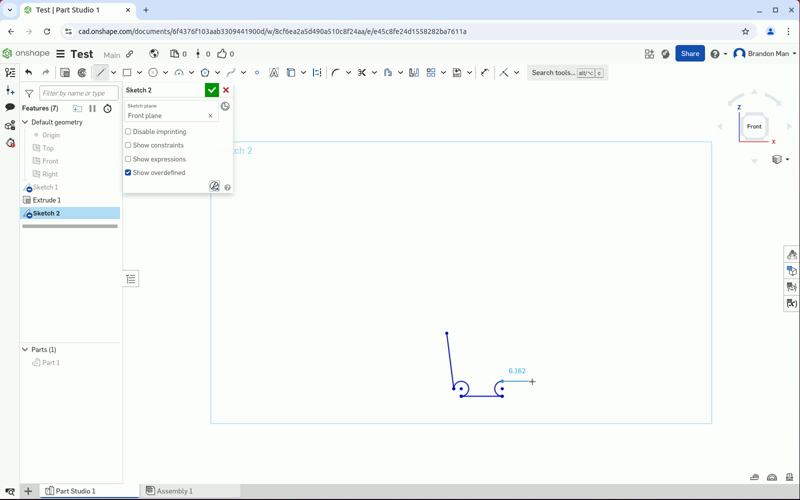
mouse_move(489, 381)
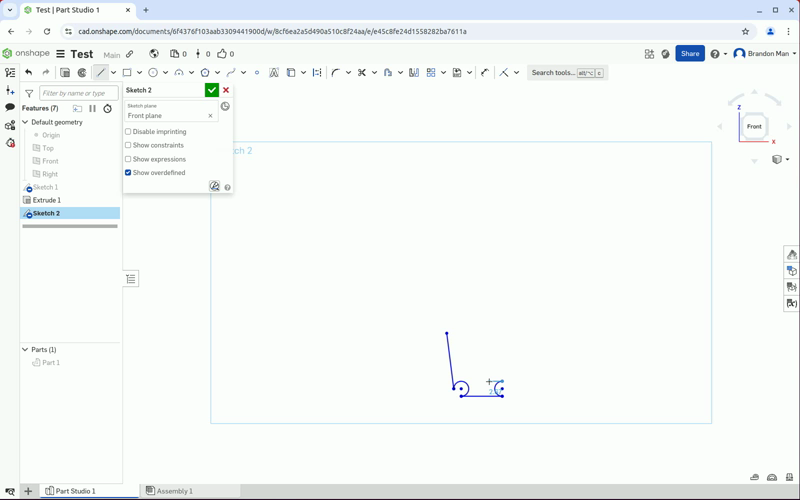
click(489, 381)
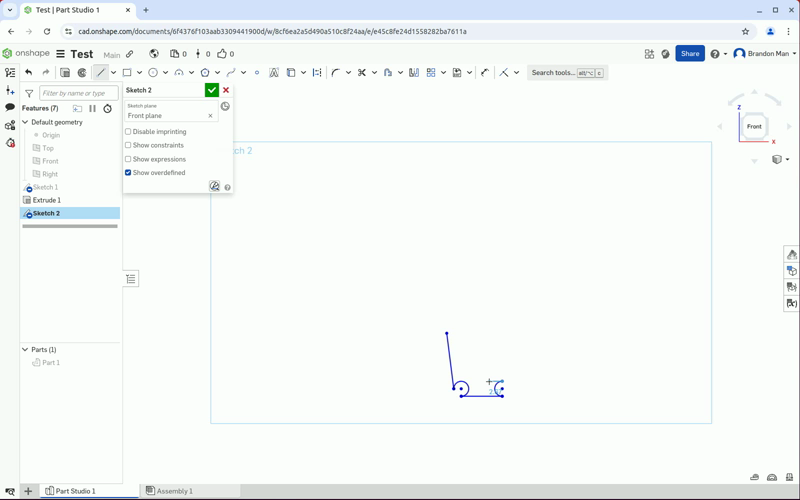
key_up(shift)
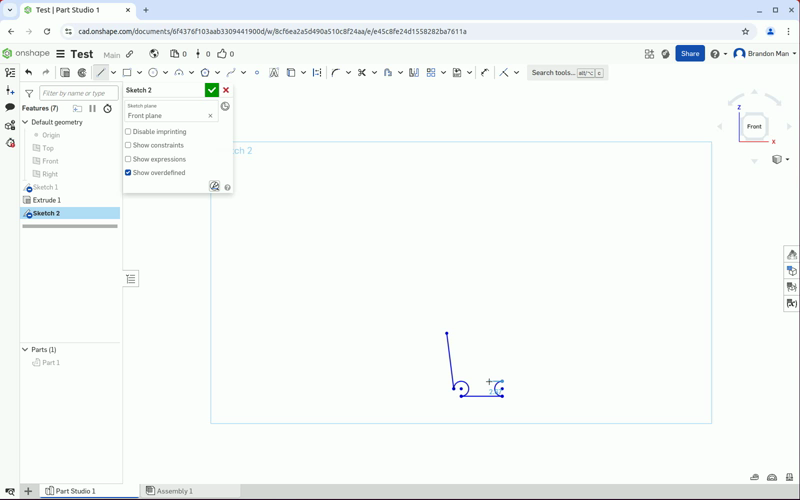
key(esc)
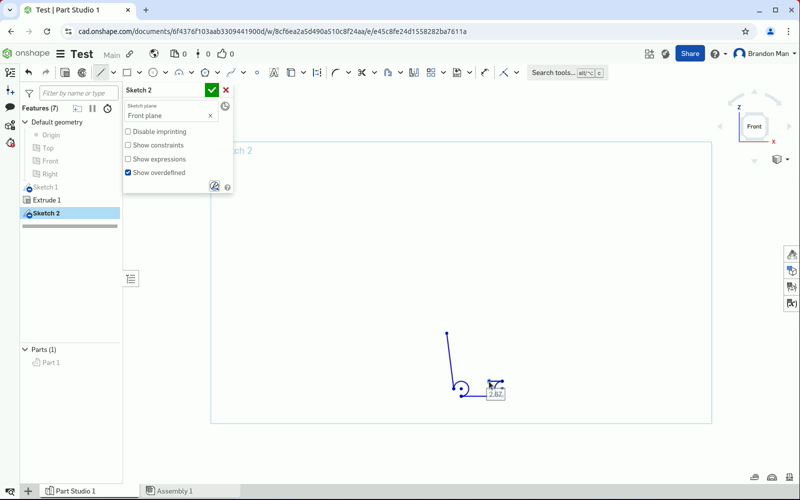
key(a)
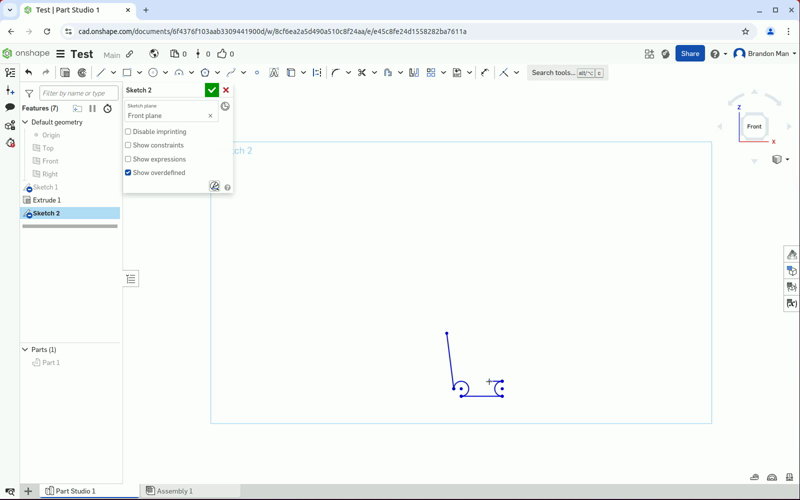
mouse_move(489, 381)
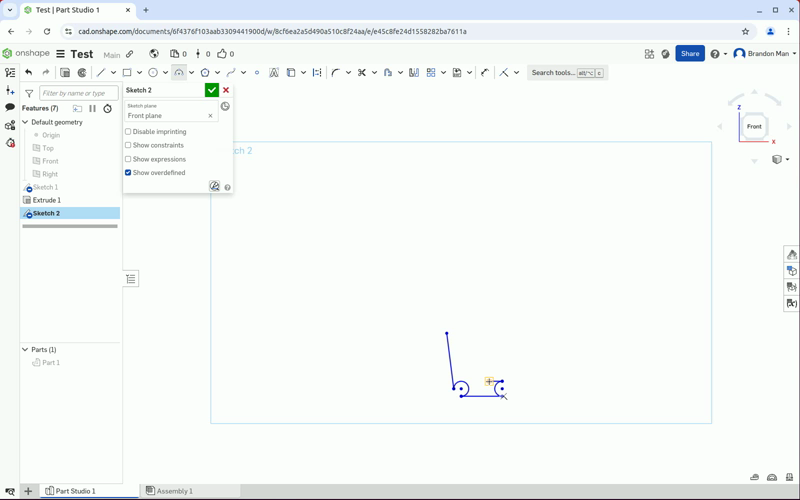
click(489, 381)
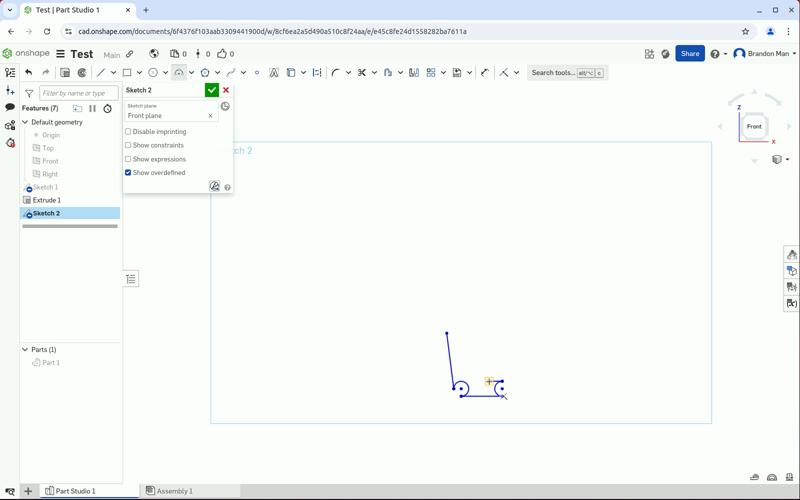
key_down(shift)
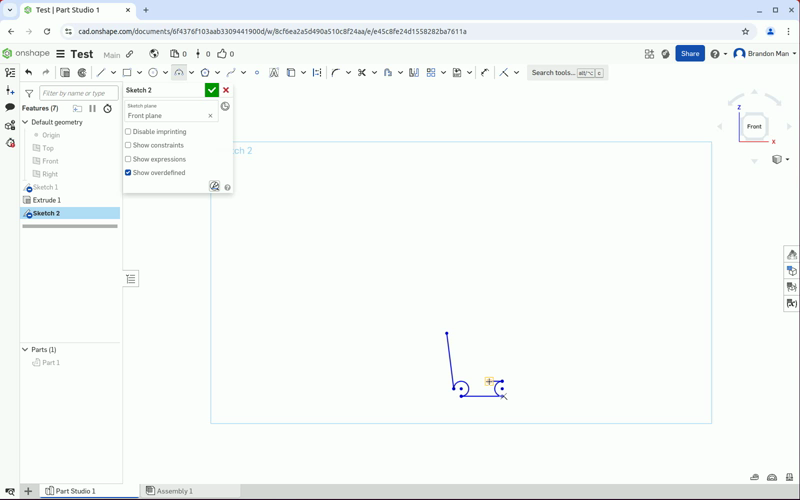
mouse_move(471, 361)
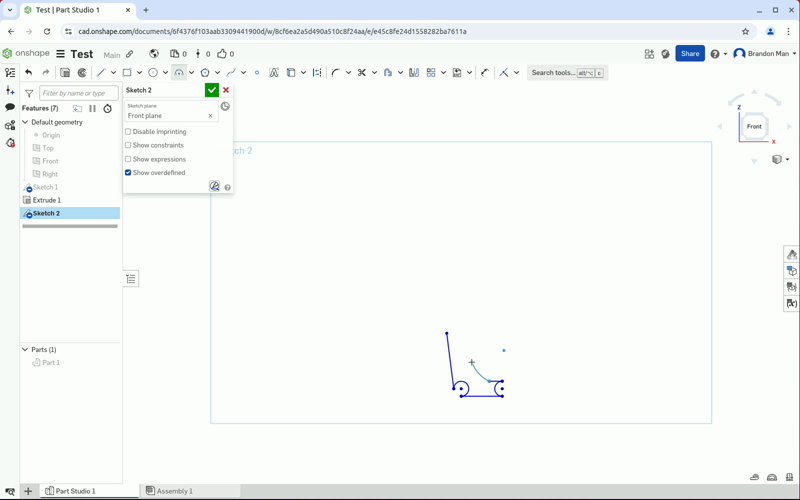
click(471, 361)
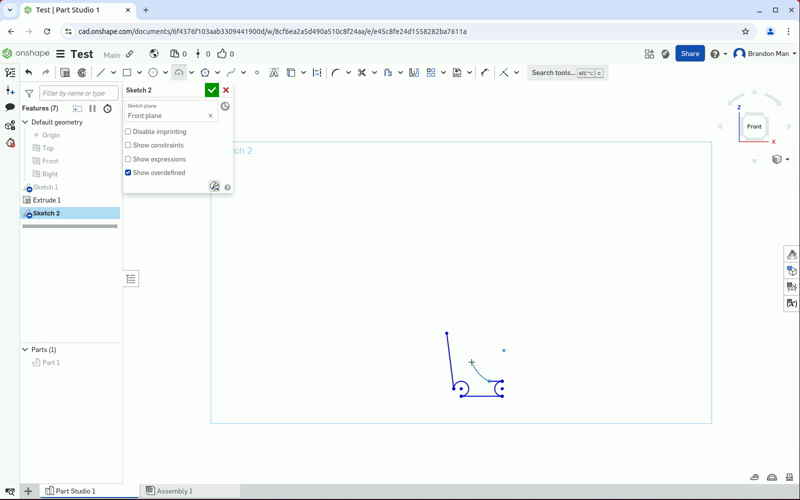
mouse_move(475, 375)
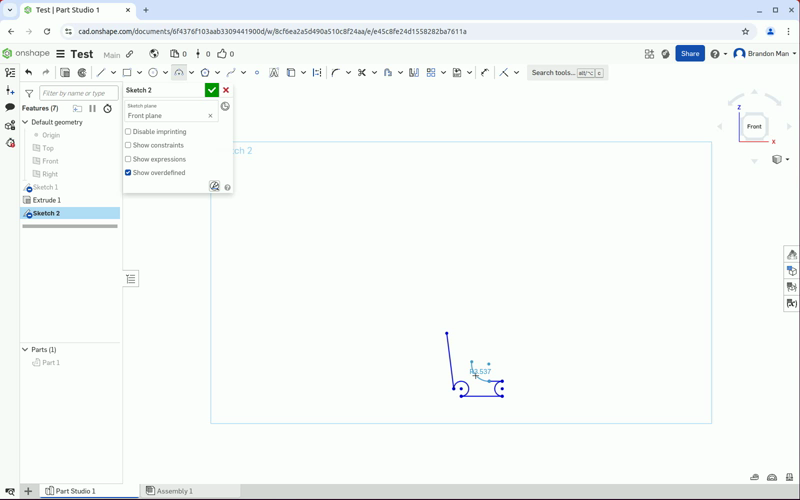
click(475, 375)
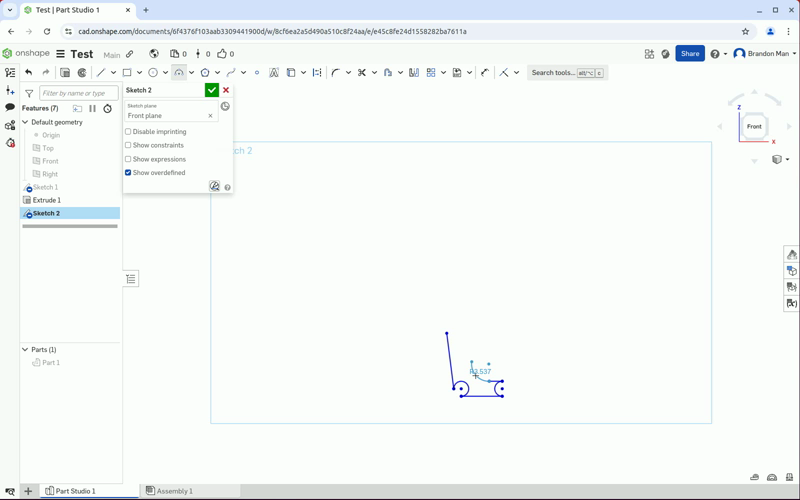
key_up(shift)
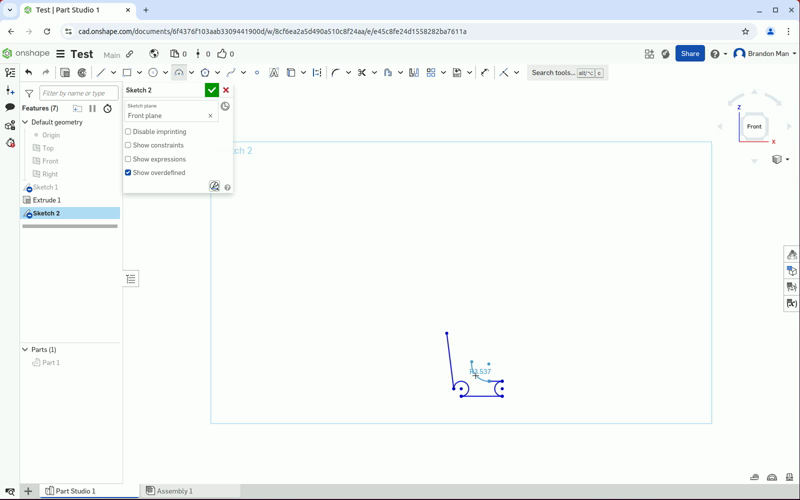
key(esc)
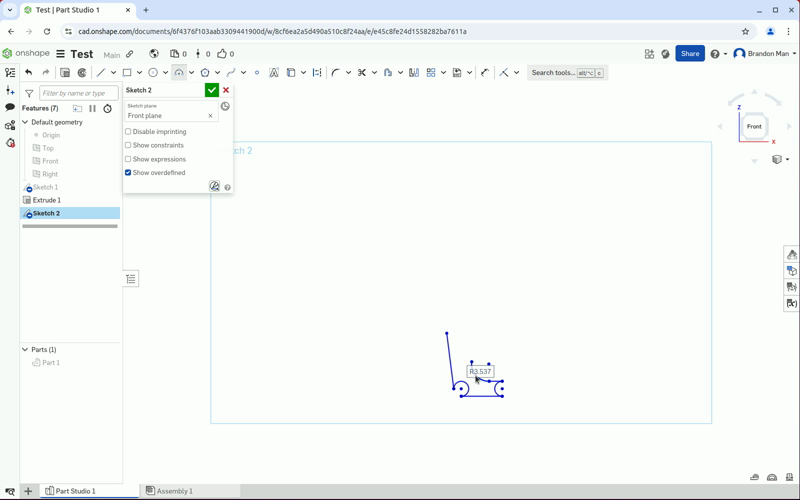
key(l)
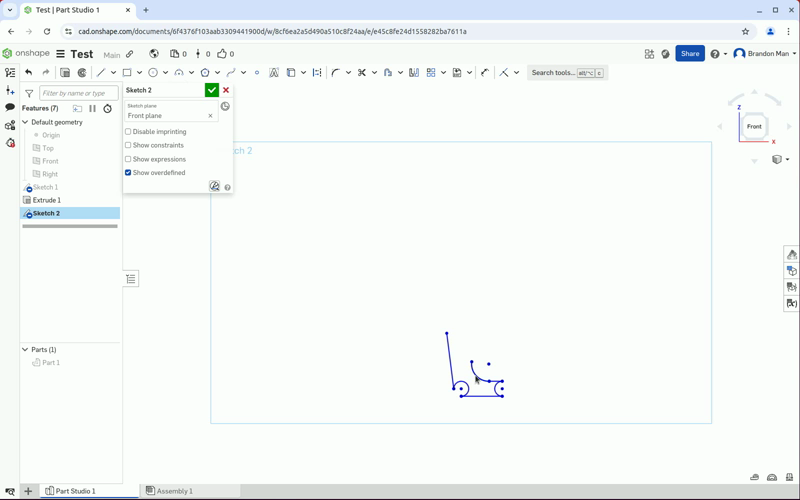
mouse_move(471, 361)
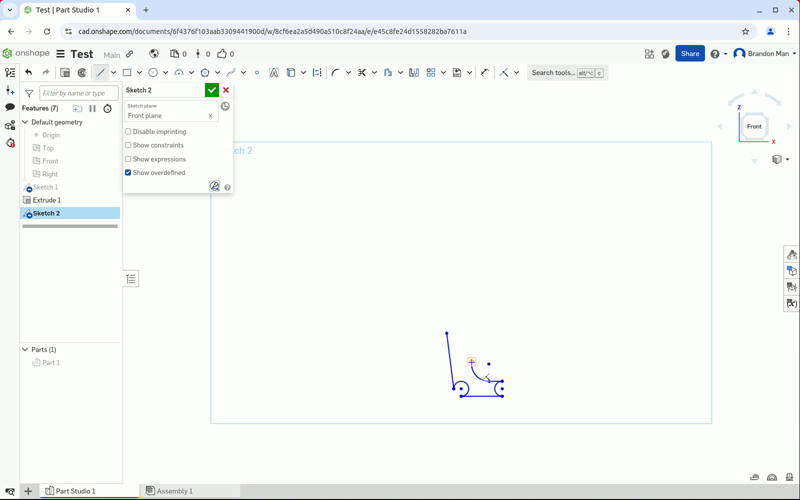
click(471, 361)
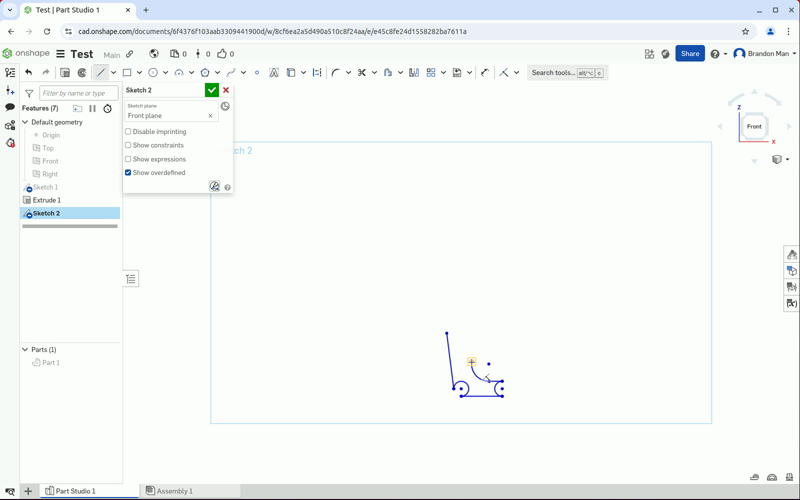
key_down(shift)
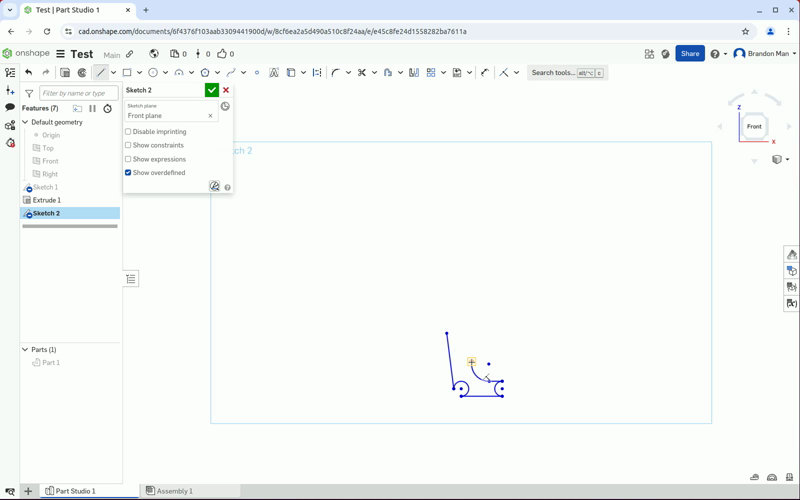
mouse_move(501, 361)
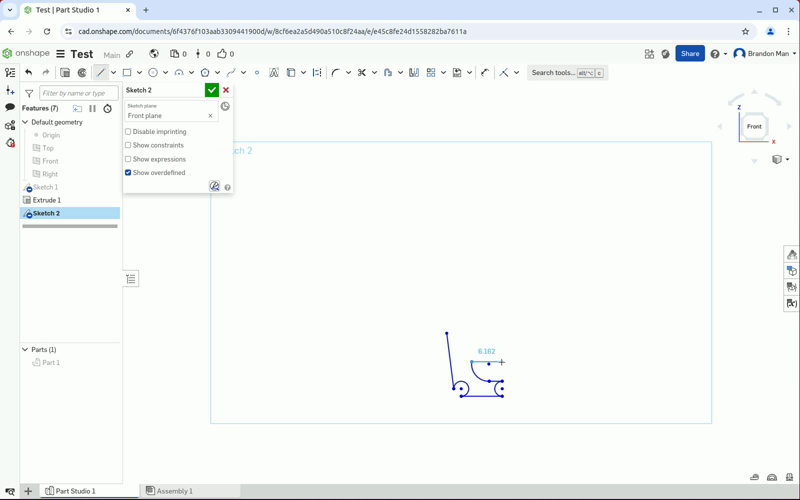
mouse_move(474, 333)
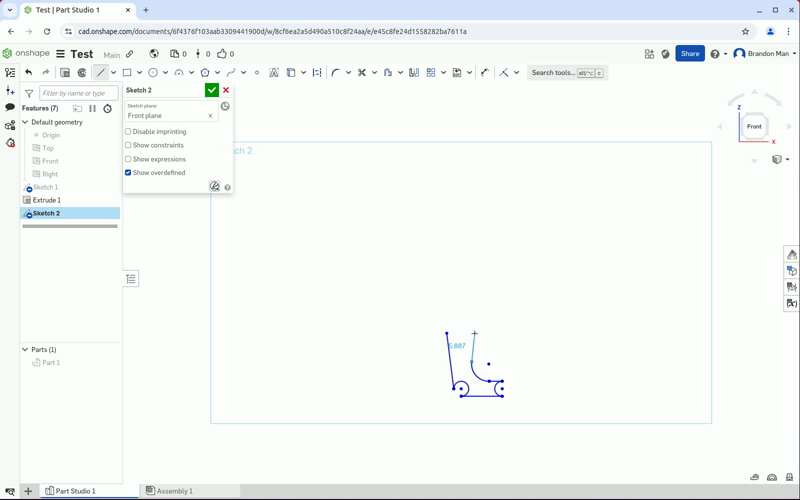
click(474, 333)
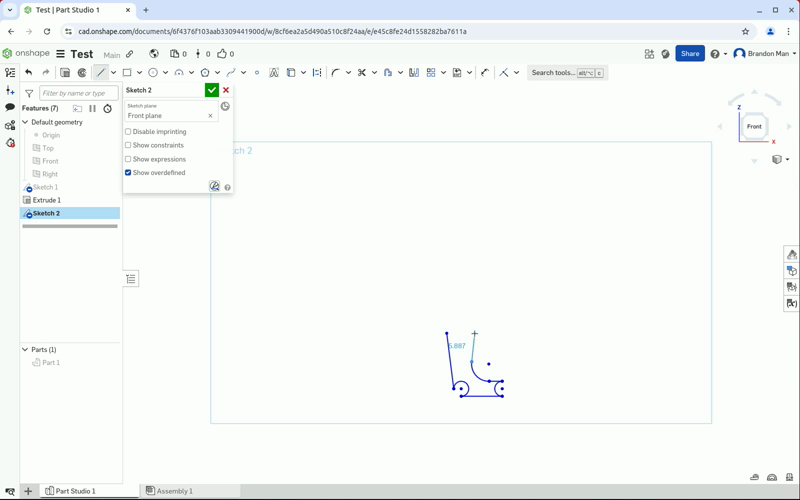
key_up(shift)
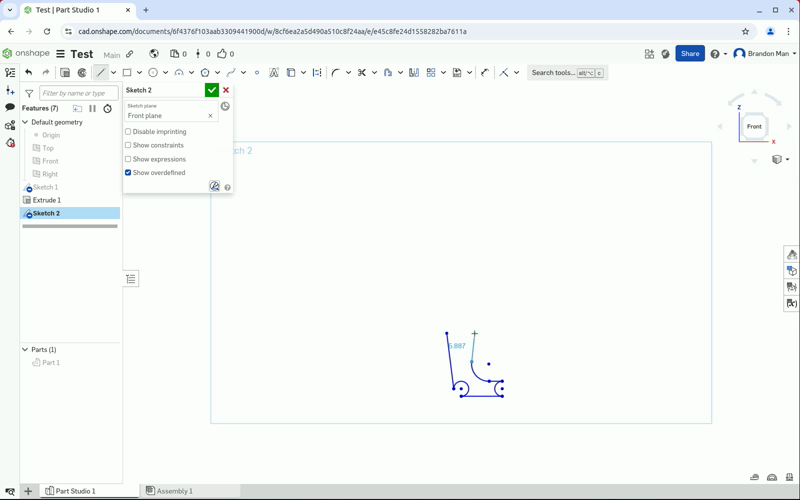
key(esc)
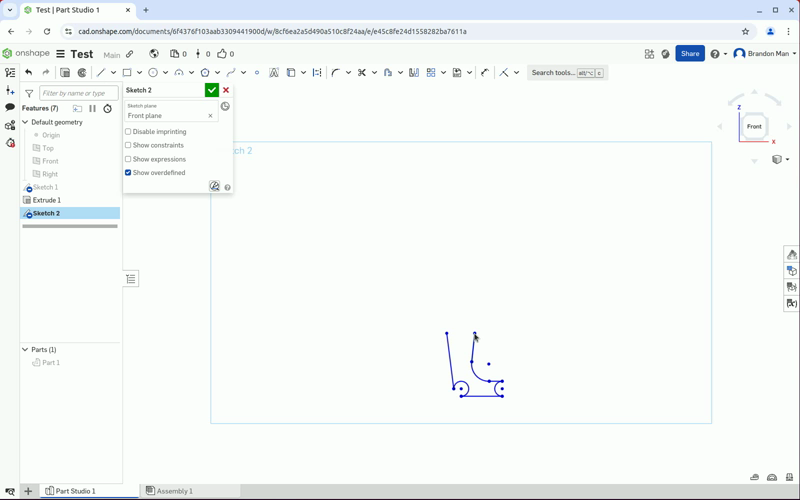
key(a)
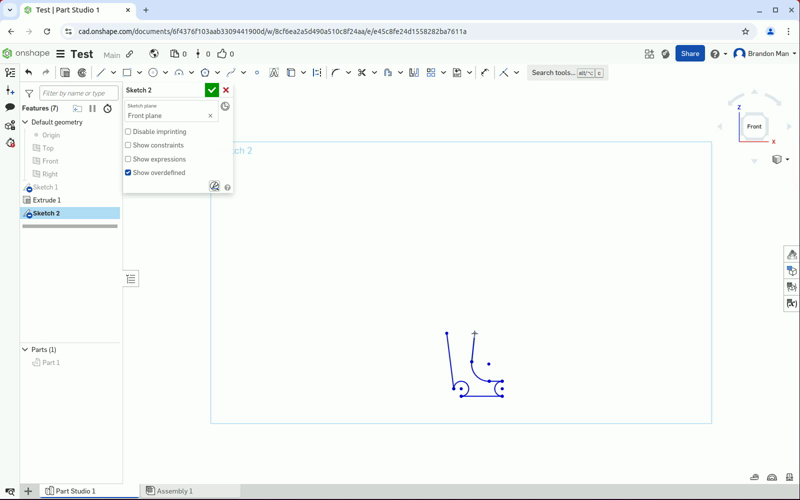
mouse_move(474, 333)
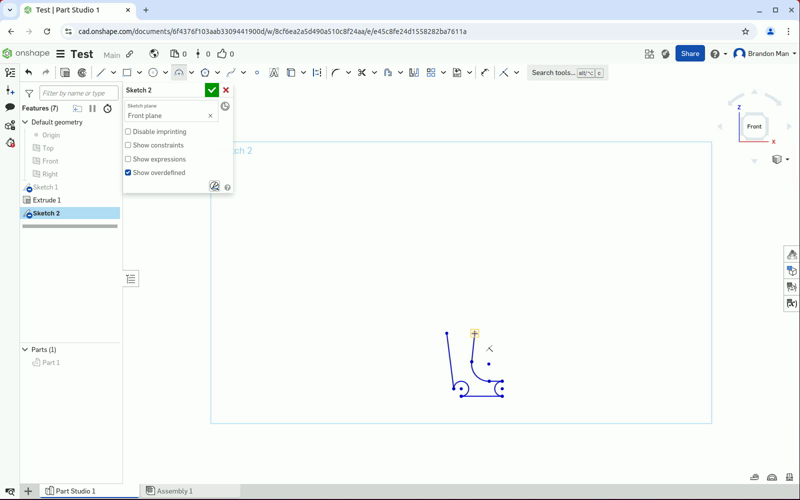
click(474, 333)
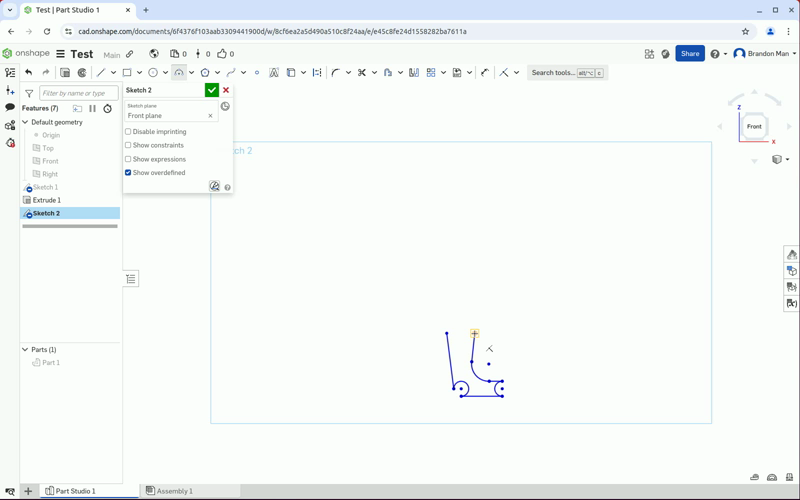
mouse_move(446, 333)
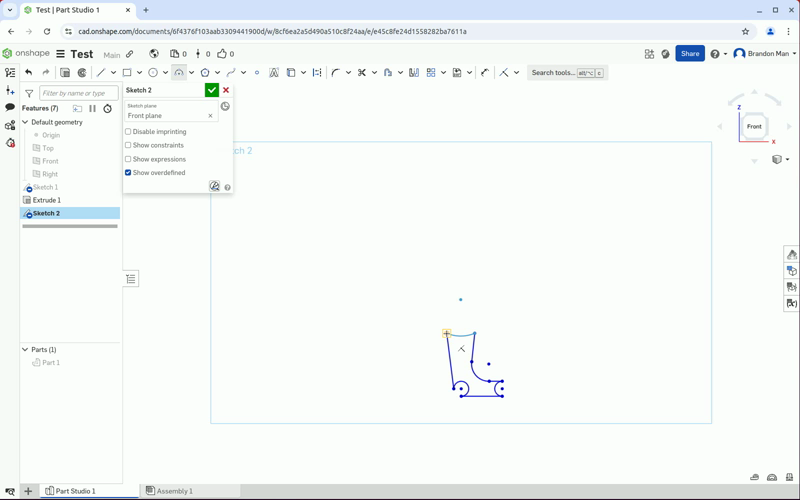
click(446, 333)
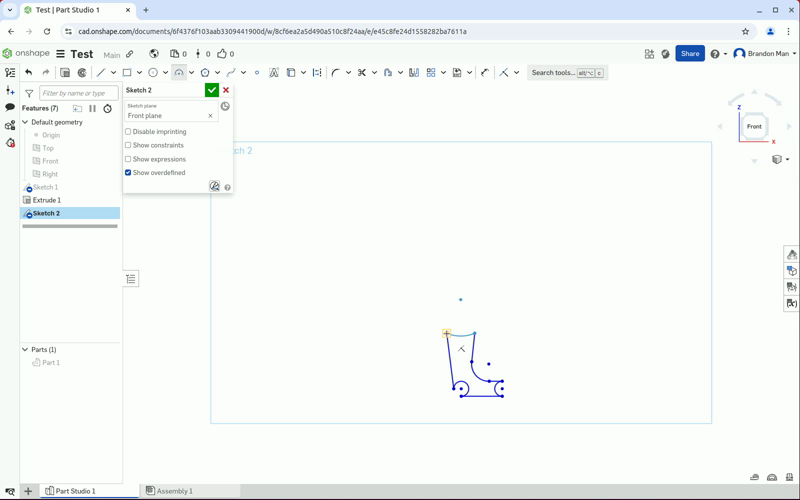
key_down(shift)
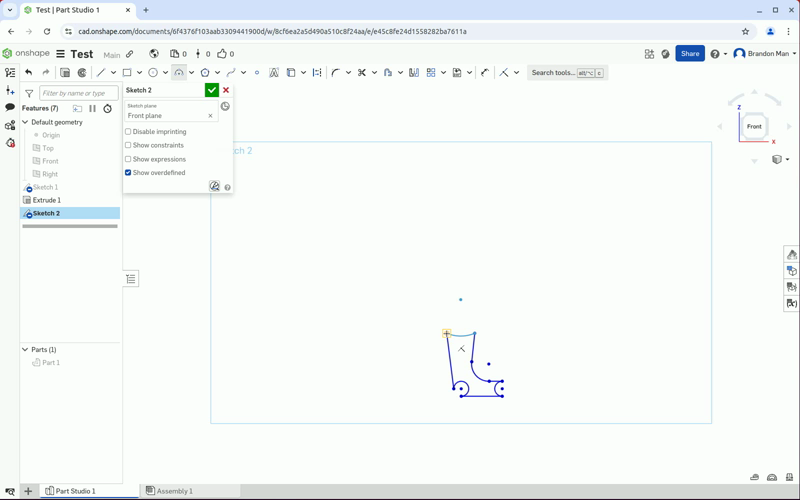
mouse_move(460, 344)
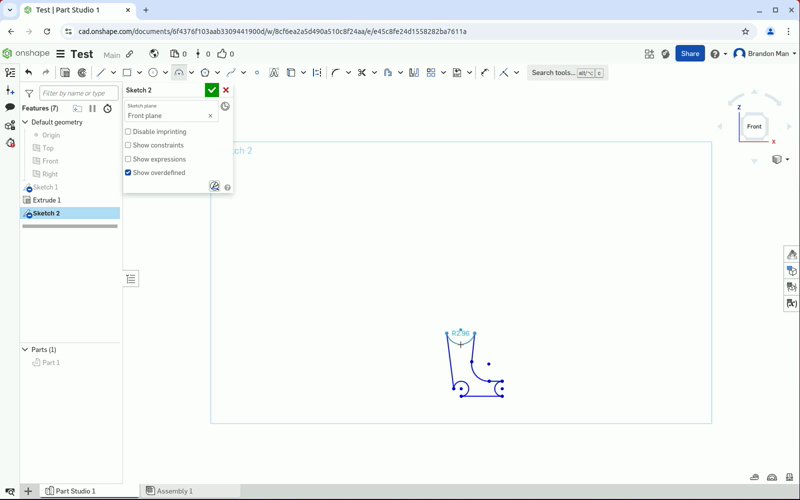
click(460, 344)
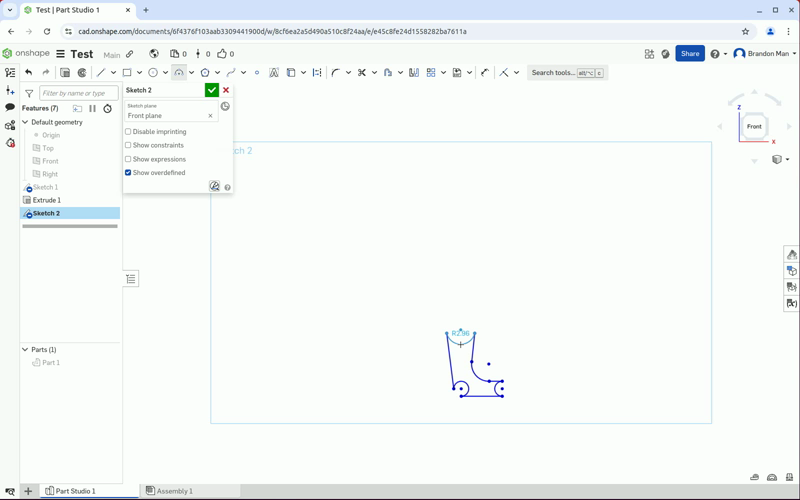
key_up(shift)
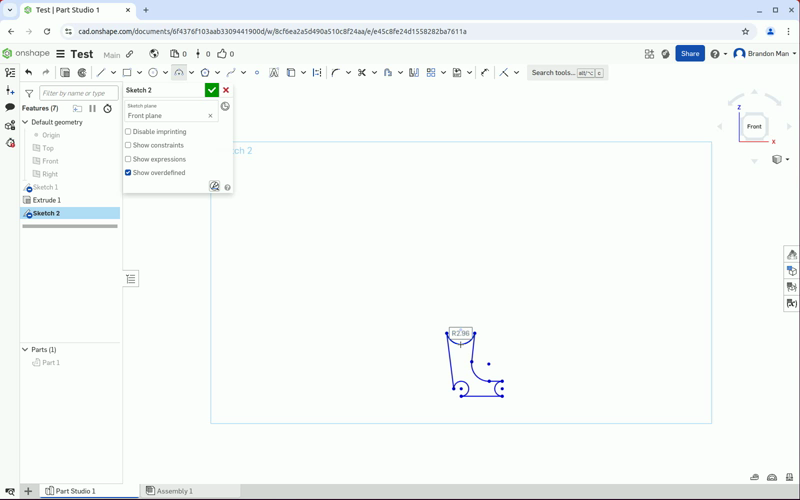
key(esc)
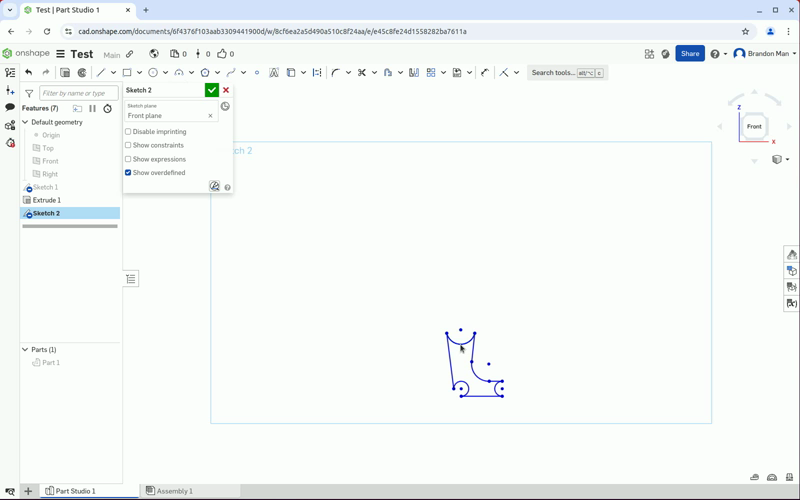
mouse_move(469, 344)
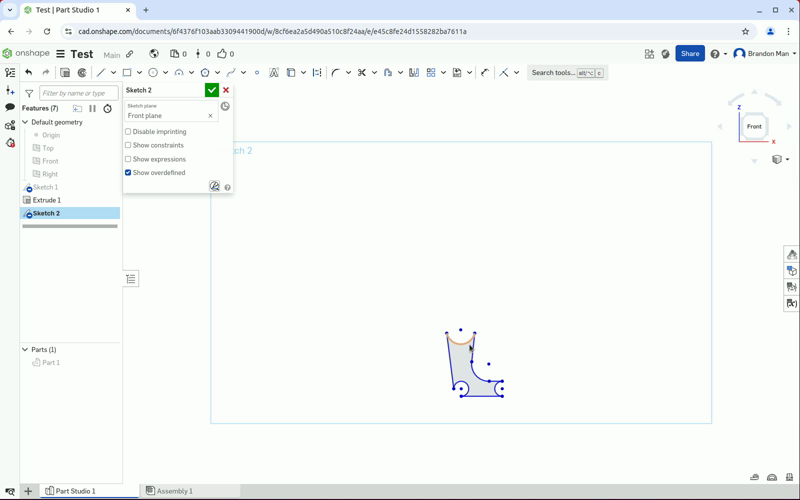
scroll(6)
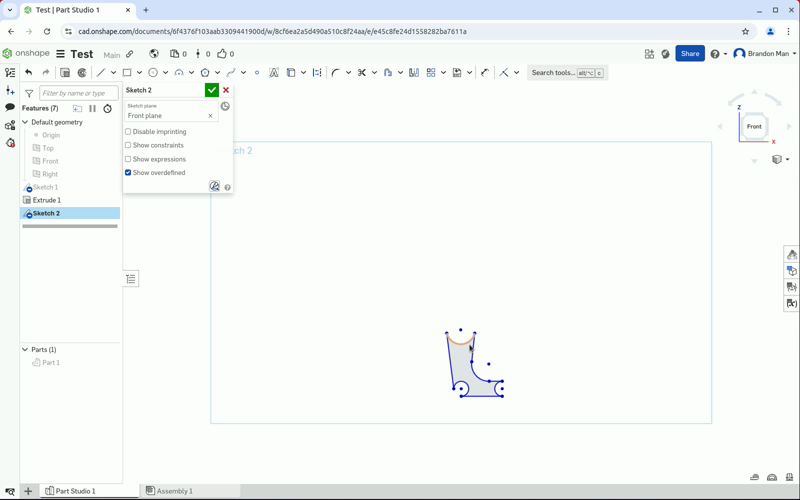
scroll(6)
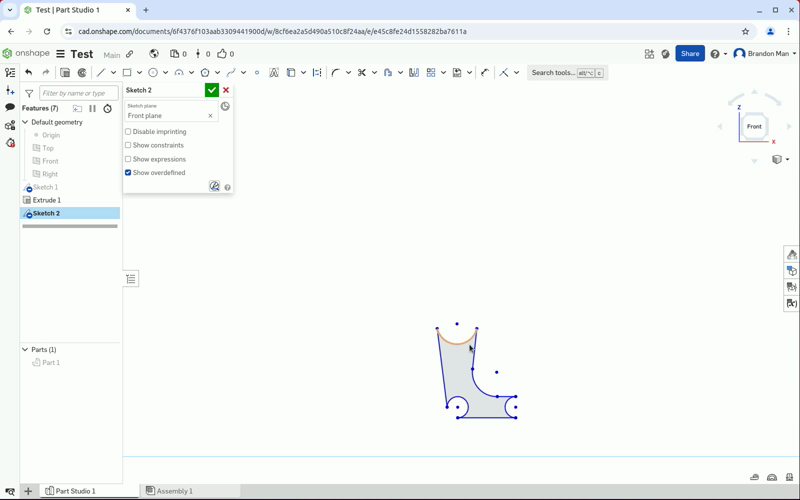
scroll(6)
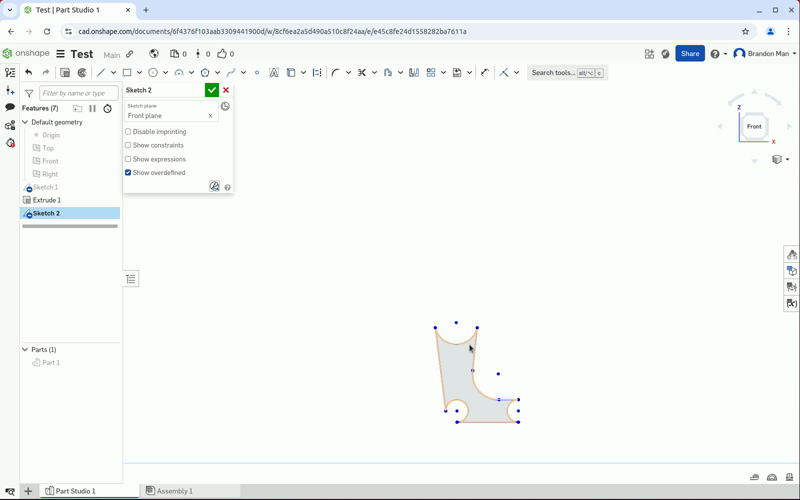
scroll(6)
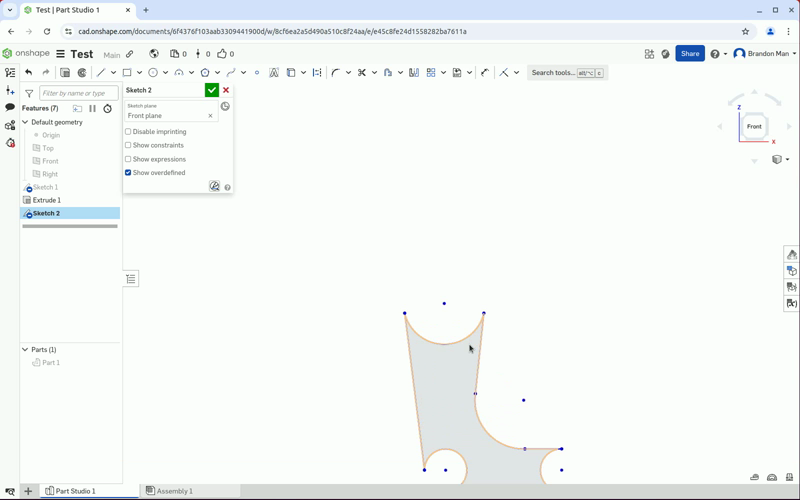
scroll(6)
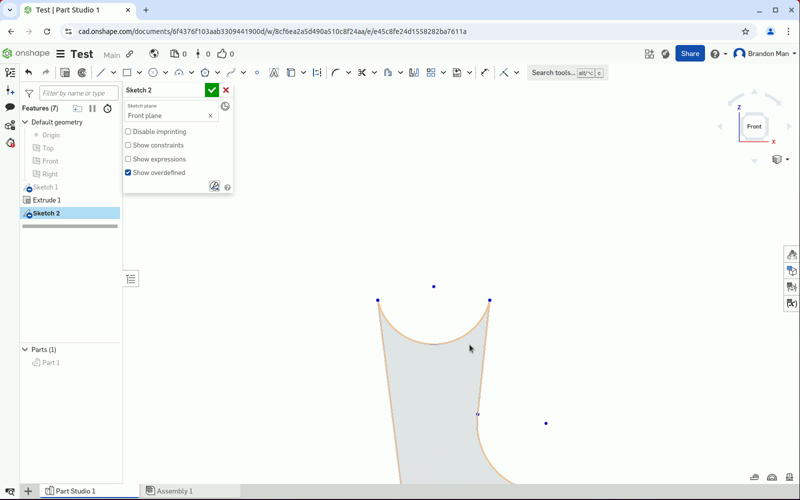
scroll(6)
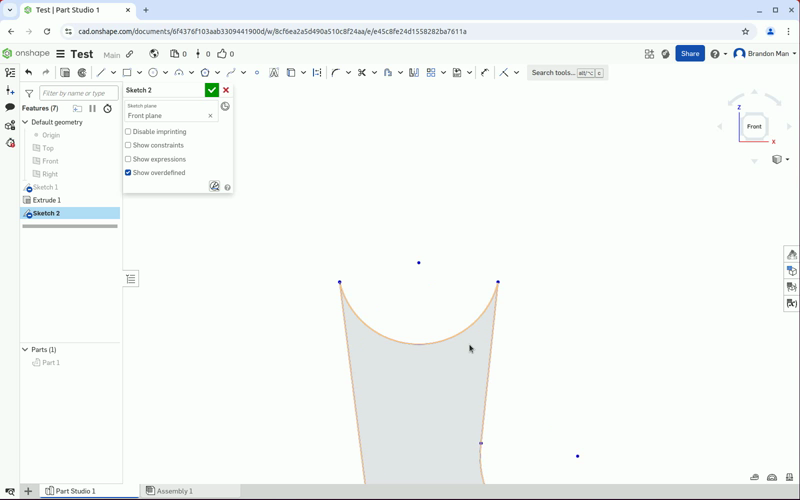
scroll(6)
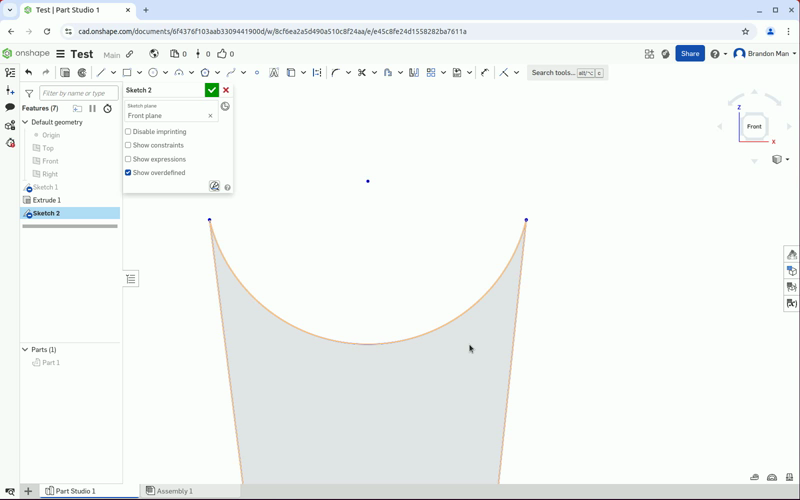
click(469, 344)
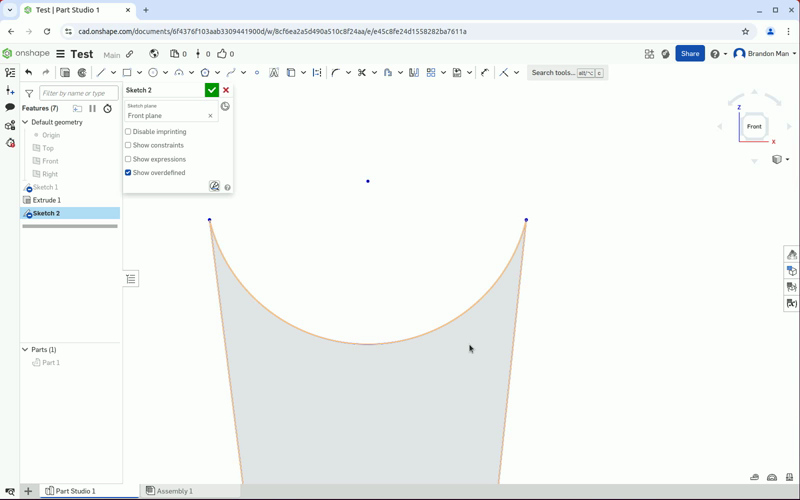
scroll(-6)
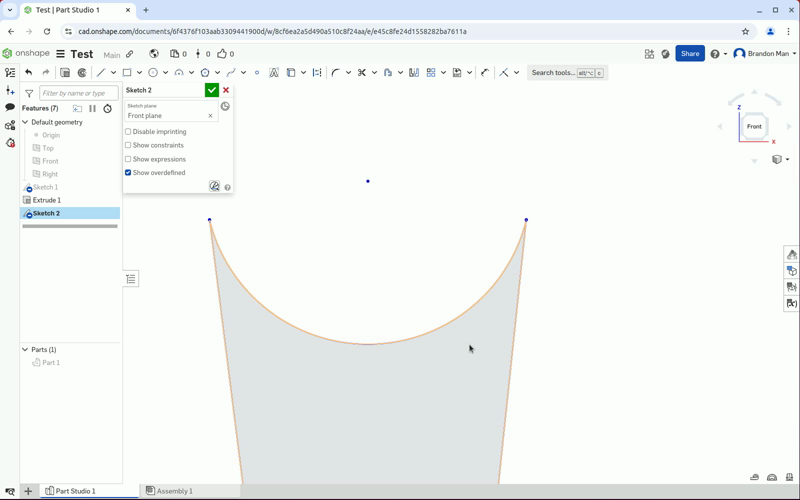
scroll(-6)
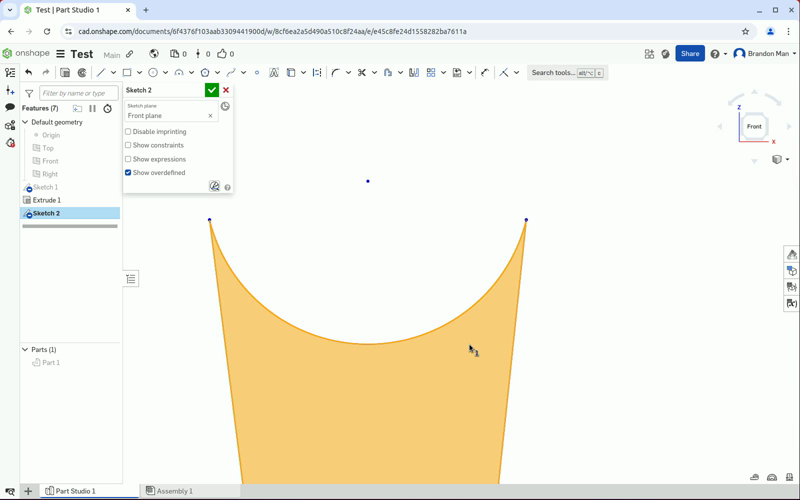
scroll(-6)
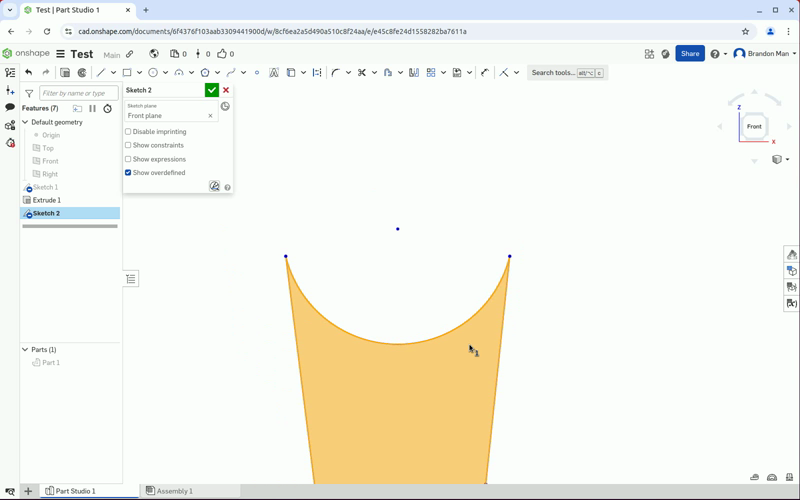
scroll(-6)
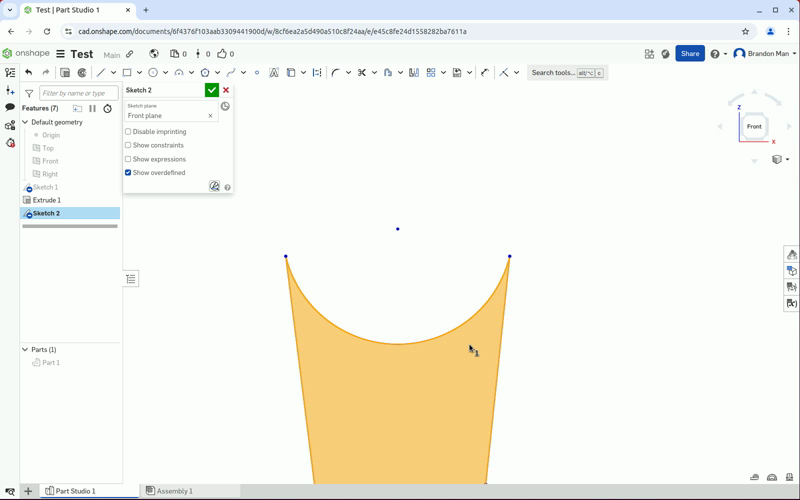
scroll(-6)
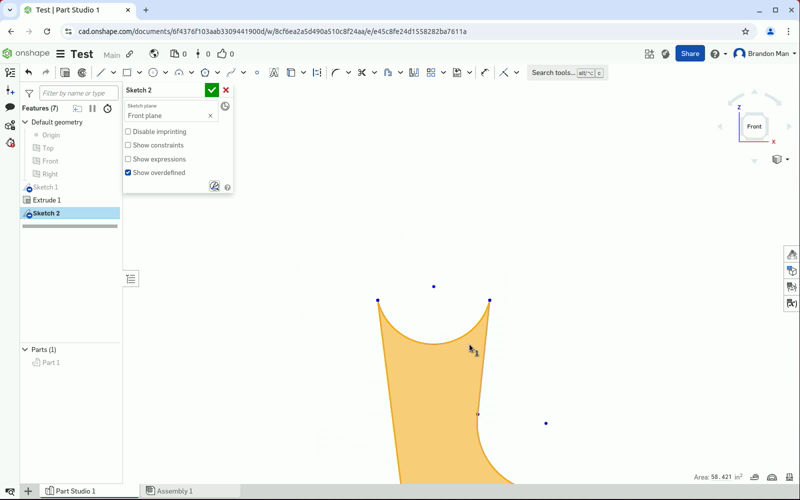
scroll(-6)
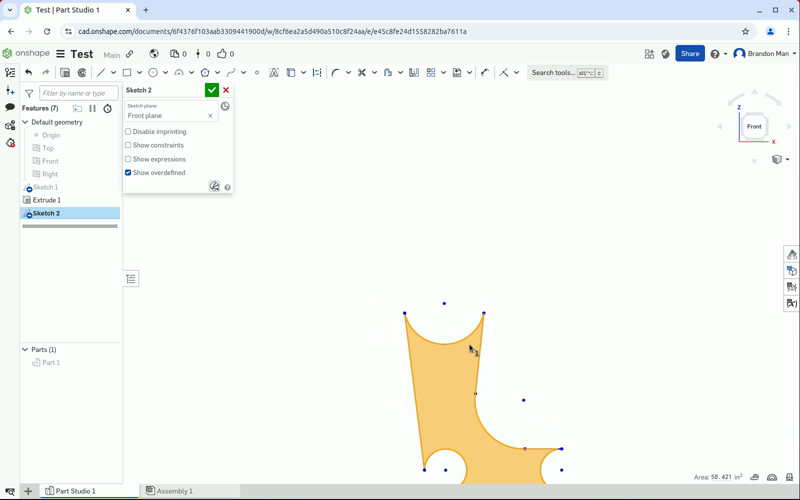
scroll(-6)
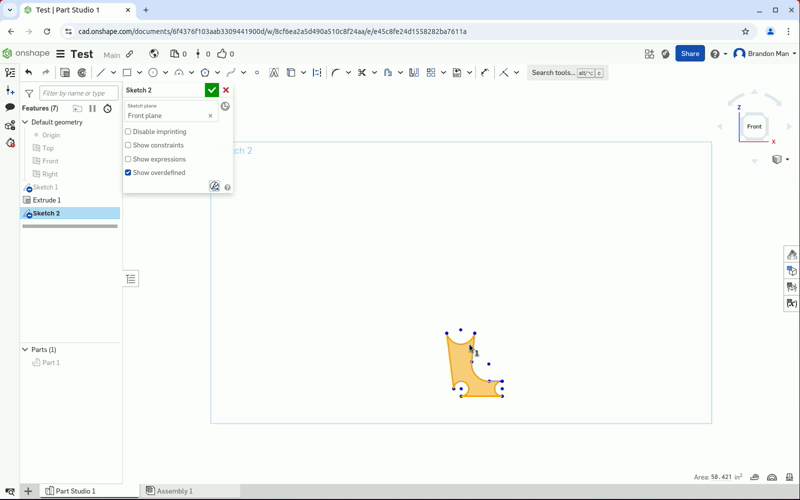
mouse_move(73, 352)
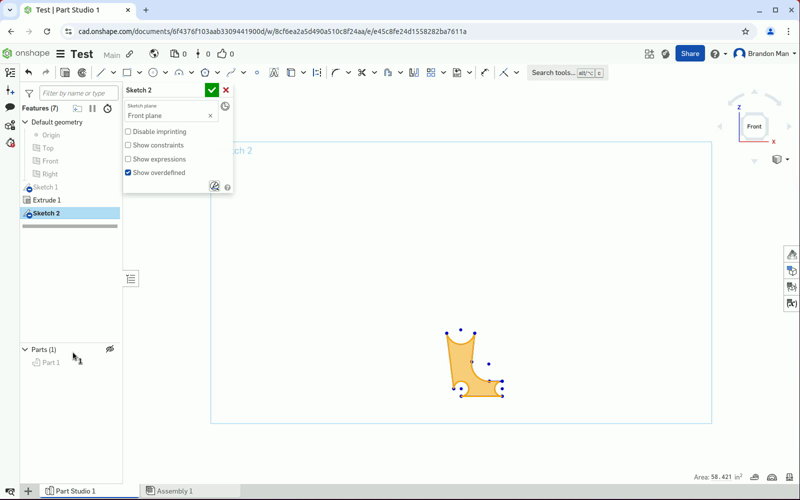
key(shift+y)
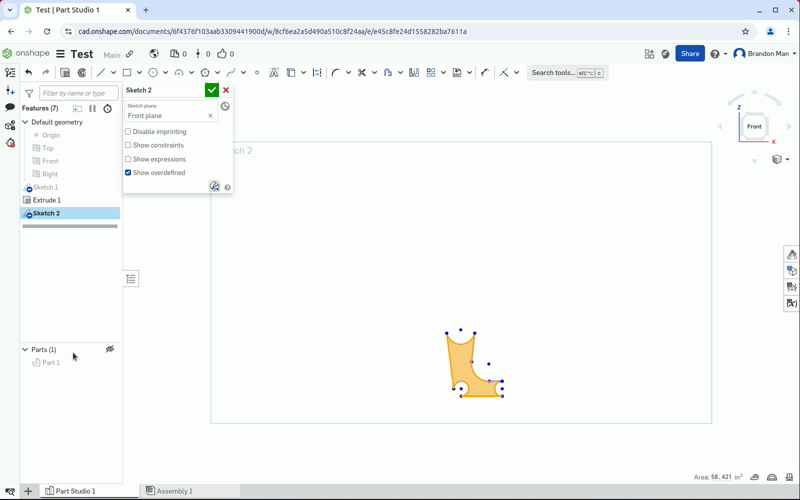
key(shift+e)
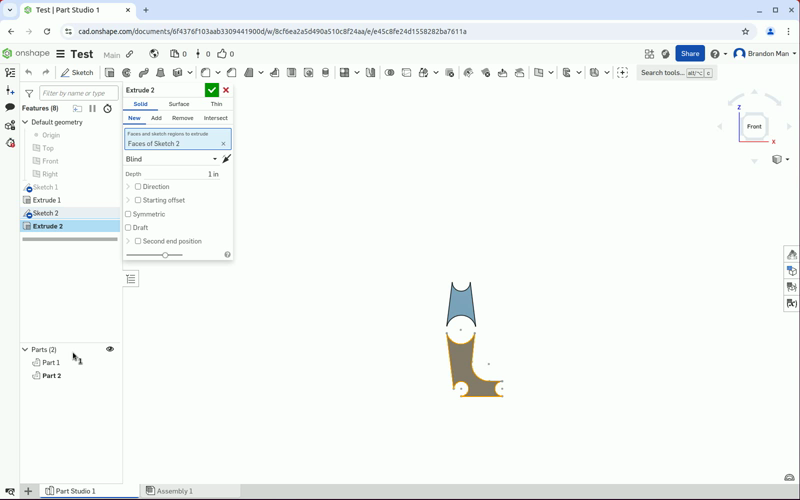
mouse_move(143, 106)
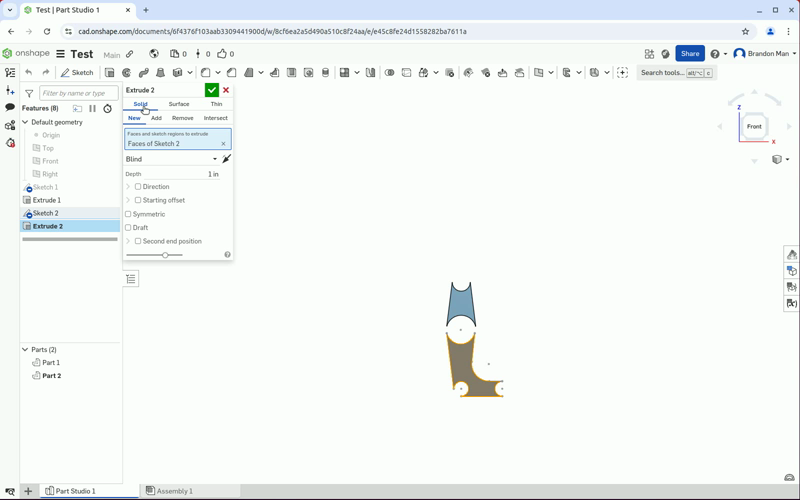
click(143, 106)
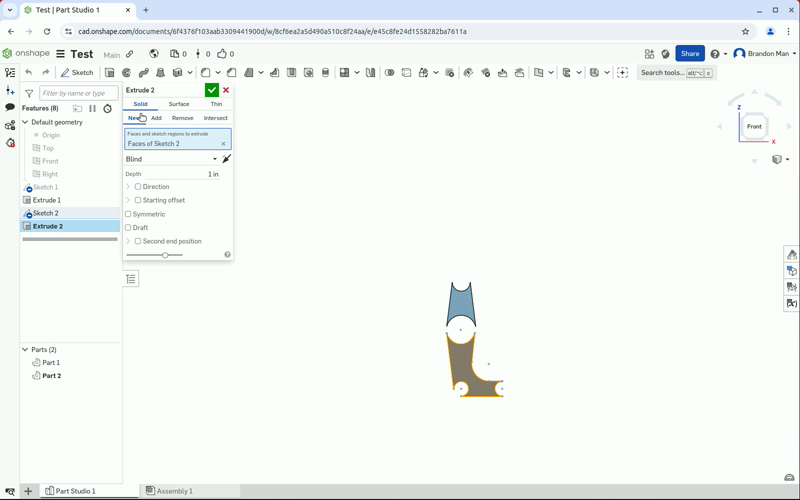
mouse_move(137, 120)
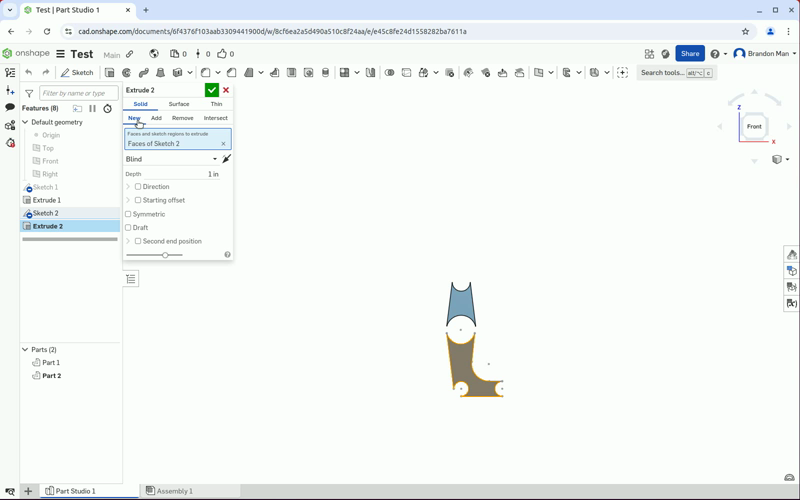
click(137, 120)
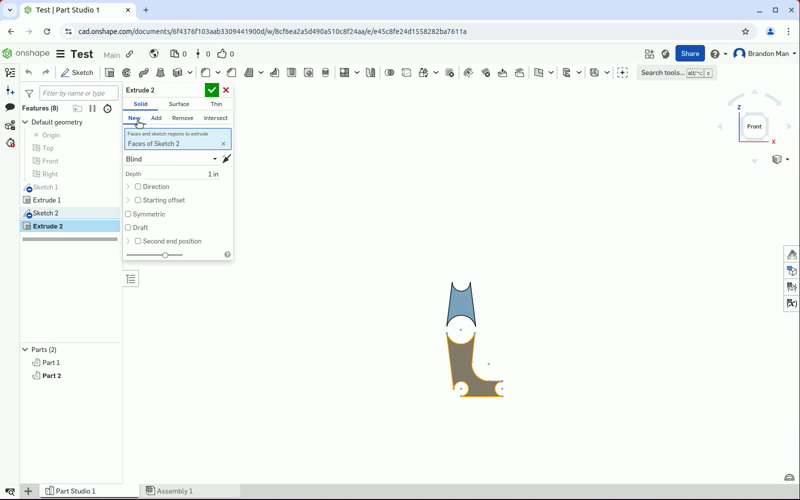
key(tab, 4)
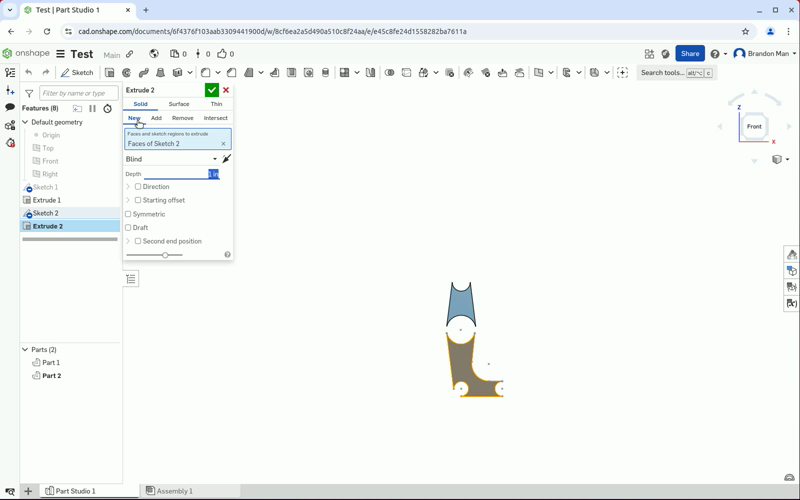
text(0.963)
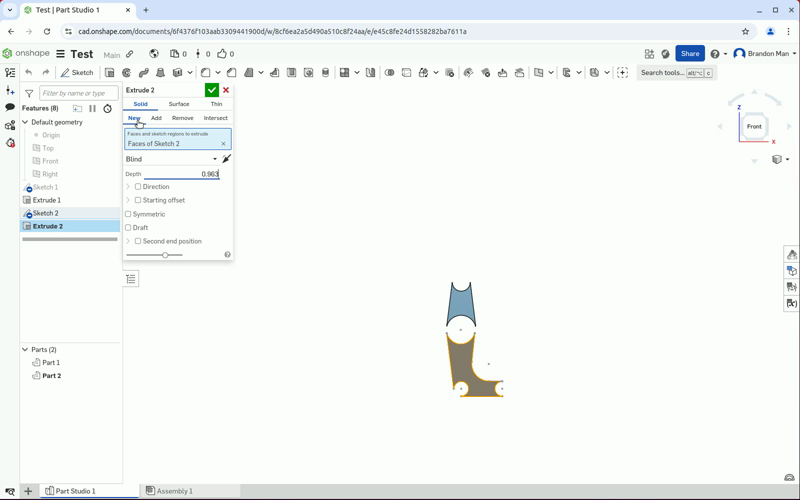
key(enter)
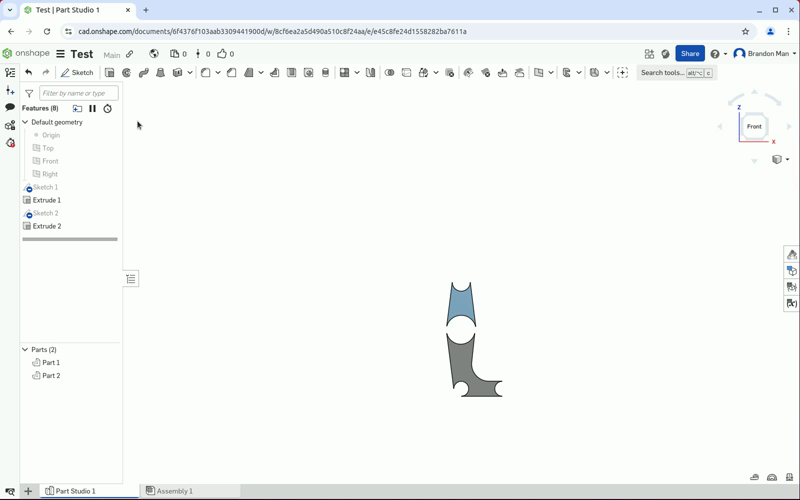
key(shift+h)
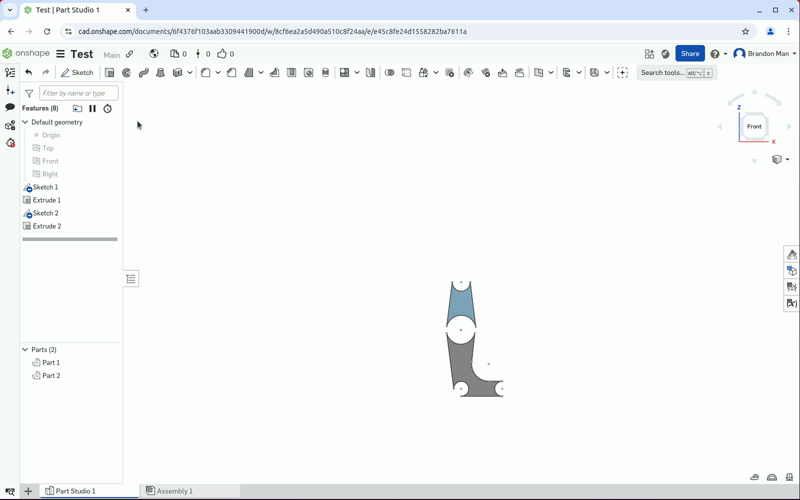
key(shift+h)
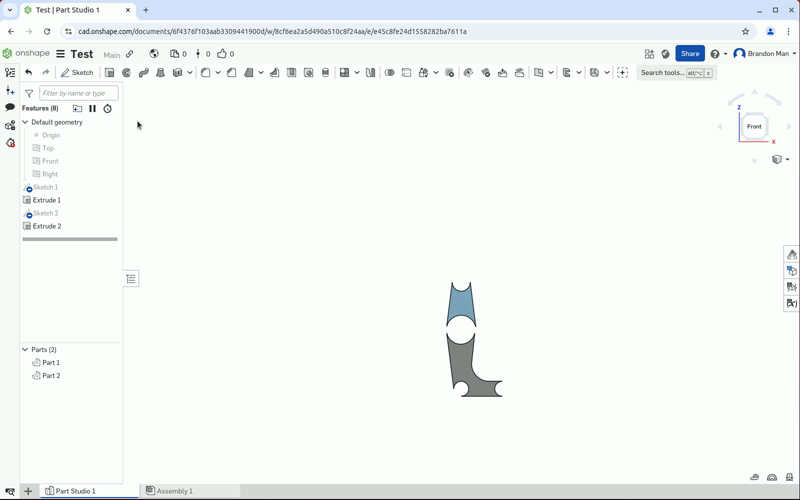
mouse_move(73, 189)
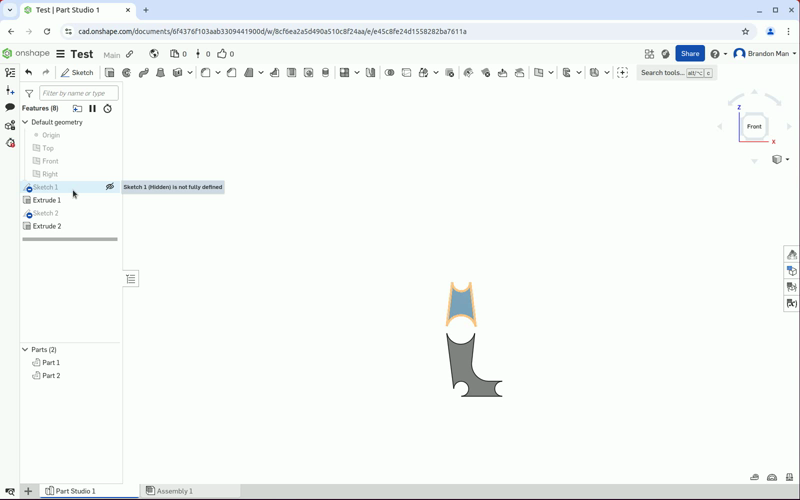
click(73, 189)
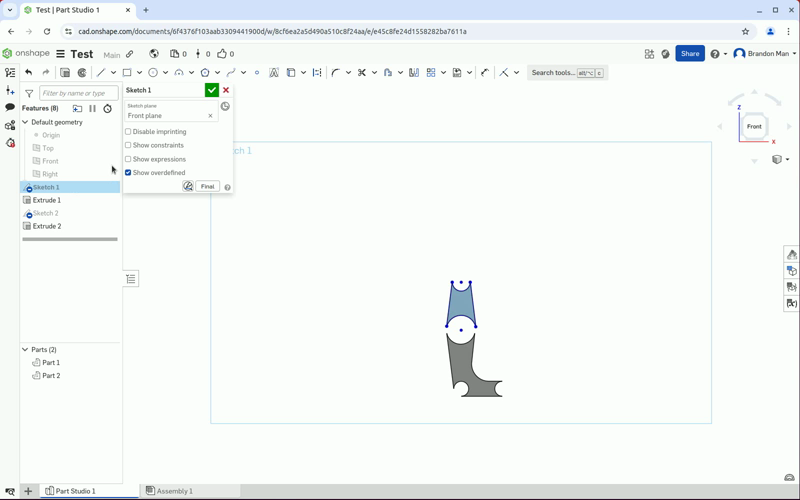
mouse_move(229, 92)
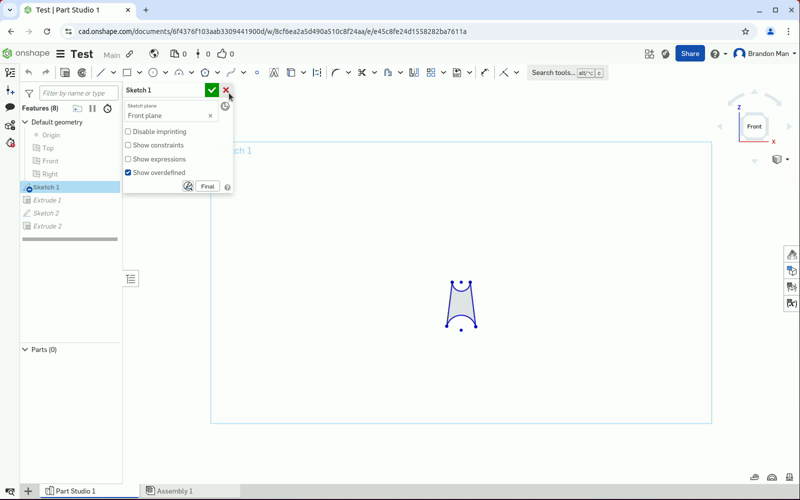
click(229, 92)
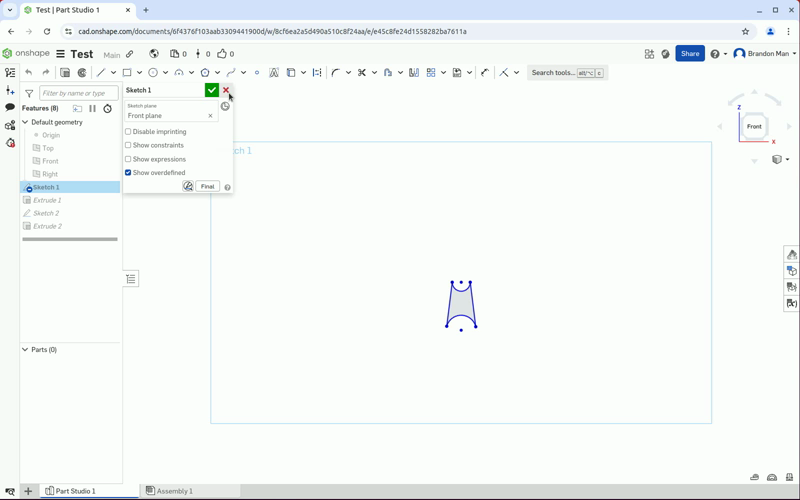
key(shift+s)
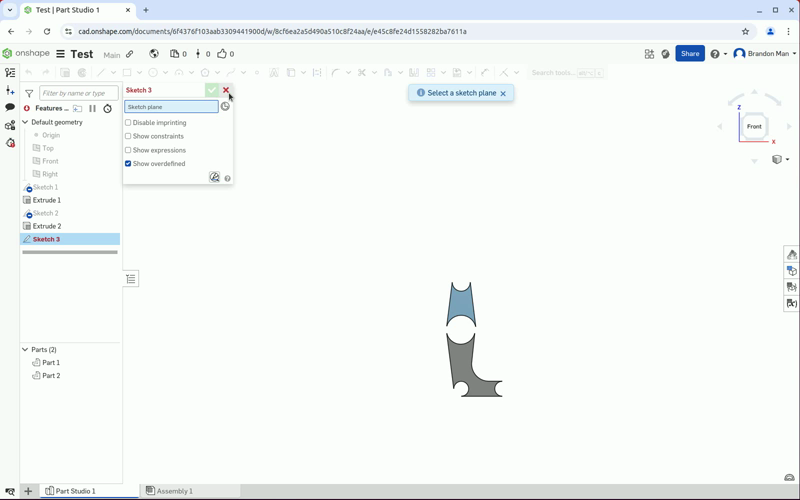
mouse_move(73, 163)
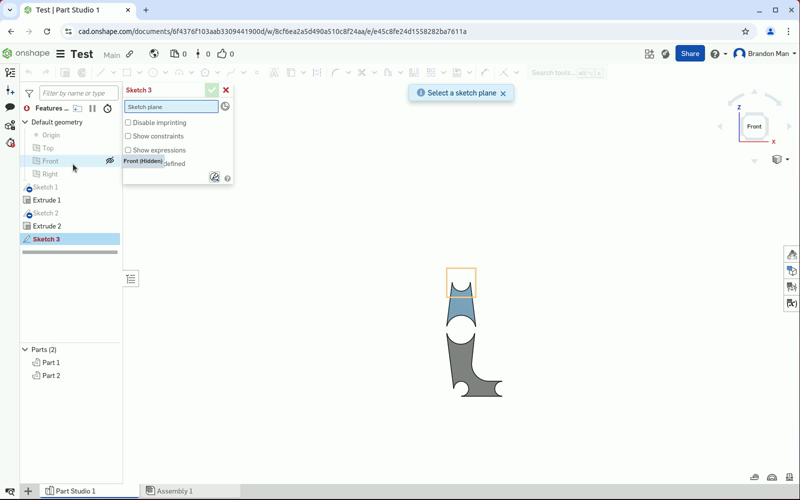
click(73, 163)
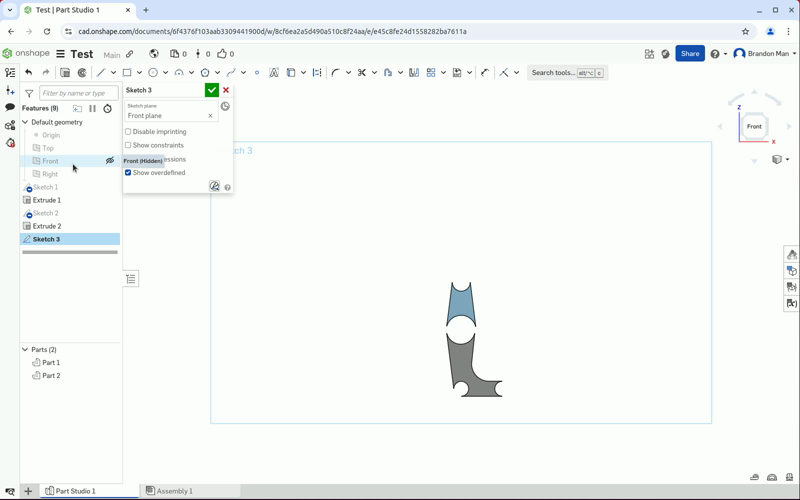
mouse_move(73, 352)
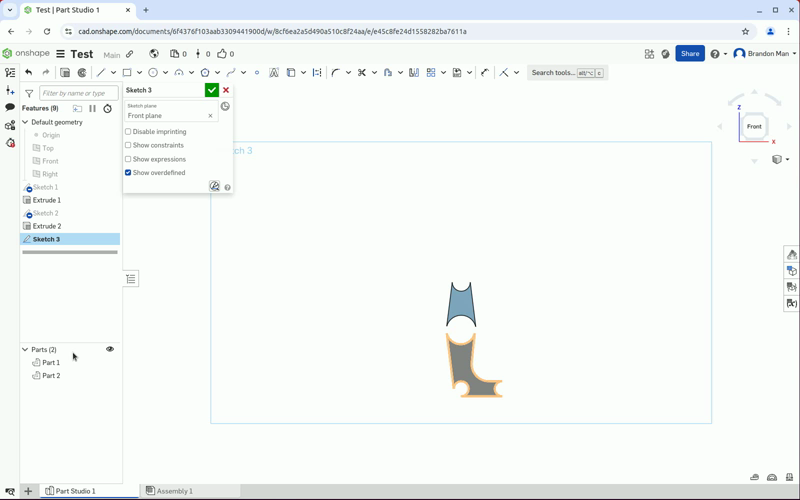
key(y)
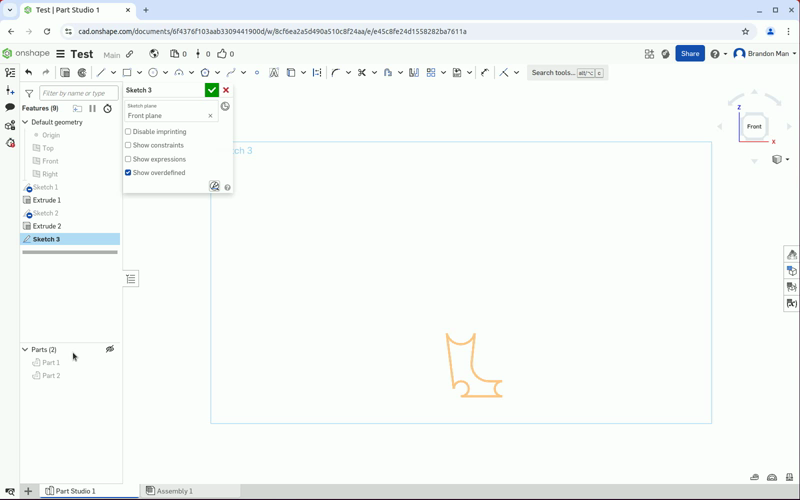
key(c)
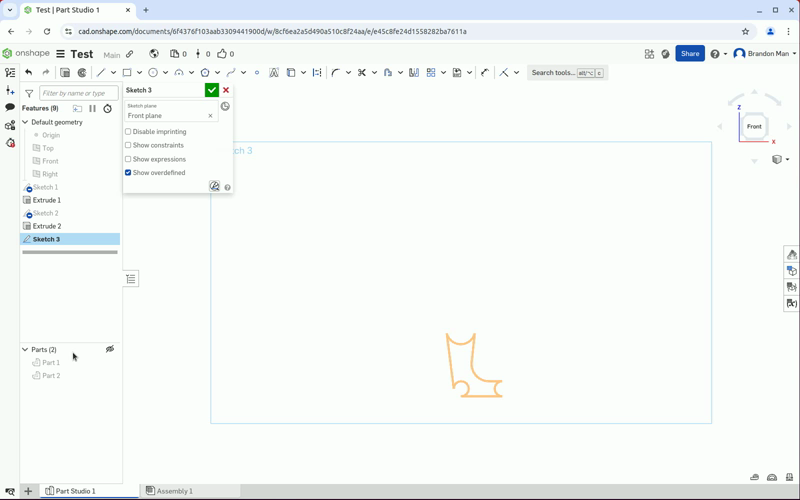
key_down(shift)
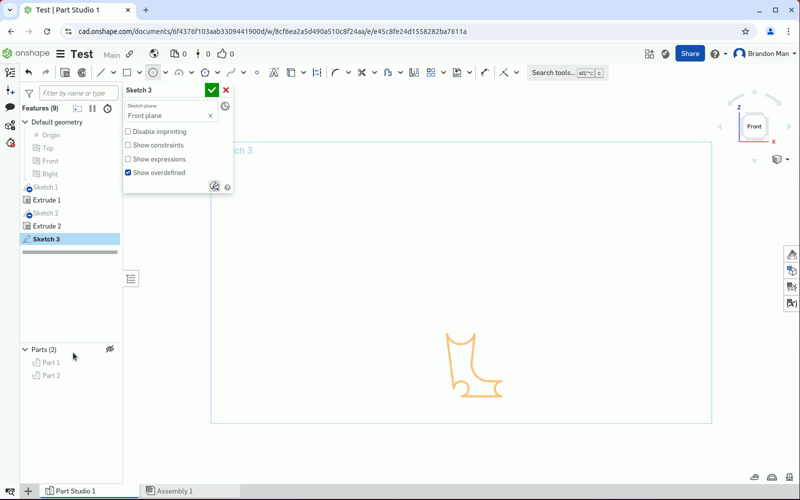
mouse_move(461, 282)
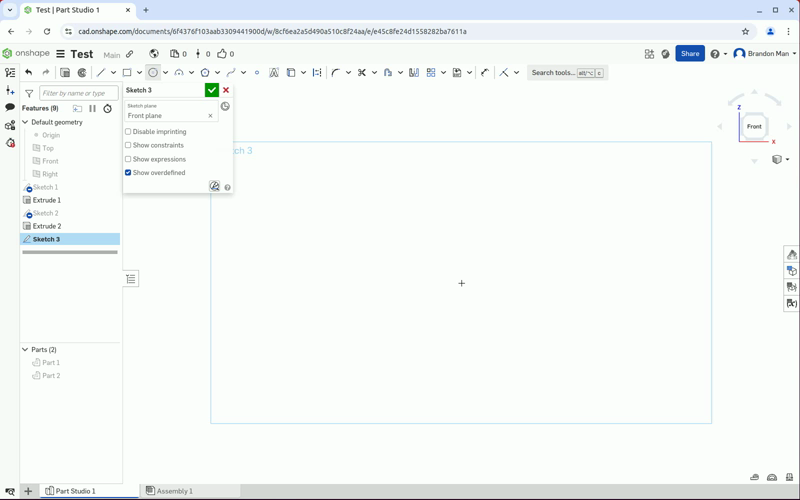
click(461, 282)
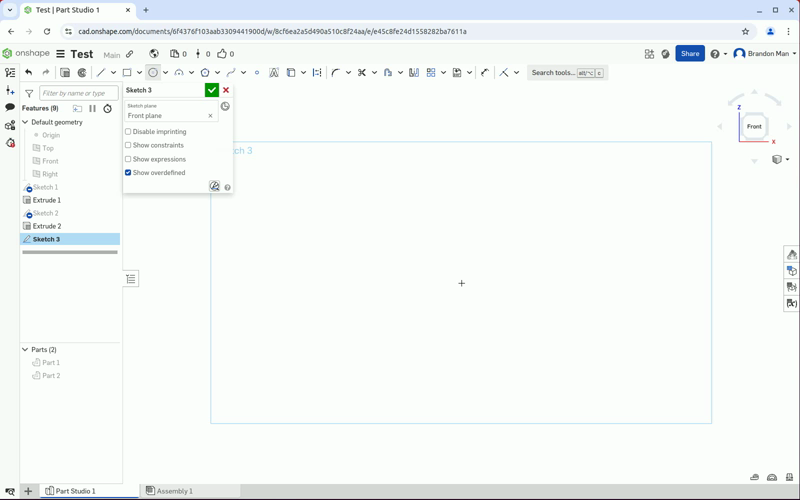
key_up(shift)
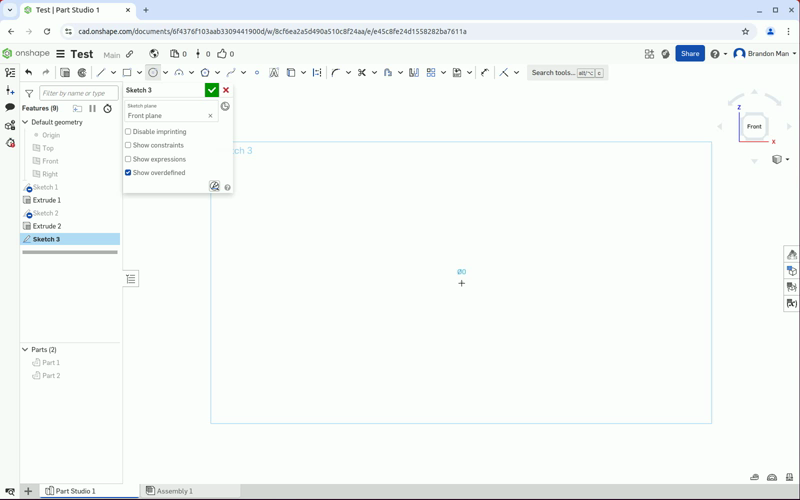
mouse_move(471, 282)
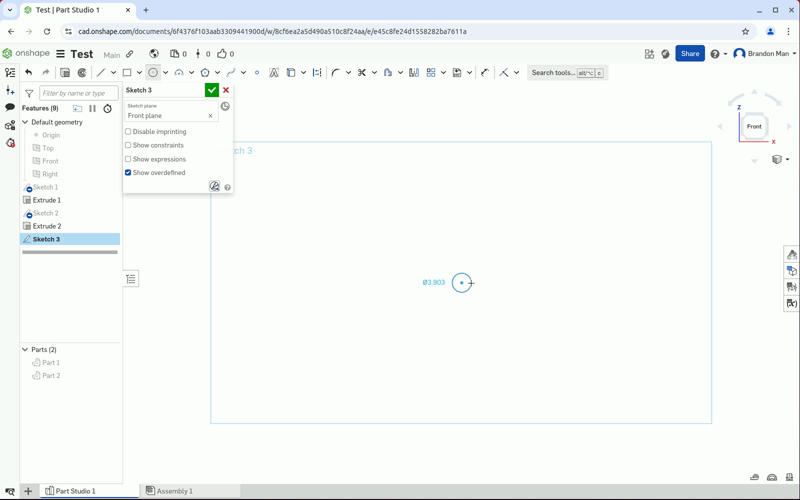
click(471, 282)
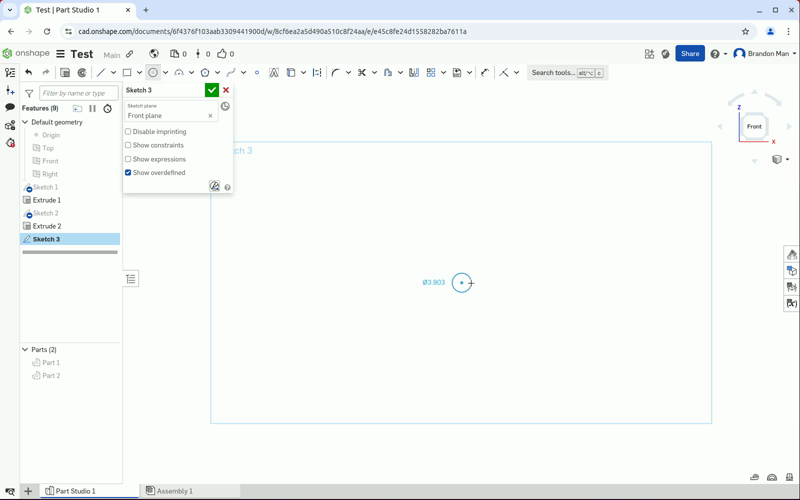
key(esc)
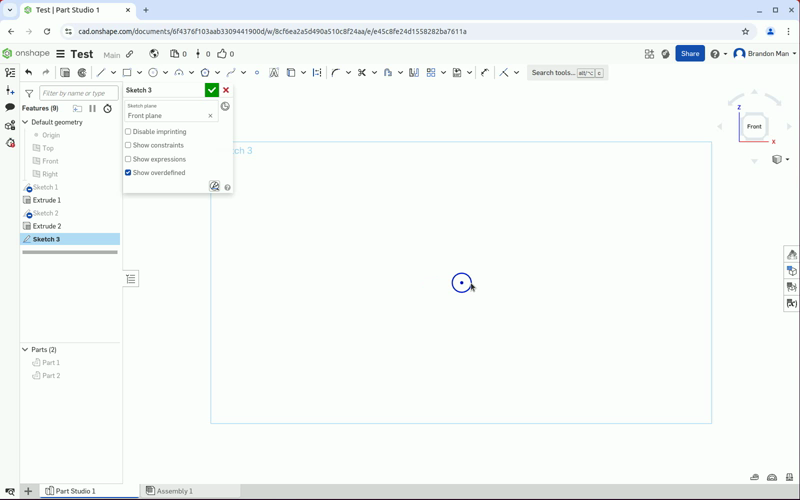
mouse_move(456, 275)
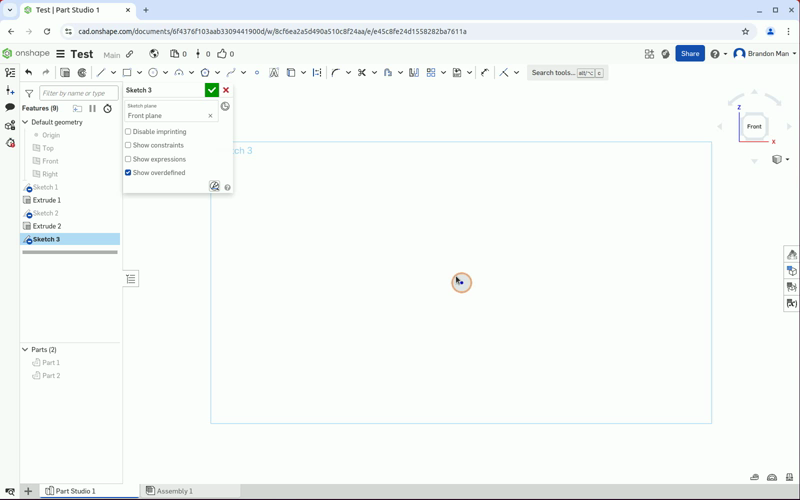
scroll(6)
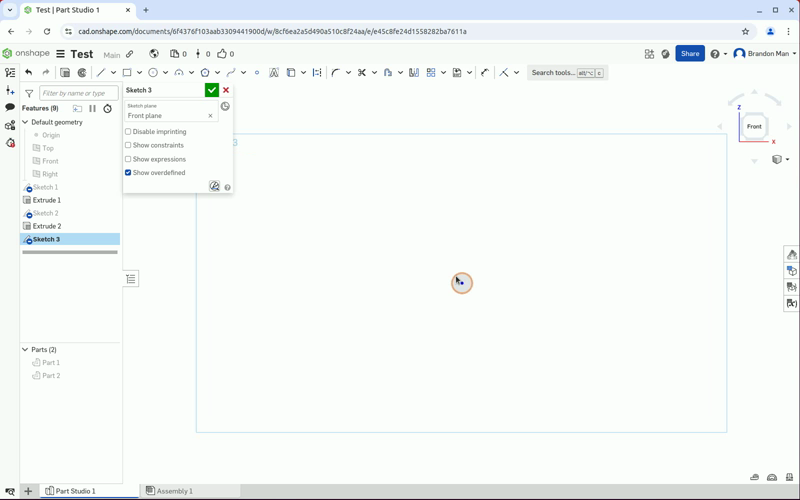
scroll(6)
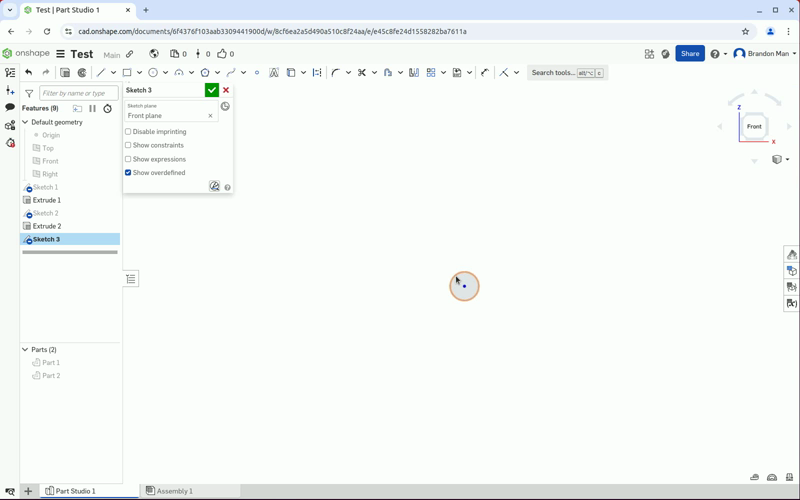
scroll(6)
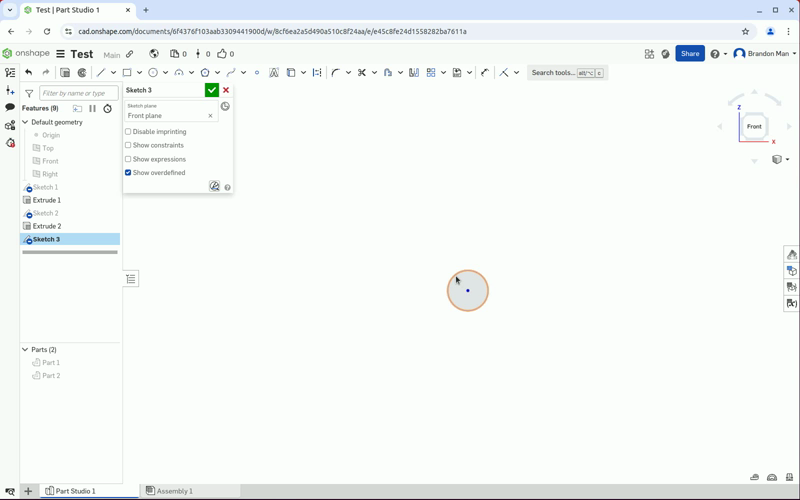
scroll(6)
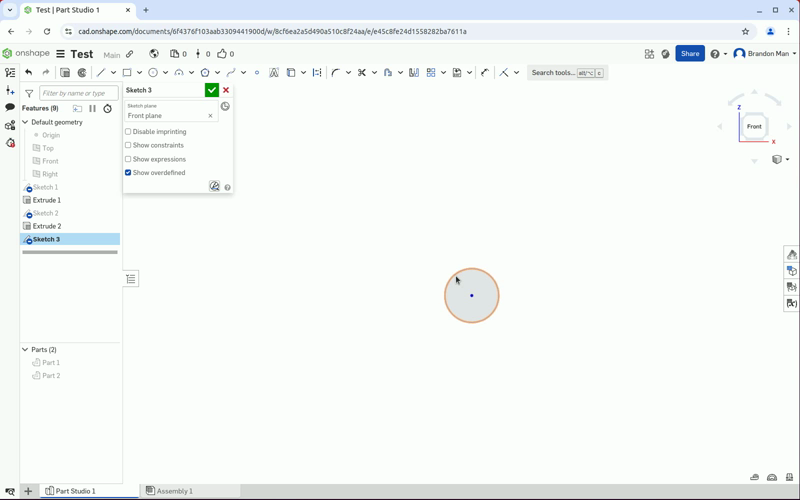
scroll(6)
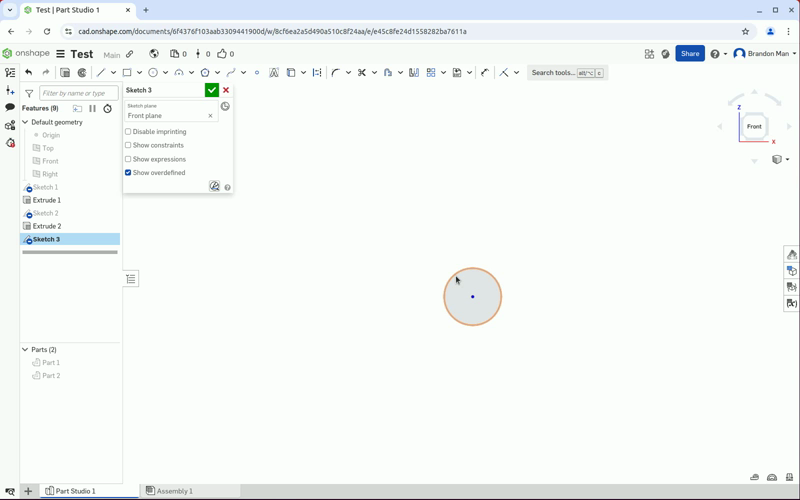
scroll(6)
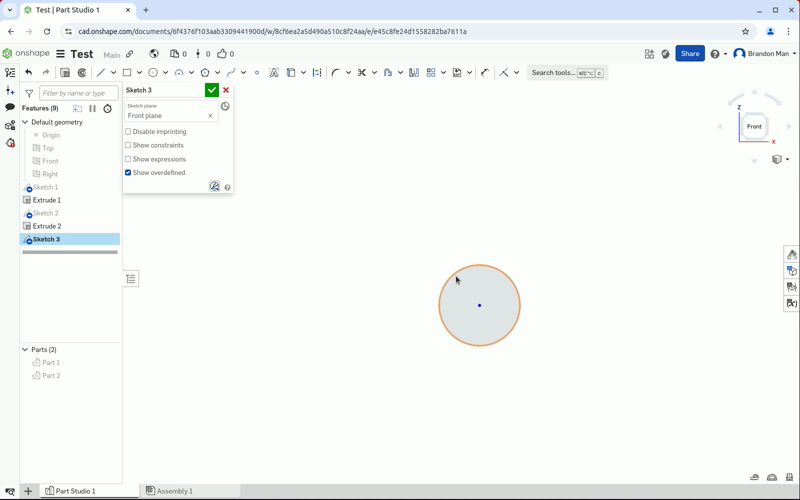
scroll(6)
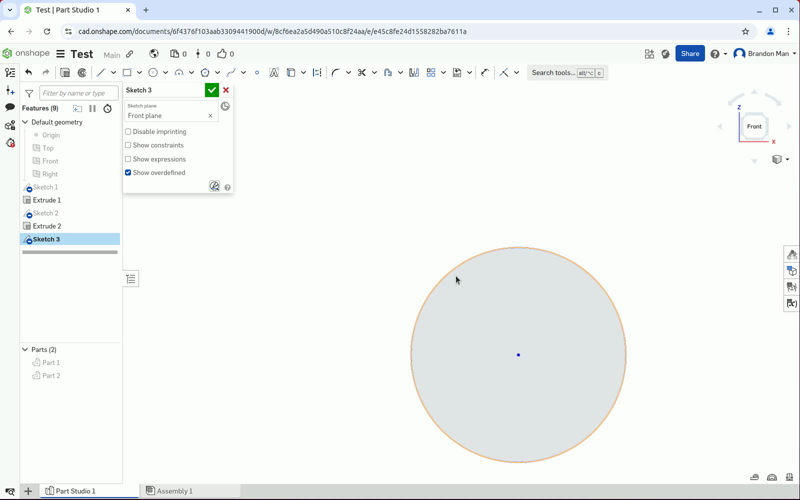
click(456, 275)
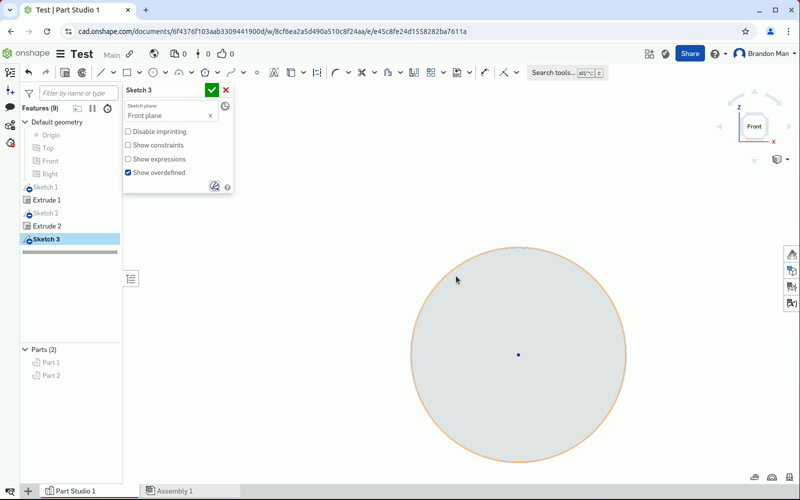
scroll(-6)
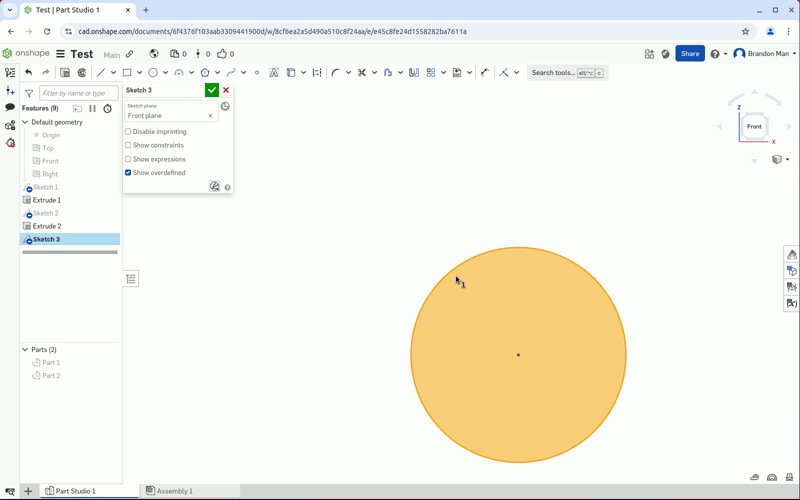
scroll(-6)
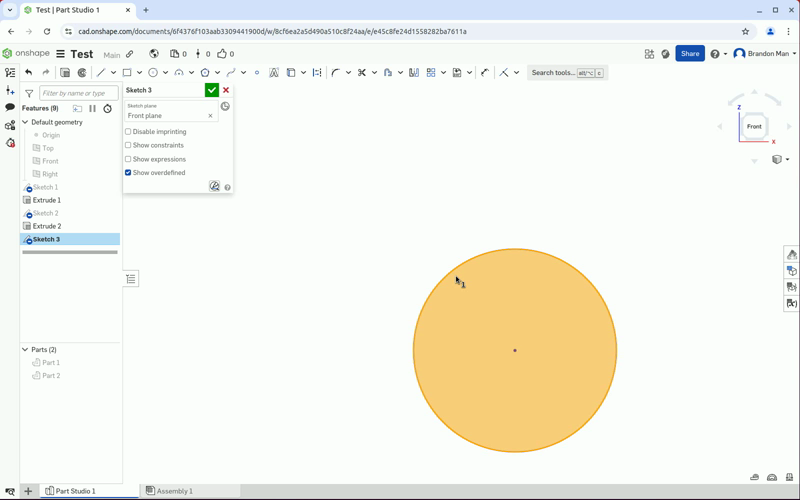
scroll(-6)
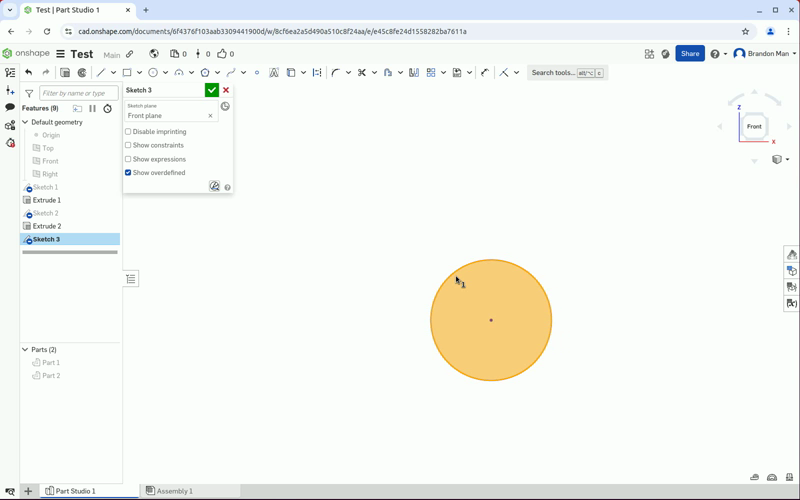
scroll(-6)
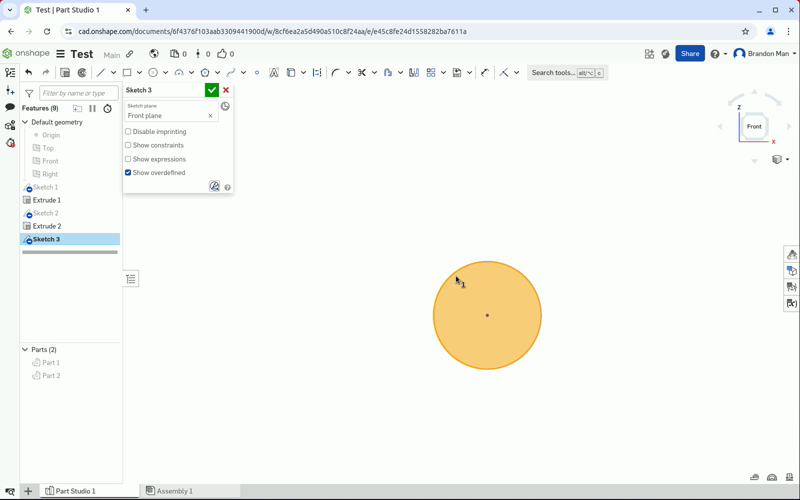
scroll(-6)
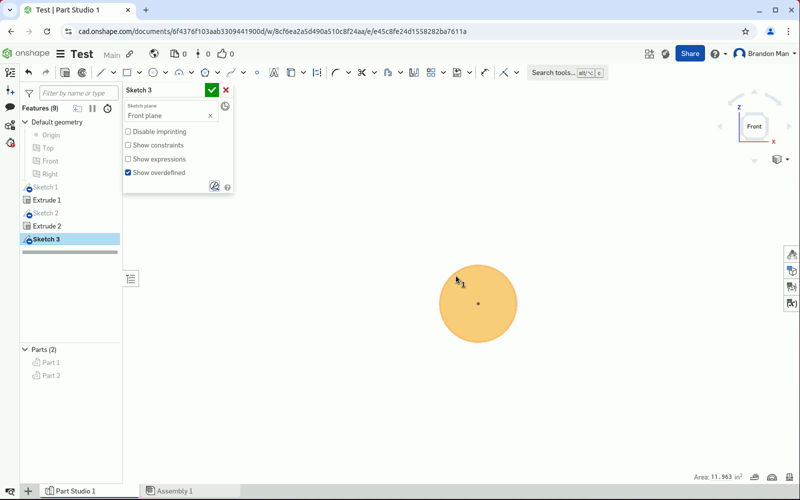
scroll(-6)
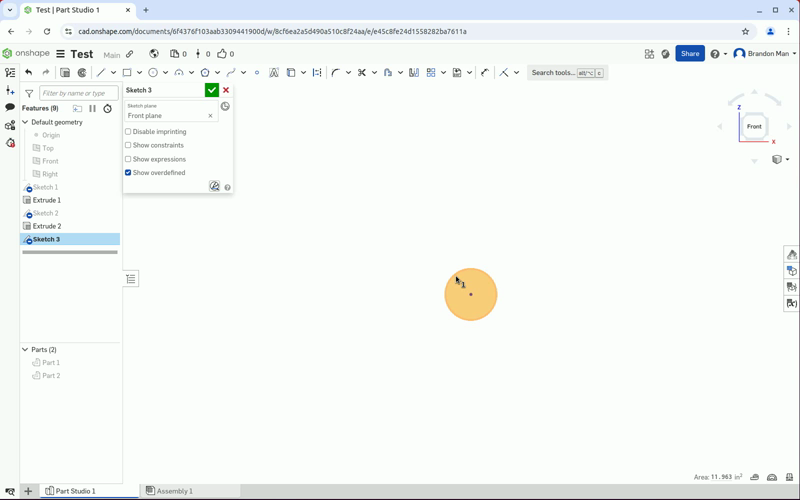
scroll(-6)
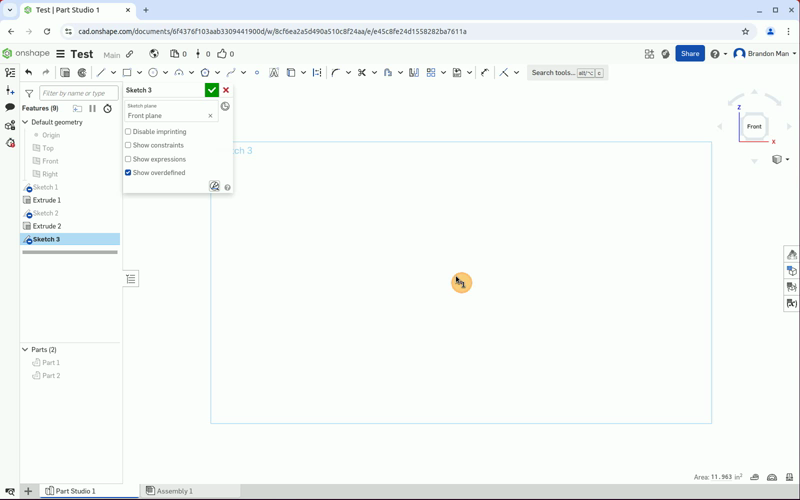
mouse_move(73, 352)
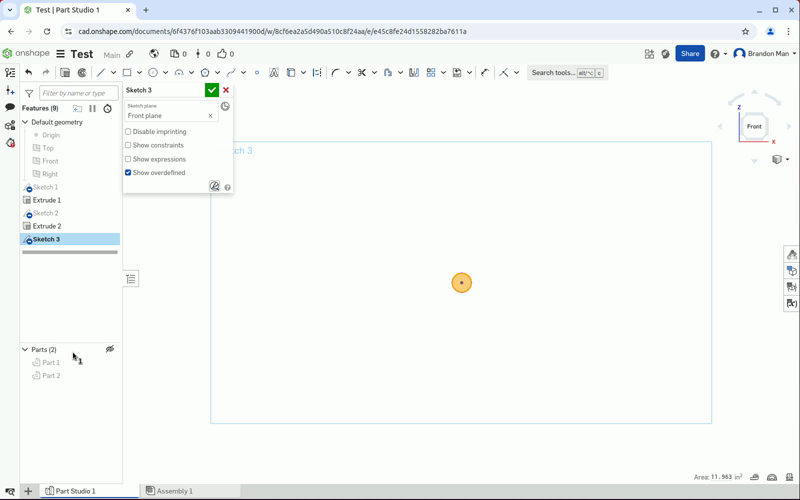
key(shift+y)
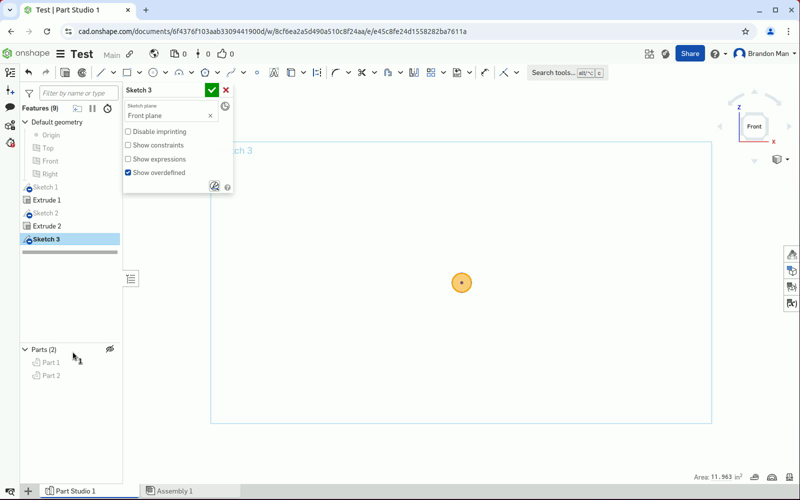
key(shift+e)
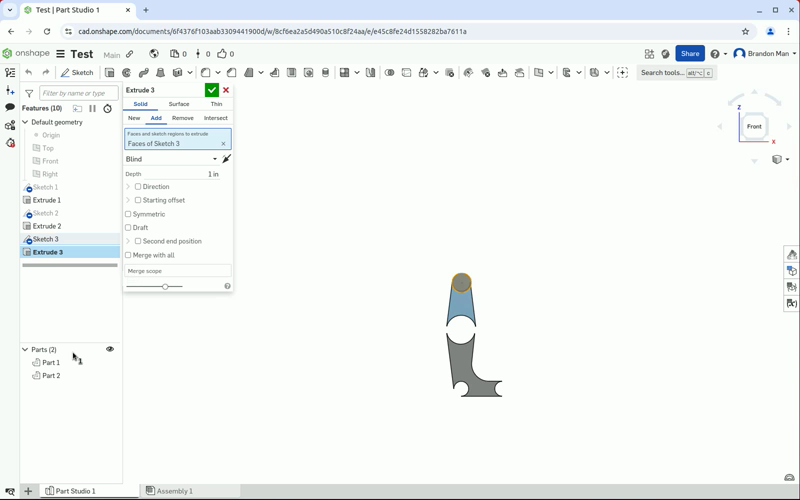
mouse_move(143, 106)
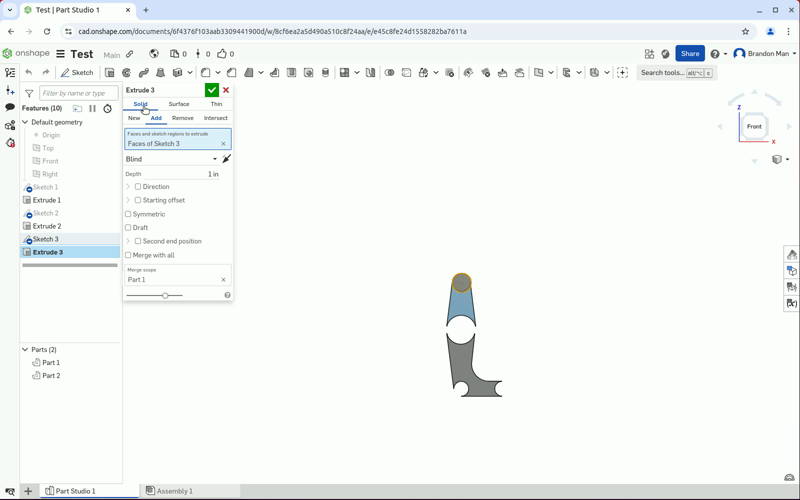
click(143, 106)
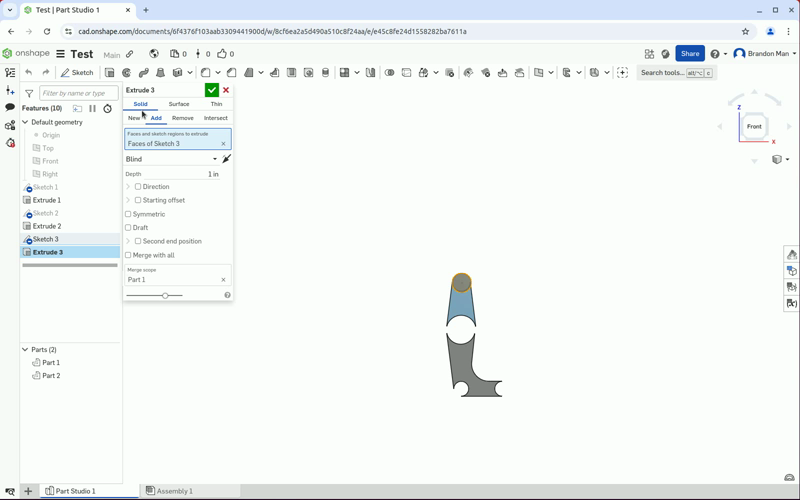
mouse_move(137, 120)
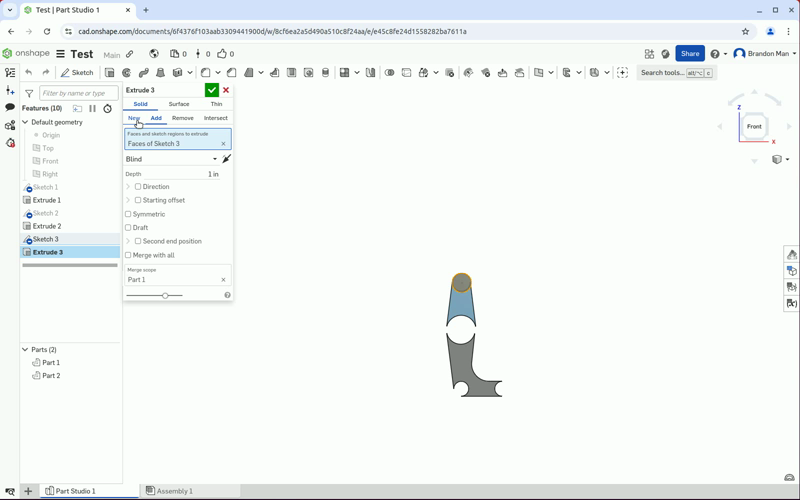
click(137, 120)
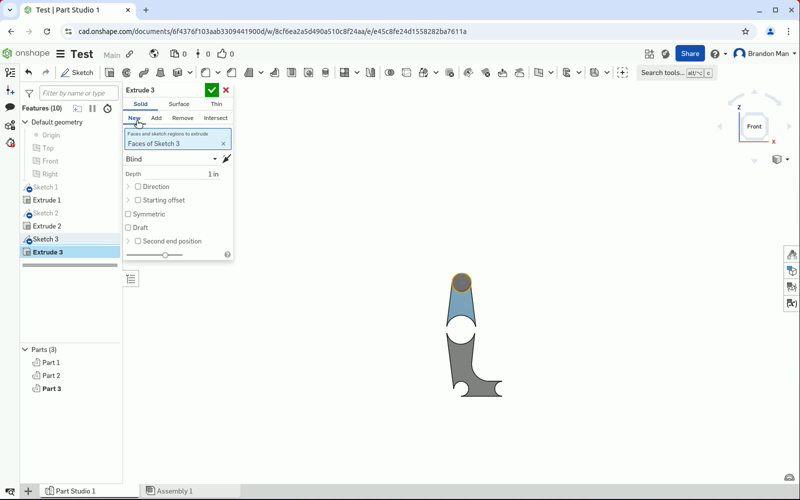
key(tab, 4)
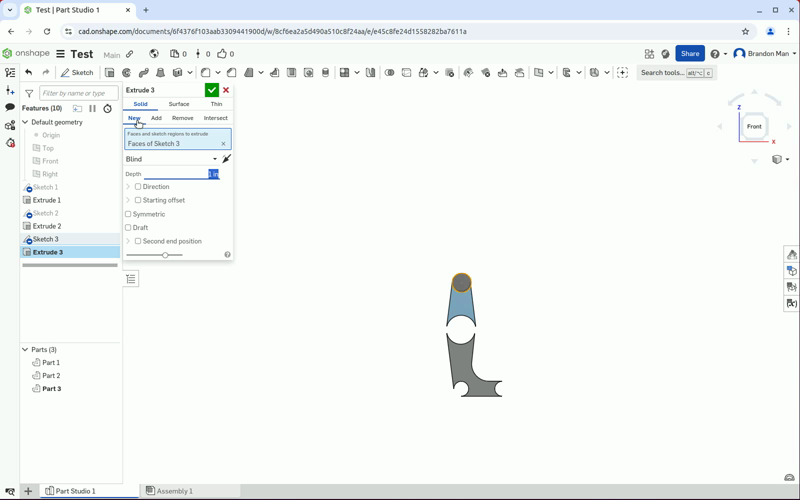
text(1.926)
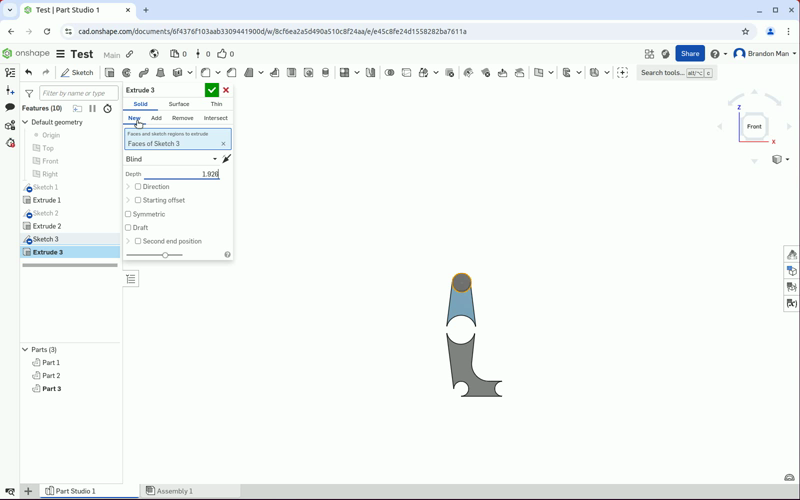
key(enter)
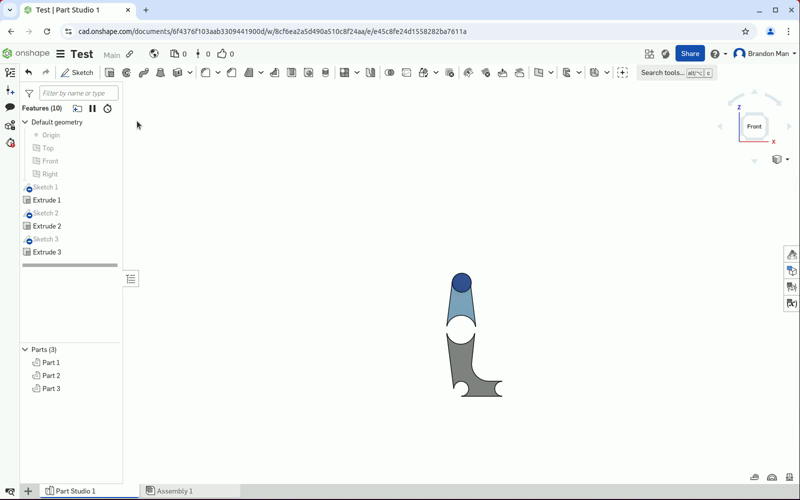
key(shift+h)
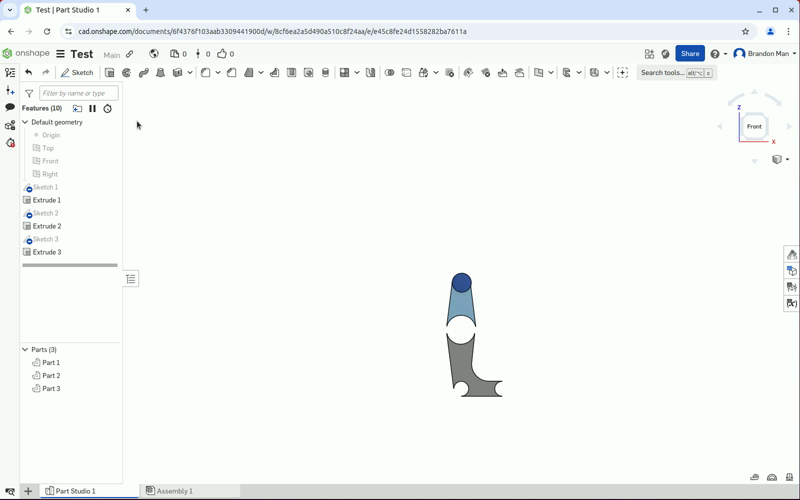
key(shift+h)
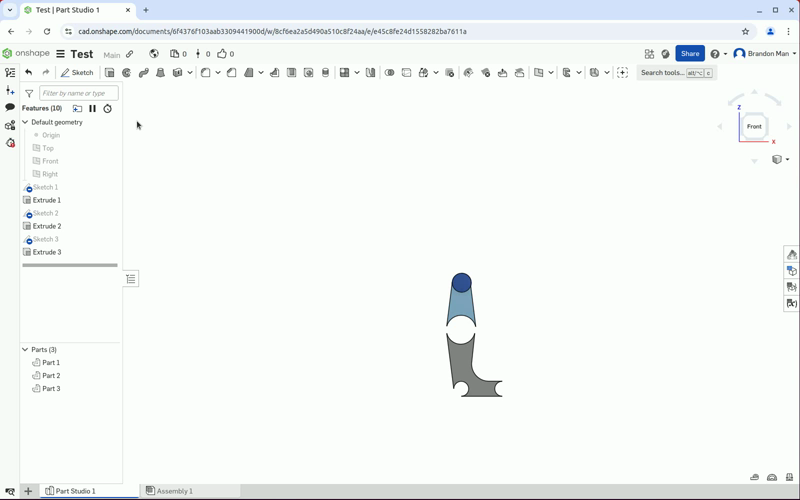
mouse_move(73, 189)
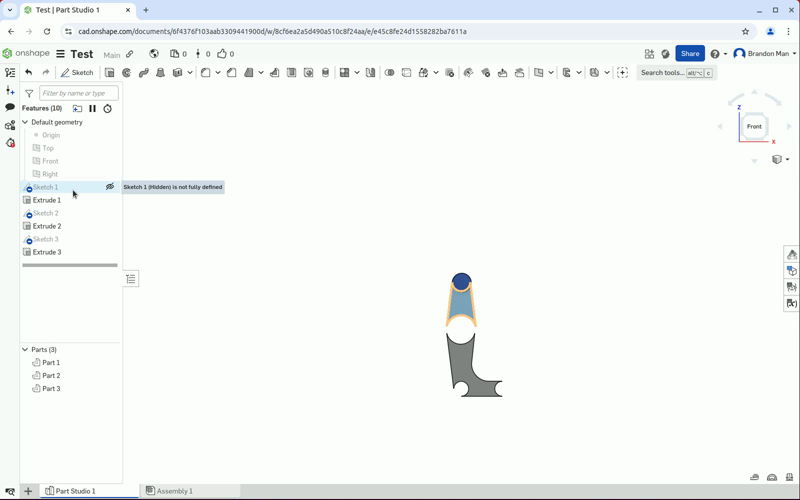
click(73, 189)
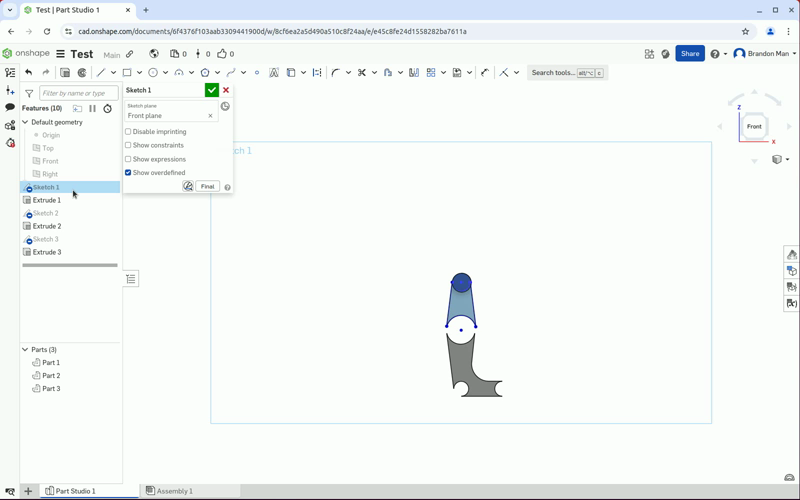
mouse_move(229, 92)
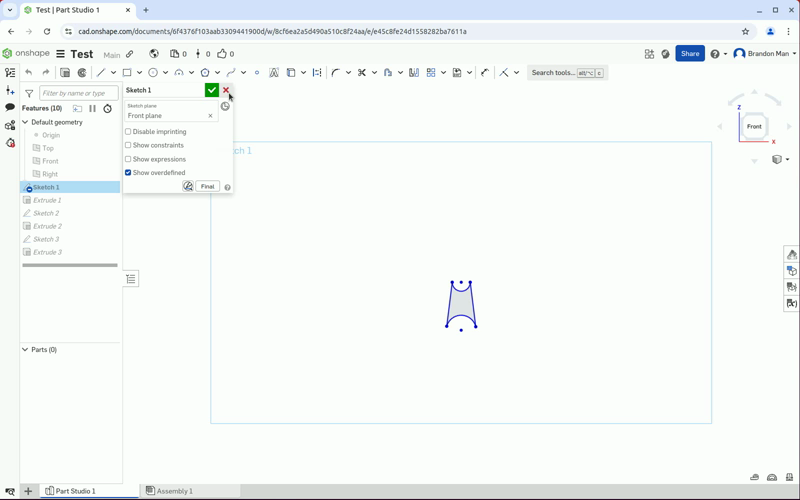
click(229, 92)
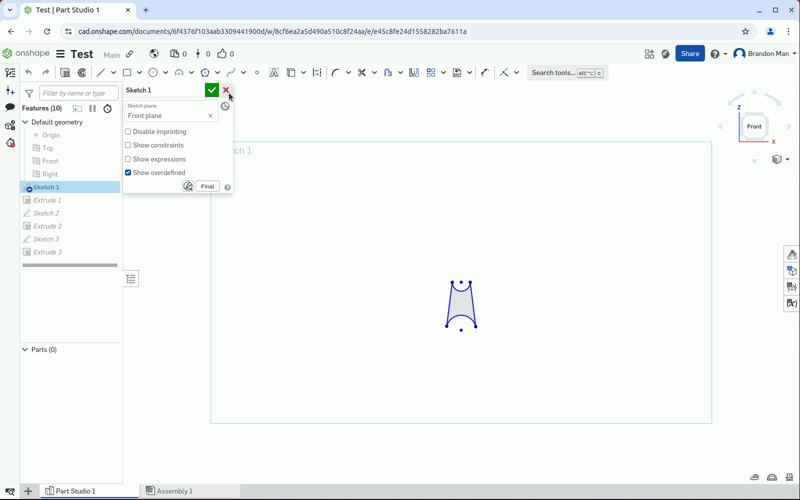
key(shift+s)
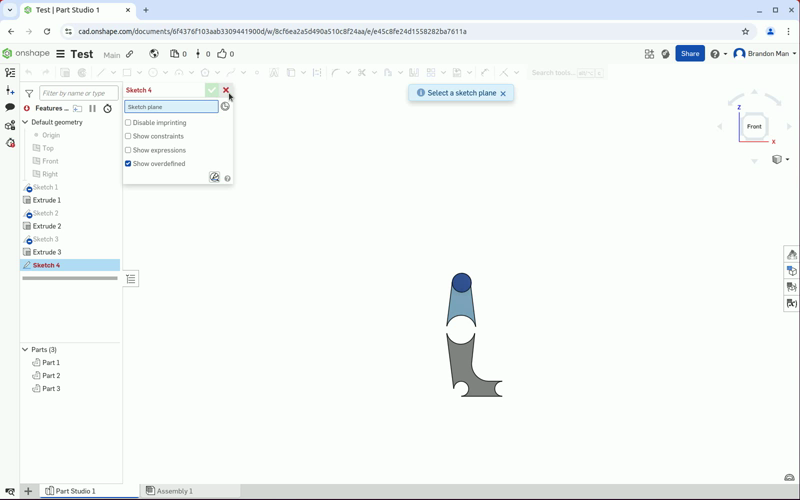
mouse_move(73, 163)
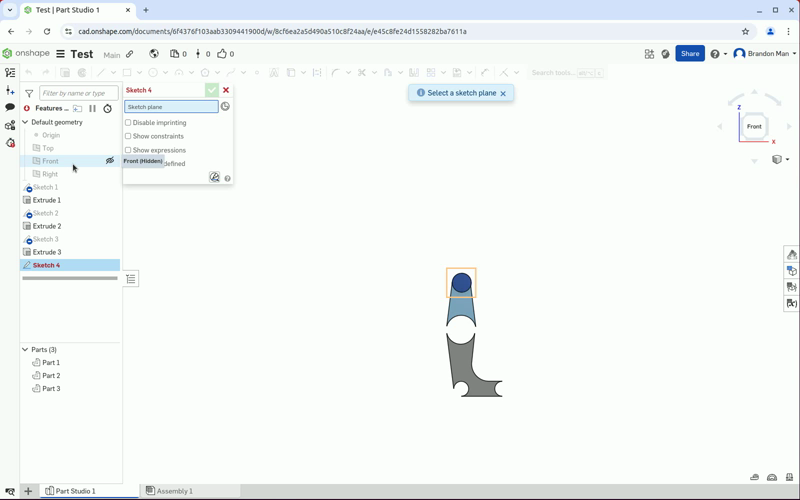
click(73, 163)
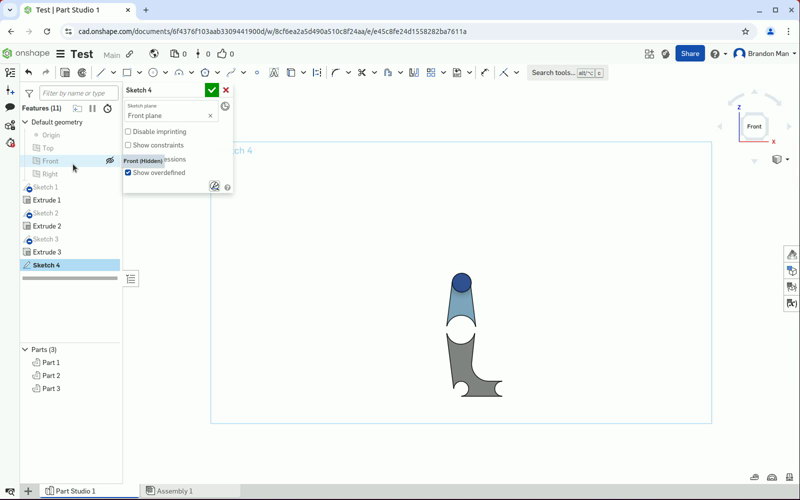
mouse_move(73, 352)
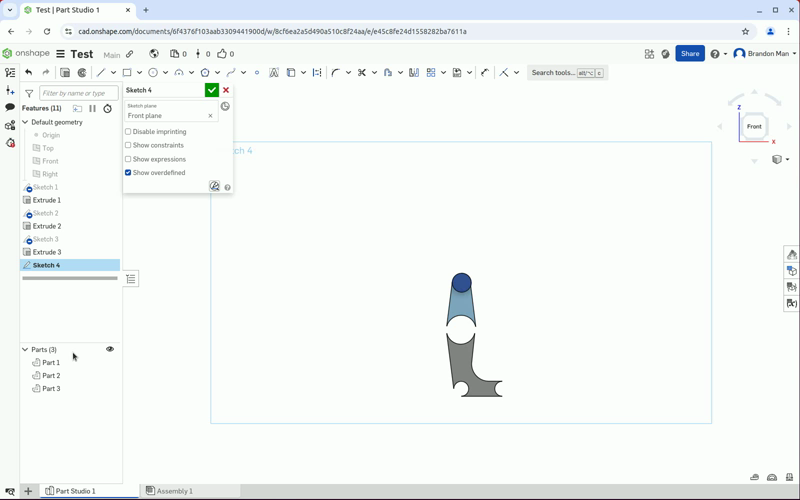
key(y)
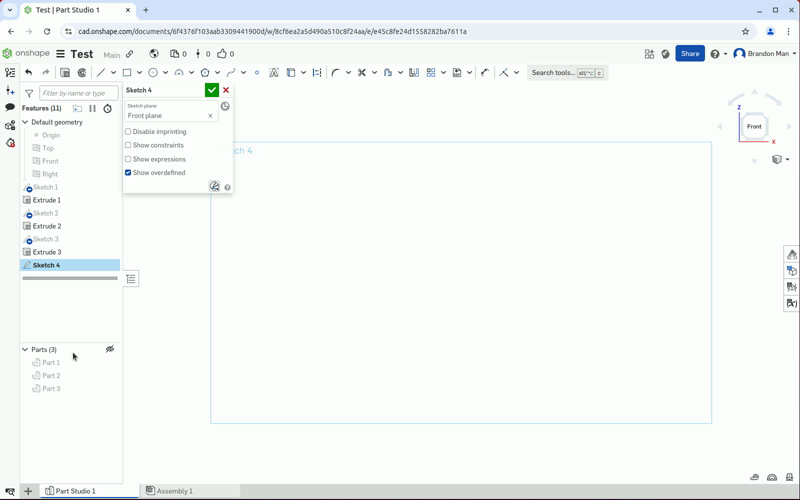
key(l)
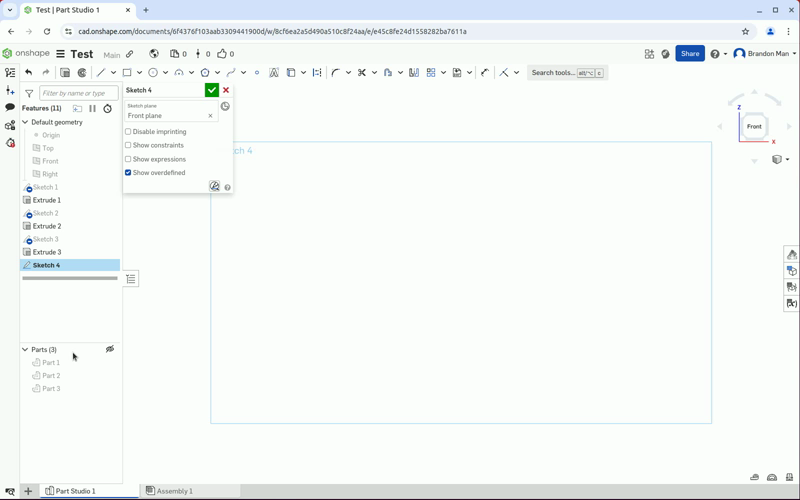
key_down(shift)
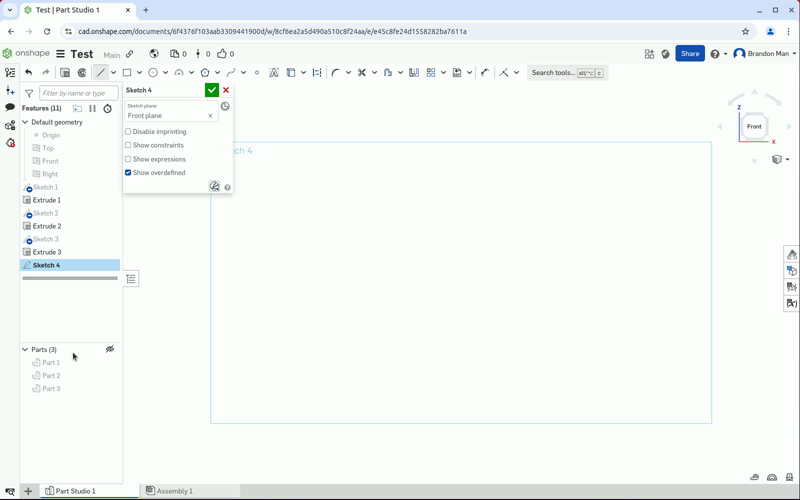
mouse_move(446, 329)
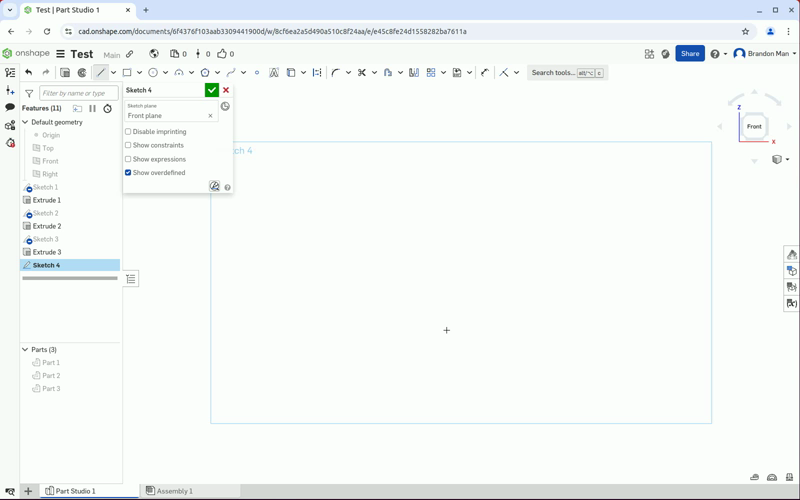
click(446, 329)
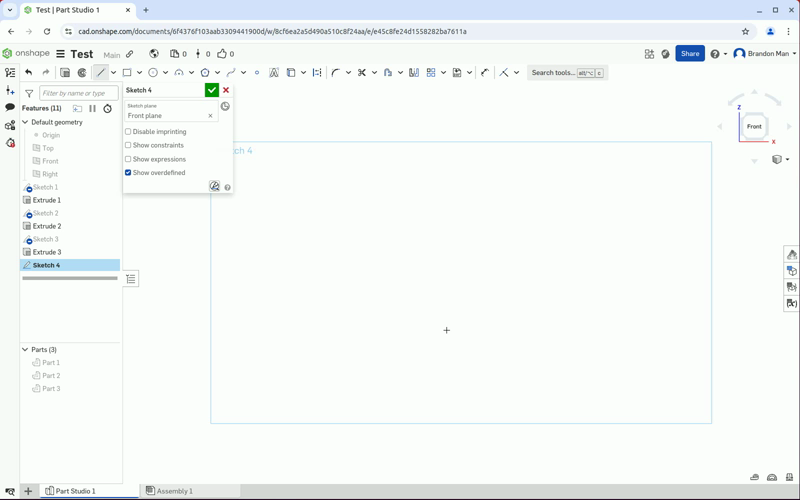
key_up(shift)
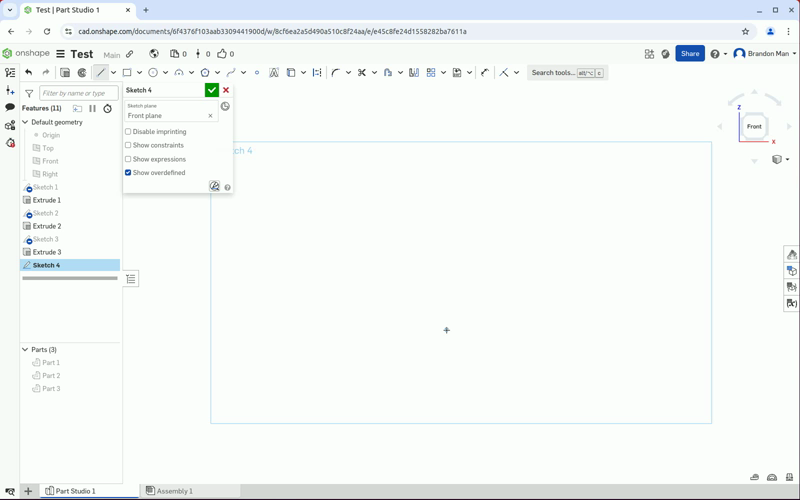
key_down(shift)
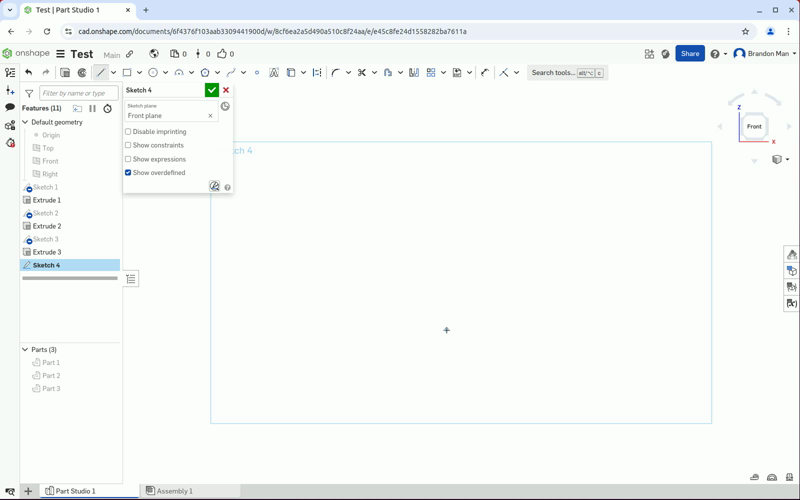
mouse_move(476, 329)
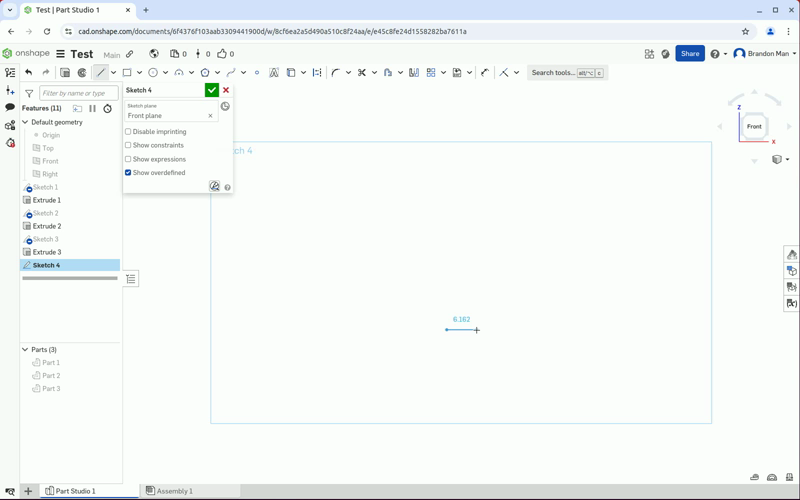
mouse_move(447, 333)
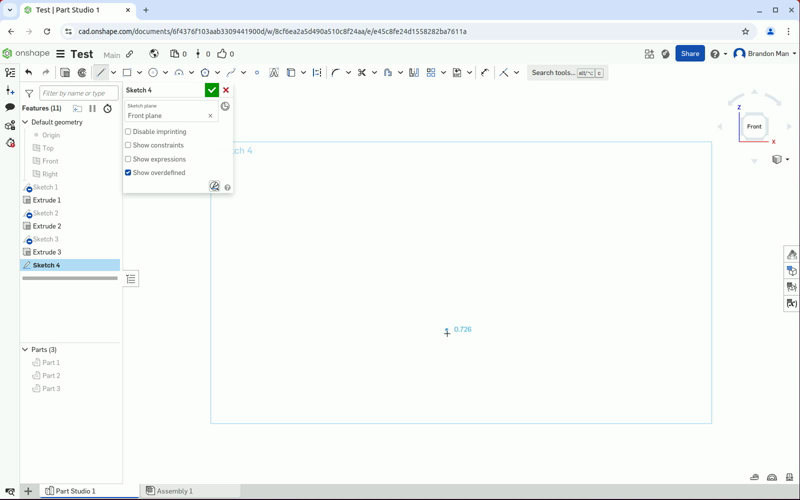
scroll(6)
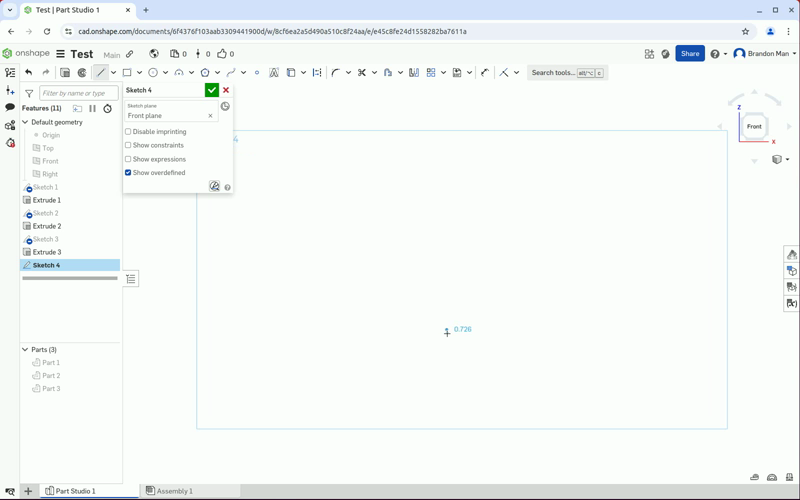
scroll(6)
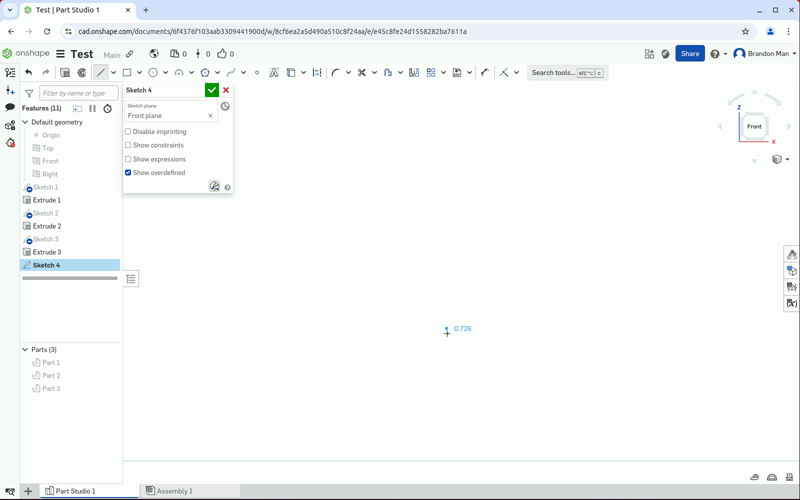
scroll(6)
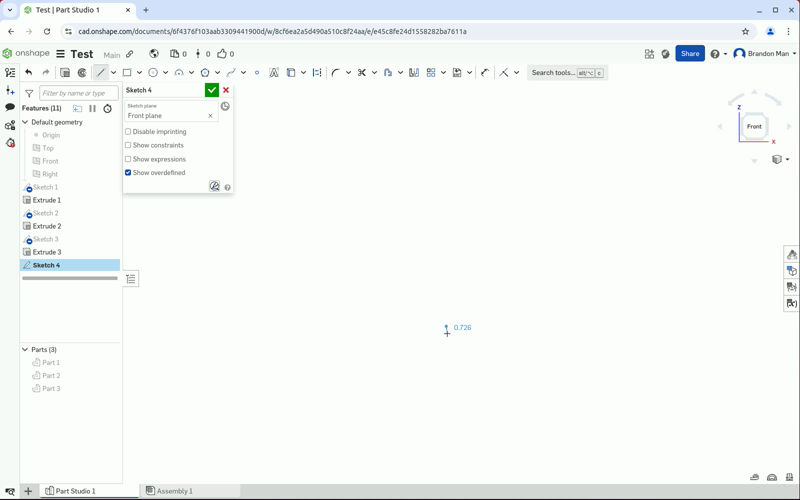
scroll(6)
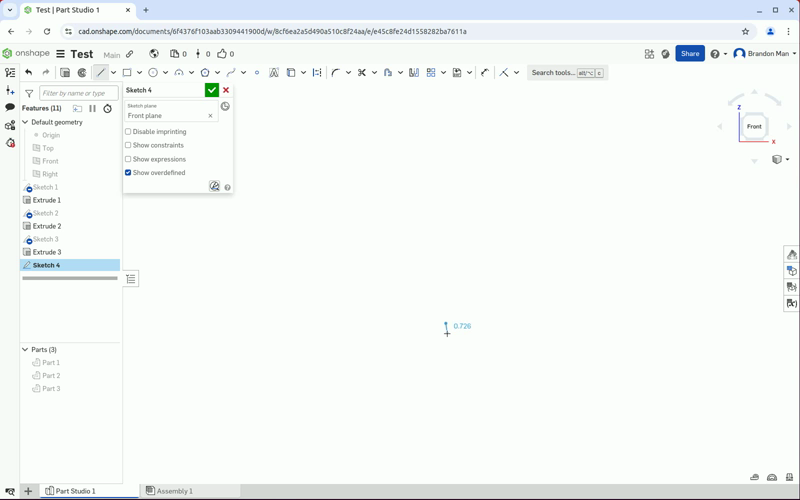
scroll(6)
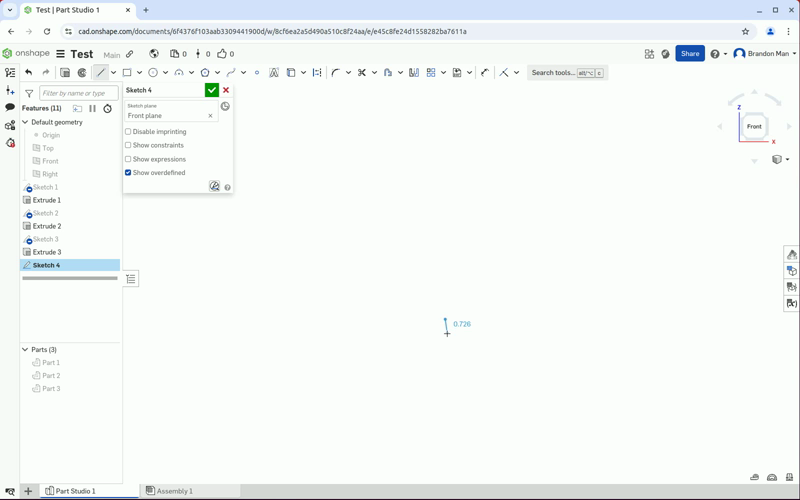
scroll(6)
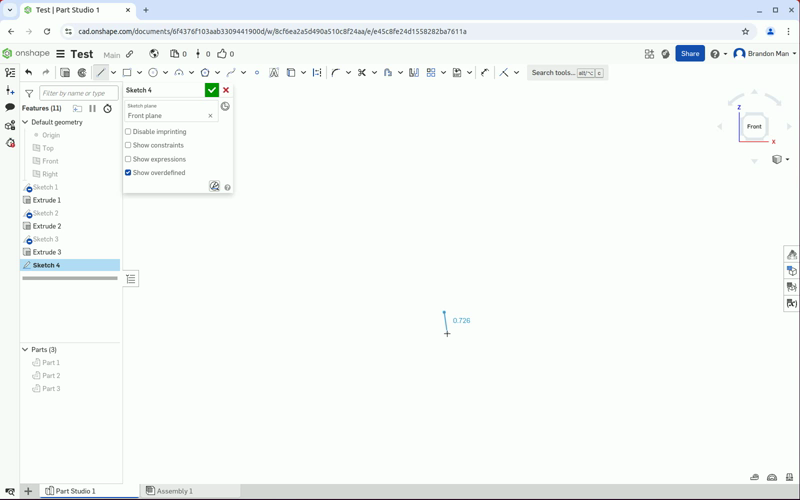
scroll(6)
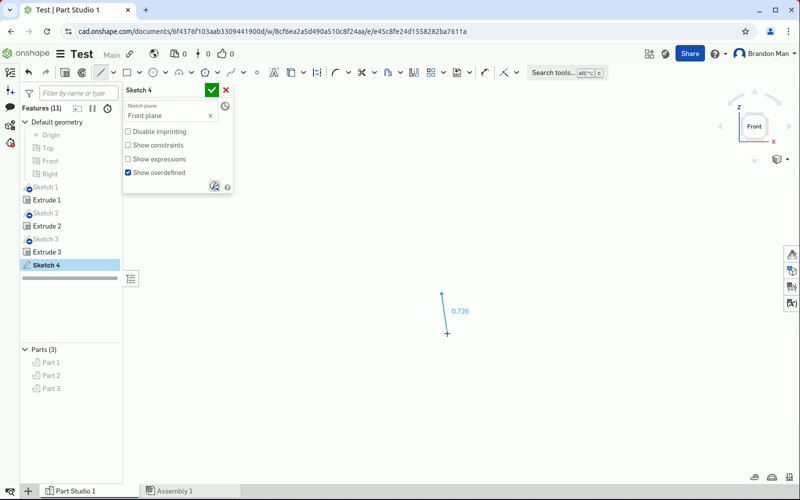
click(447, 333)
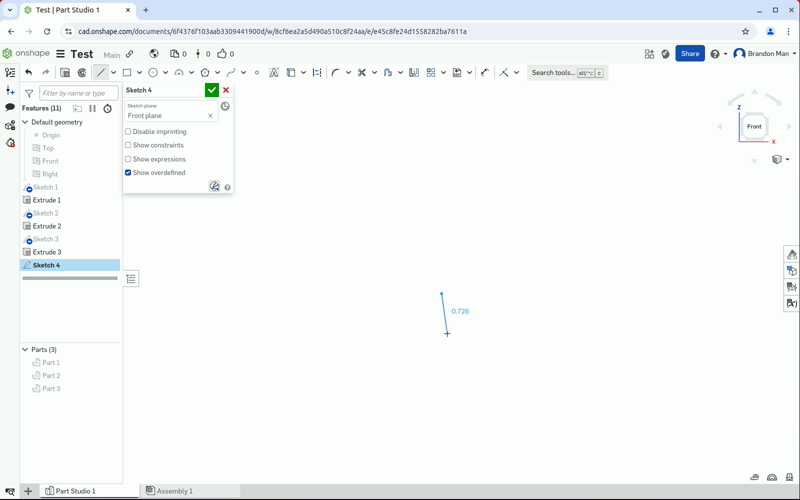
scroll(-6)
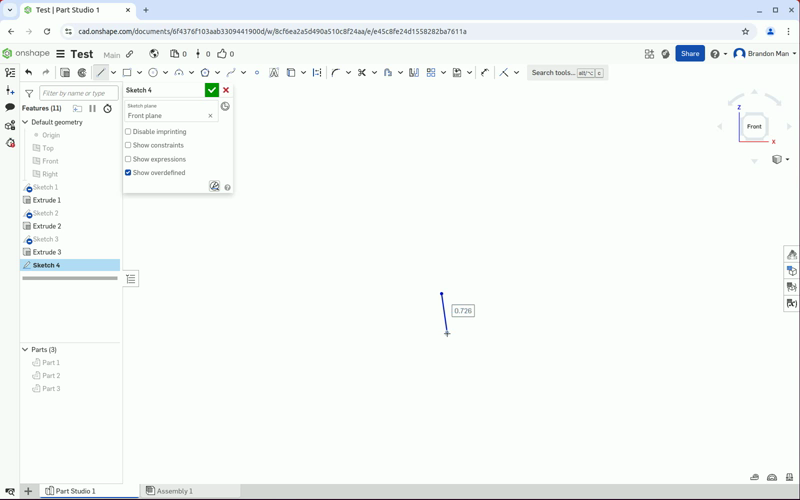
scroll(-6)
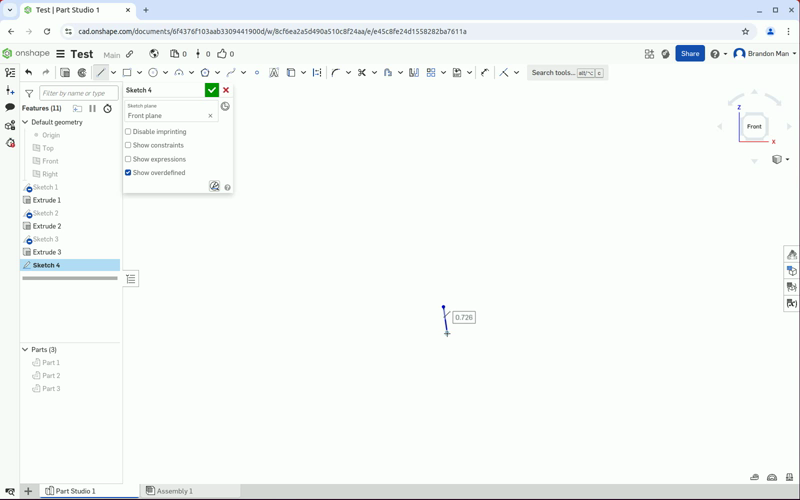
scroll(-6)
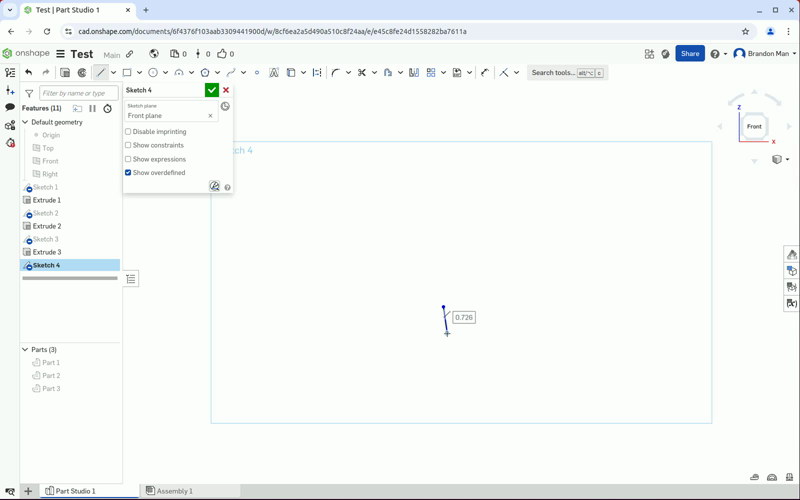
scroll(-6)
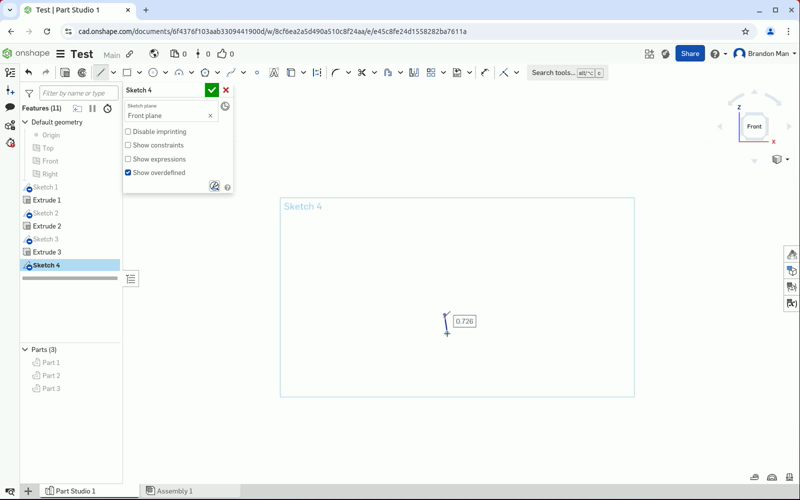
scroll(-6)
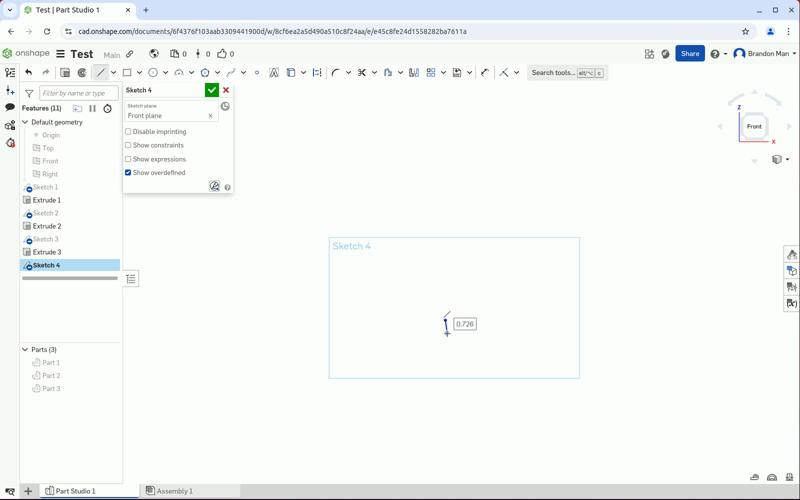
scroll(-6)
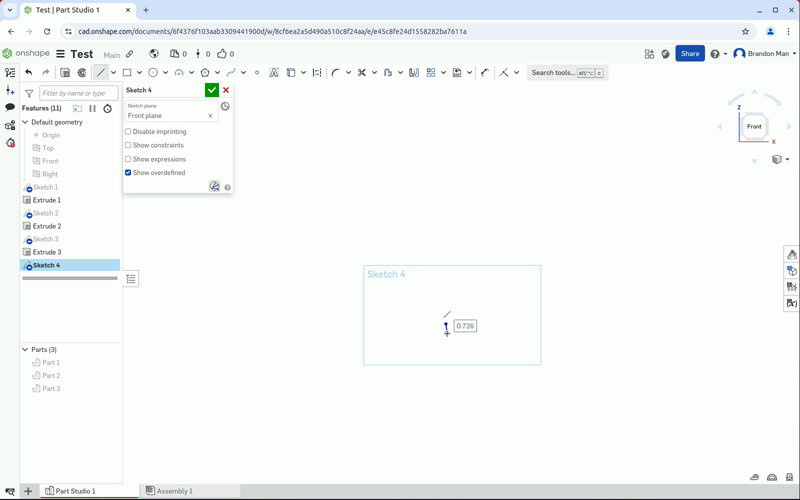
scroll(-6)
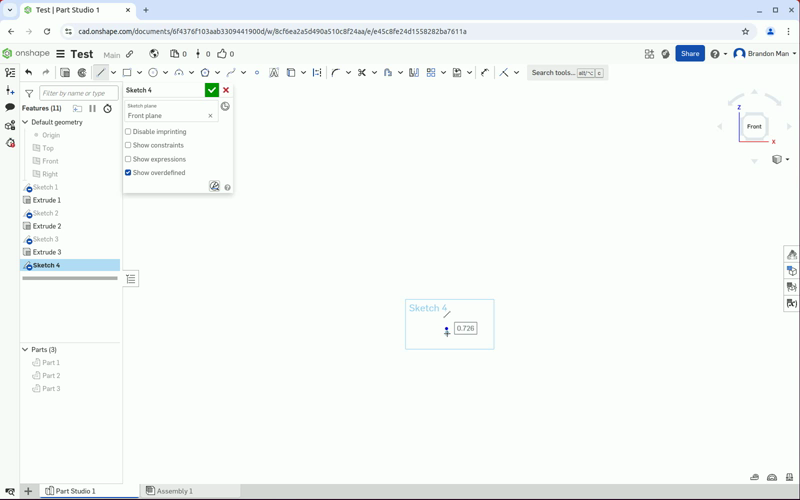
key_up(shift)
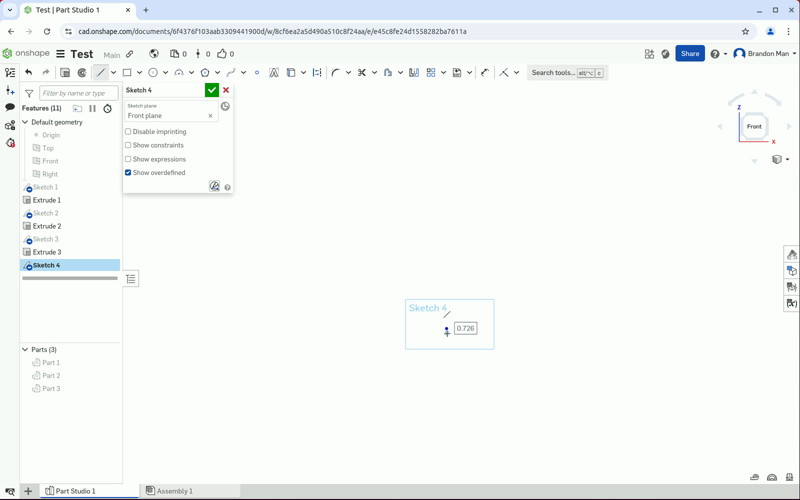
key(esc)
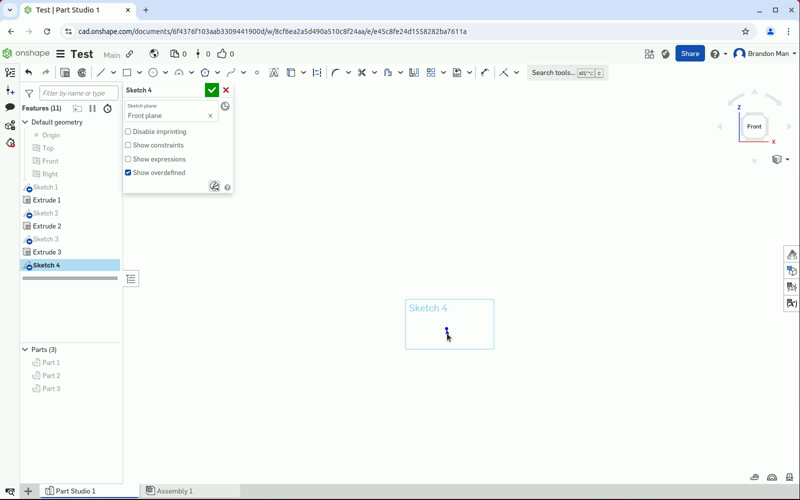
key(a)
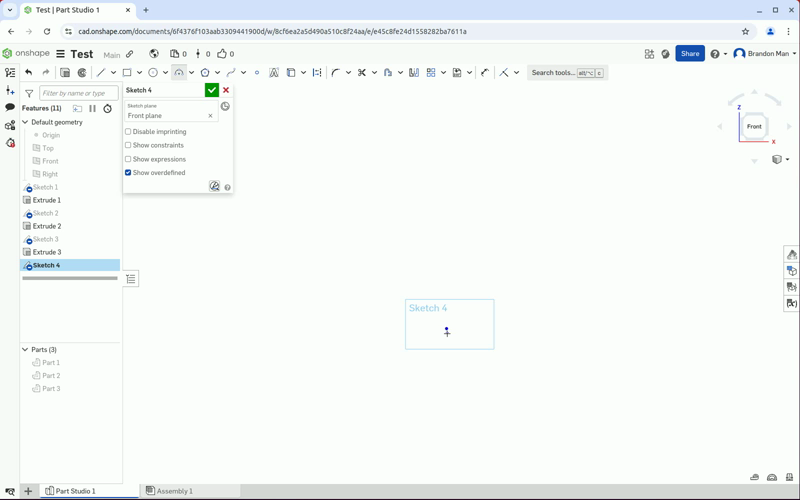
mouse_move(447, 333)
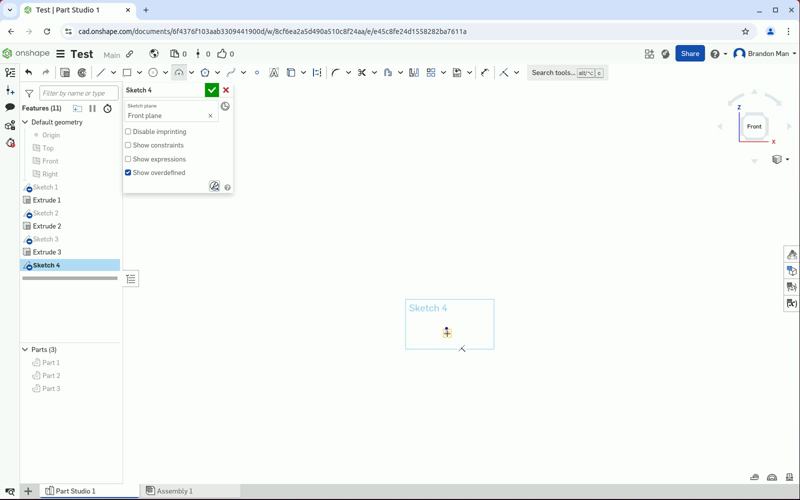
scroll(6)
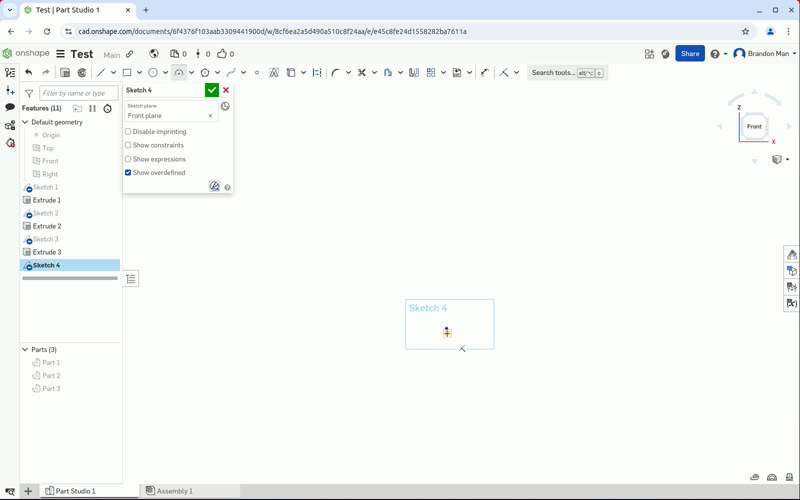
scroll(6)
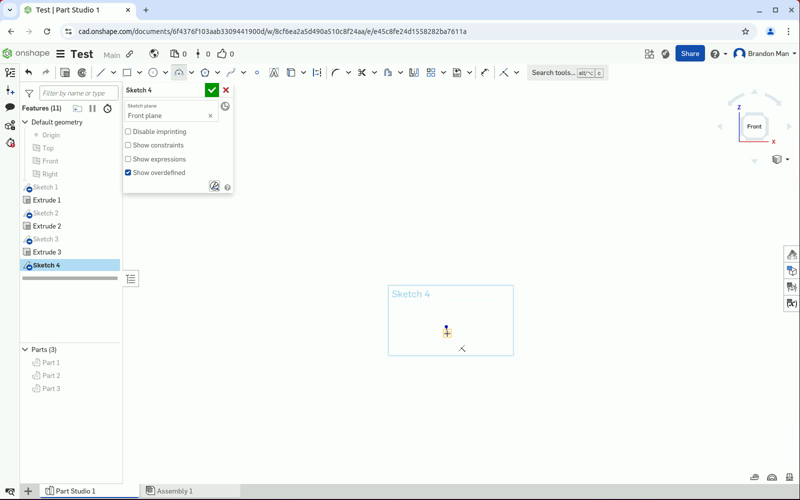
scroll(6)
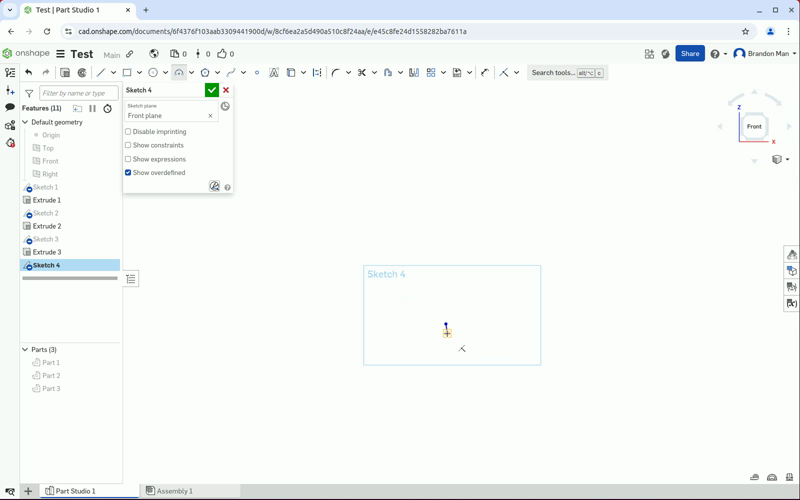
scroll(6)
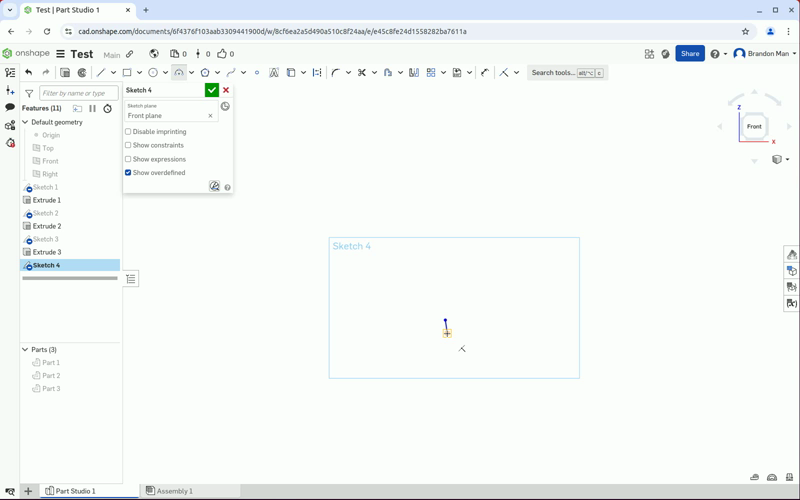
scroll(6)
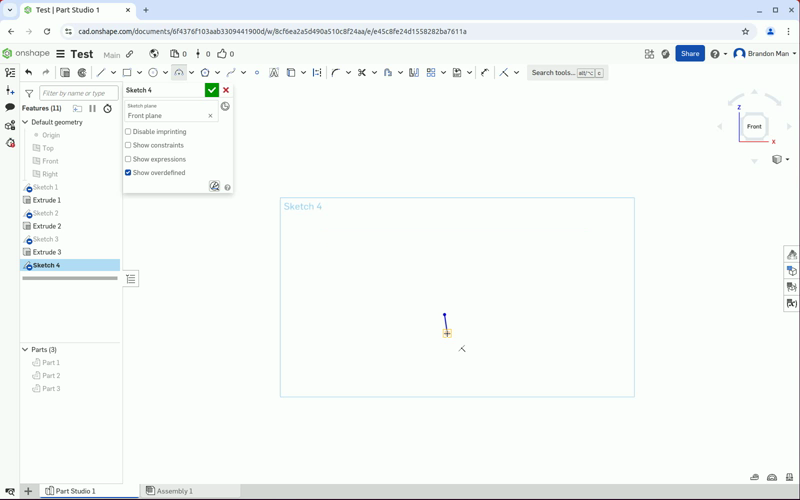
scroll(6)
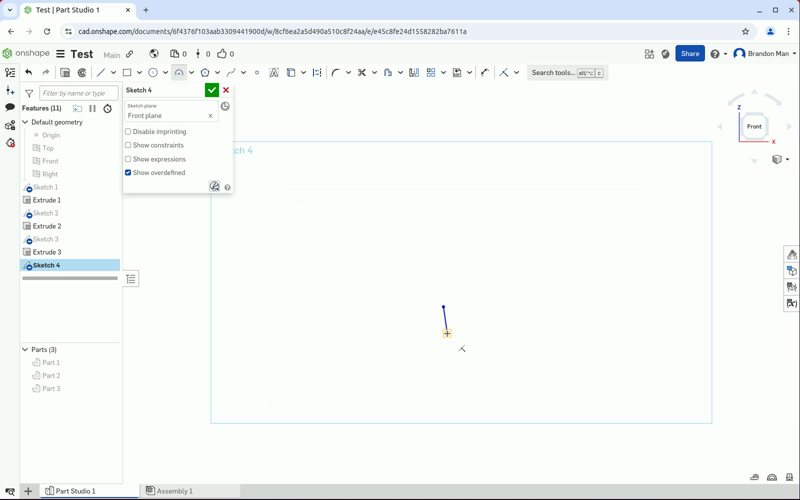
scroll(6)
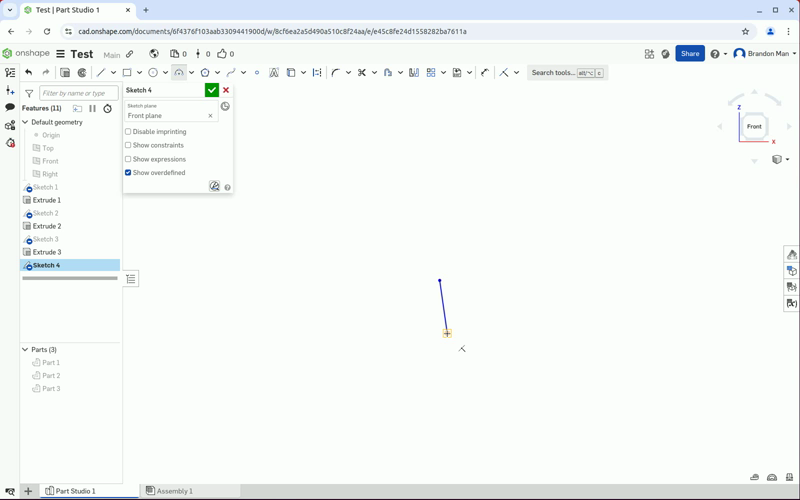
click(447, 333)
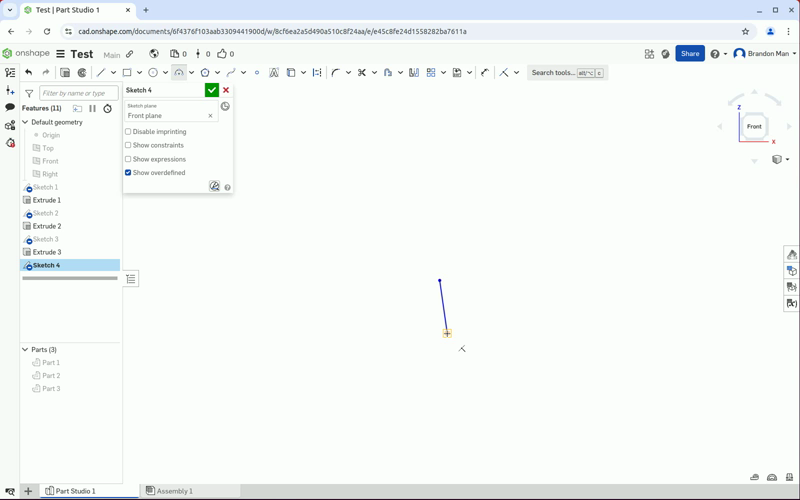
scroll(-6)
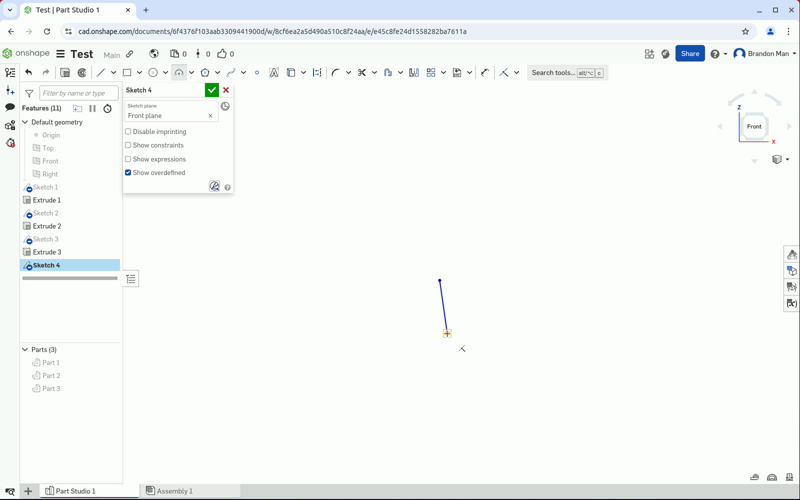
scroll(-6)
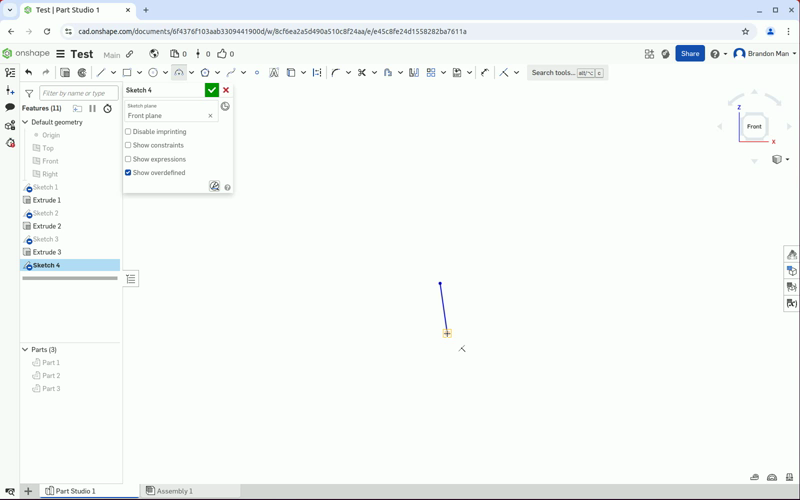
scroll(-6)
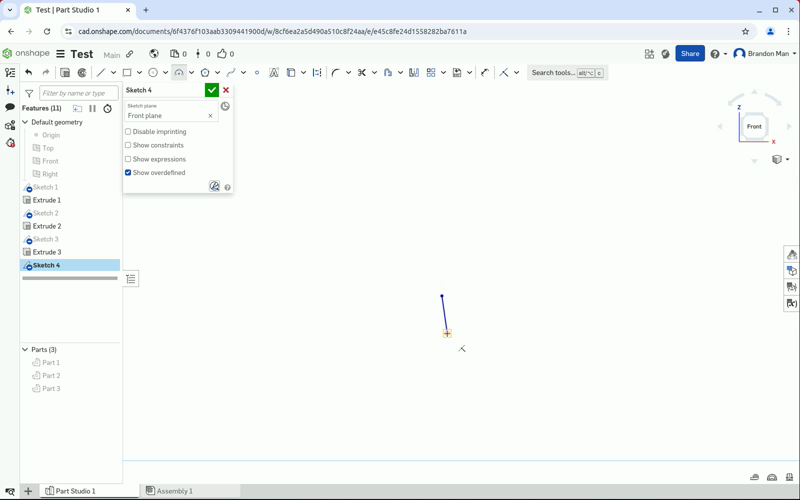
scroll(-6)
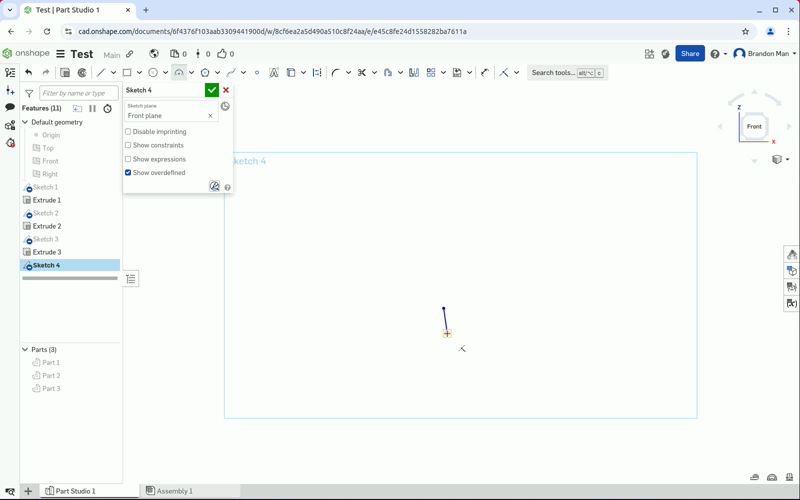
scroll(-6)
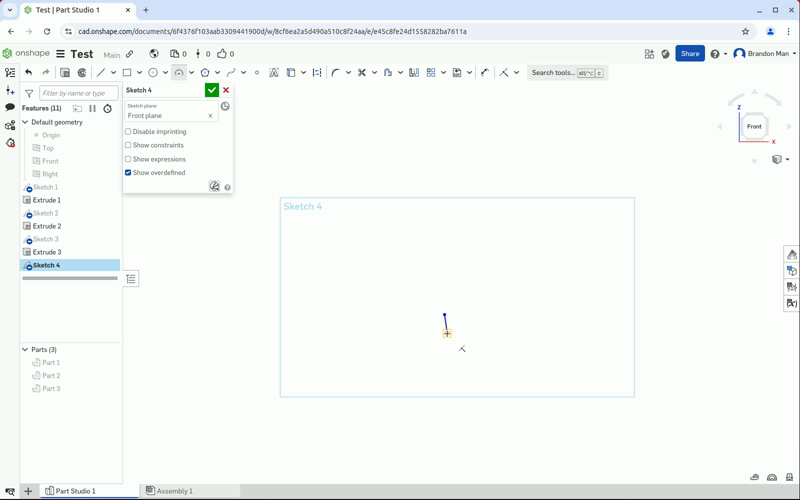
scroll(-6)
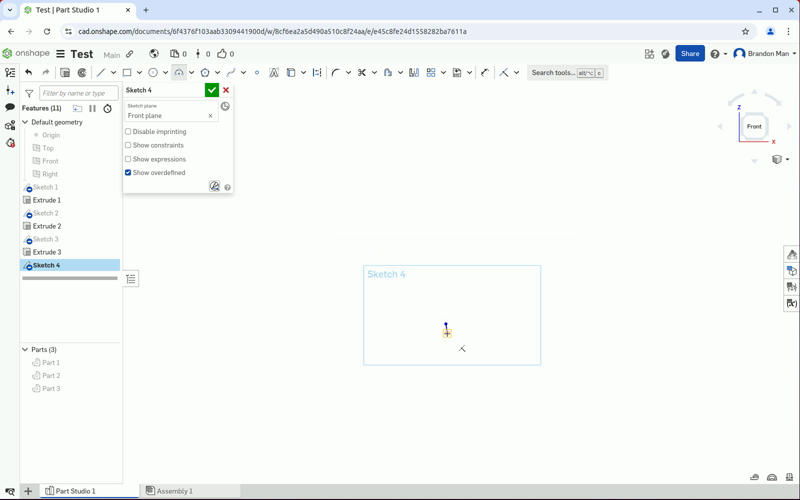
scroll(-6)
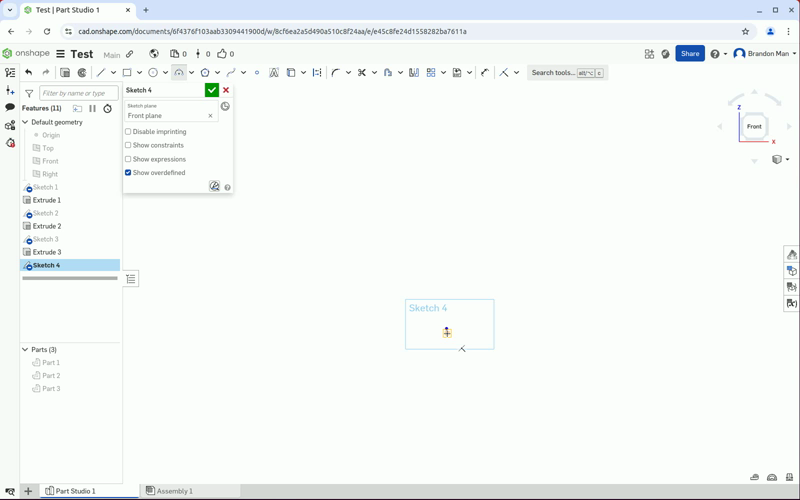
key_down(shift)
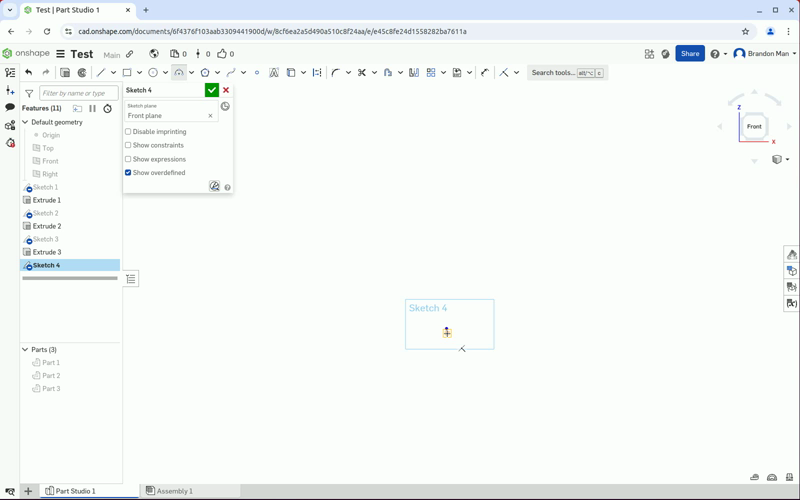
mouse_move(476, 333)
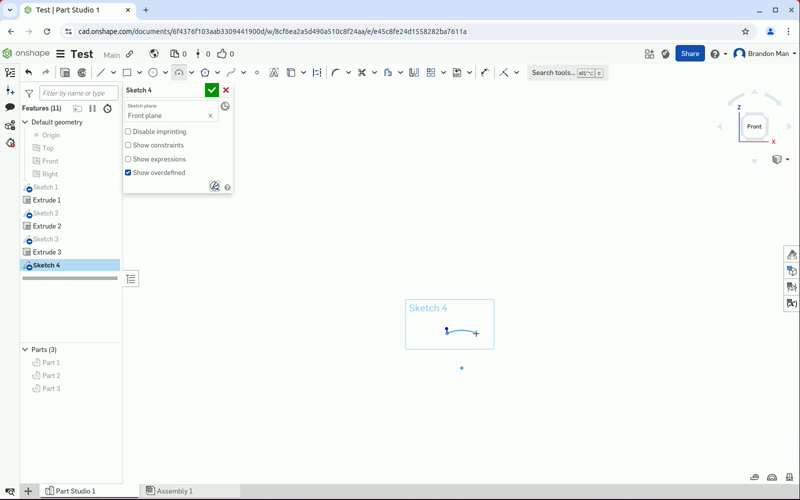
click(476, 333)
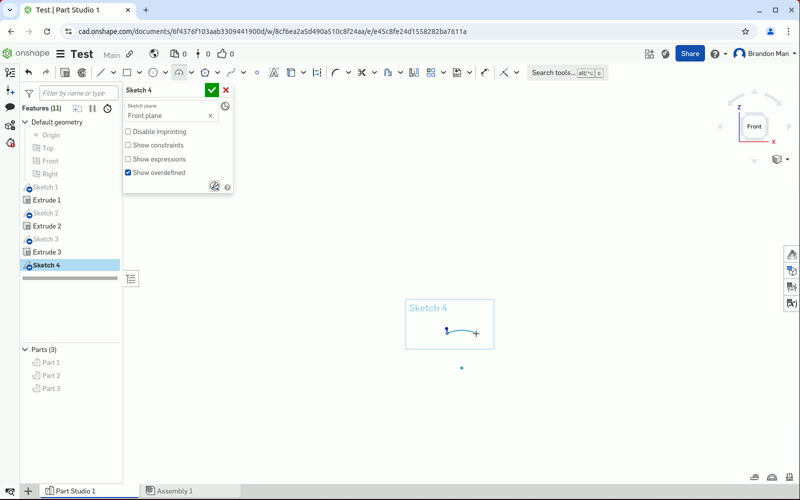
mouse_move(461, 344)
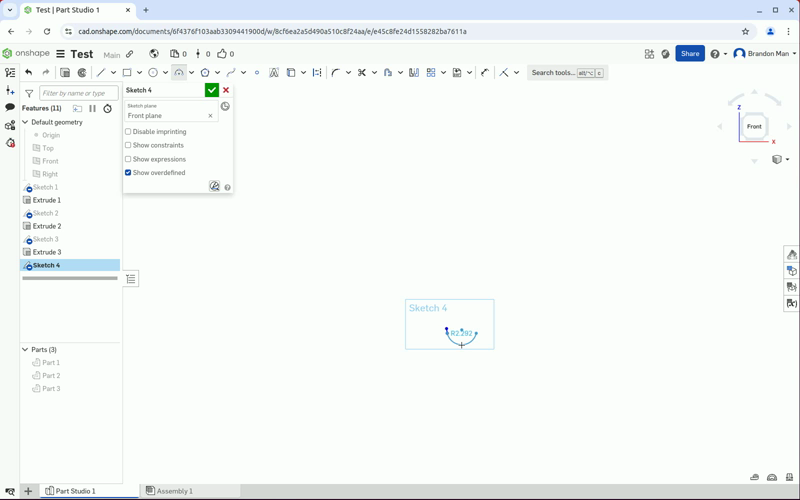
click(461, 344)
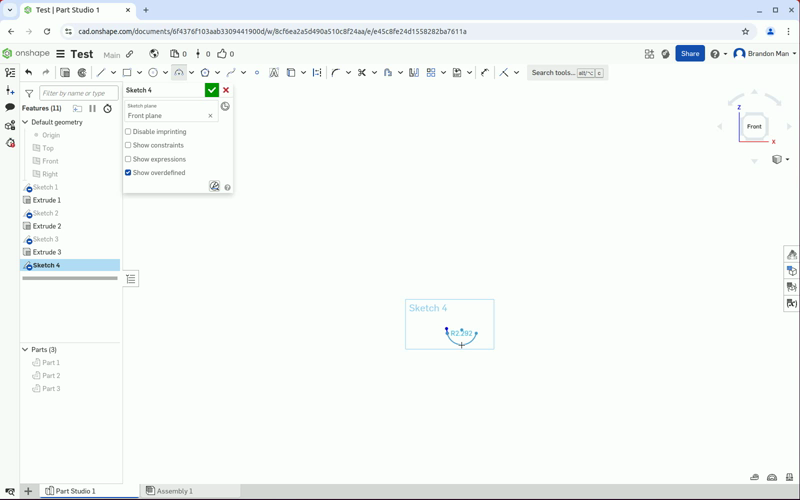
key_up(shift)
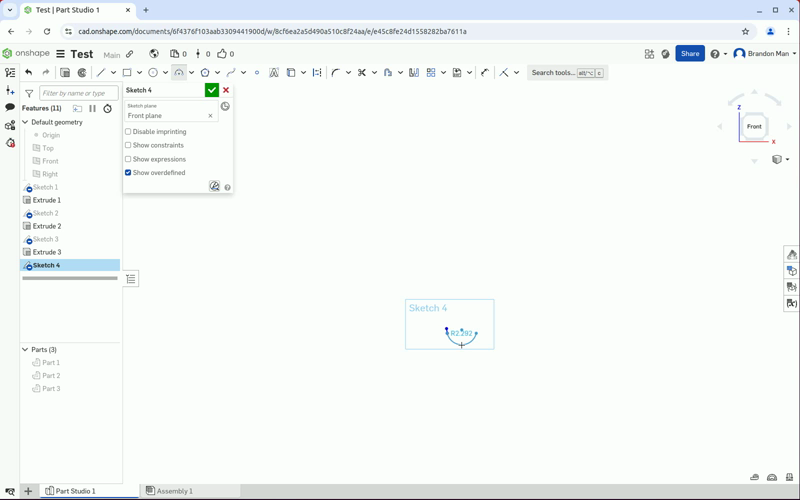
key(esc)
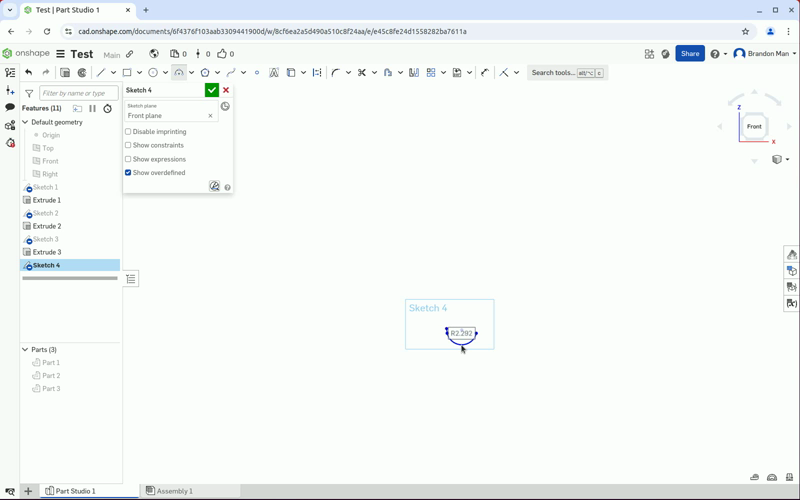
key(l)
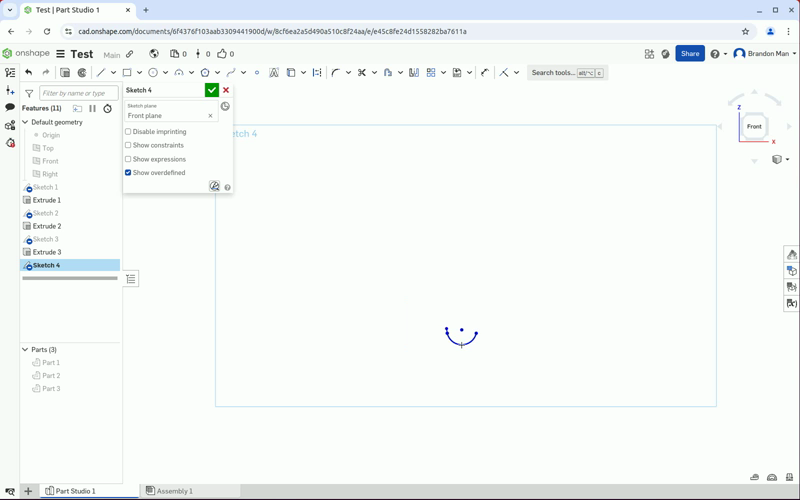
mouse_move(476, 333)
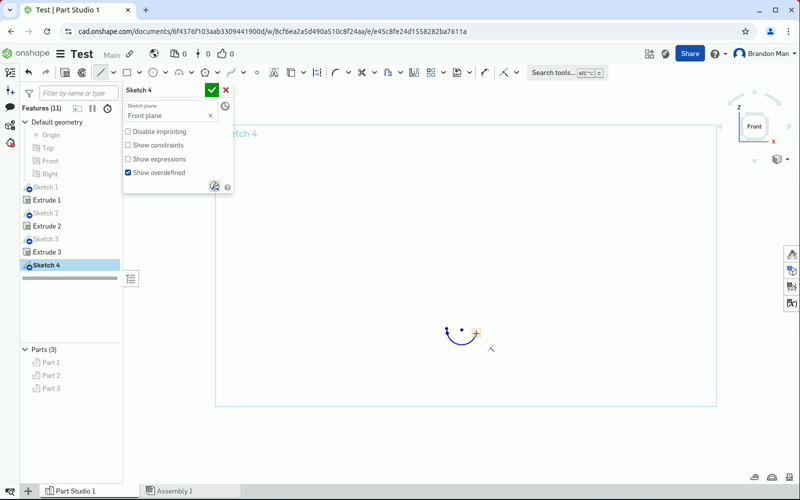
click(476, 333)
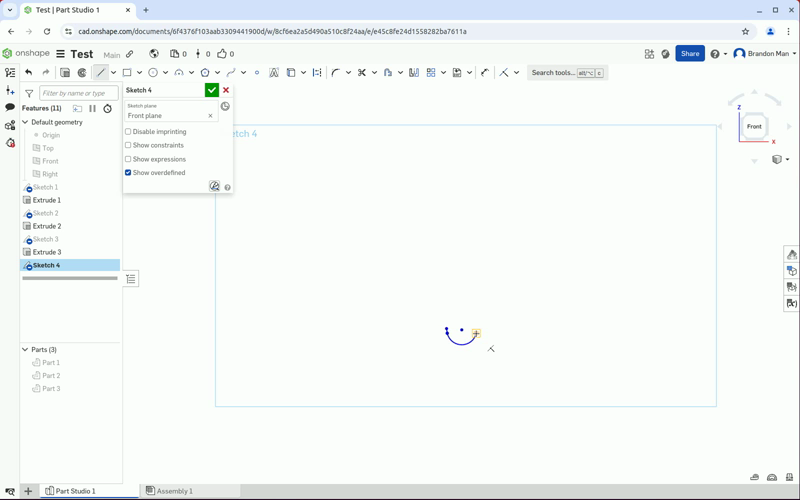
key_down(shift)
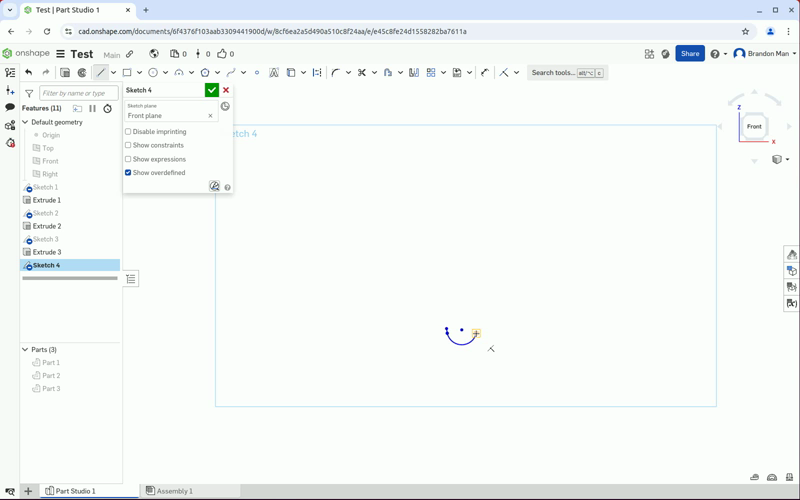
mouse_move(506, 333)
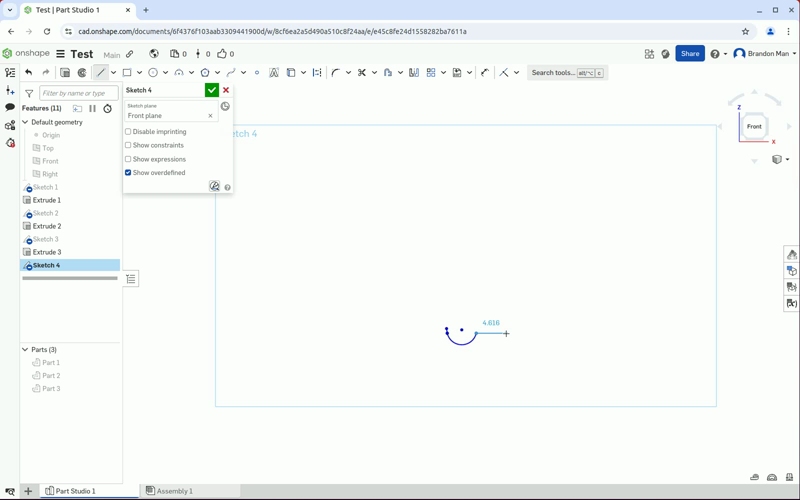
mouse_move(477, 329)
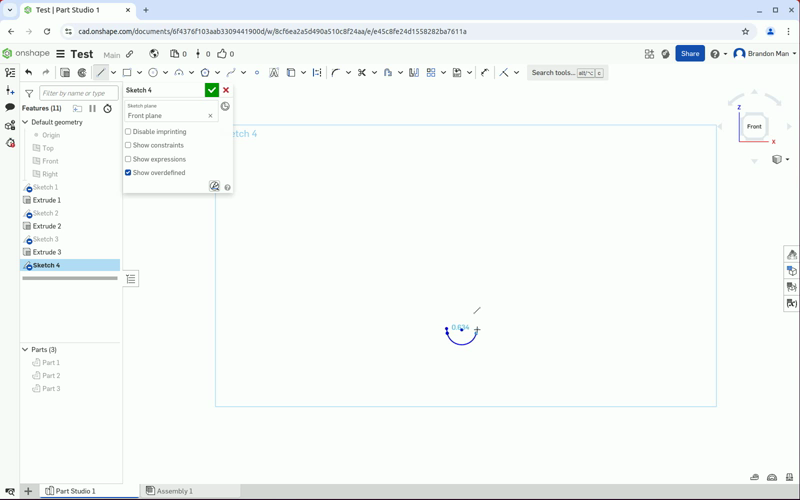
scroll(6)
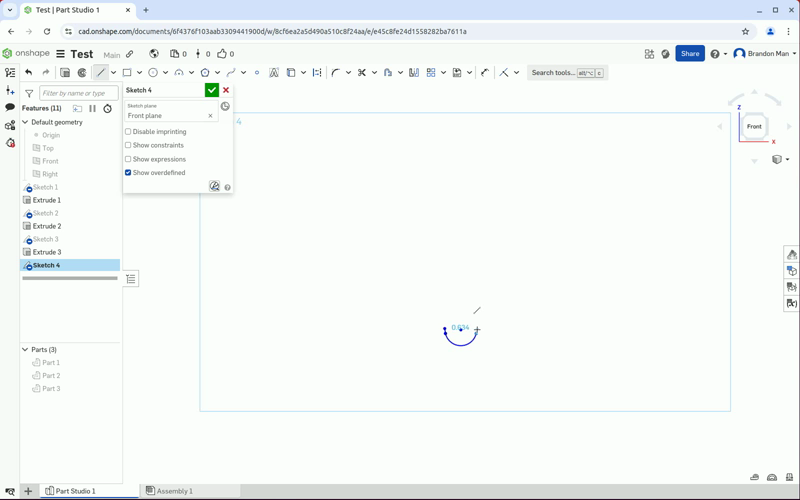
scroll(6)
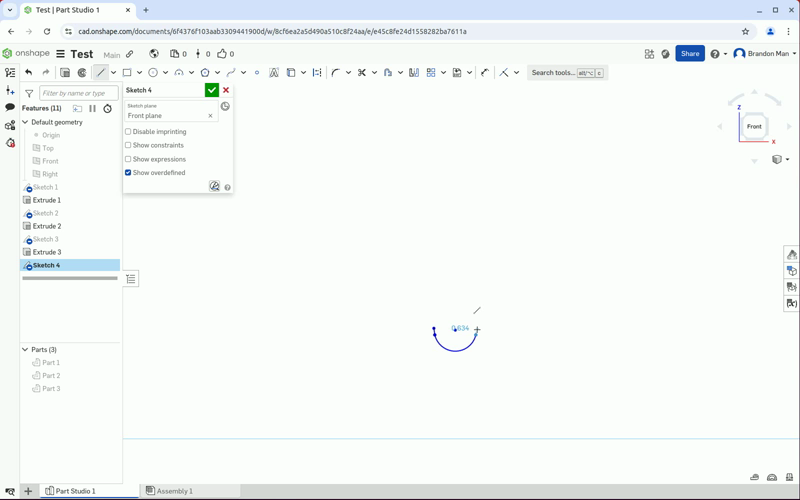
scroll(6)
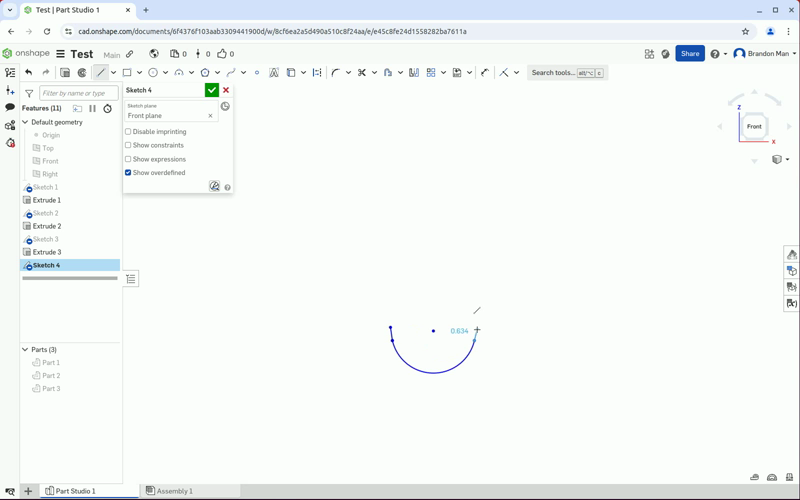
scroll(6)
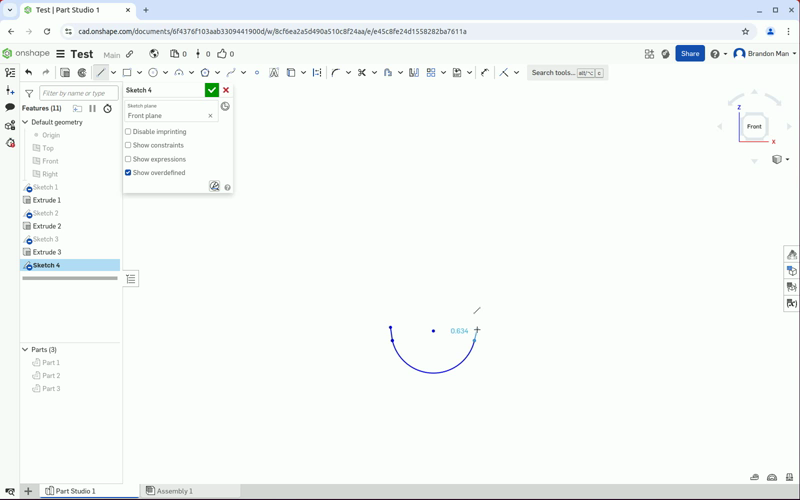
scroll(6)
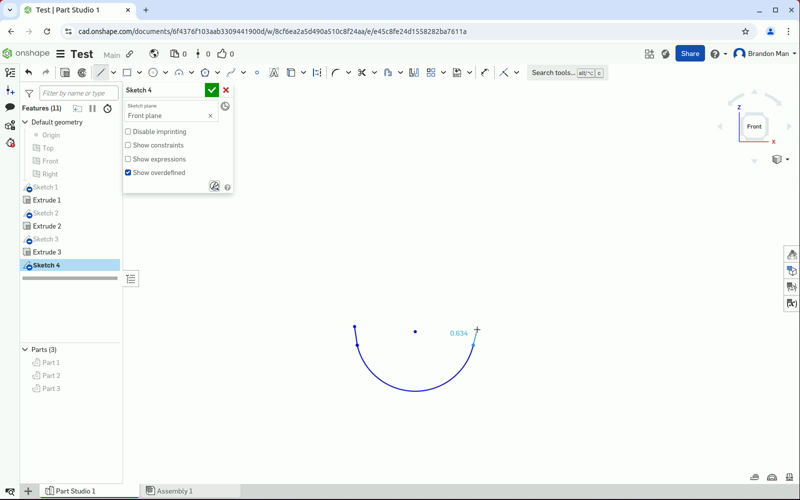
scroll(6)
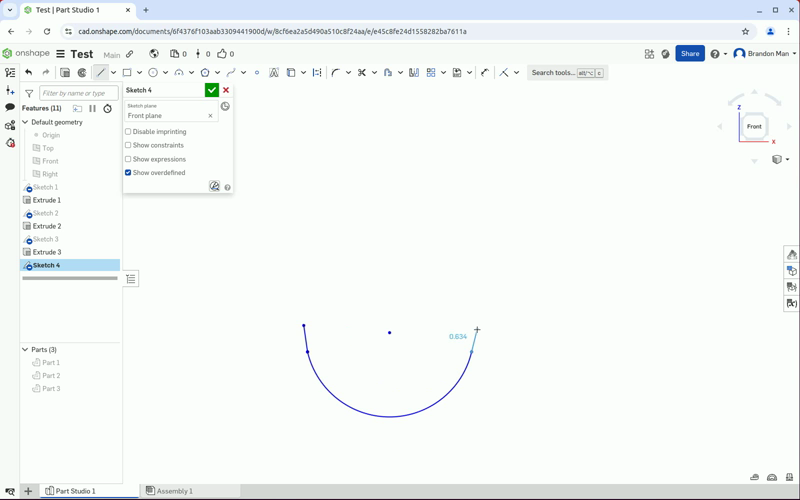
scroll(6)
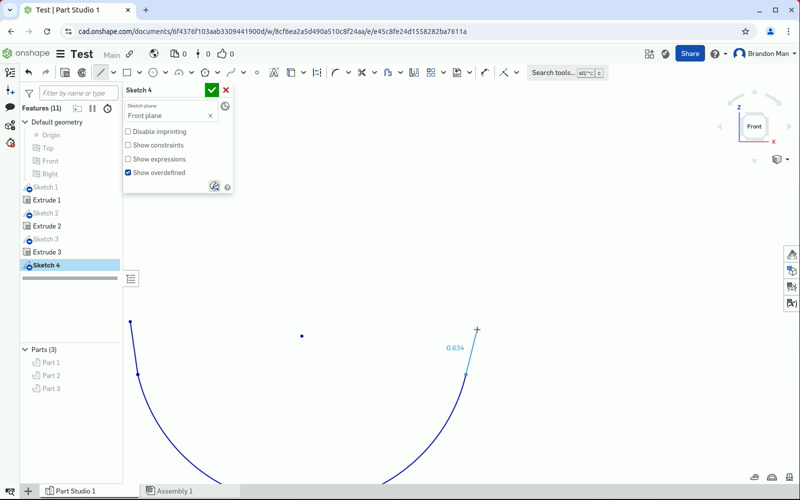
click(477, 329)
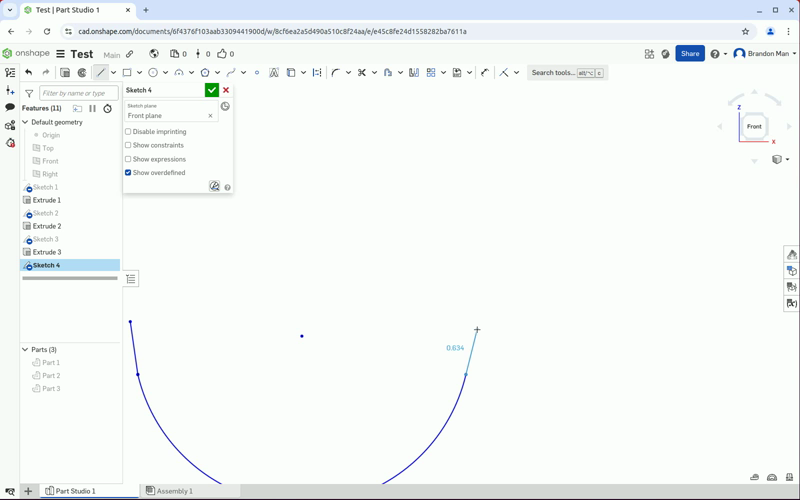
scroll(-6)
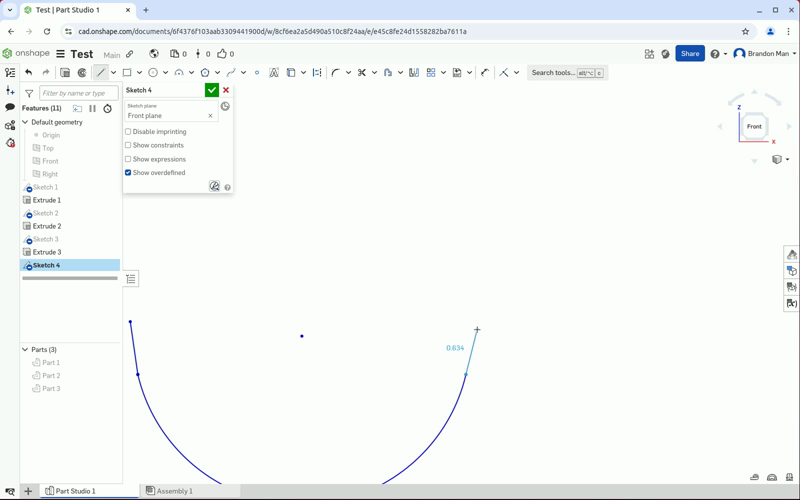
scroll(-6)
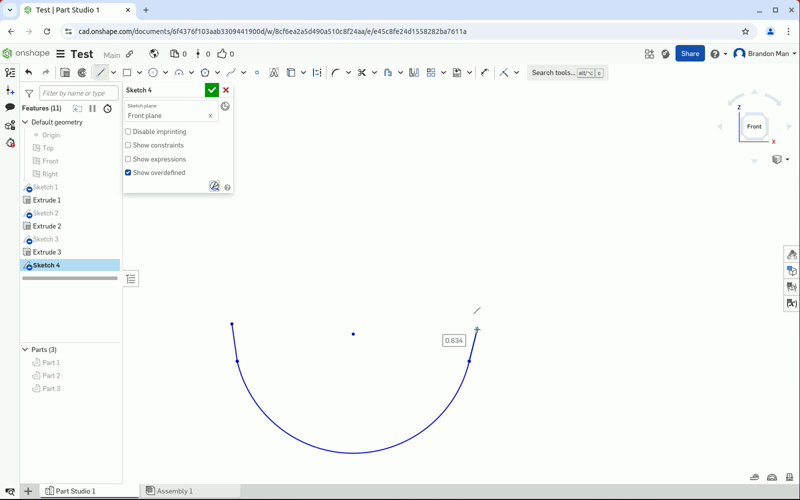
scroll(-6)
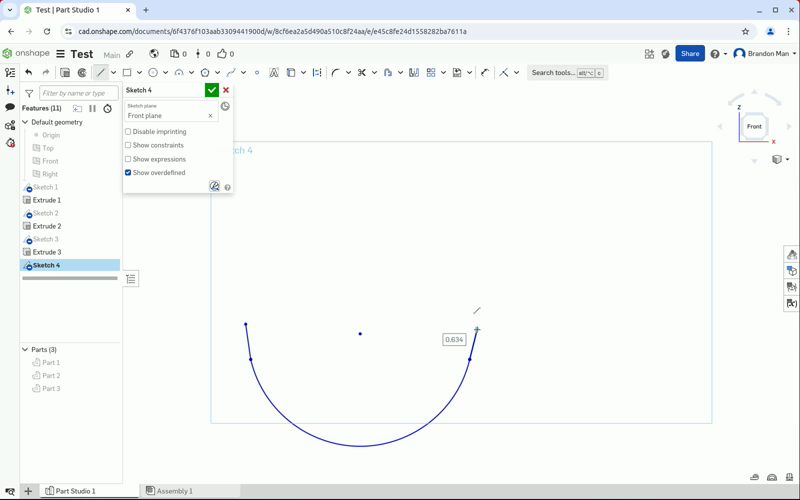
scroll(-6)
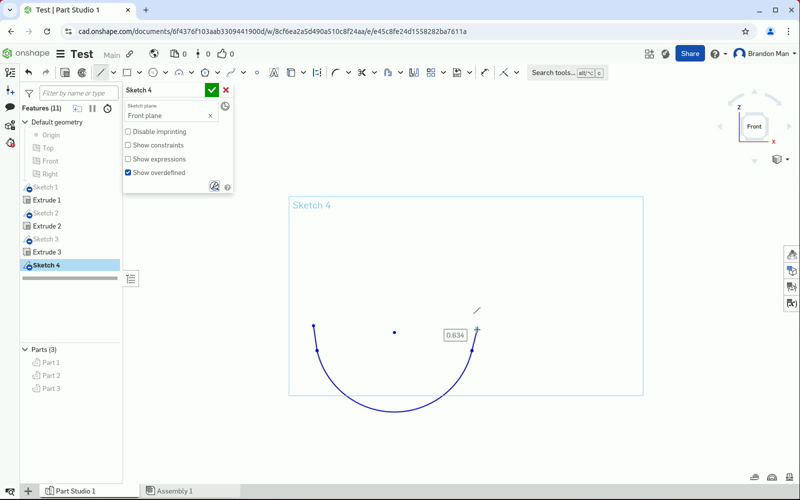
scroll(-6)
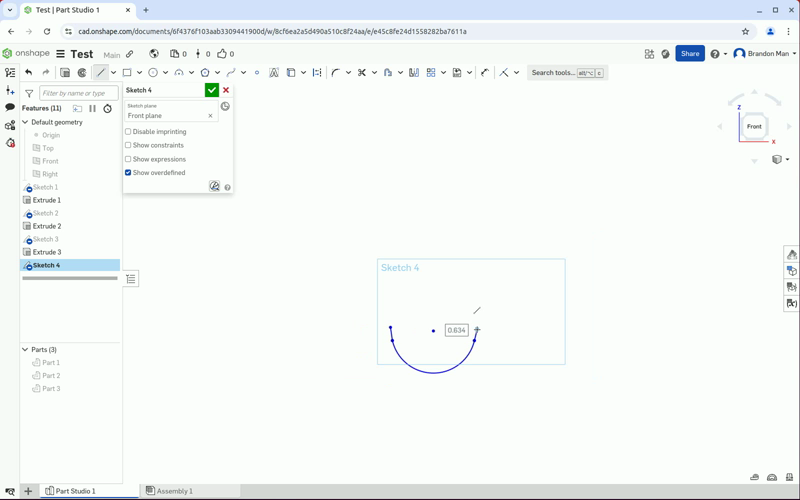
scroll(-6)
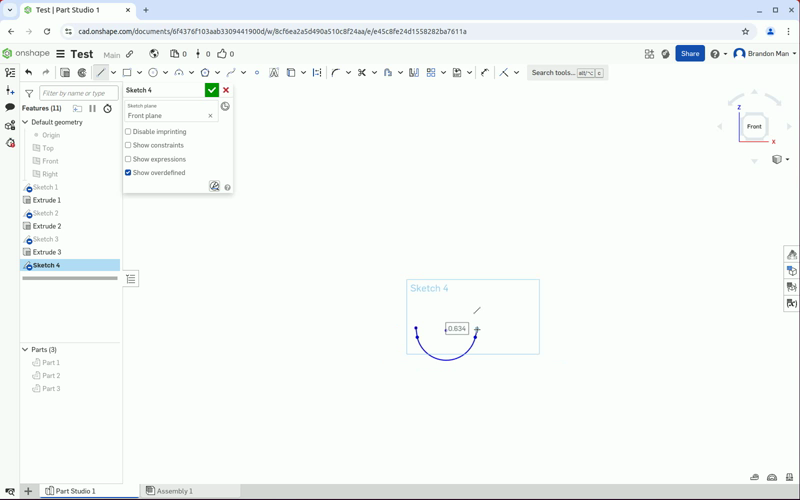
scroll(-6)
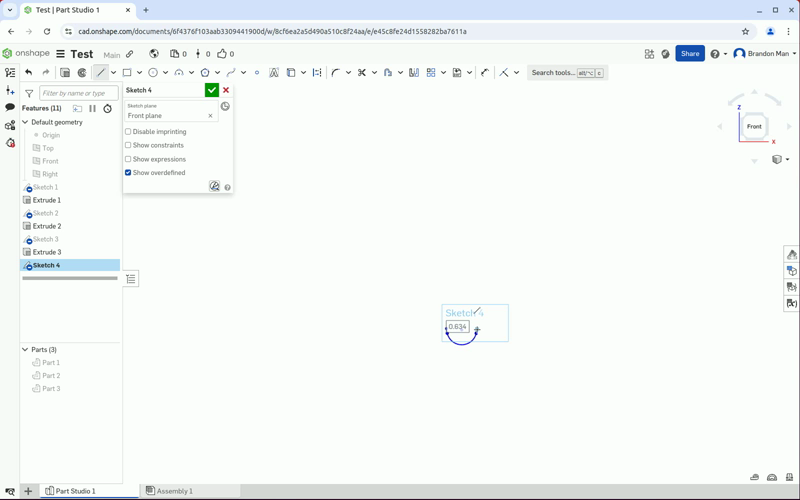
key_up(shift)
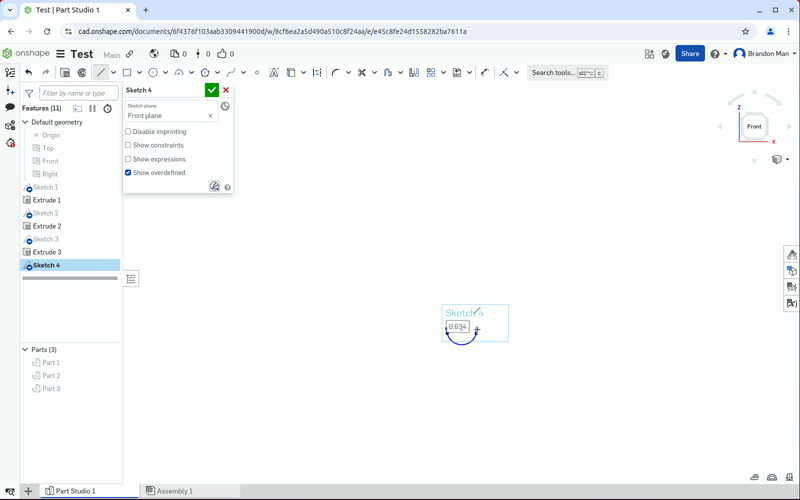
key_down(shift)
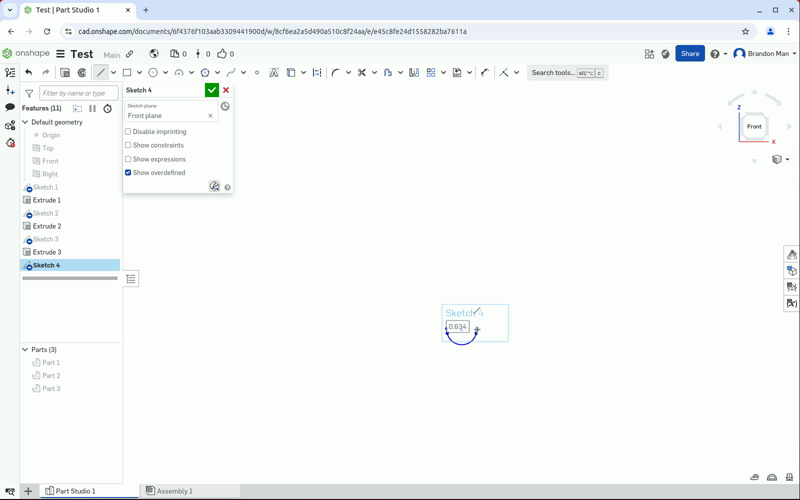
mouse_move(507, 329)
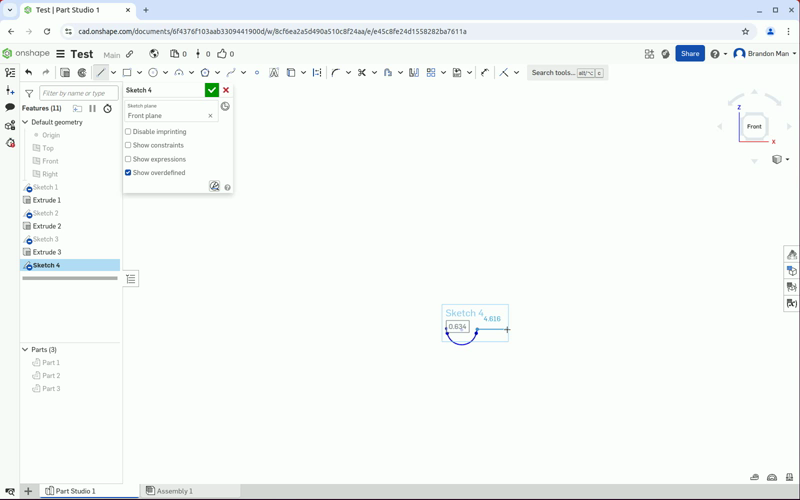
mouse_move(476, 325)
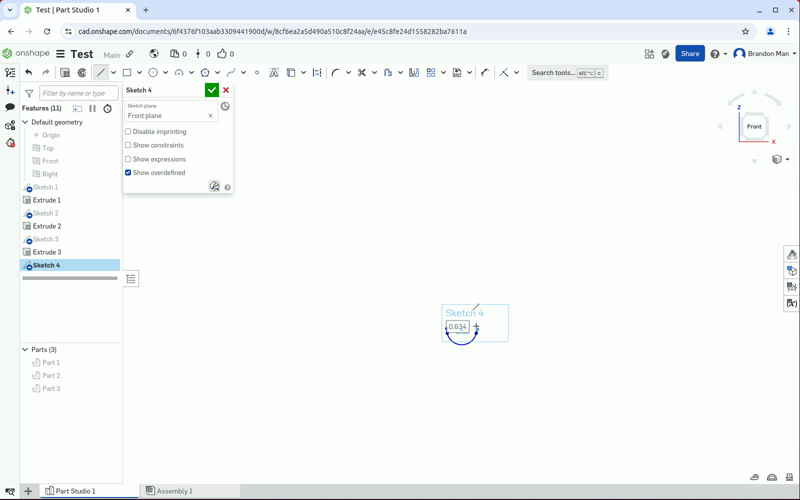
scroll(6)
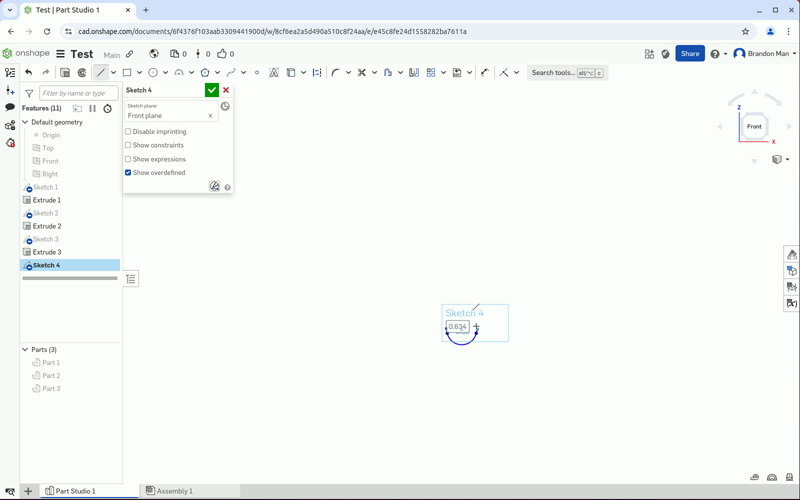
scroll(6)
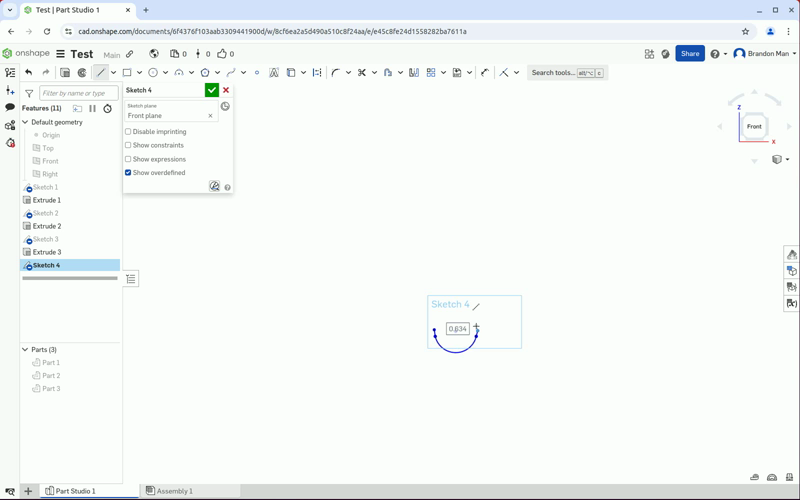
scroll(6)
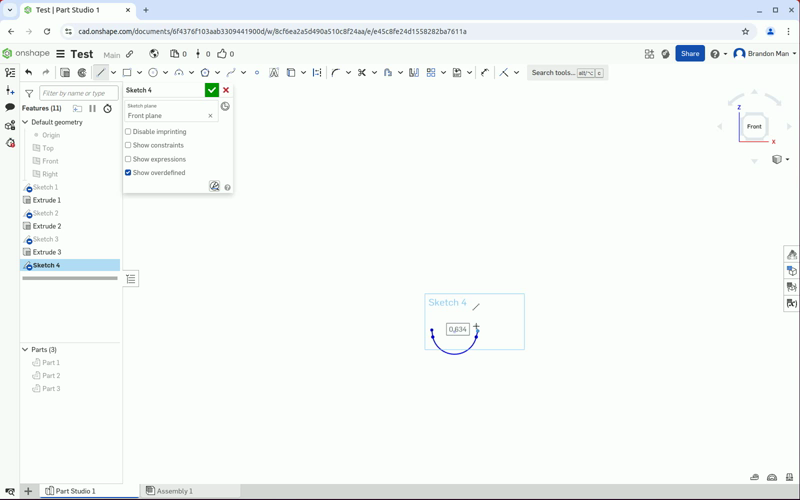
scroll(6)
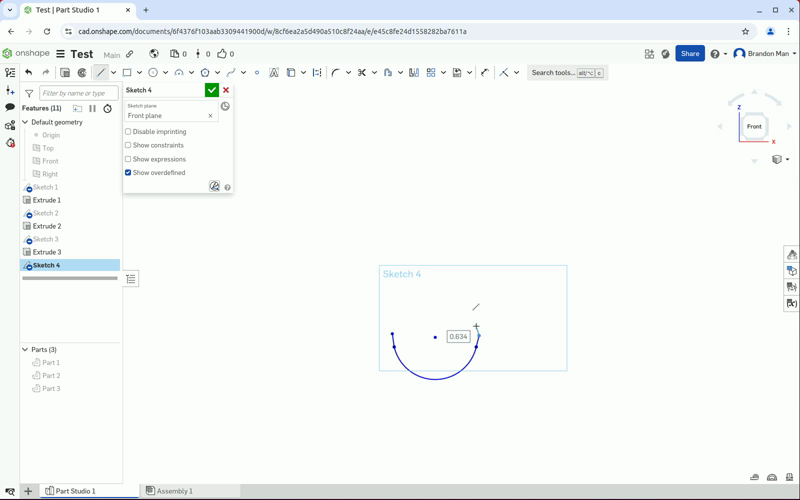
scroll(6)
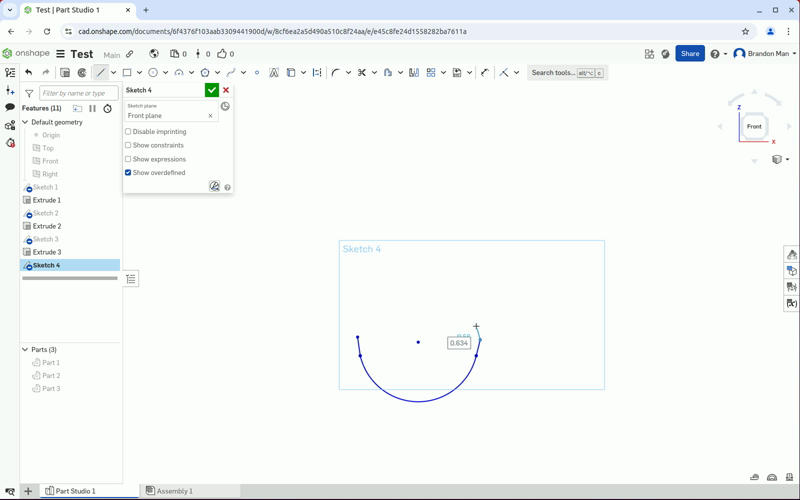
scroll(6)
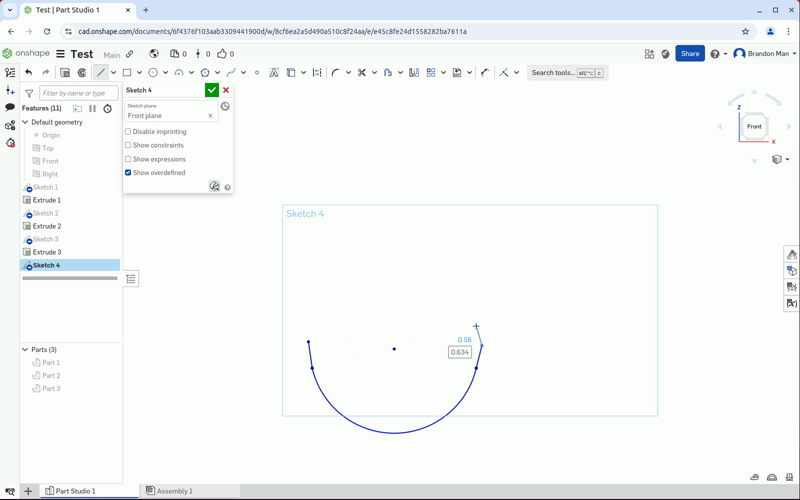
scroll(6)
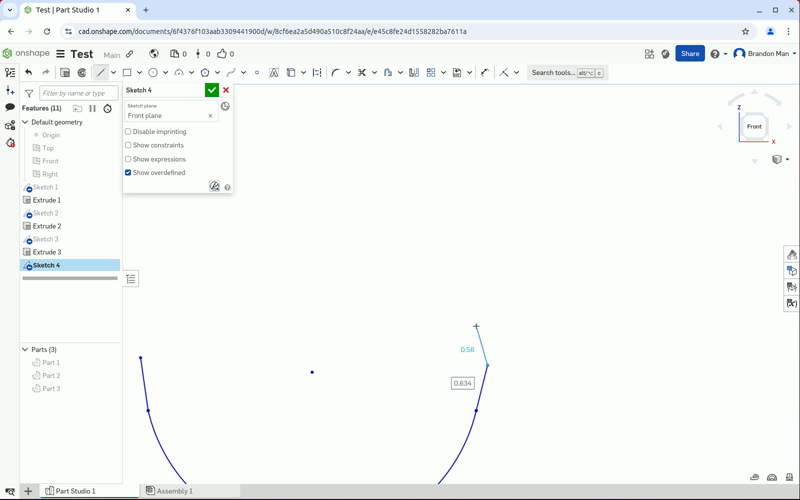
click(476, 325)
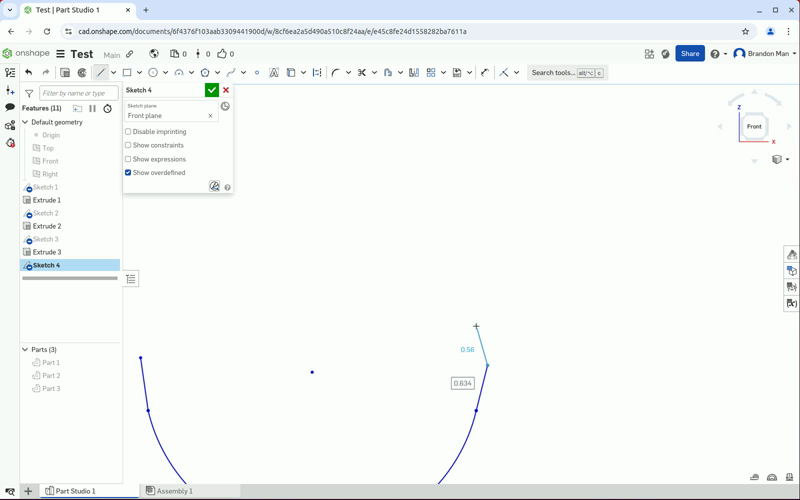
scroll(-6)
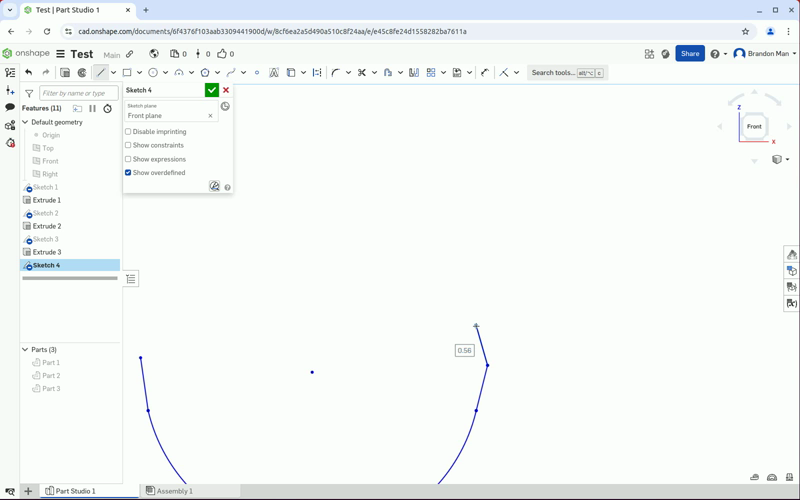
scroll(-6)
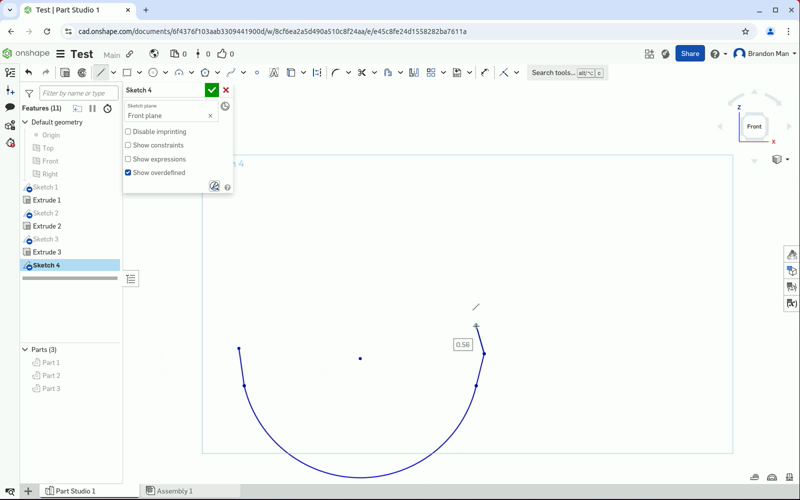
scroll(-6)
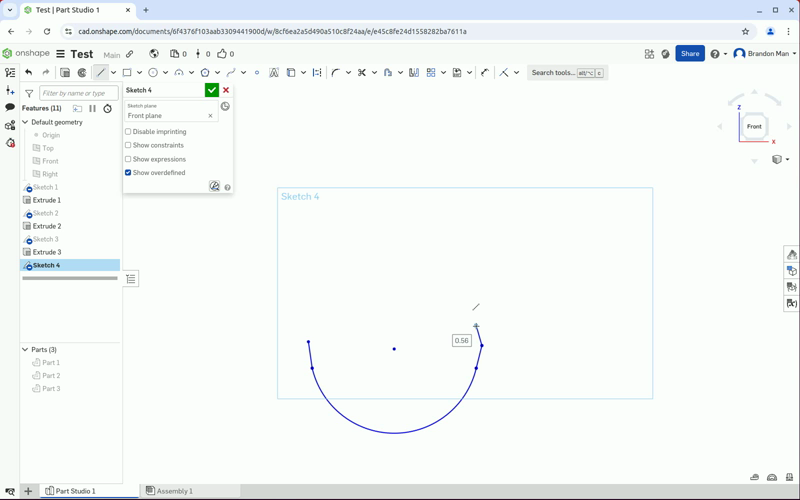
scroll(-6)
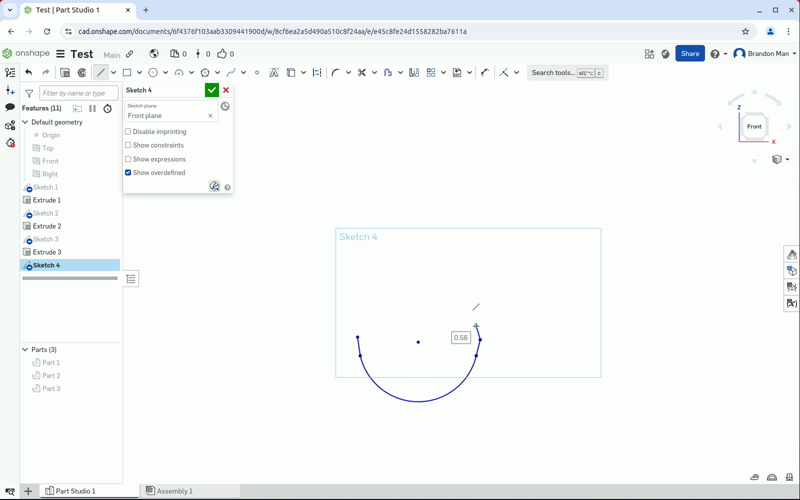
scroll(-6)
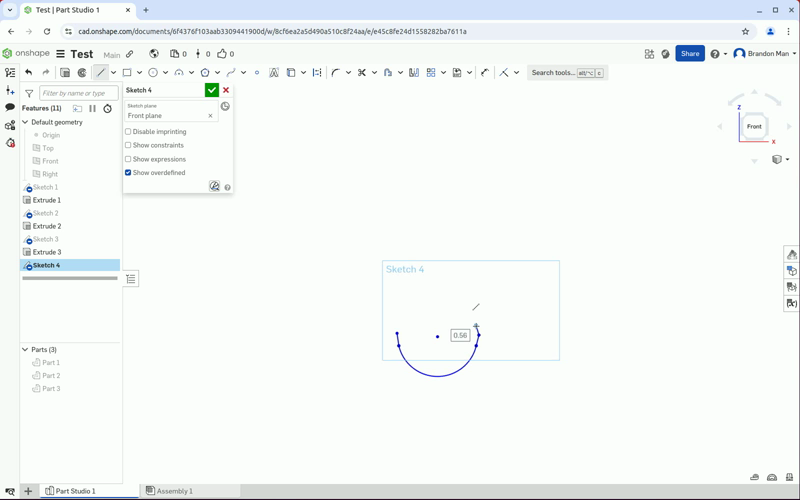
scroll(-6)
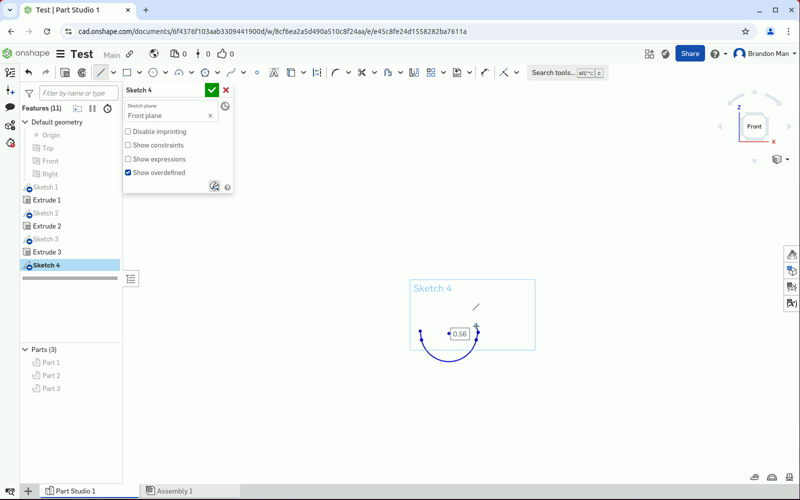
scroll(-6)
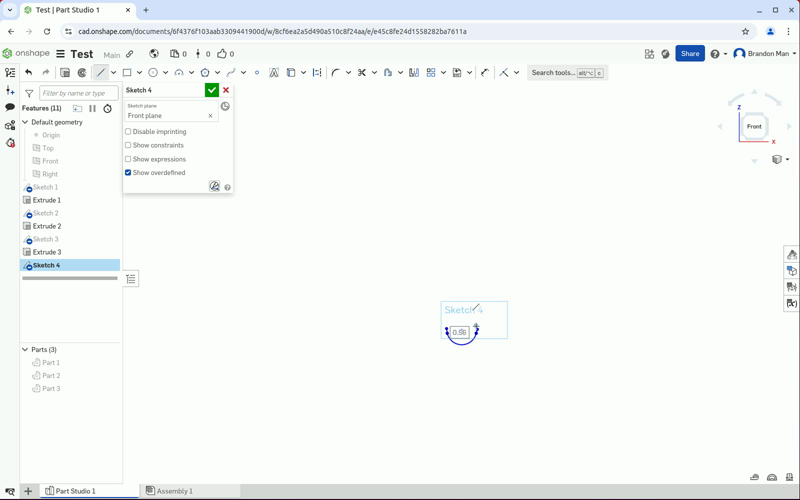
key_up(shift)
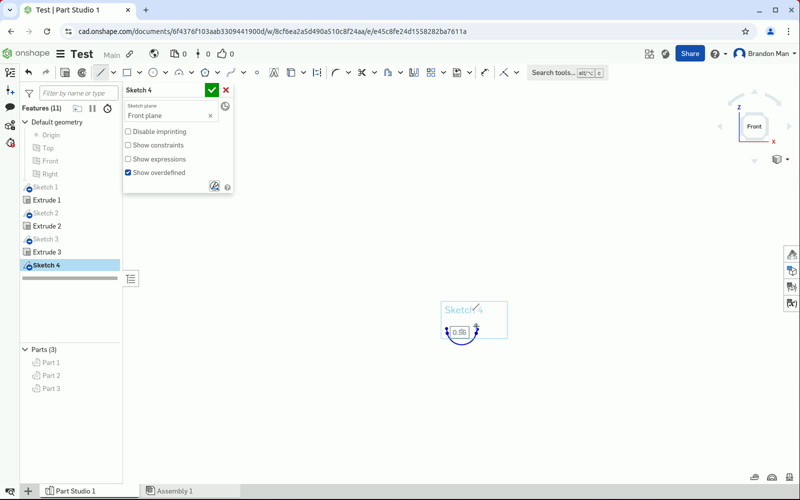
key(esc)
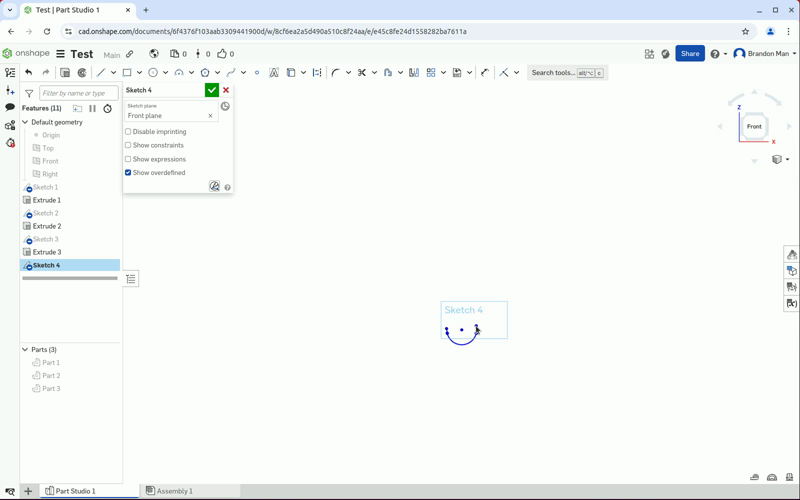
key(a)
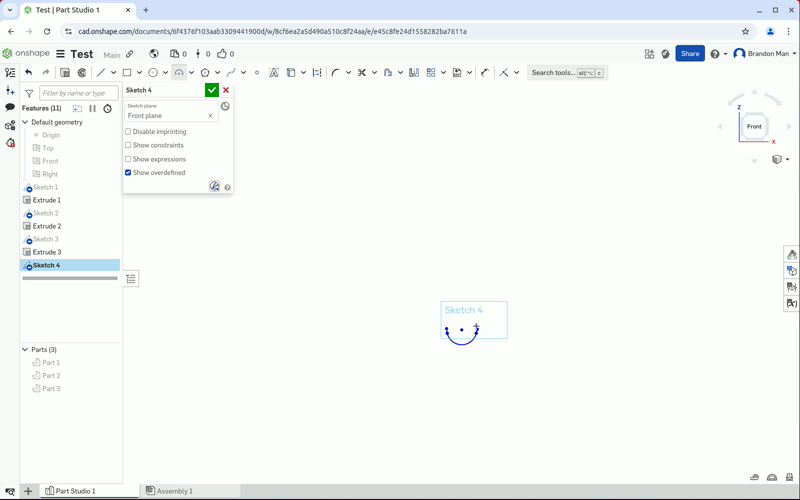
mouse_move(476, 325)
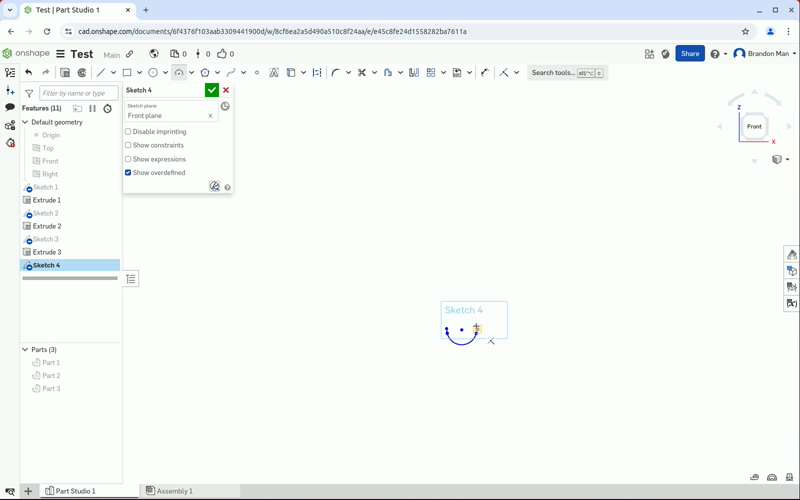
scroll(6)
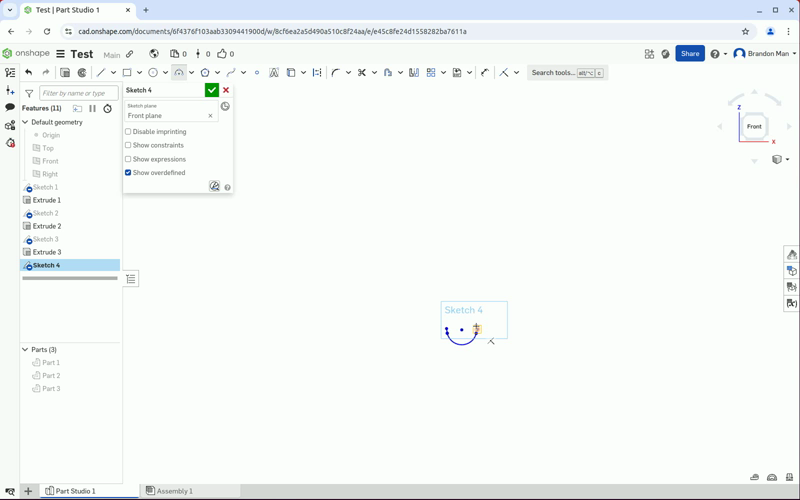
scroll(6)
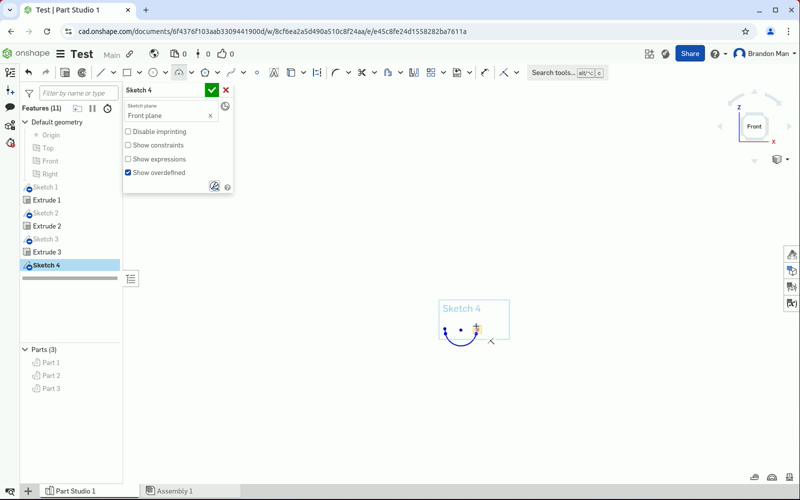
scroll(6)
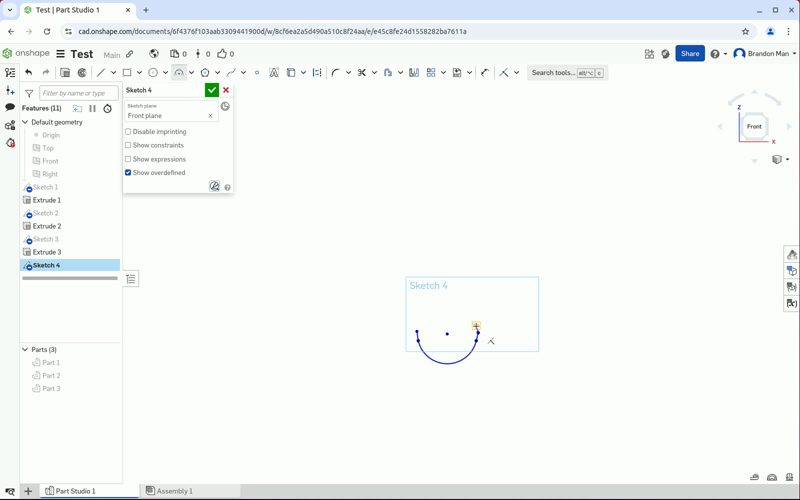
scroll(6)
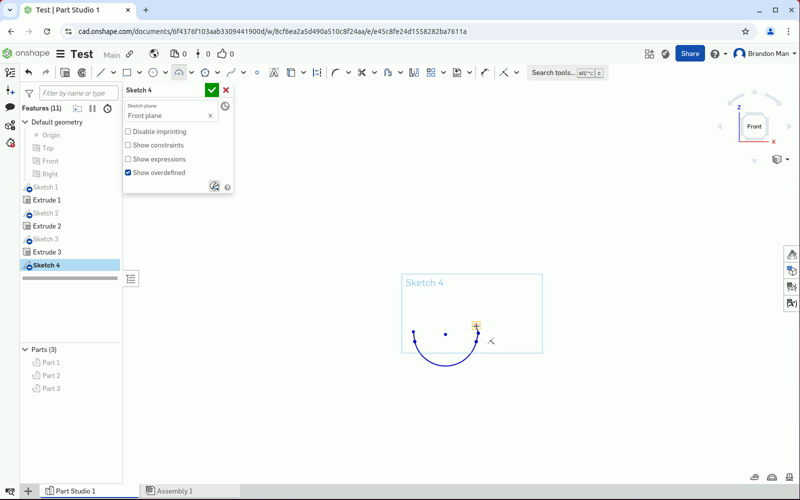
scroll(6)
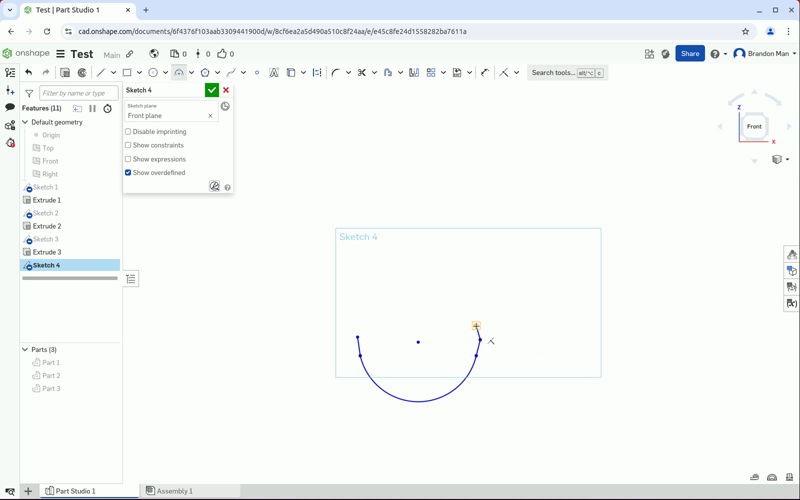
scroll(6)
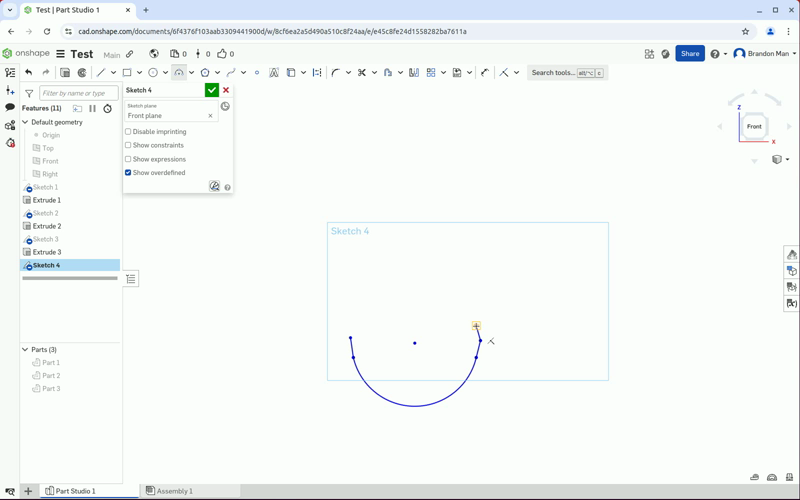
scroll(6)
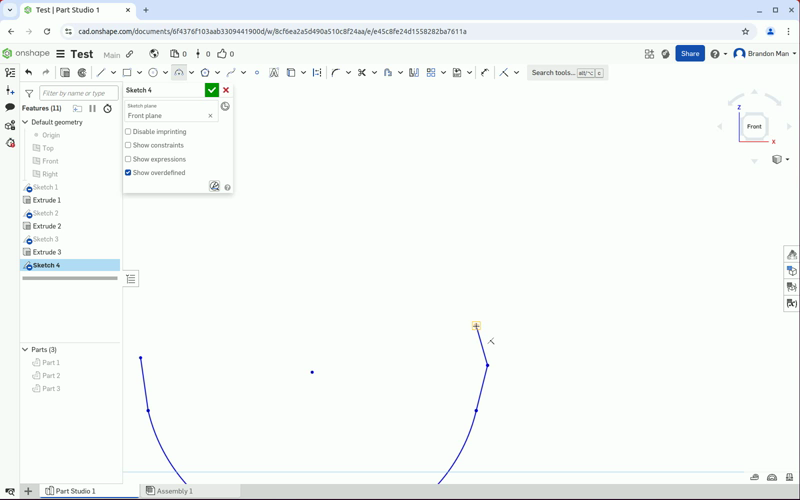
click(476, 325)
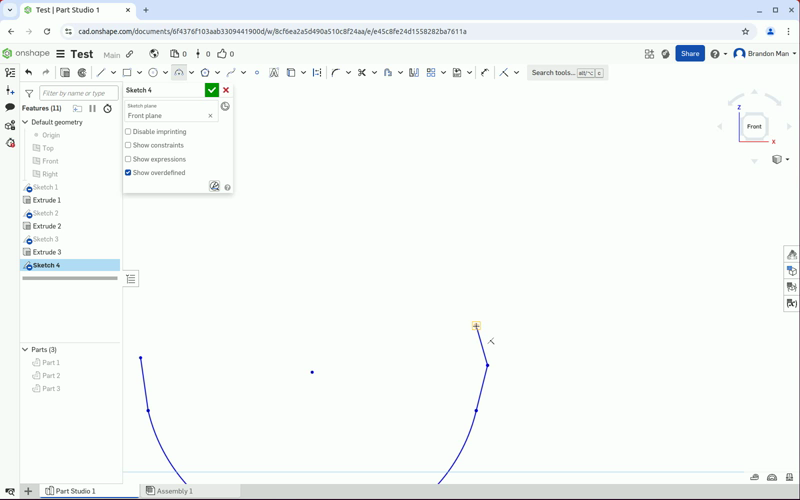
scroll(-6)
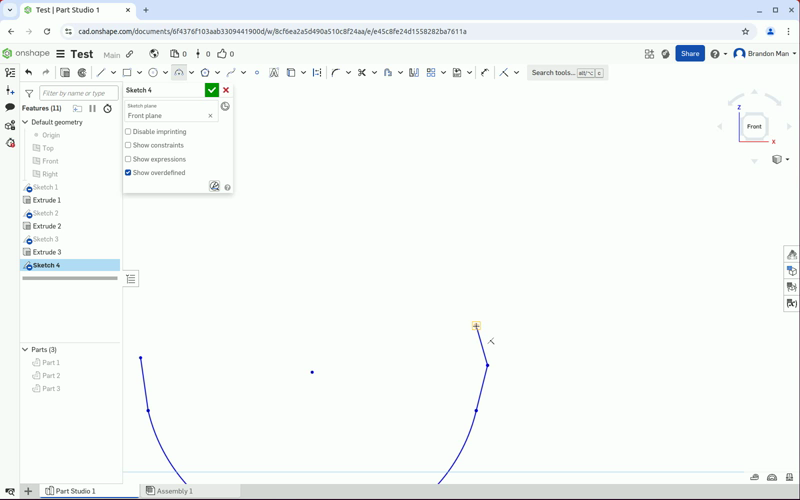
scroll(-6)
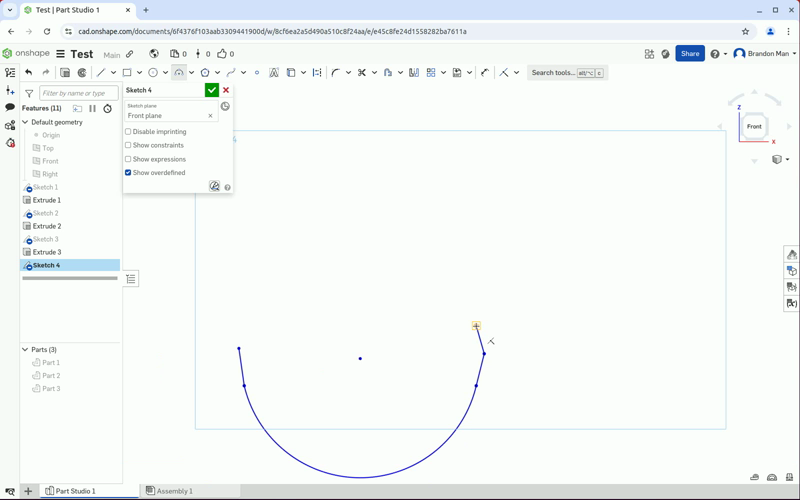
scroll(-6)
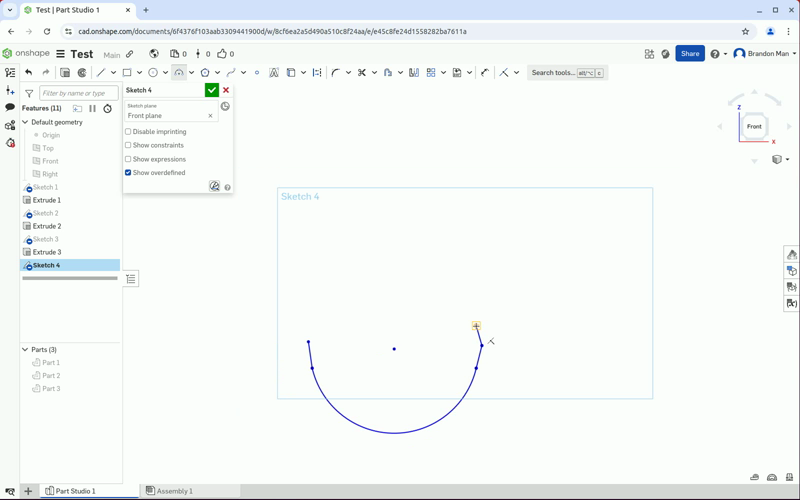
scroll(-6)
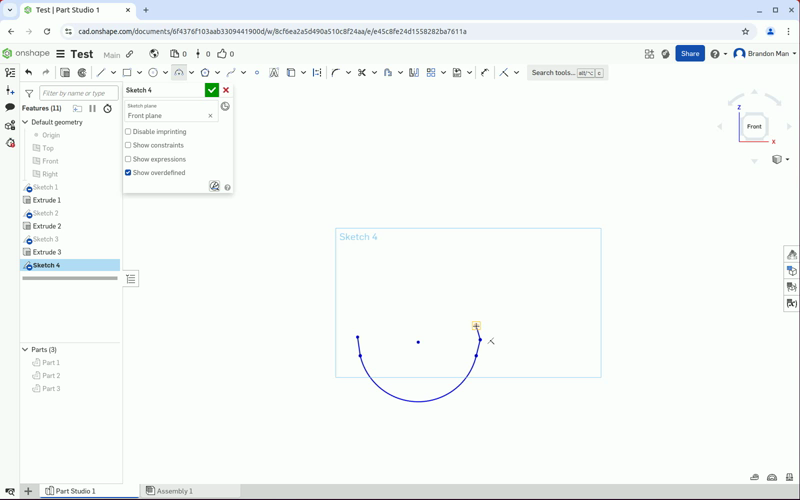
scroll(-6)
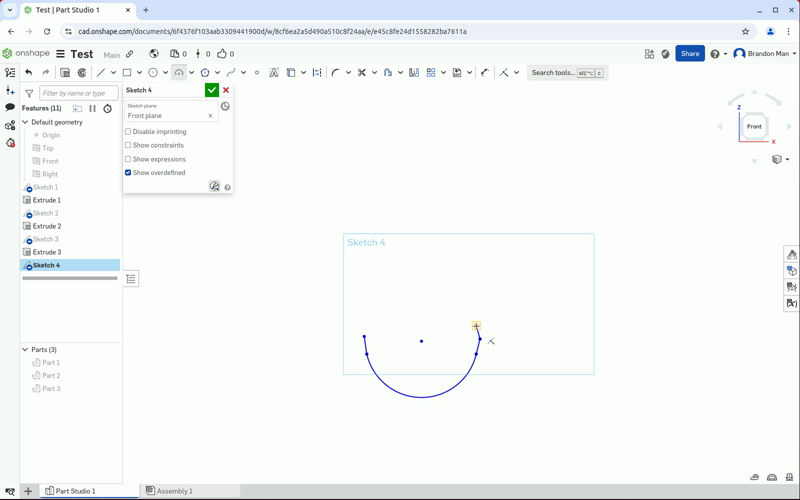
scroll(-6)
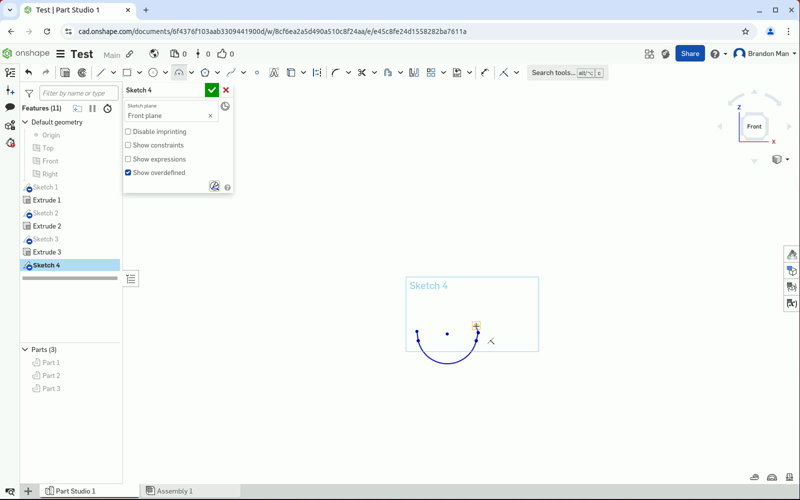
scroll(-6)
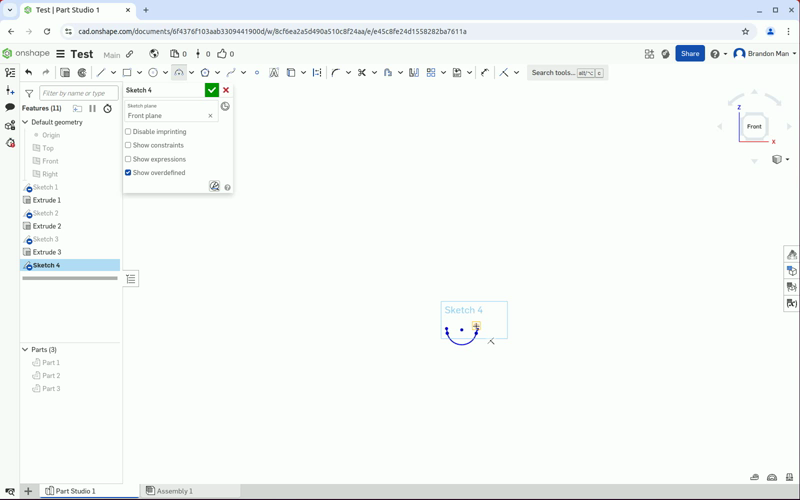
key_down(shift)
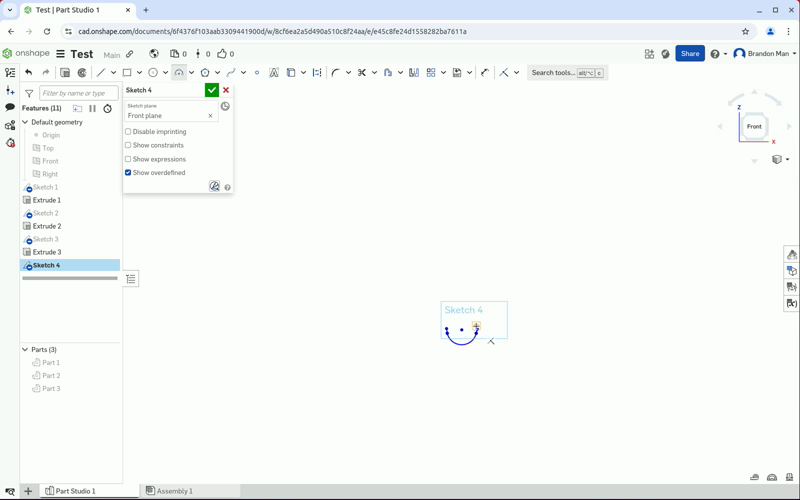
mouse_move(447, 325)
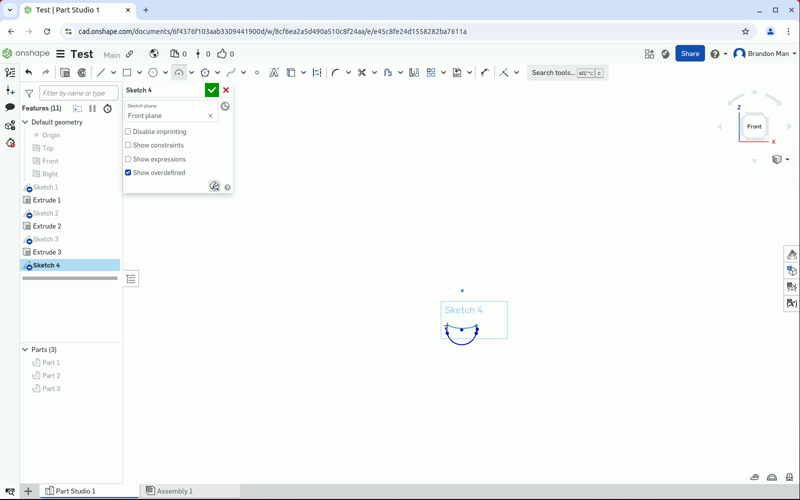
click(447, 325)
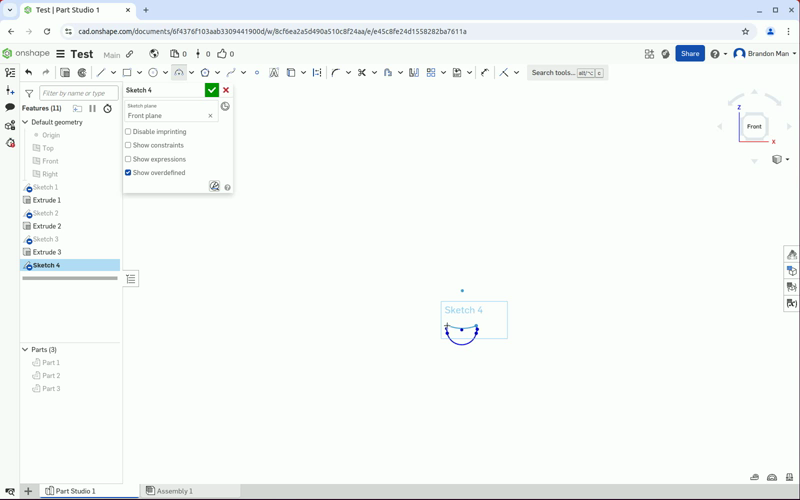
mouse_move(461, 314)
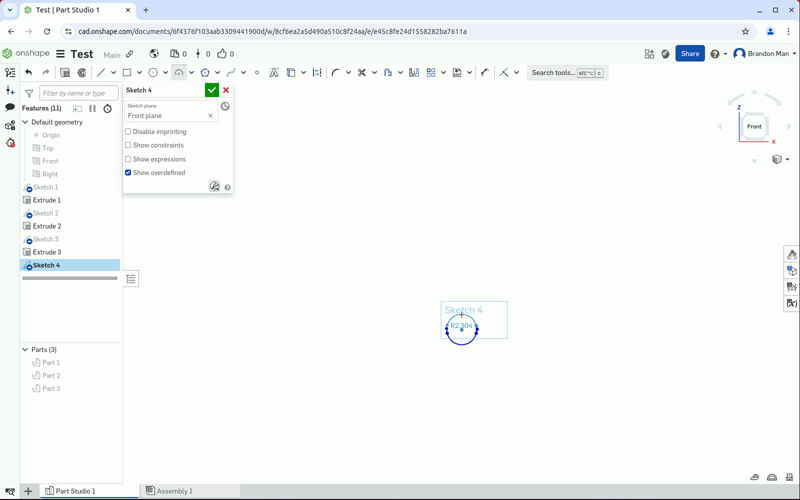
click(461, 314)
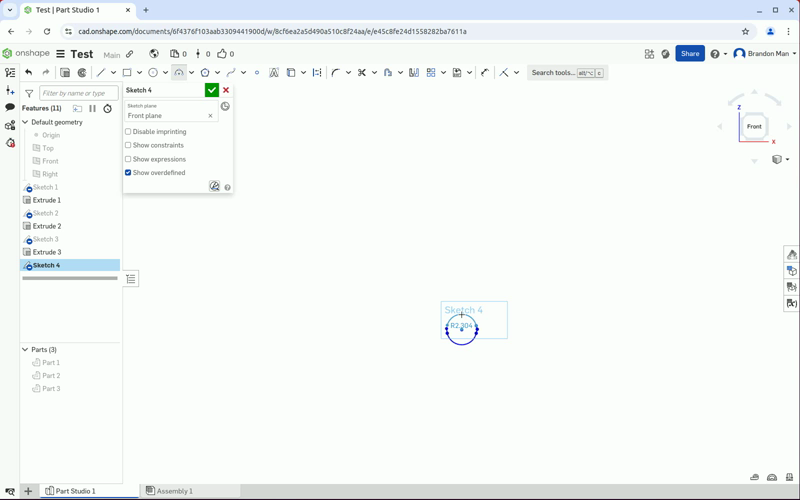
key_up(shift)
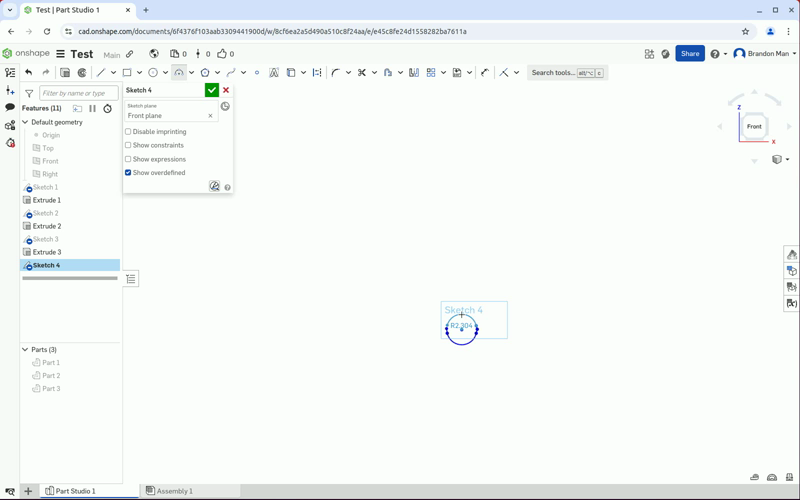
key(esc)
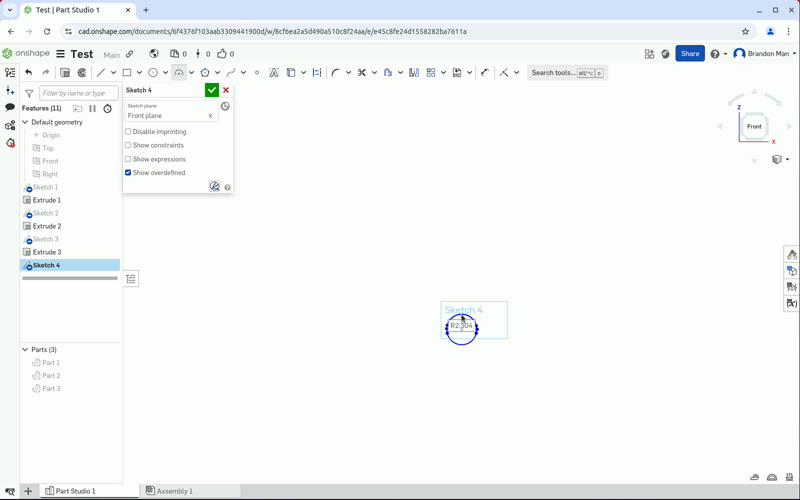
key(l)
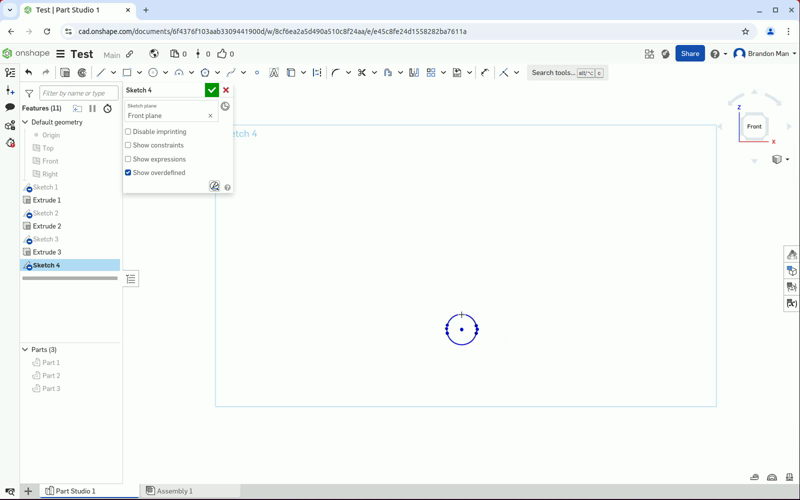
mouse_move(447, 325)
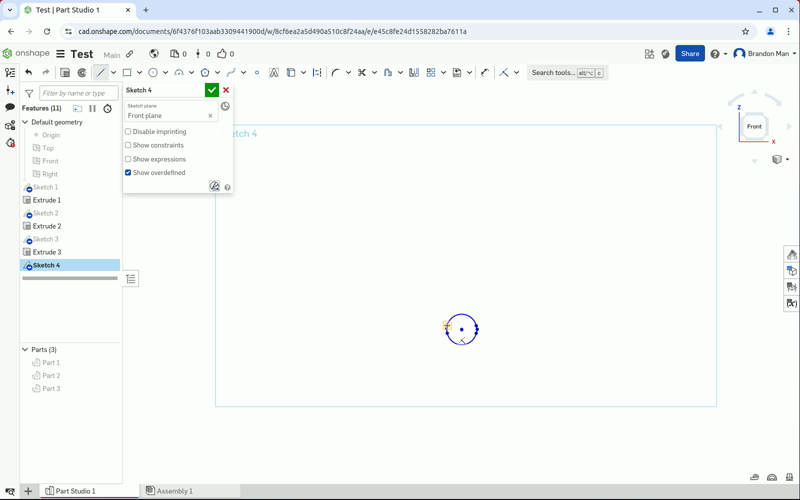
click(447, 325)
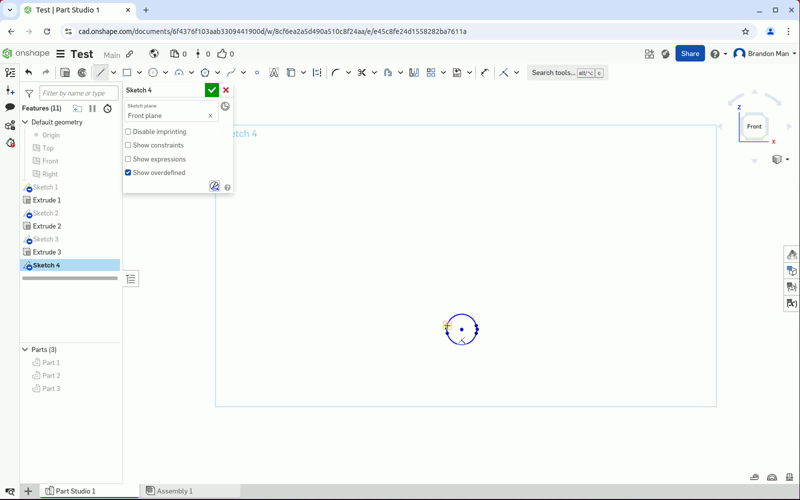
mouse_move(477, 325)
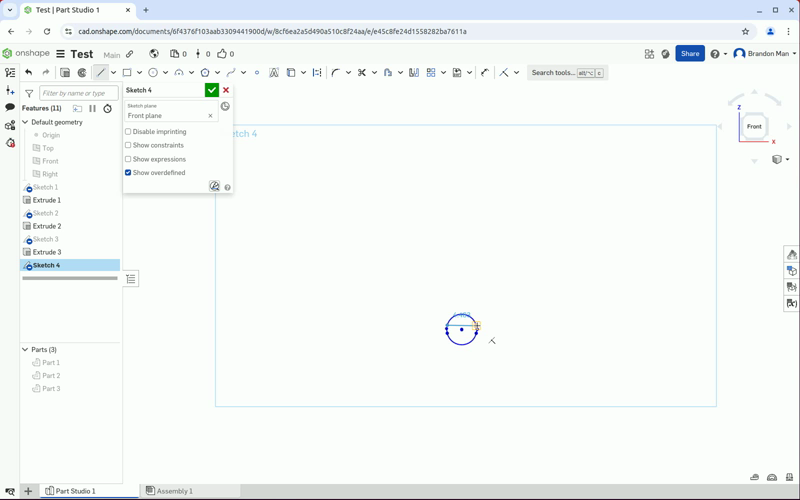
key_down(shift)
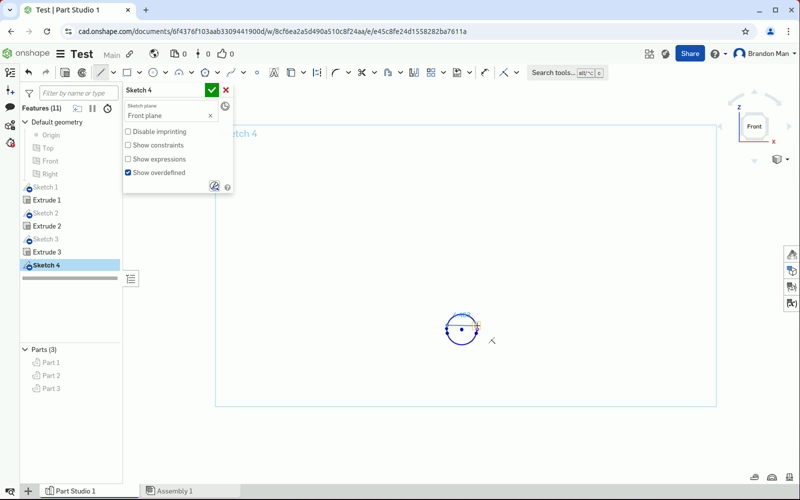
mouse_move(446, 329)
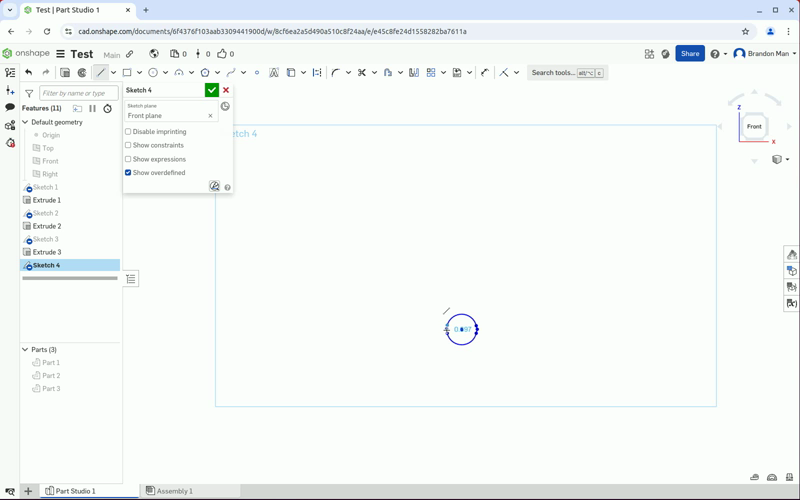
scroll(6)
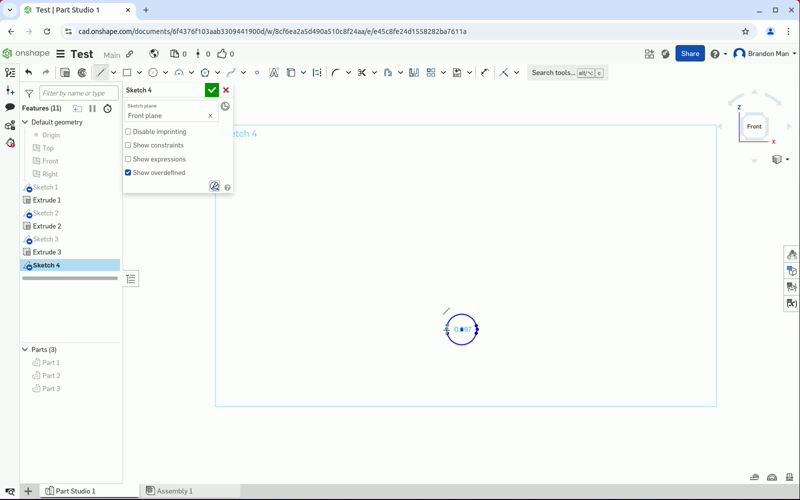
scroll(6)
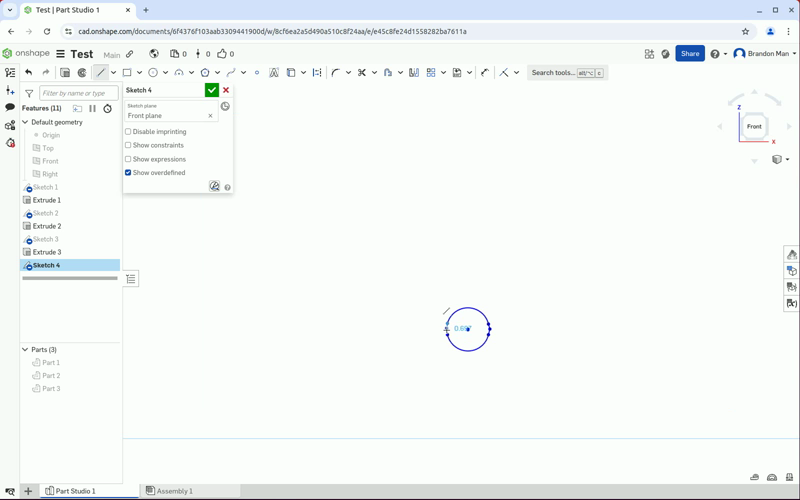
scroll(6)
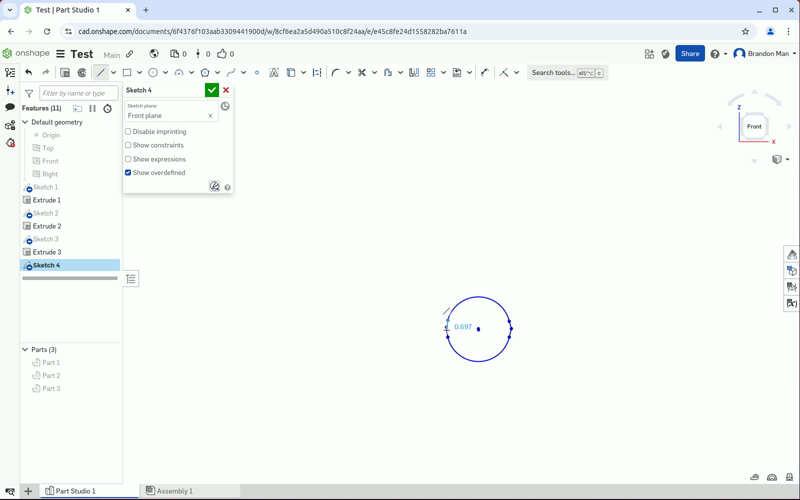
scroll(6)
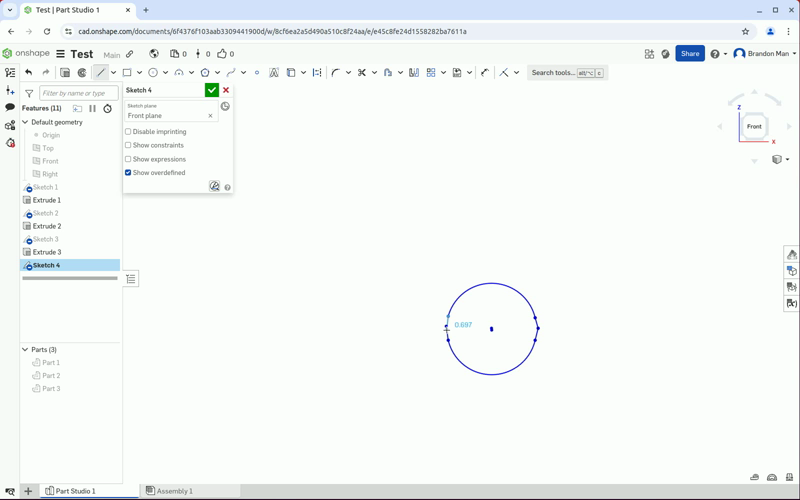
scroll(6)
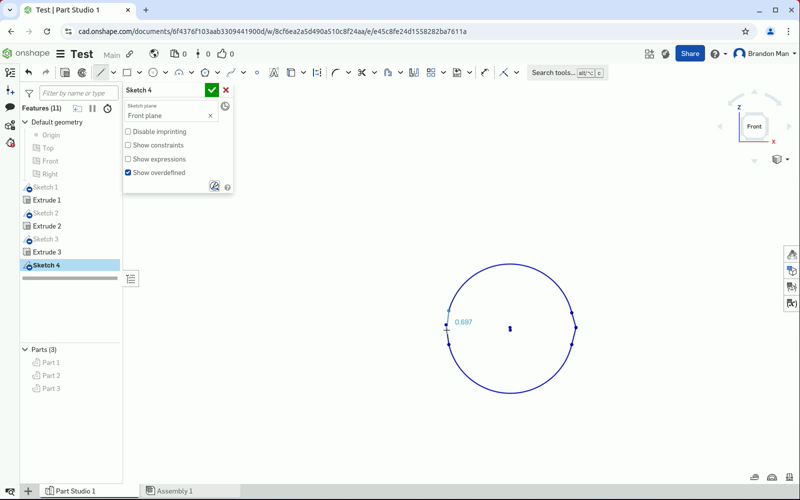
scroll(6)
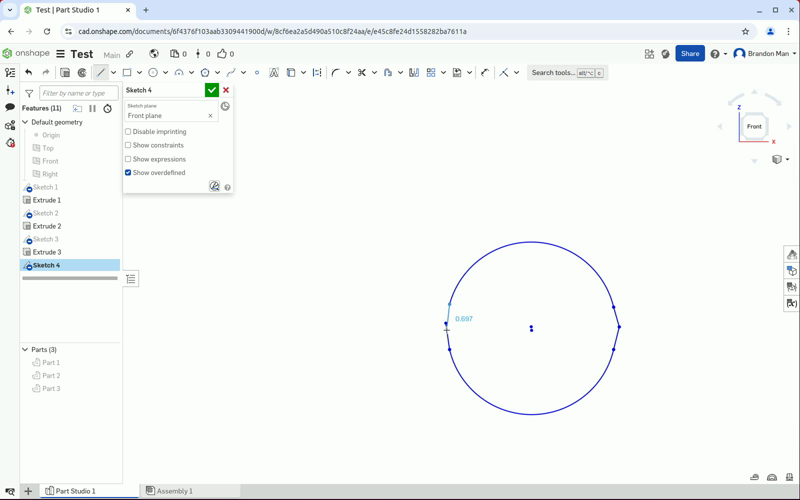
scroll(6)
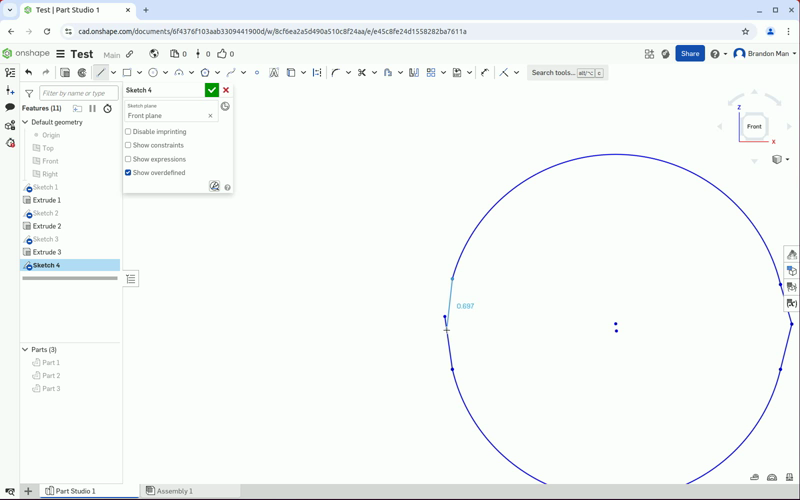
key_up(shift)
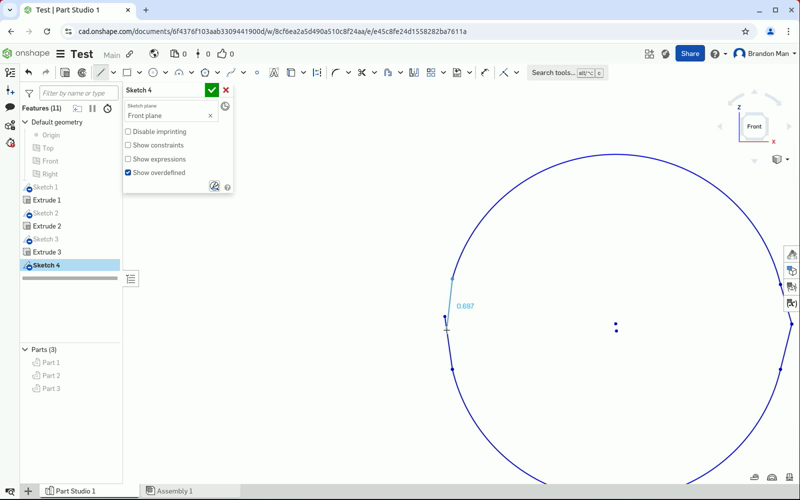
click(446, 329)
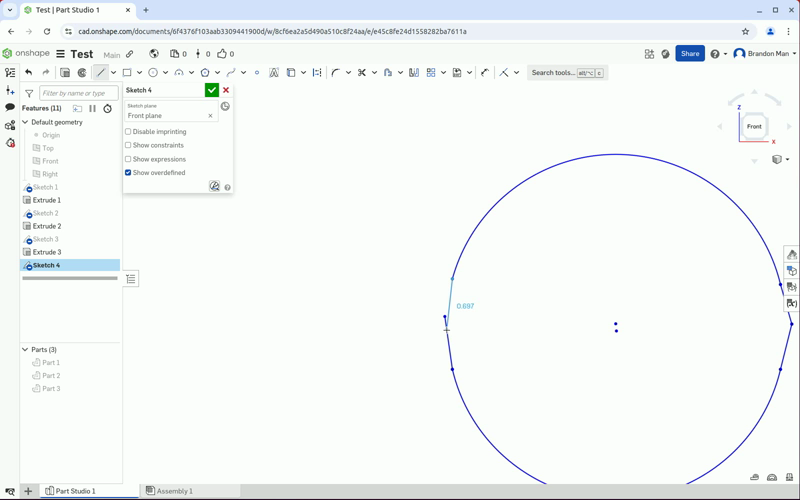
scroll(-6)
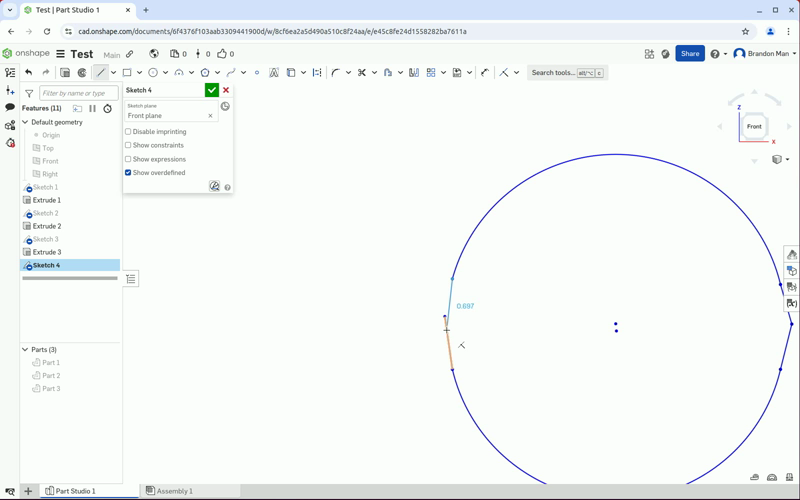
scroll(-6)
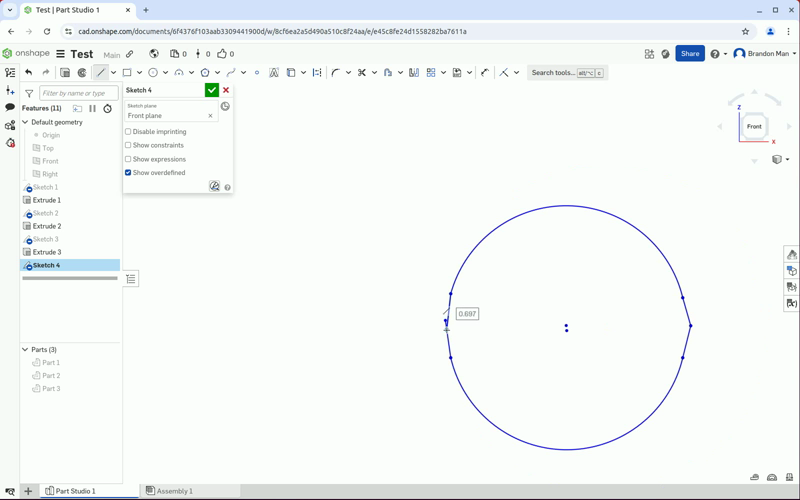
scroll(-6)
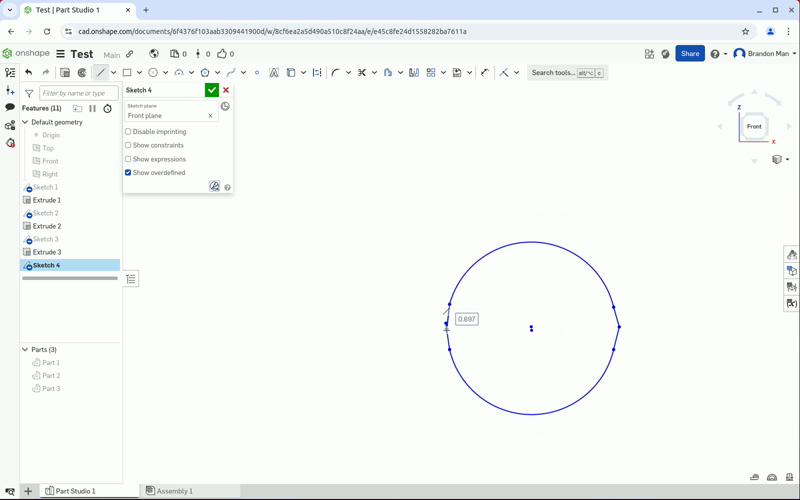
scroll(-6)
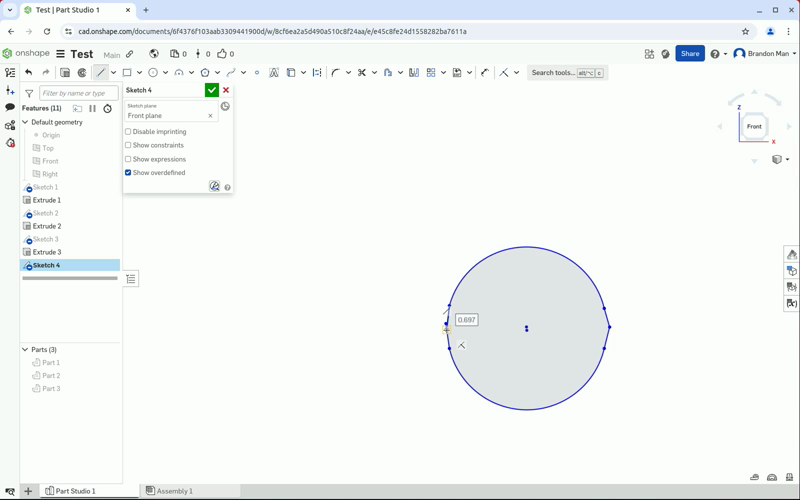
scroll(-6)
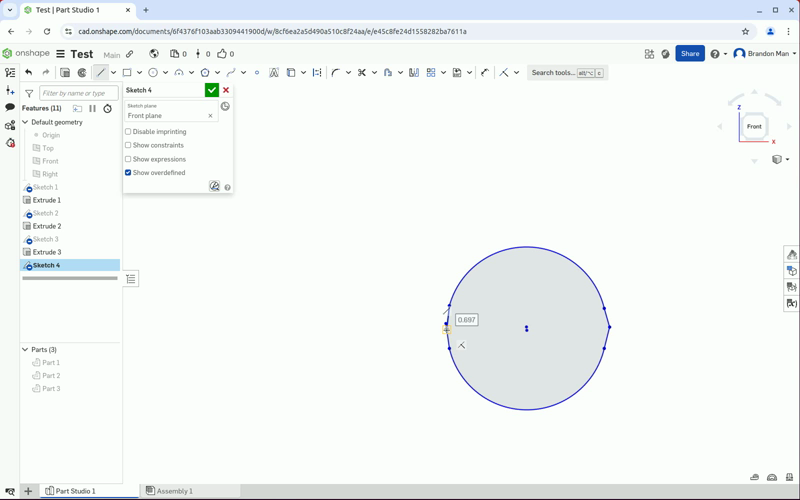
scroll(-6)
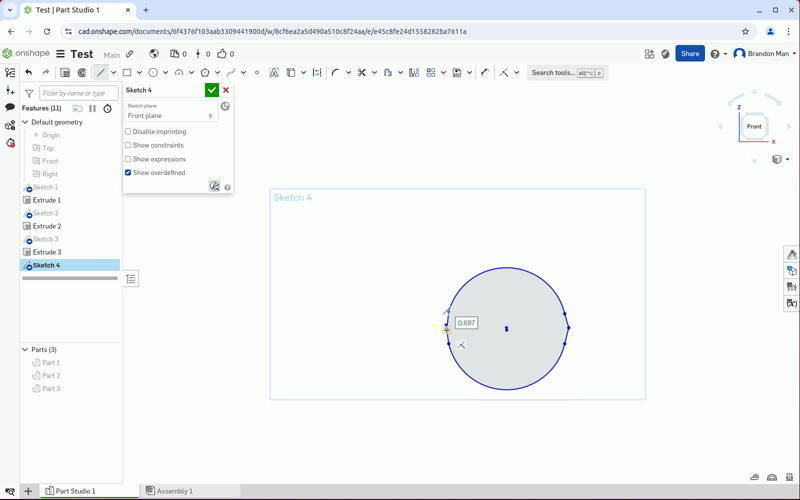
scroll(-6)
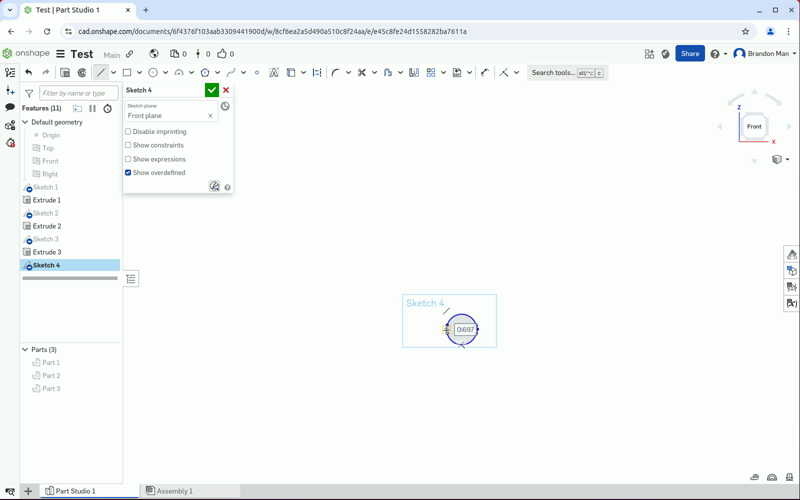
key(esc)
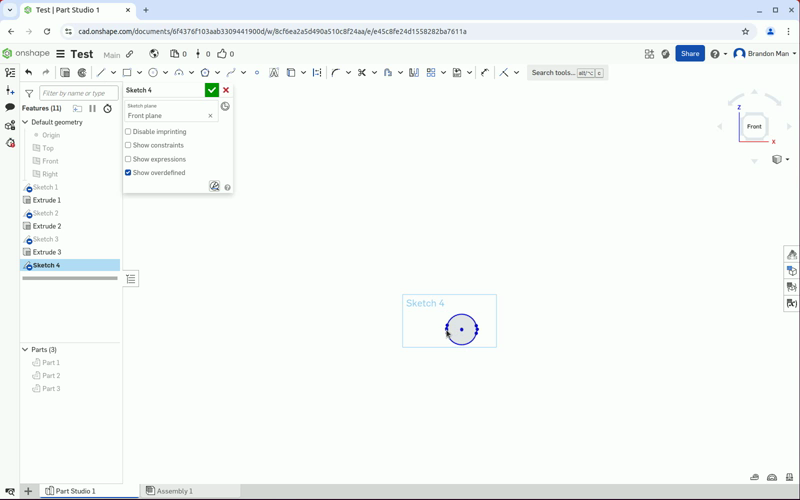
mouse_move(466, 337)
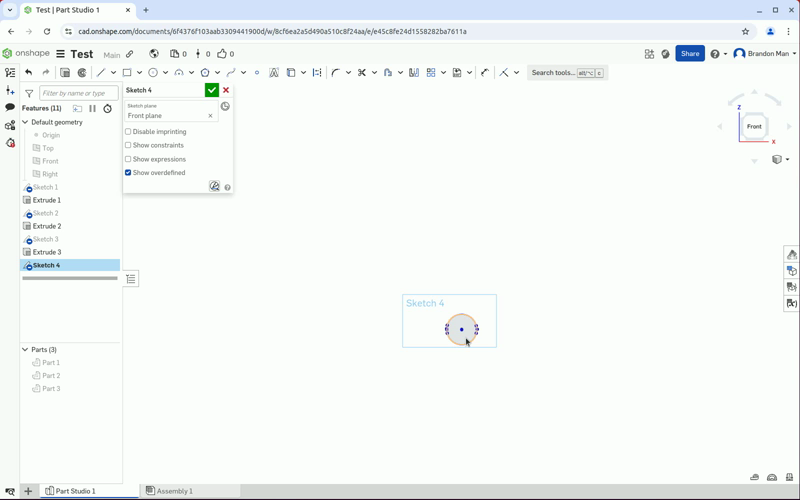
scroll(6)
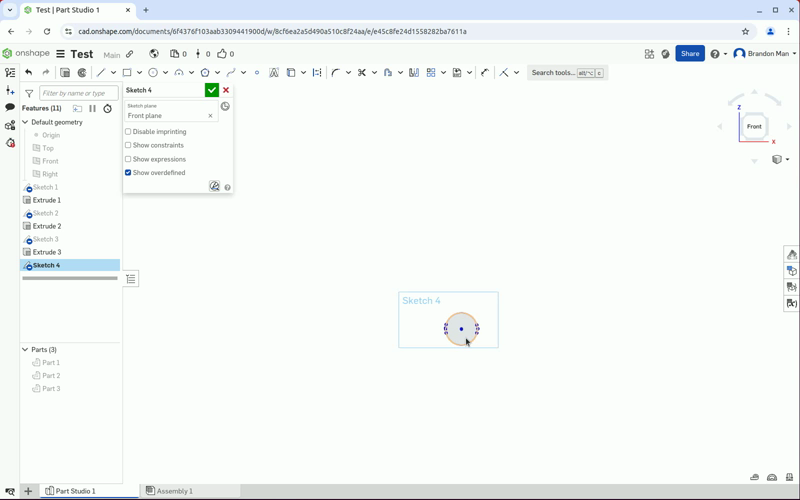
scroll(6)
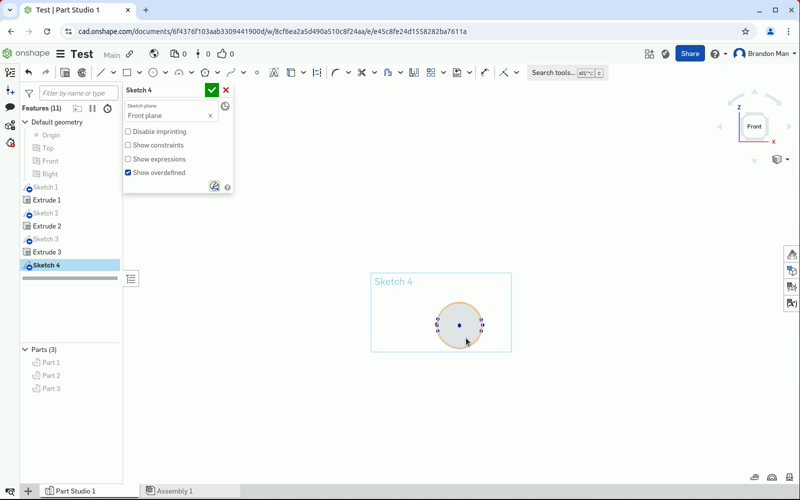
scroll(6)
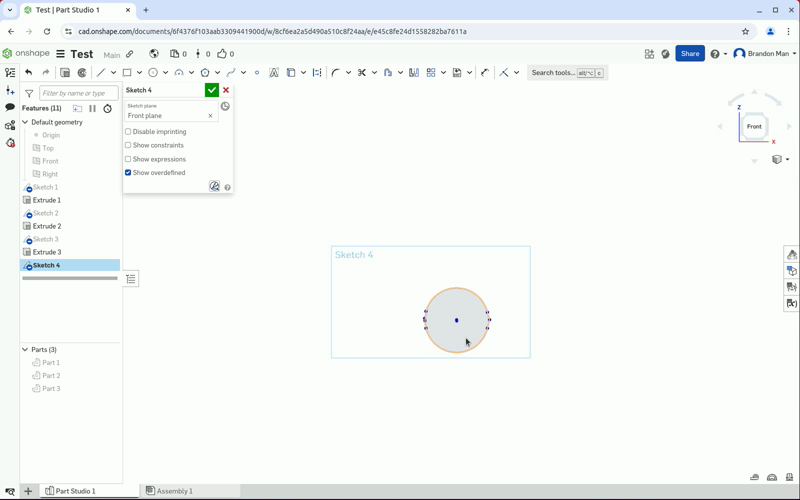
scroll(6)
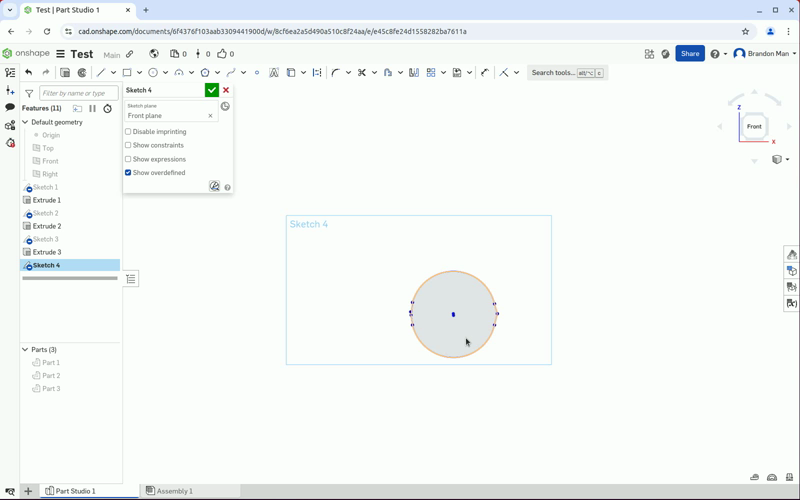
scroll(6)
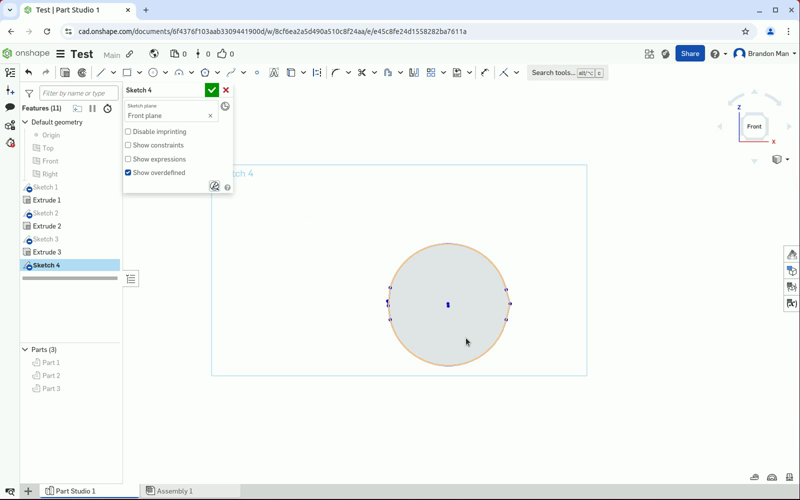
scroll(6)
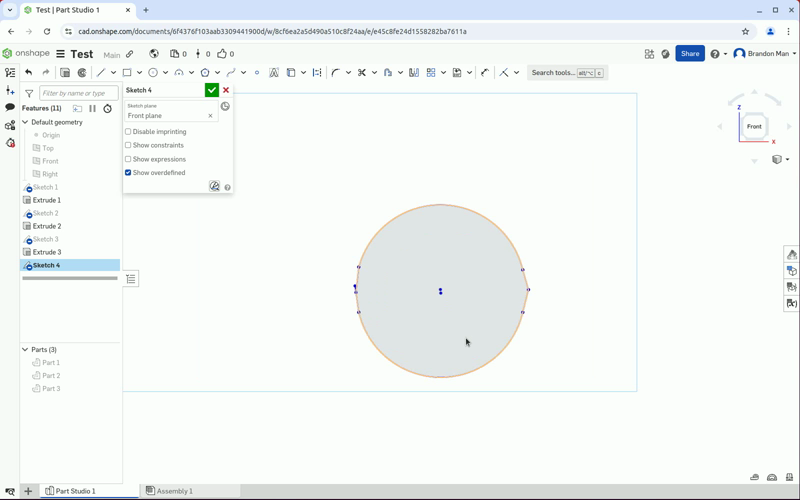
scroll(6)
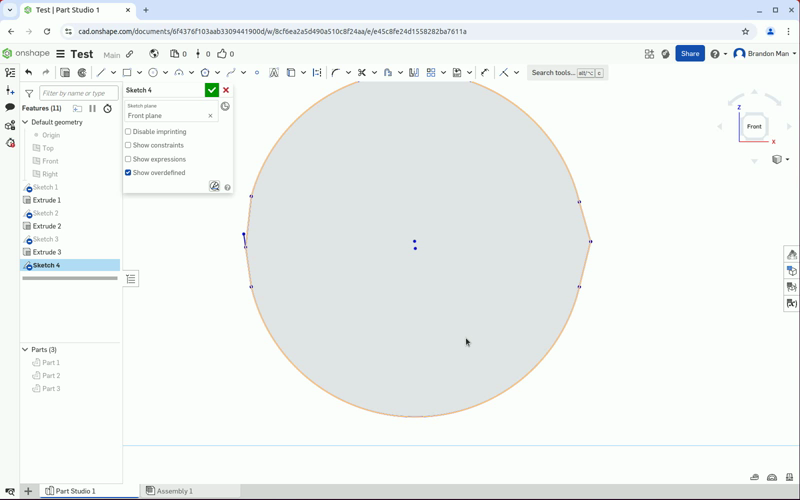
click(466, 337)
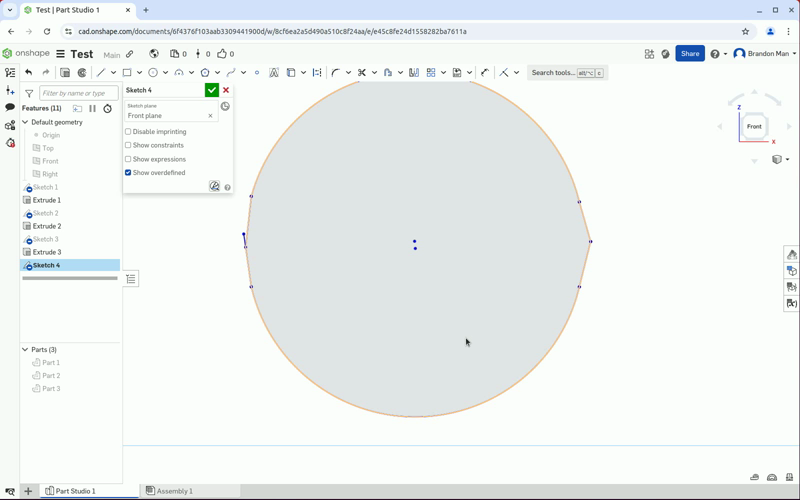
scroll(-6)
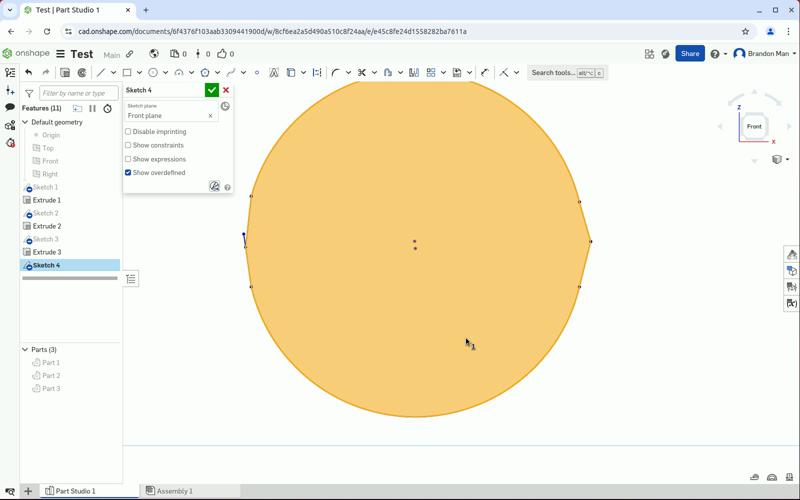
scroll(-6)
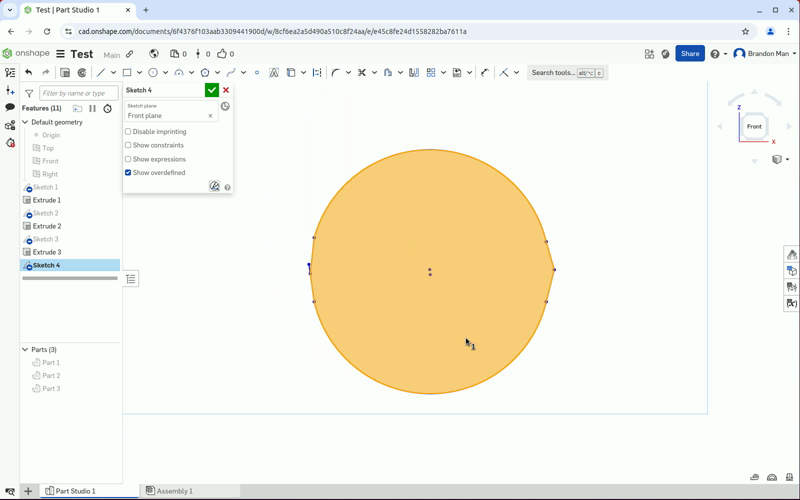
scroll(-6)
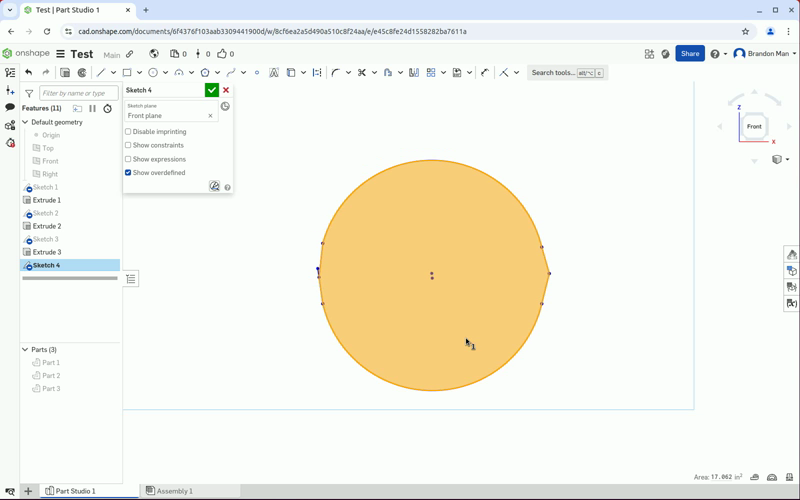
scroll(-6)
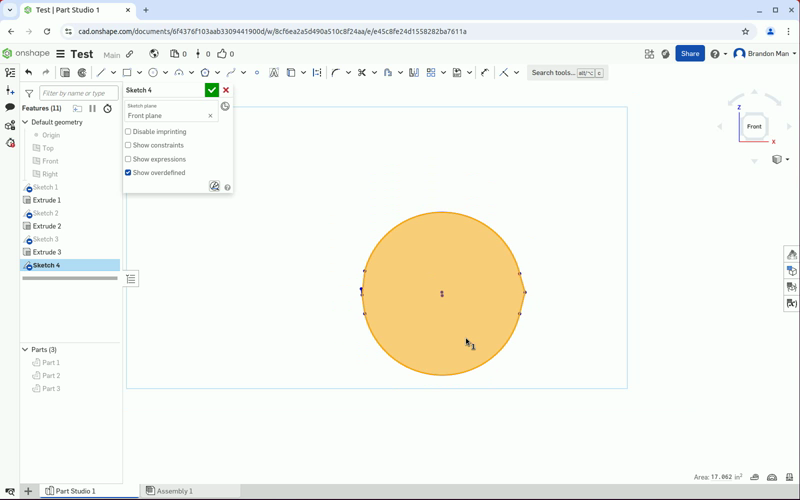
scroll(-6)
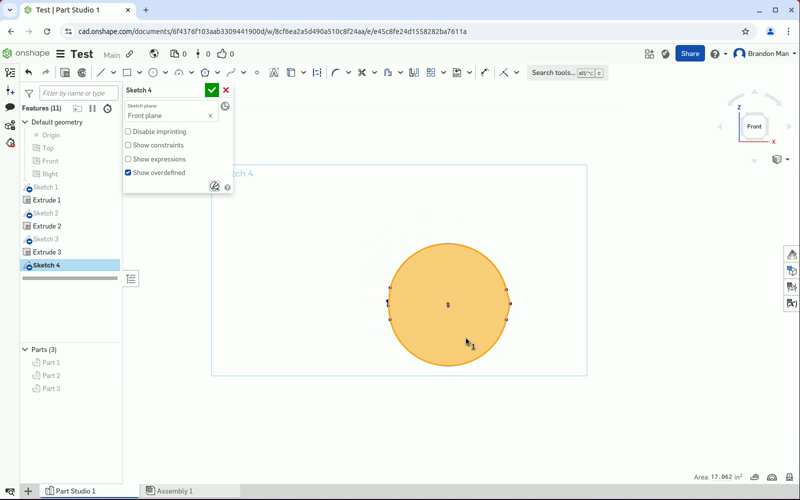
scroll(-6)
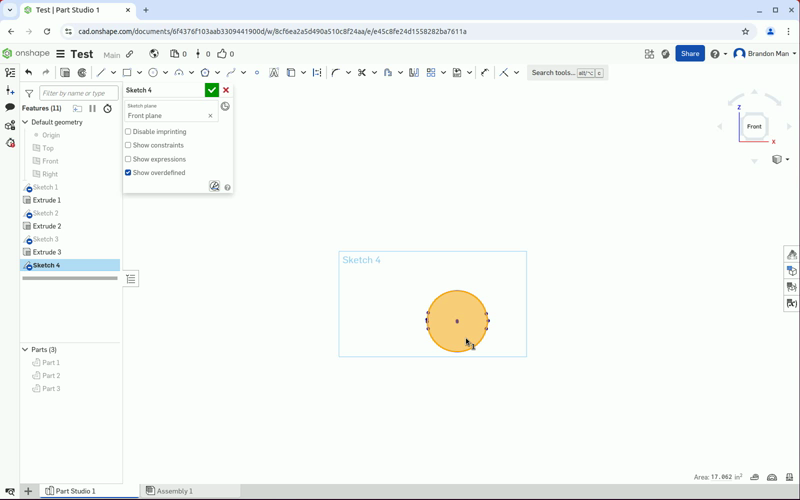
scroll(-6)
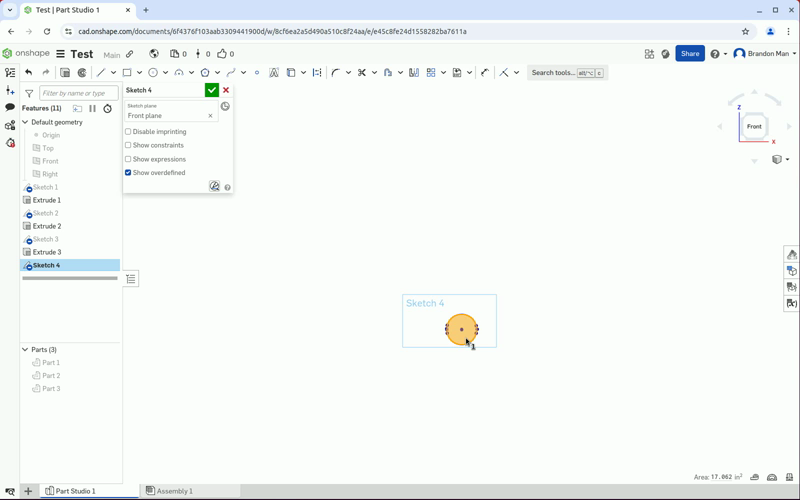
mouse_move(73, 352)
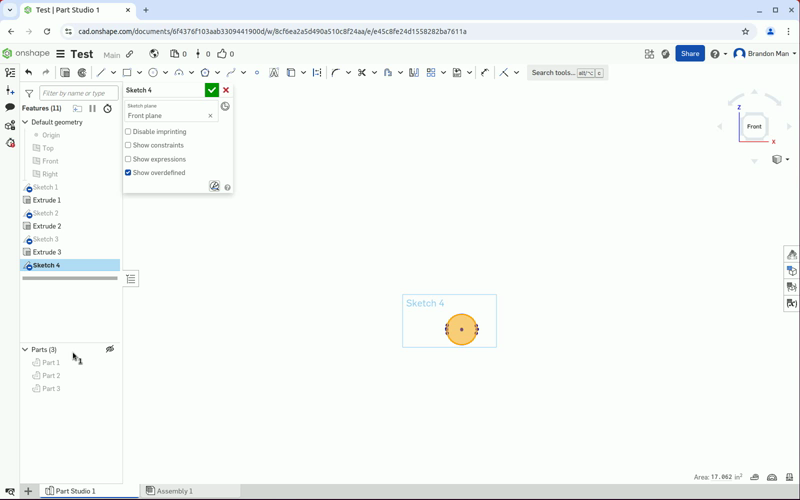
key(shift+y)
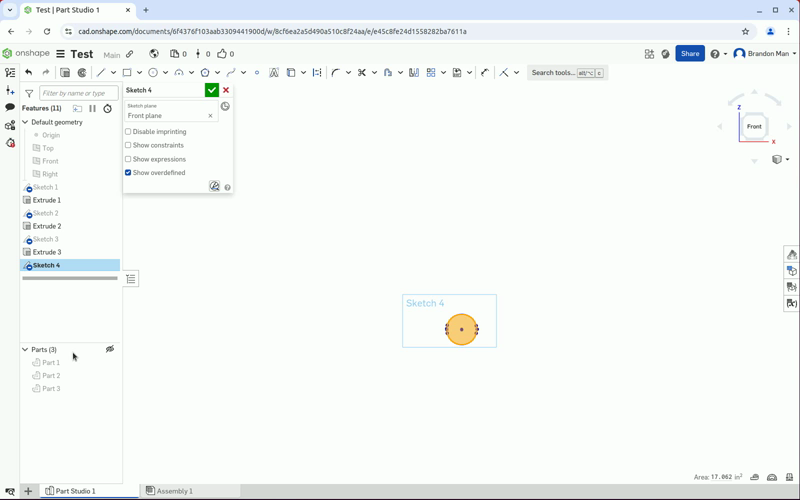
key(shift+e)
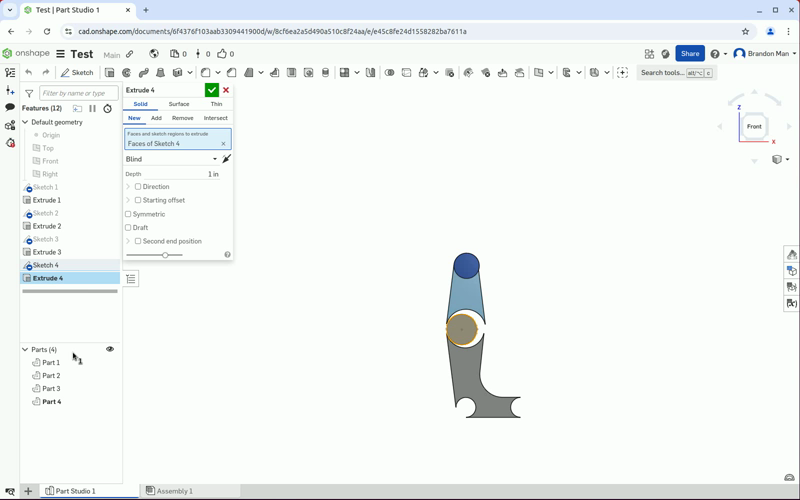
mouse_move(143, 106)
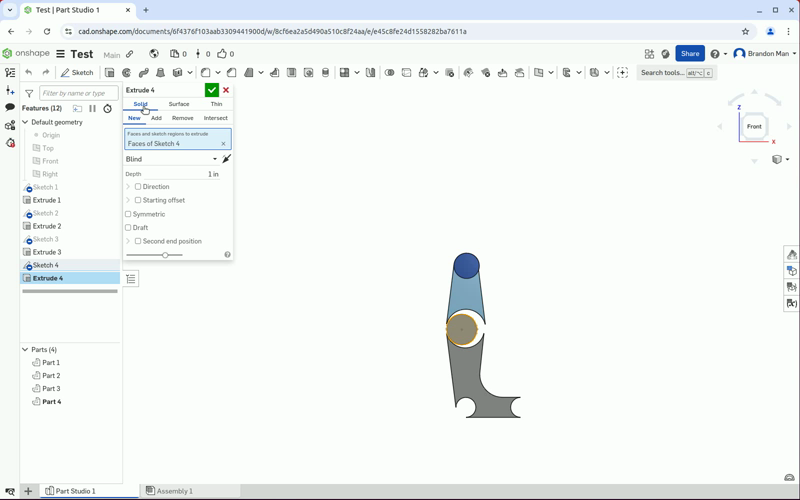
click(143, 106)
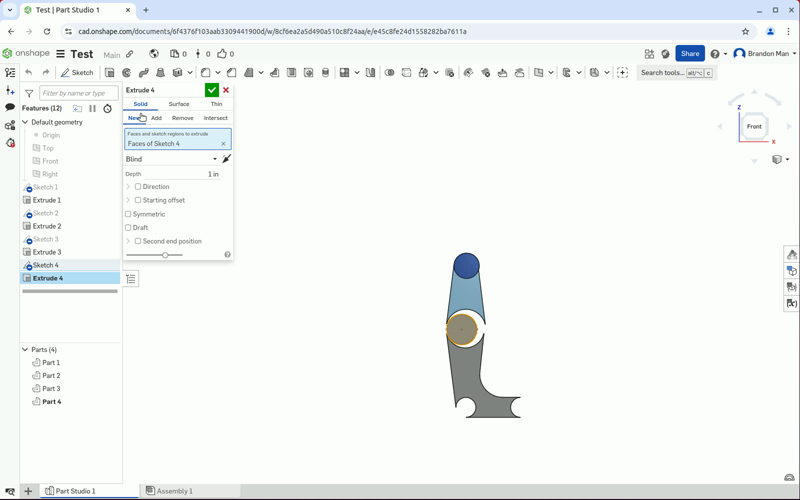
mouse_move(137, 120)
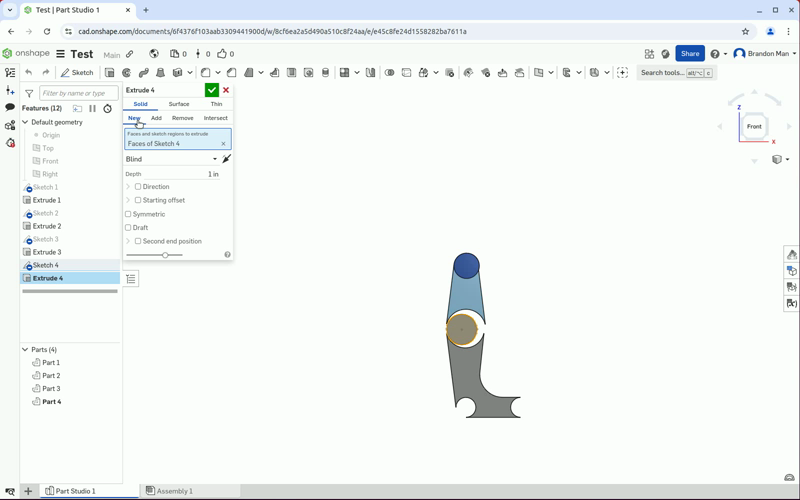
click(137, 120)
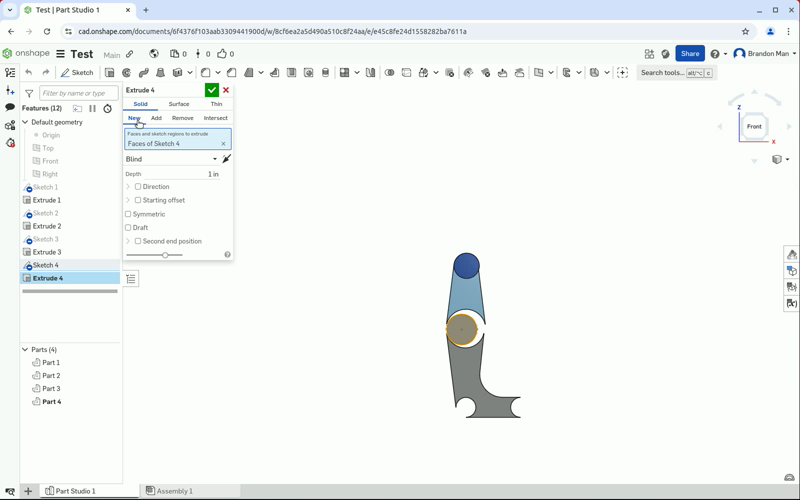
key(tab, 4)
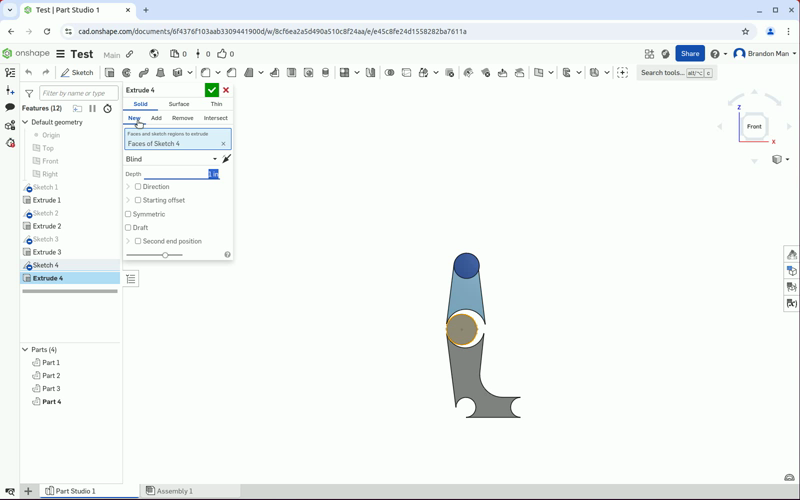
text(1.926)
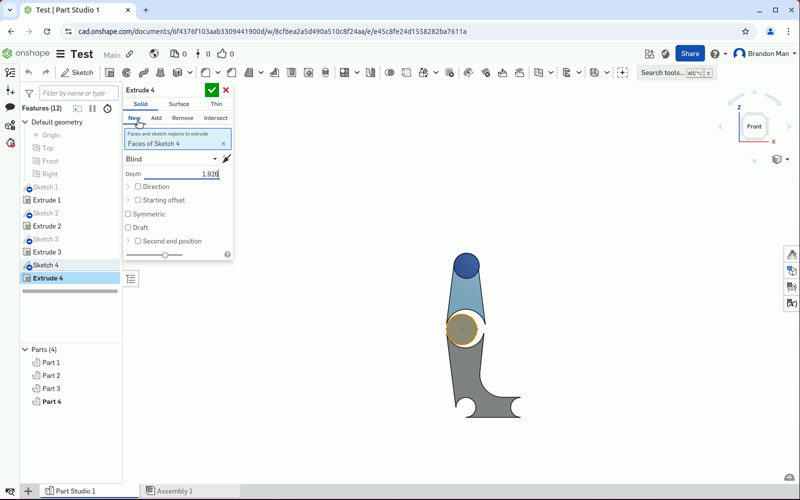
key(enter)
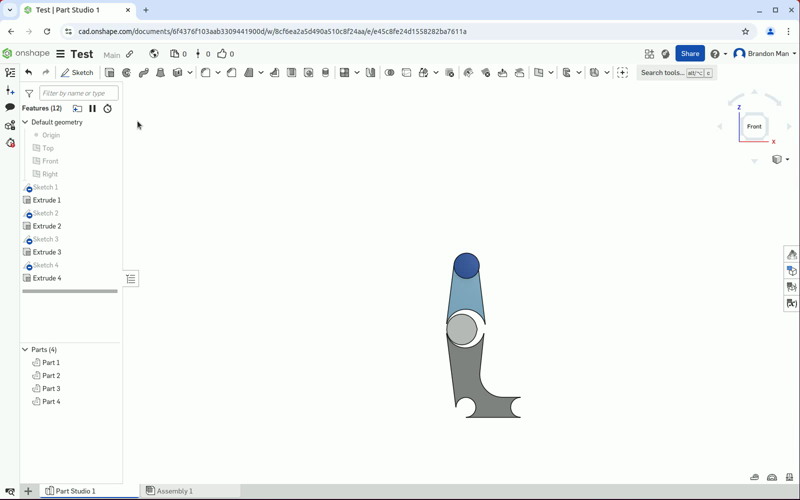
key(shift+h)
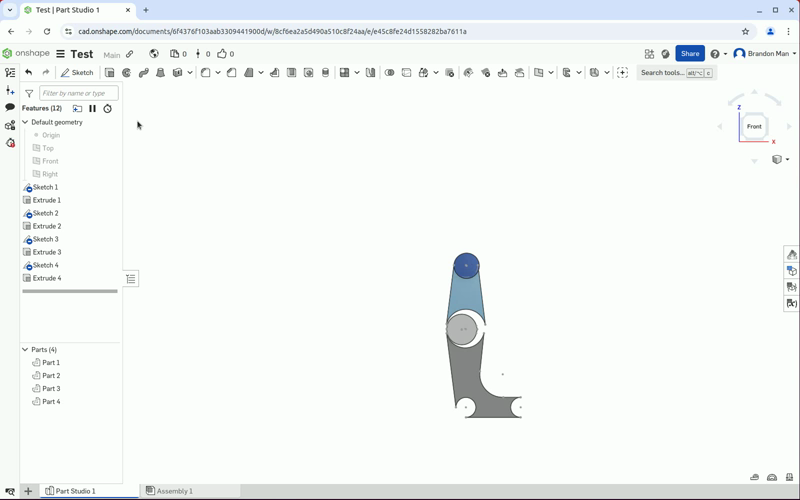
key(shift+h)
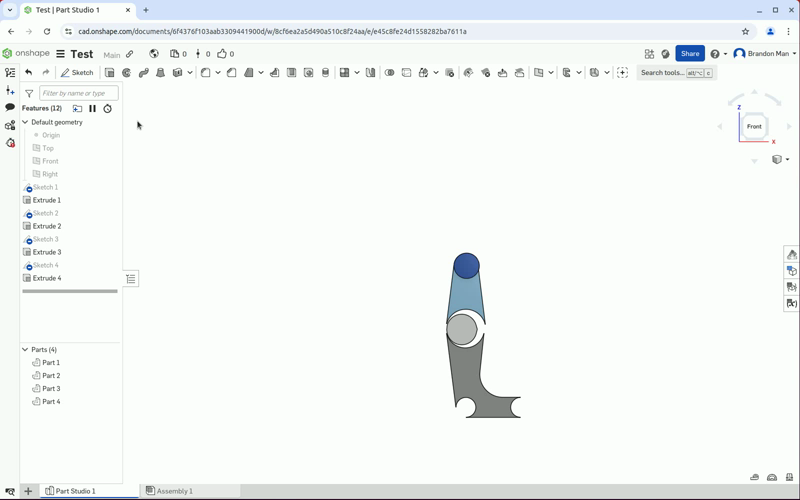
mouse_move(73, 189)
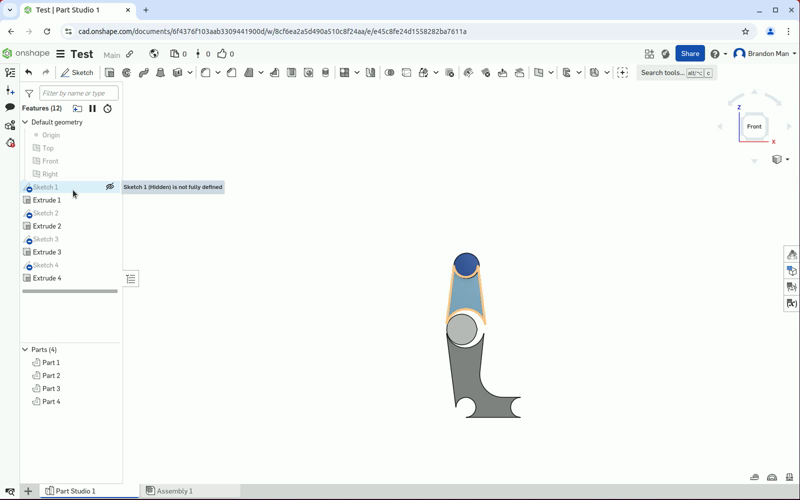
click(73, 189)
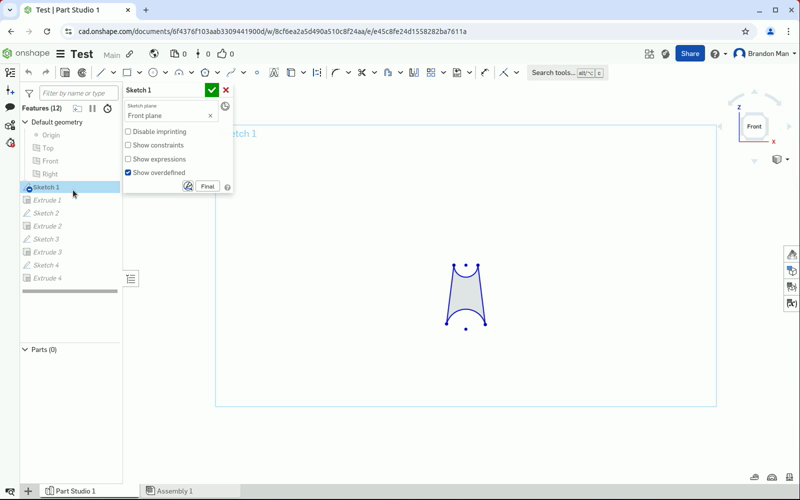
mouse_move(229, 92)
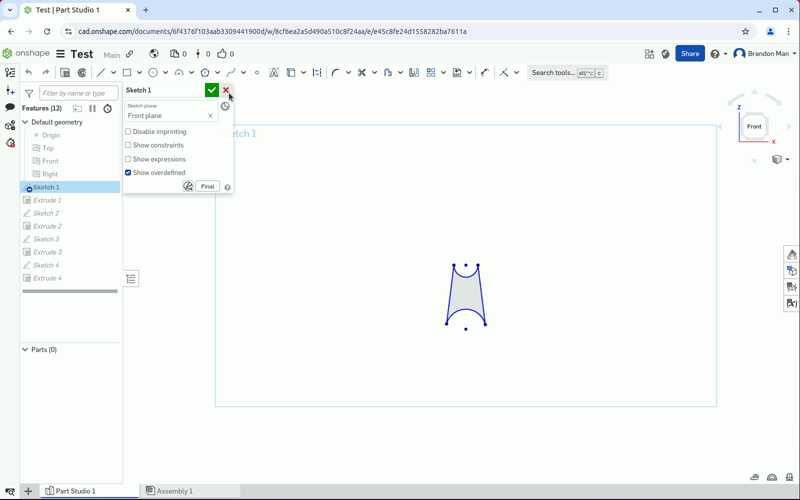
click(229, 92)
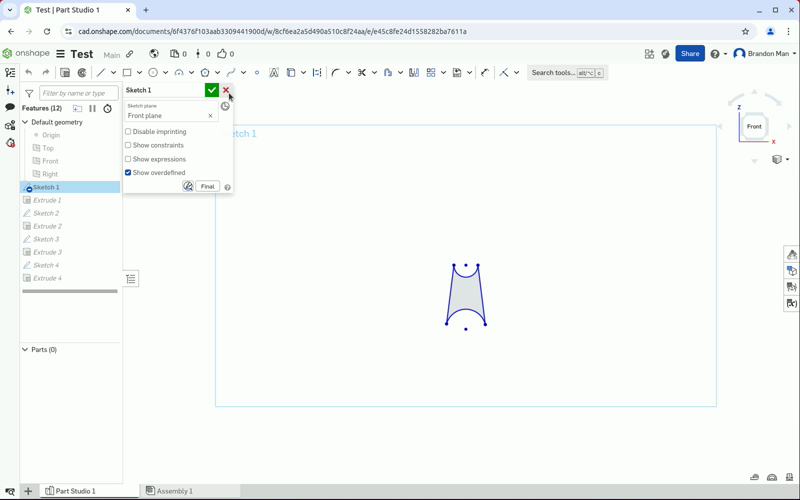
key(shift+s)
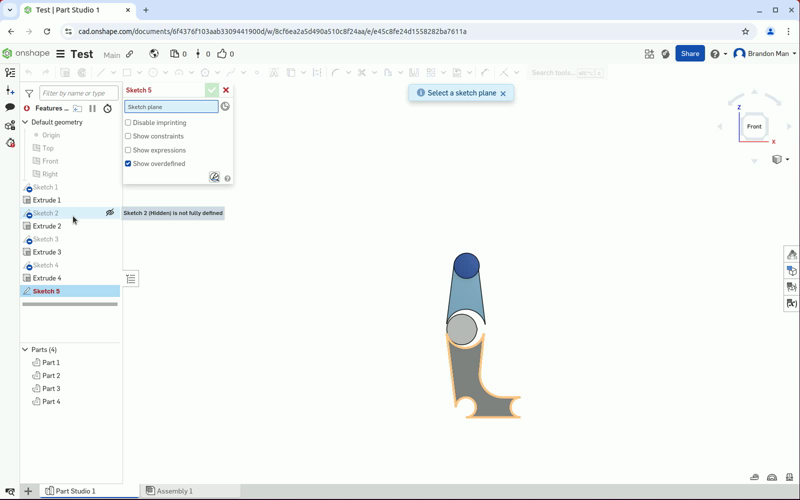
scroll(3)
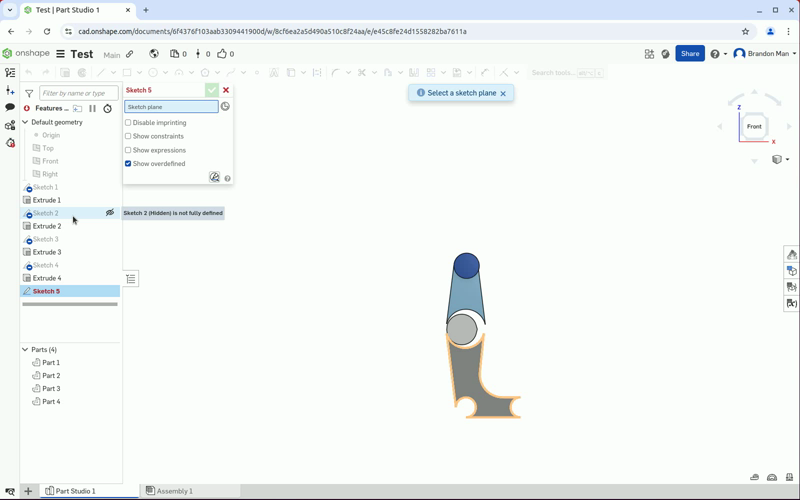
mouse_move(73, 163)
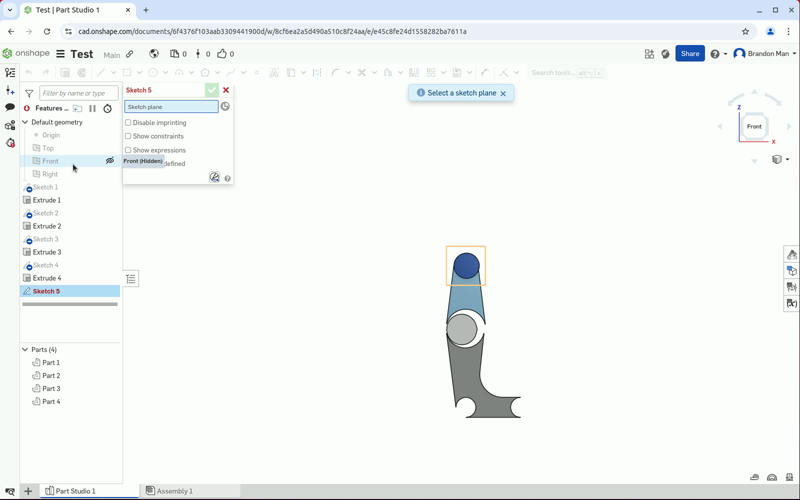
click(73, 163)
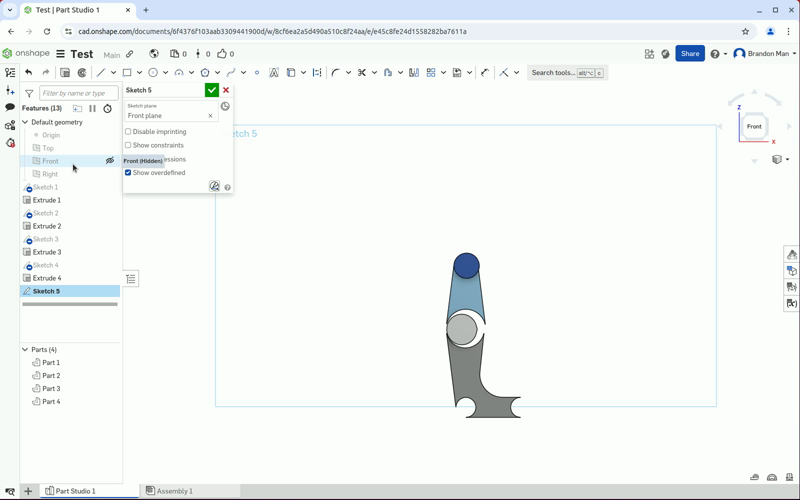
mouse_move(73, 352)
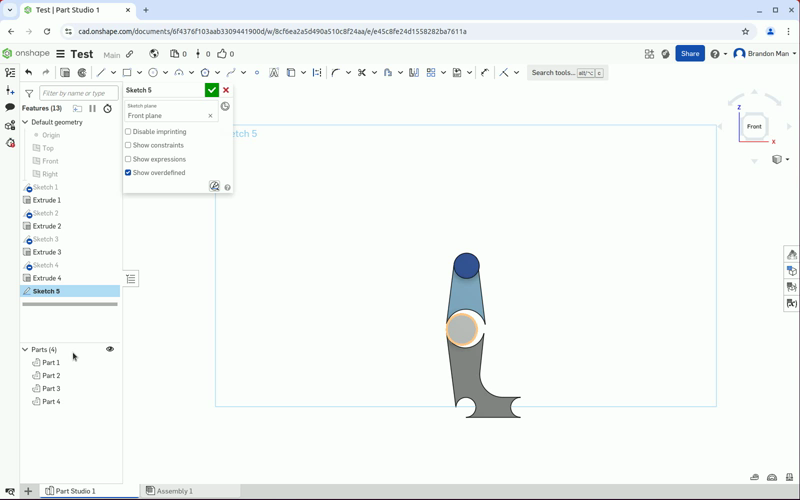
key(y)
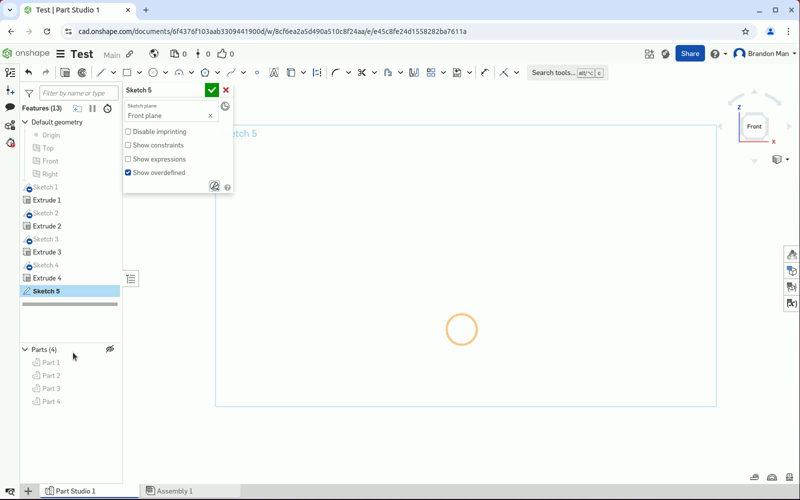
key(c)
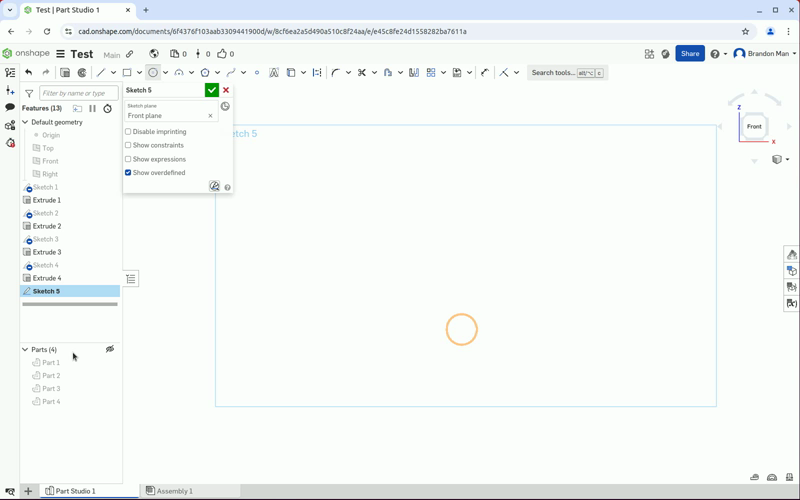
key_down(shift)
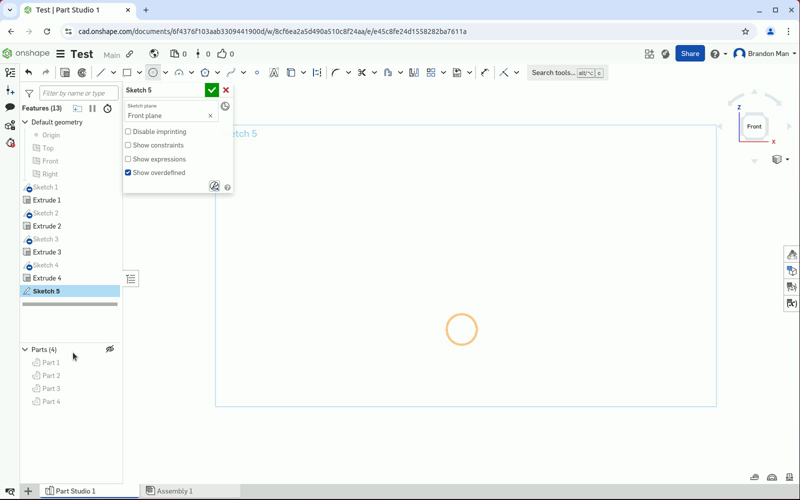
mouse_move(461, 388)
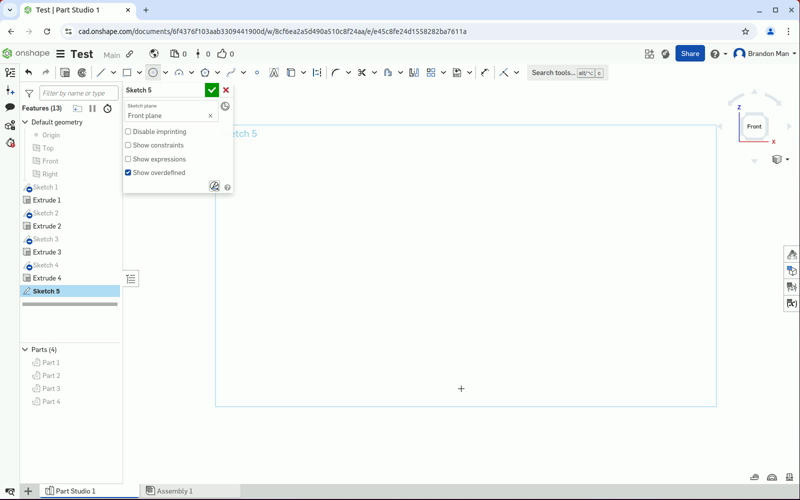
click(461, 388)
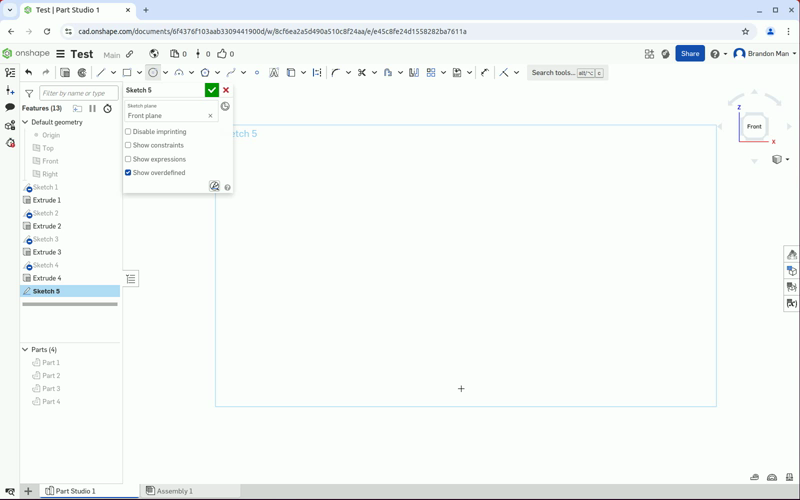
key_up(shift)
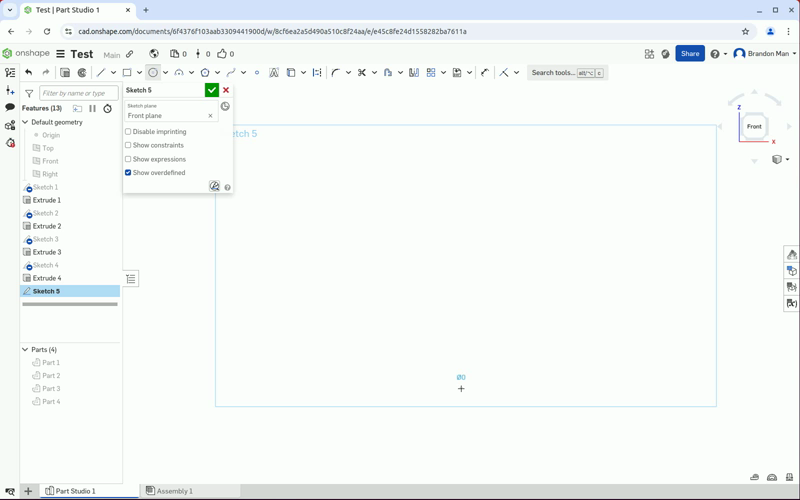
mouse_move(468, 388)
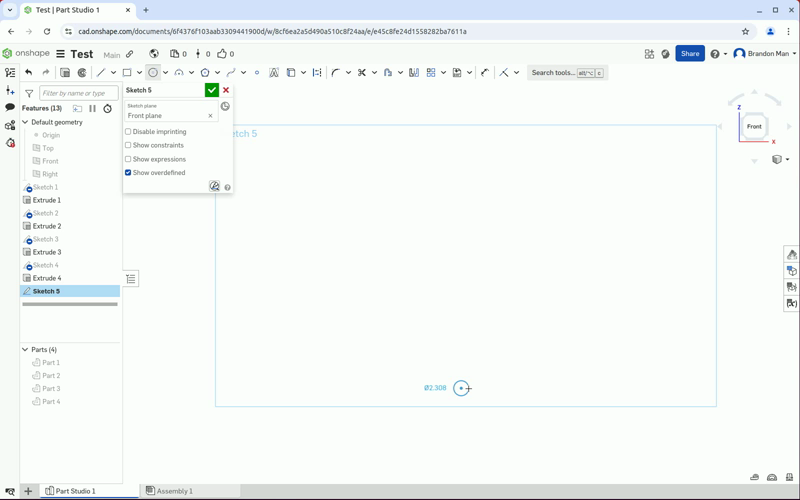
click(468, 388)
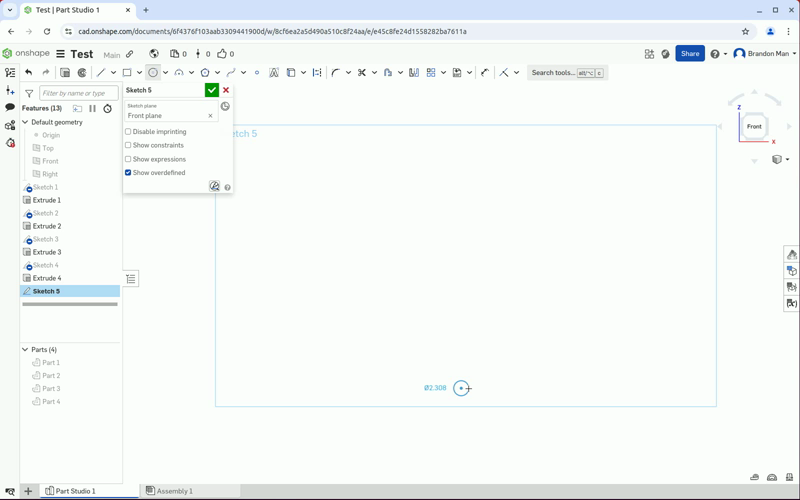
key(esc)
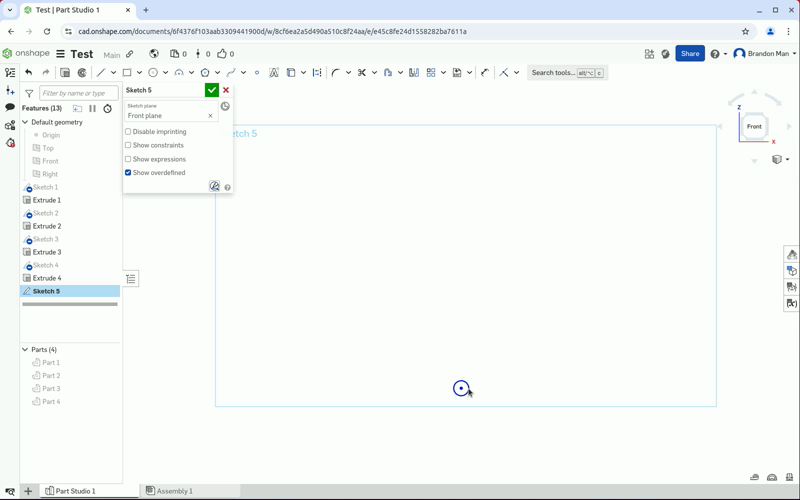
mouse_move(461, 391)
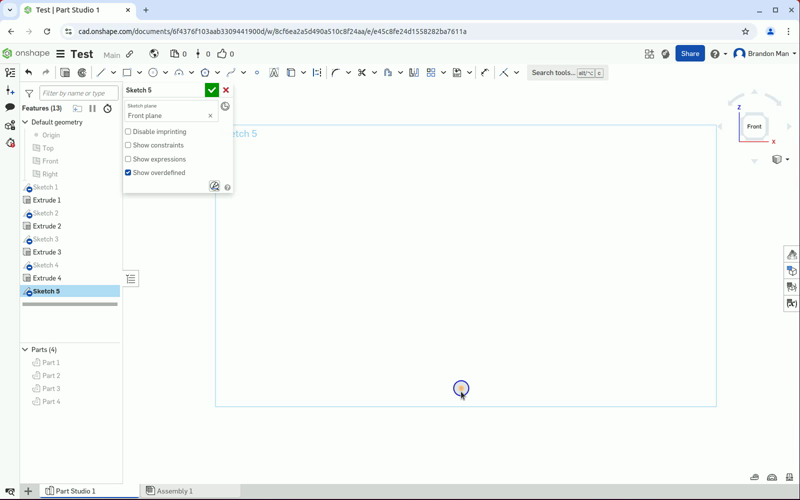
scroll(6)
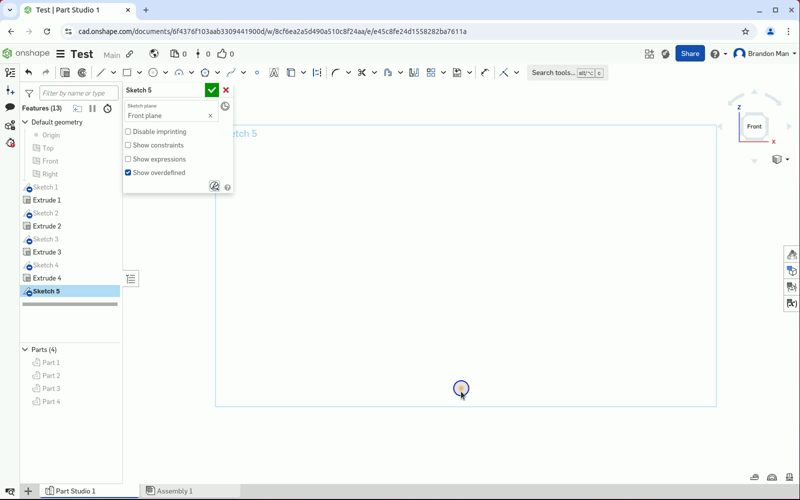
scroll(6)
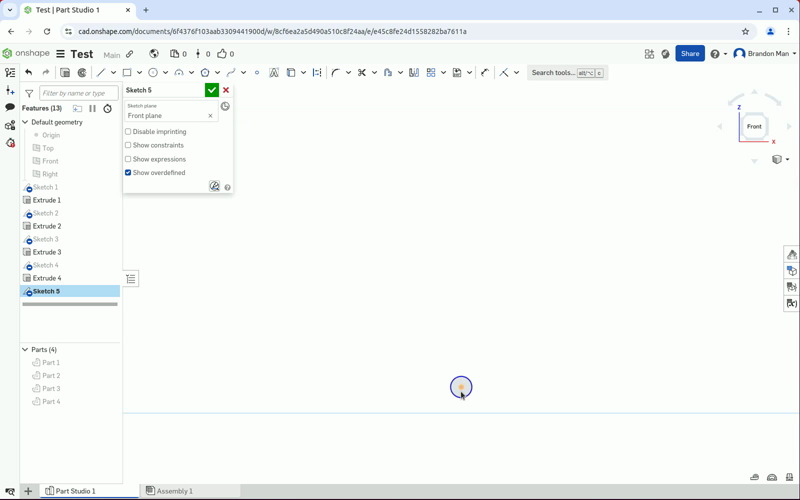
scroll(6)
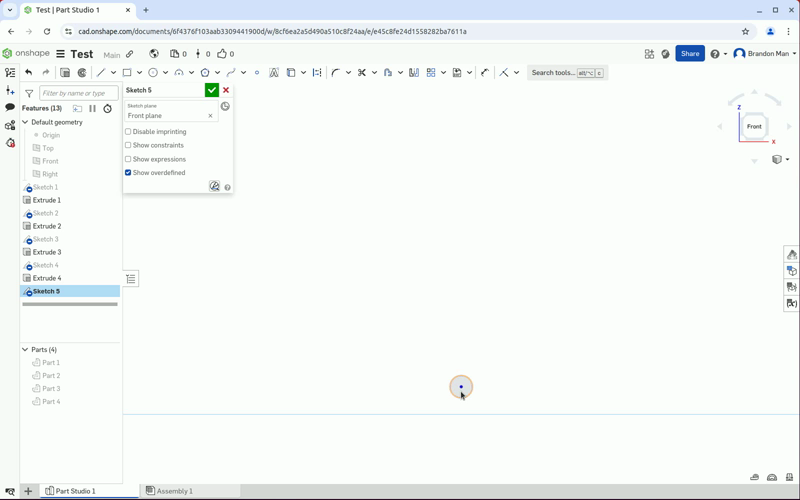
scroll(6)
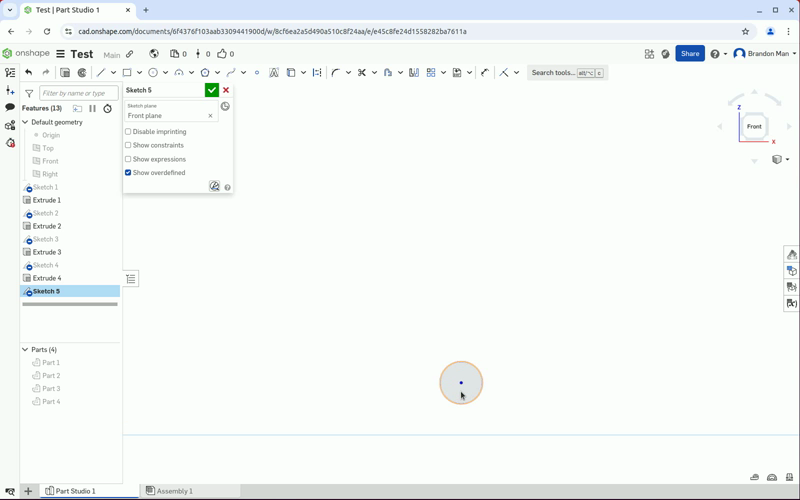
scroll(6)
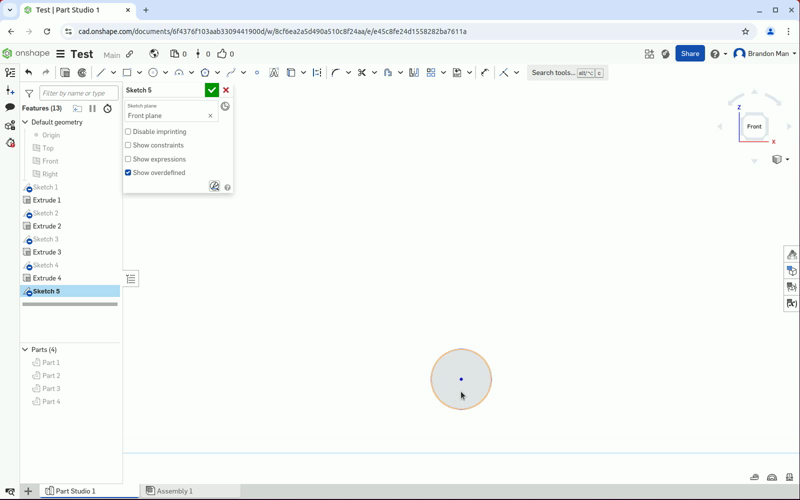
scroll(6)
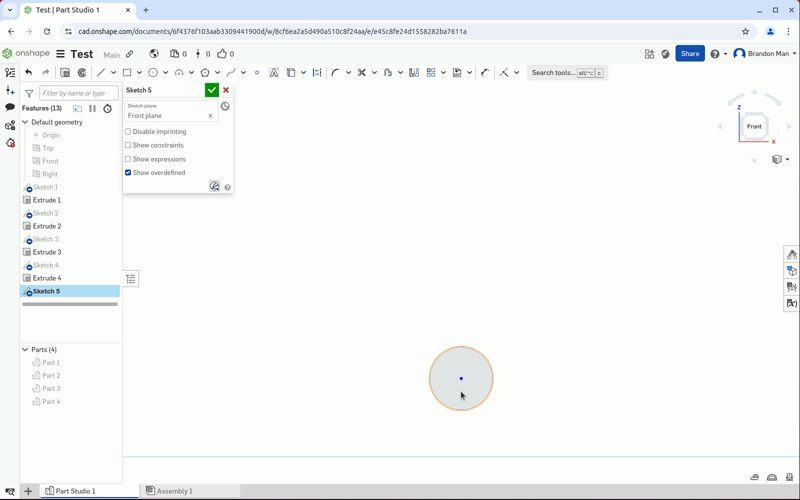
scroll(6)
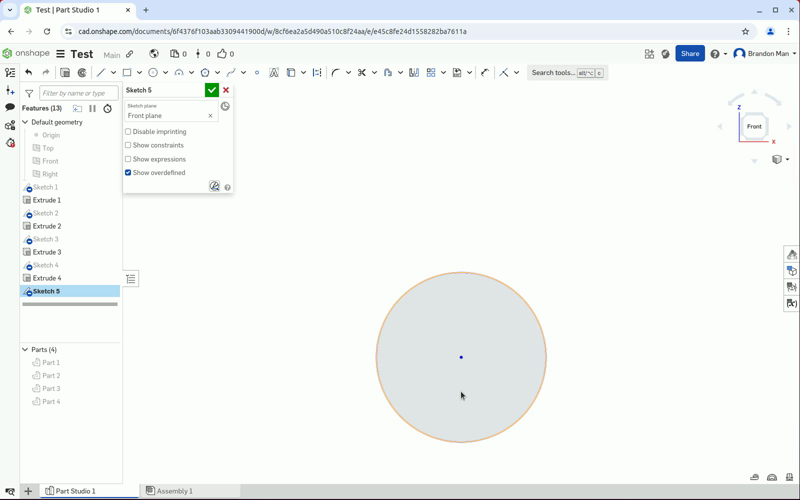
click(461, 391)
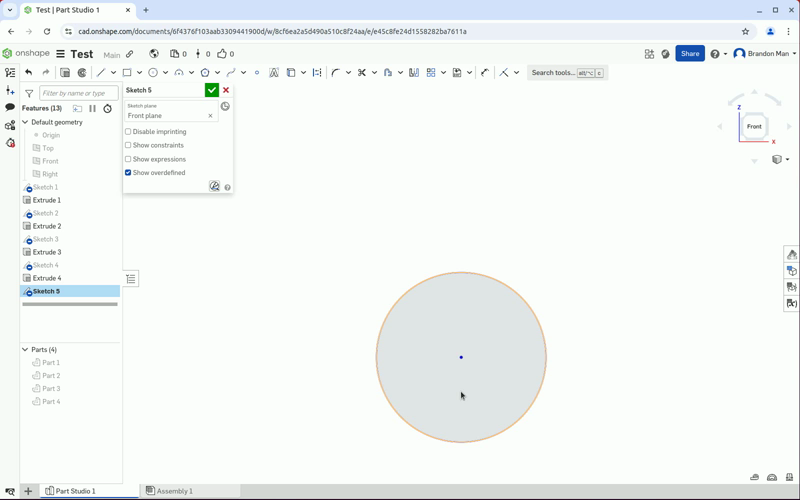
scroll(-6)
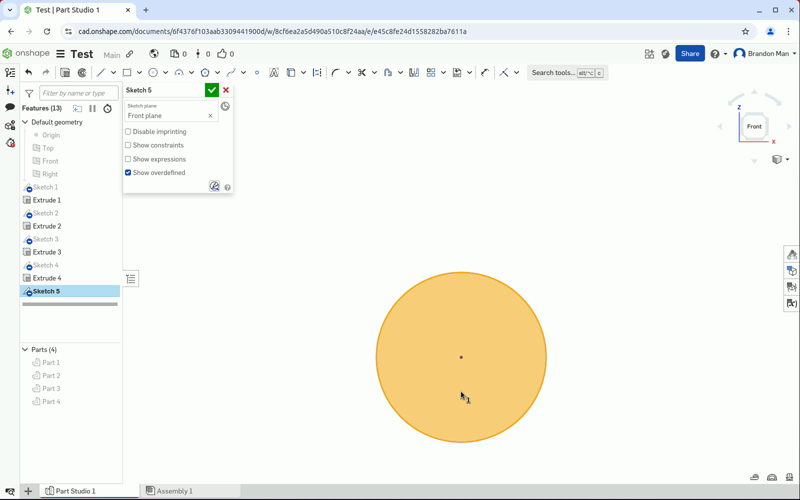
scroll(-6)
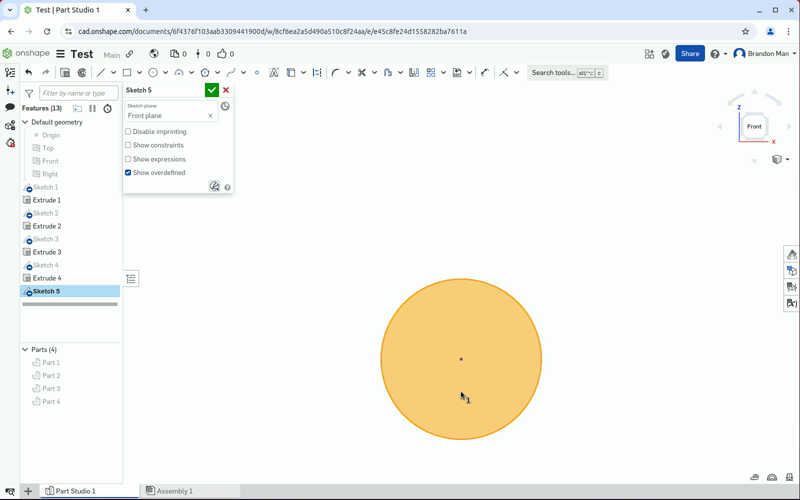
scroll(-6)
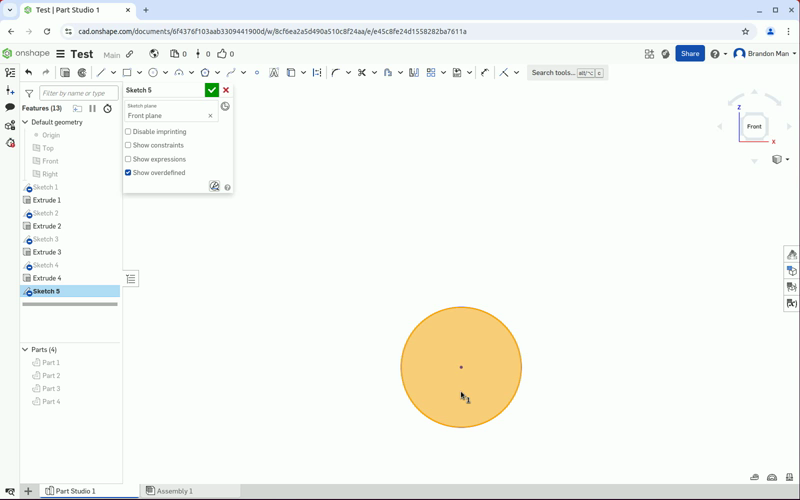
scroll(-6)
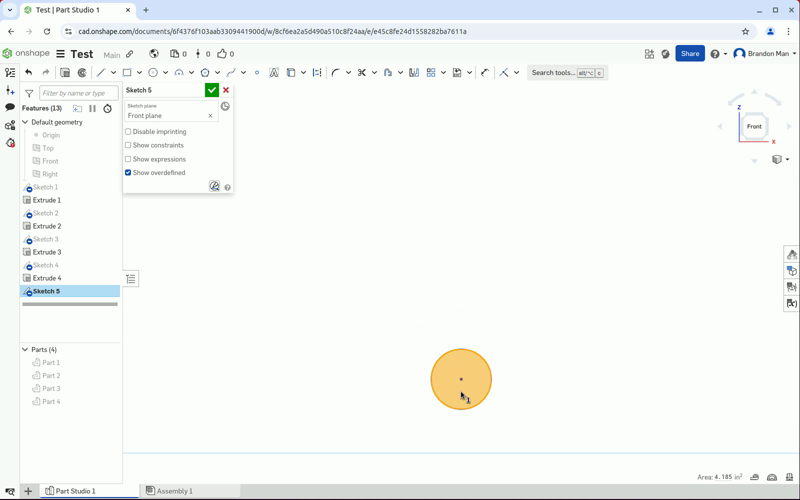
scroll(-6)
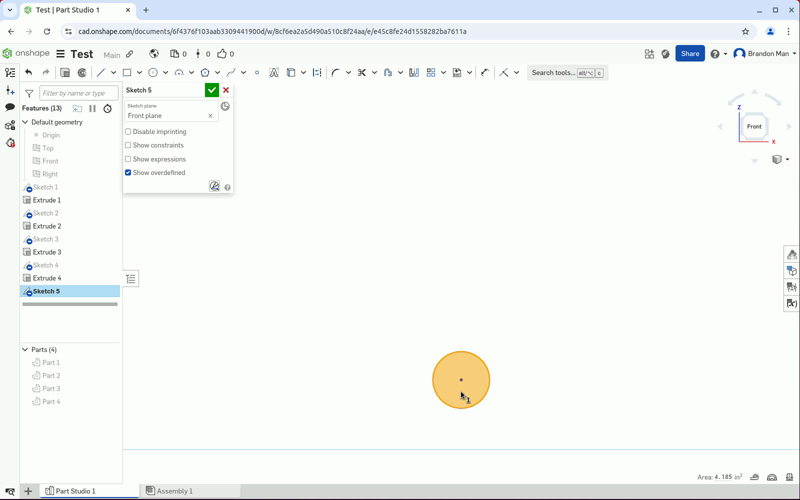
scroll(-6)
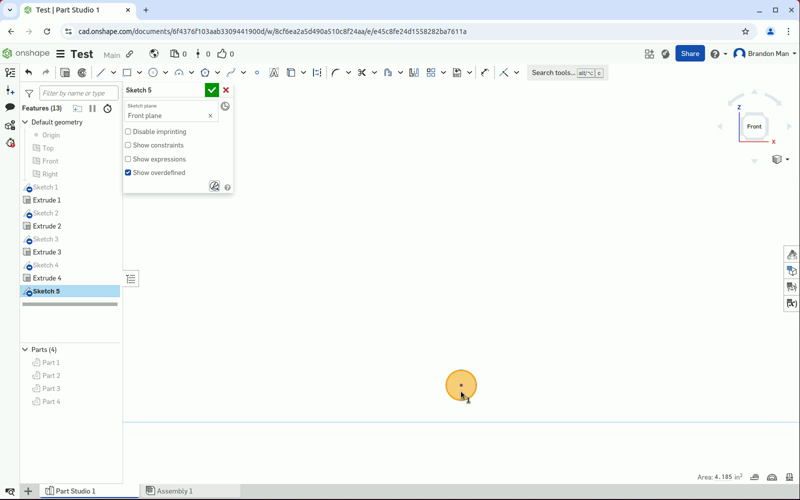
scroll(-6)
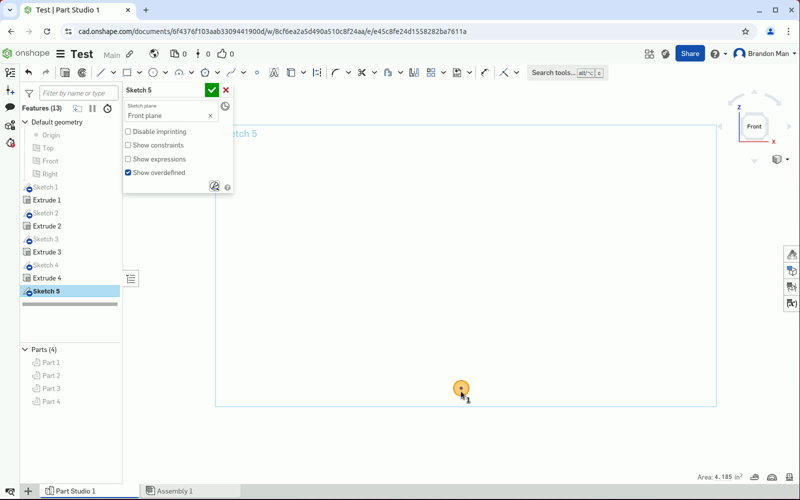
mouse_move(73, 352)
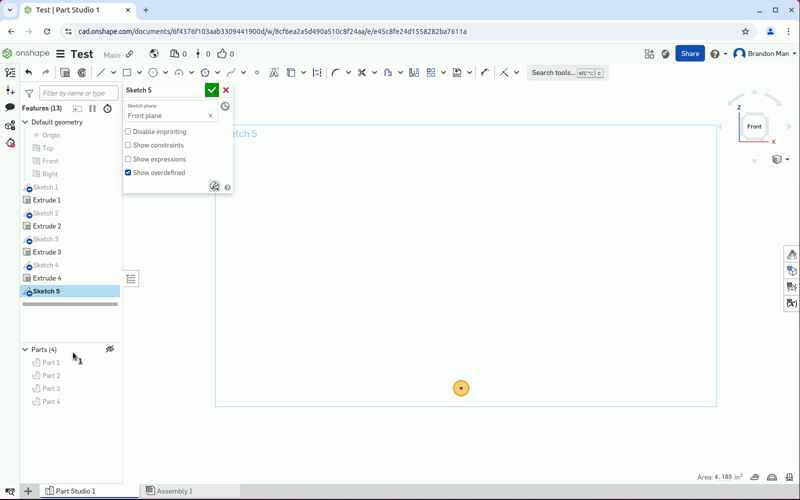
key(shift+y)
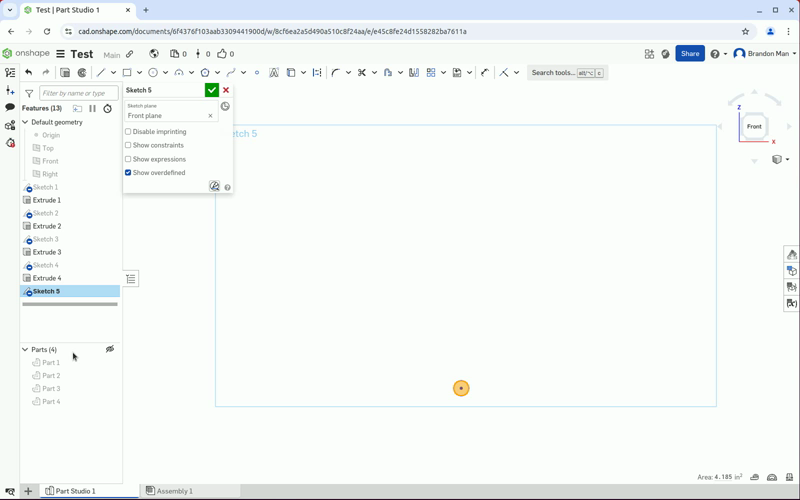
key(shift+e)
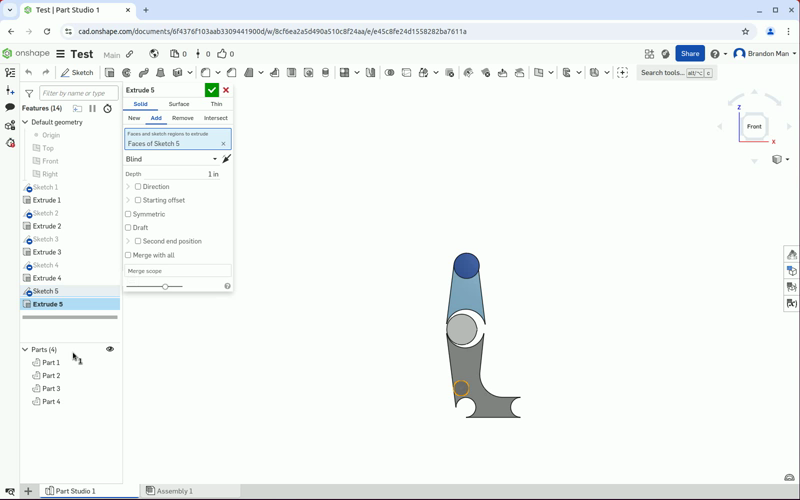
mouse_move(143, 106)
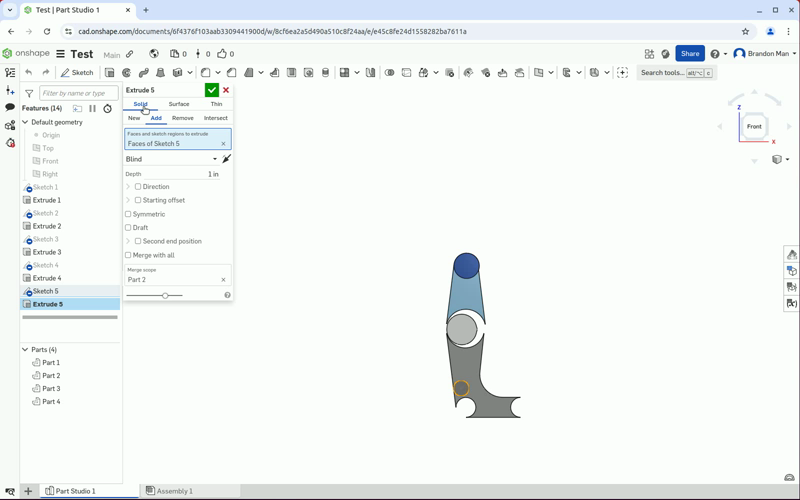
click(143, 106)
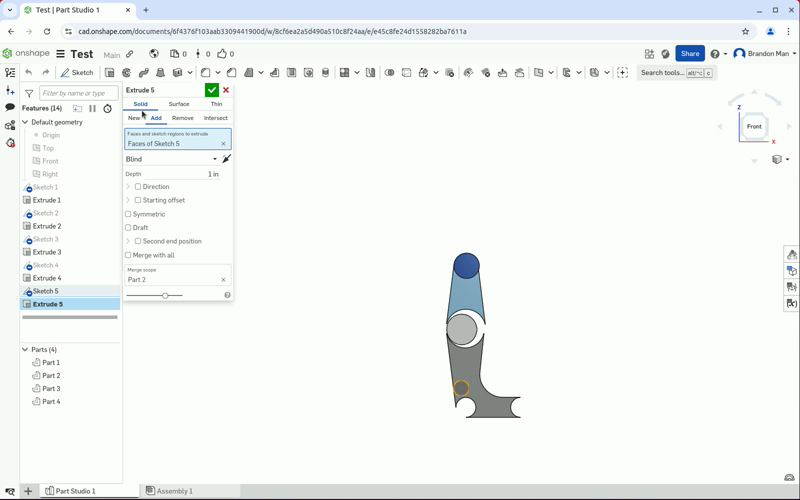
mouse_move(137, 120)
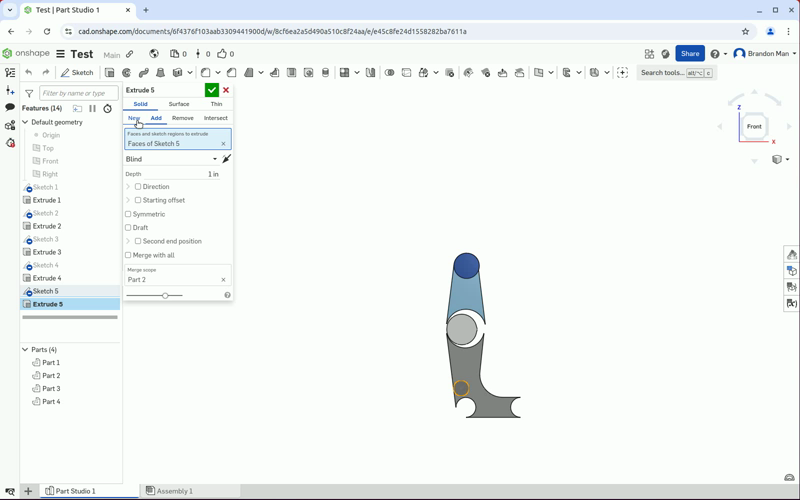
click(137, 120)
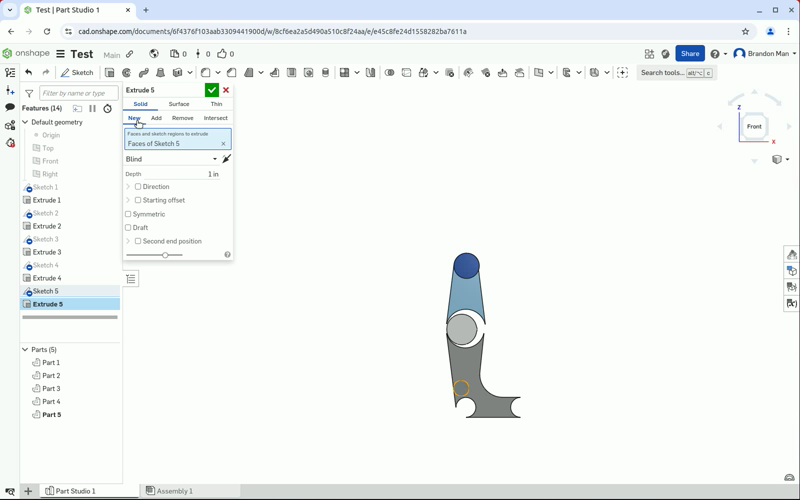
key(tab, 4)
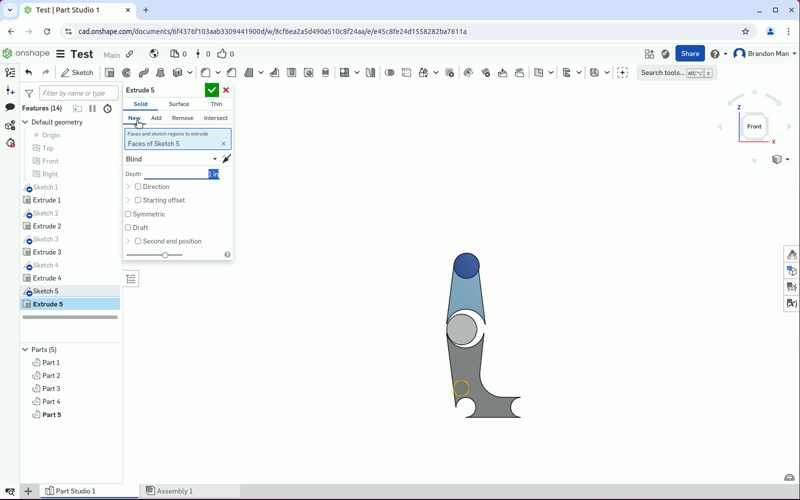
text(1.926)
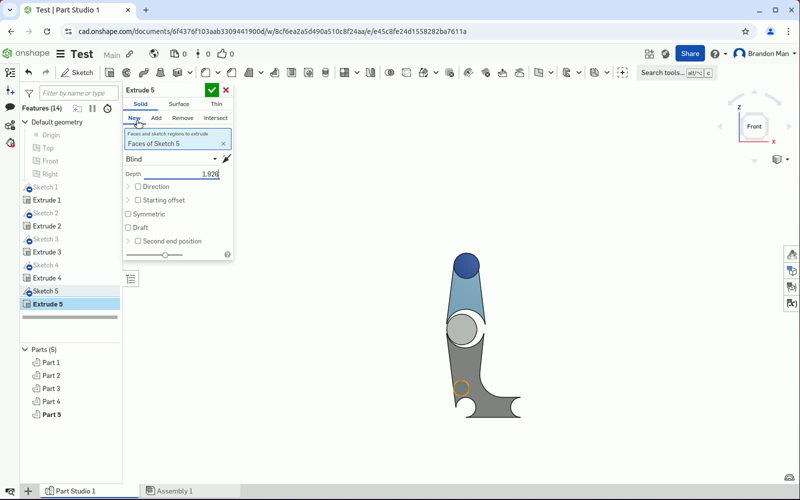
key(enter)
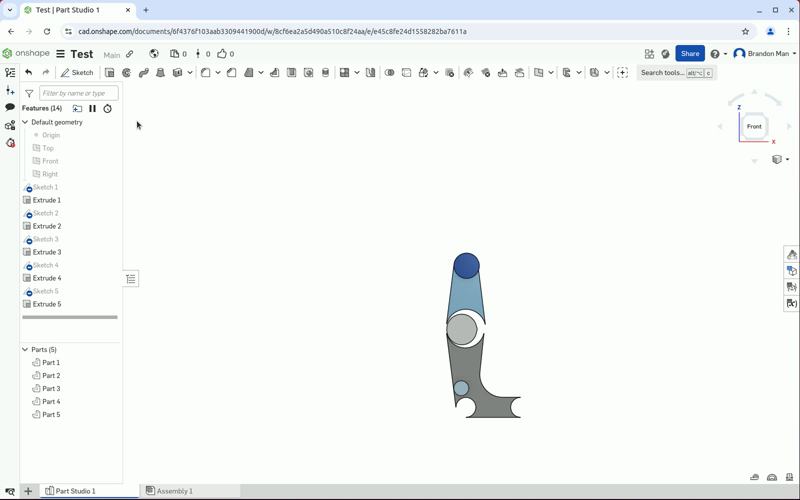
key(shift+h)
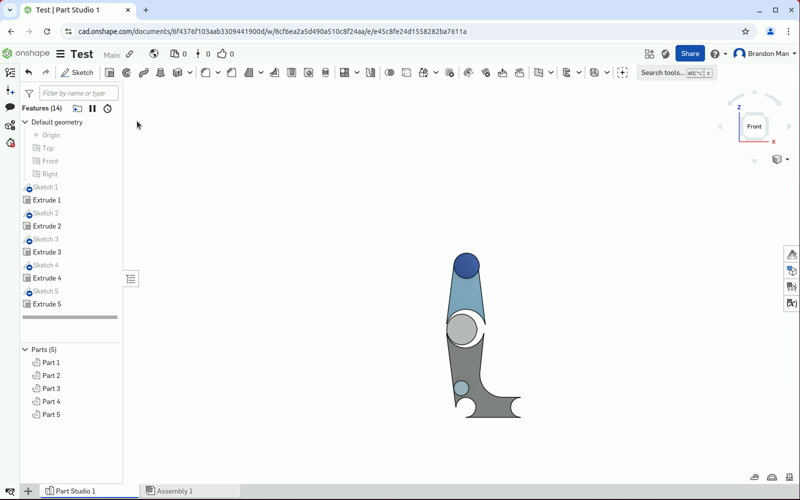
key(shift+h)
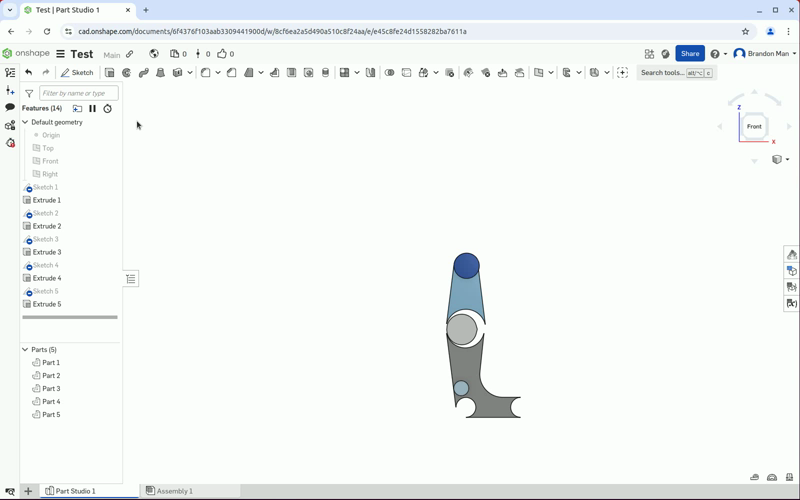
mouse_move(73, 189)
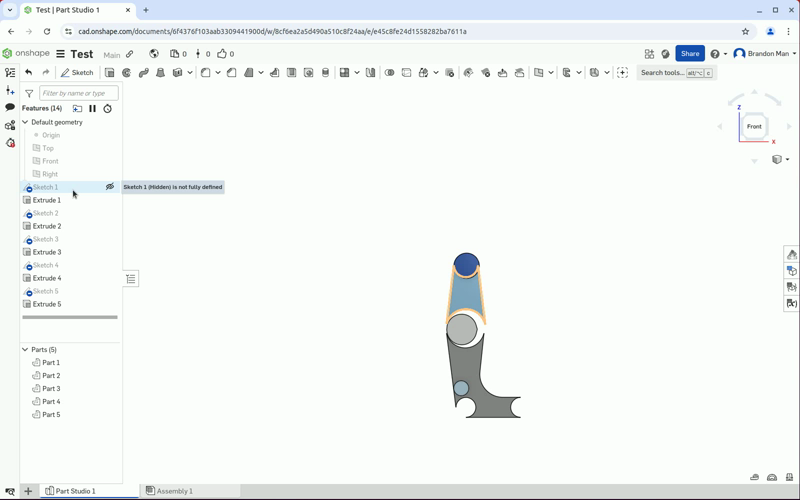
click(73, 189)
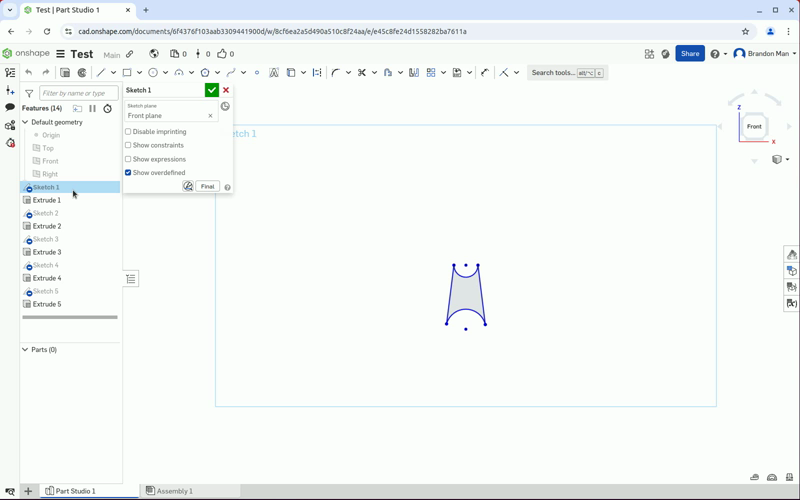
mouse_move(229, 92)
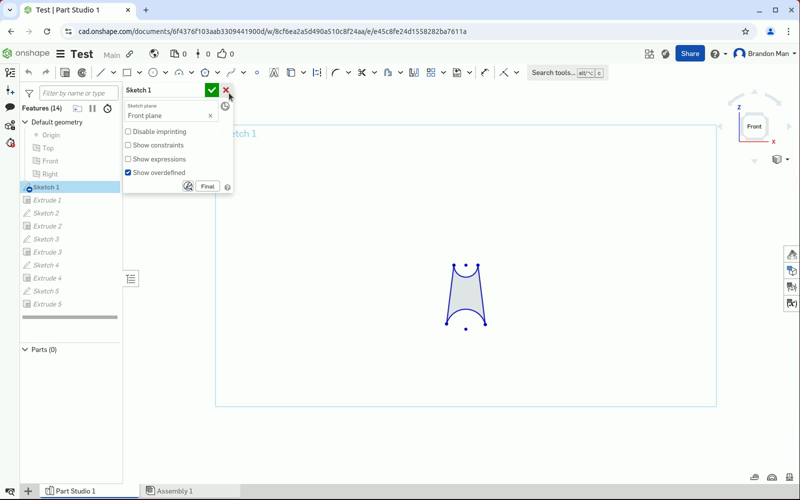
click(229, 92)
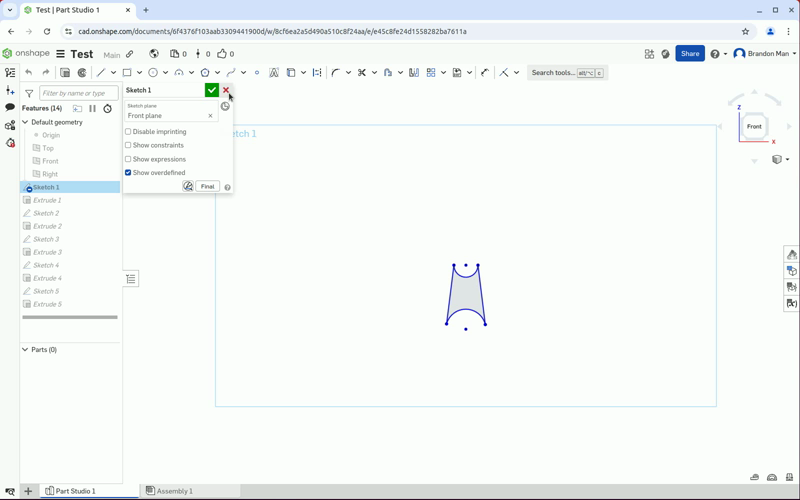
key(shift+s)
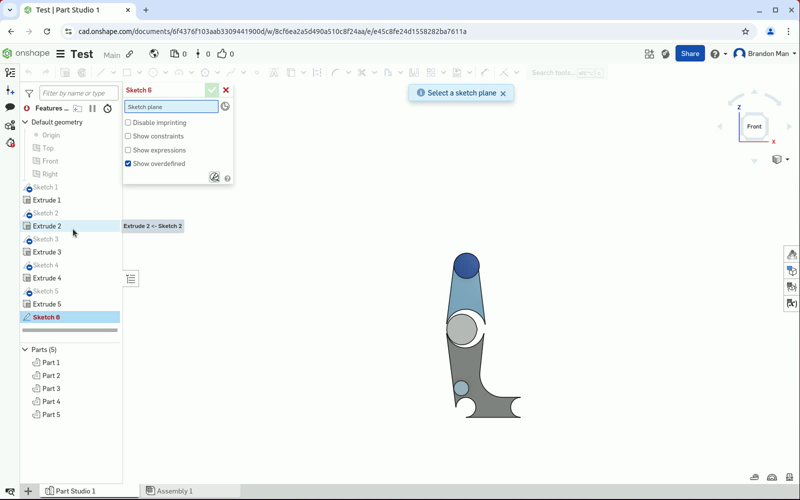
scroll(3)
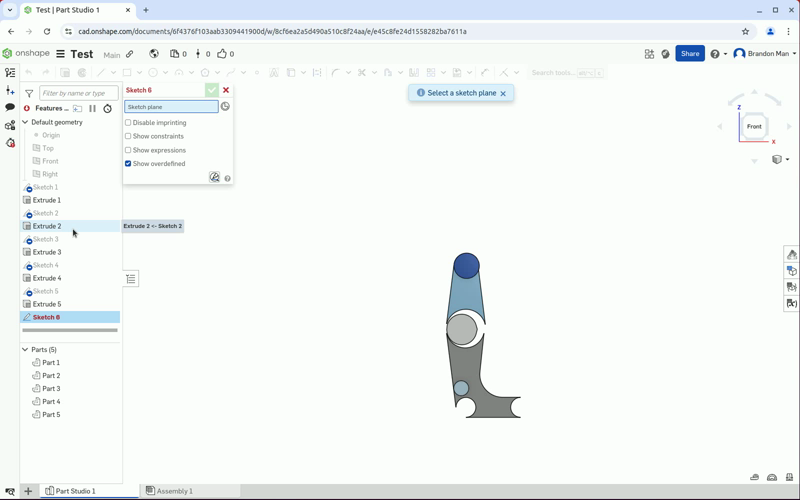
mouse_move(73, 163)
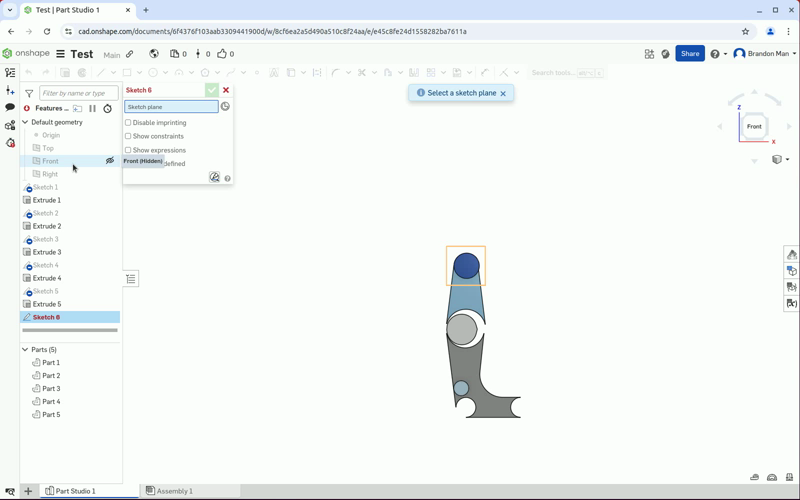
click(73, 163)
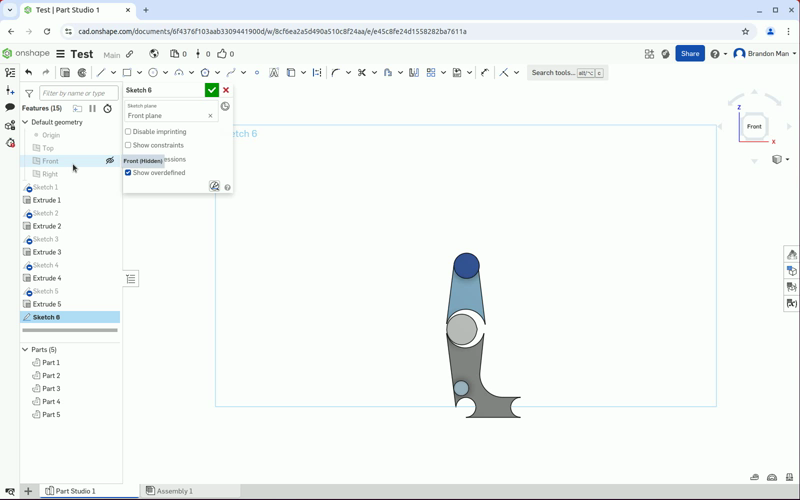
mouse_move(73, 352)
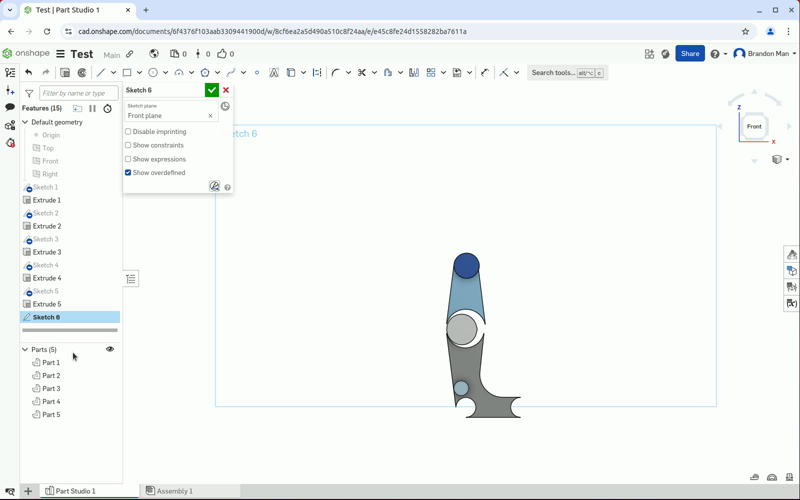
key(y)
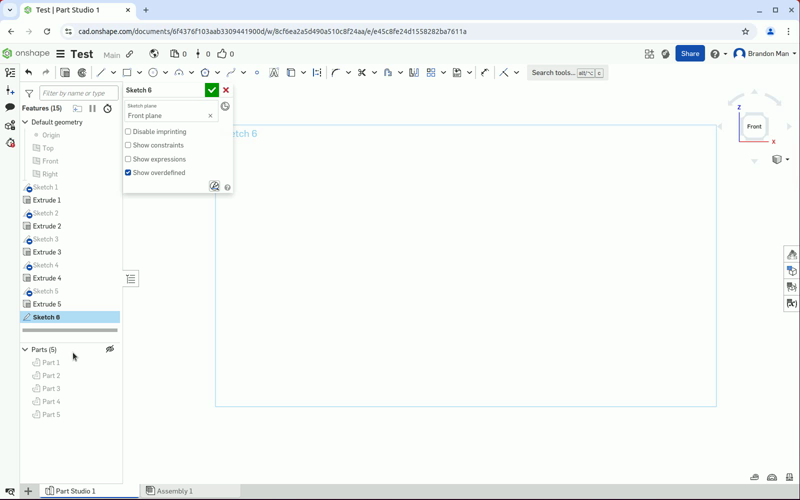
key(c)
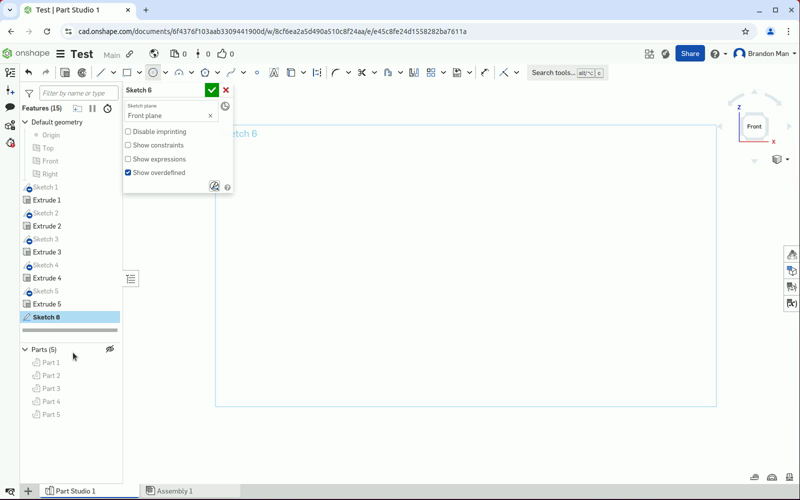
key_down(shift)
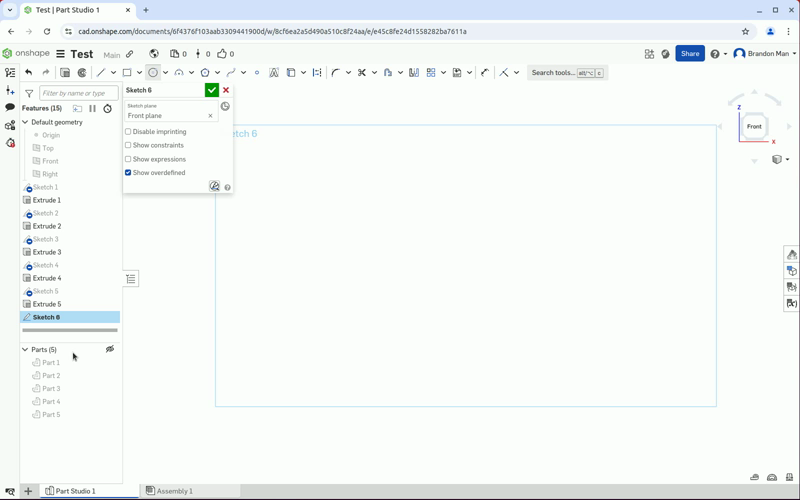
mouse_move(502, 388)
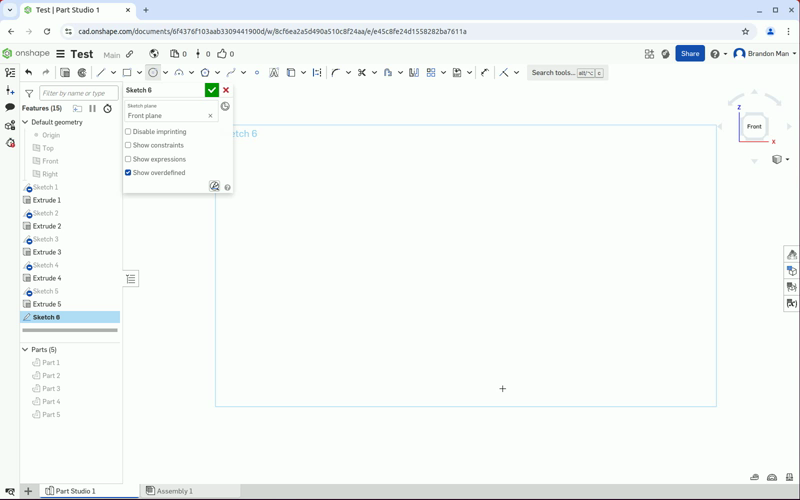
click(502, 388)
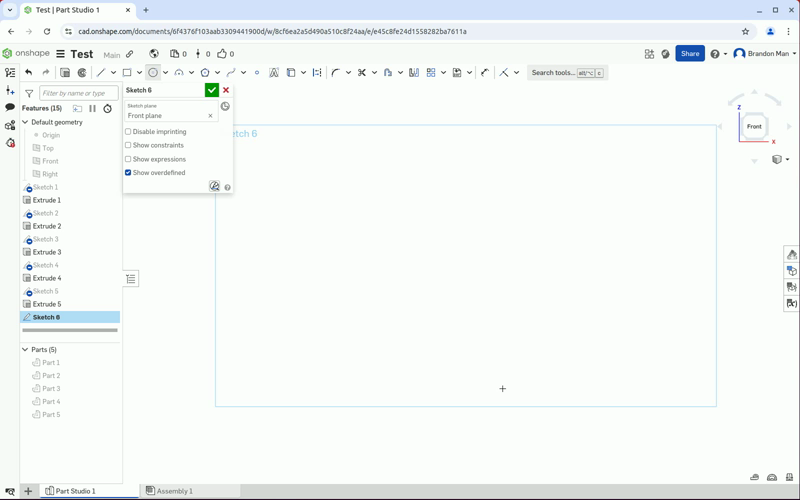
key_up(shift)
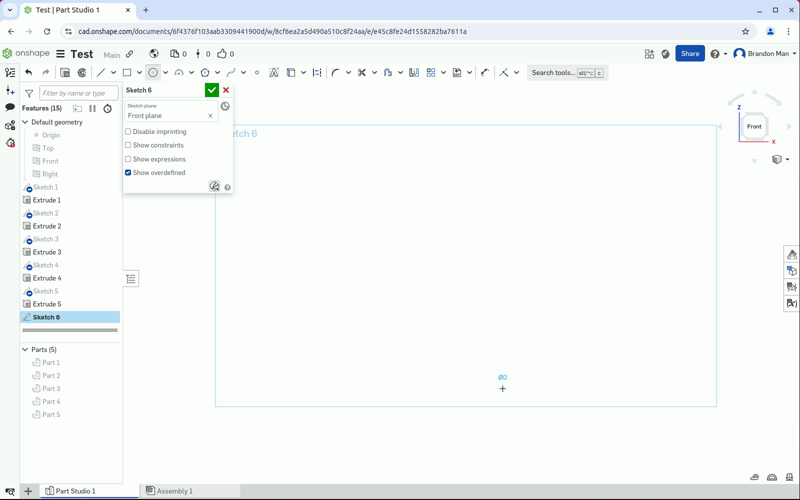
mouse_move(510, 388)
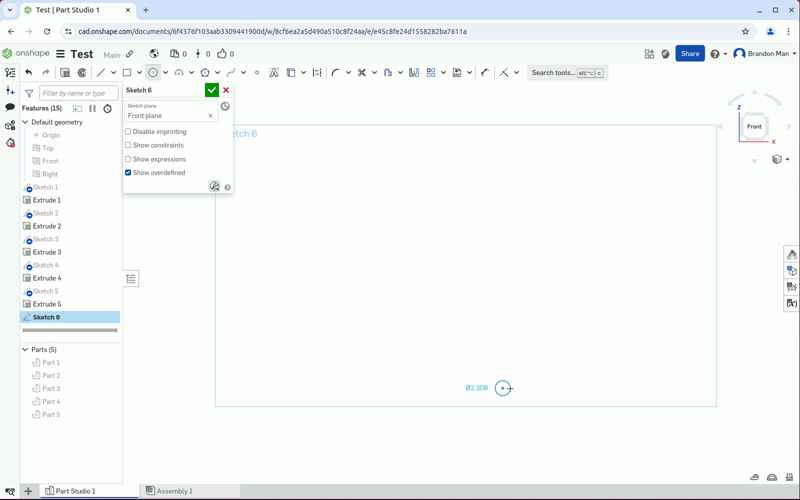
click(510, 388)
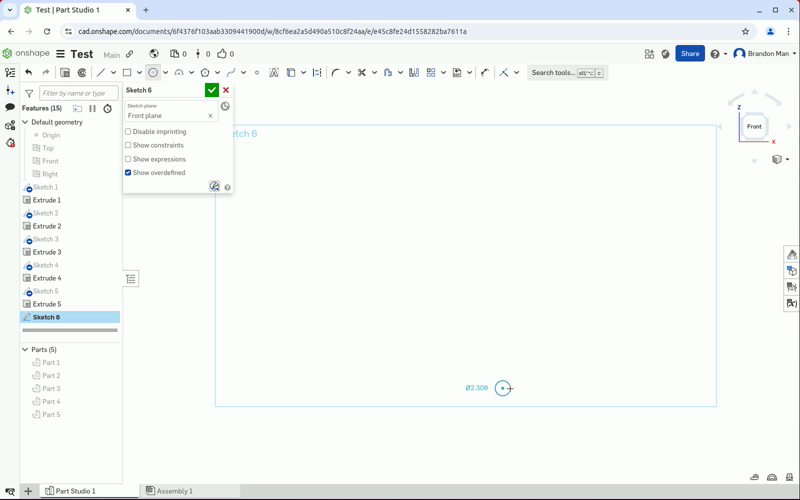
key(esc)
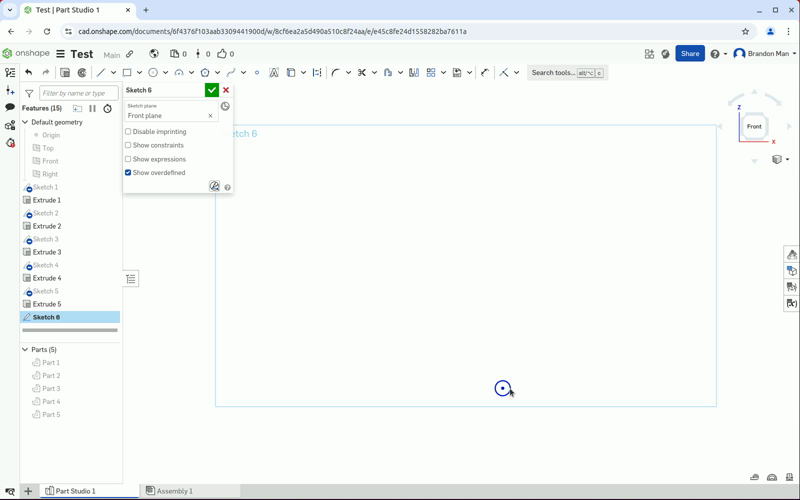
mouse_move(505, 382)
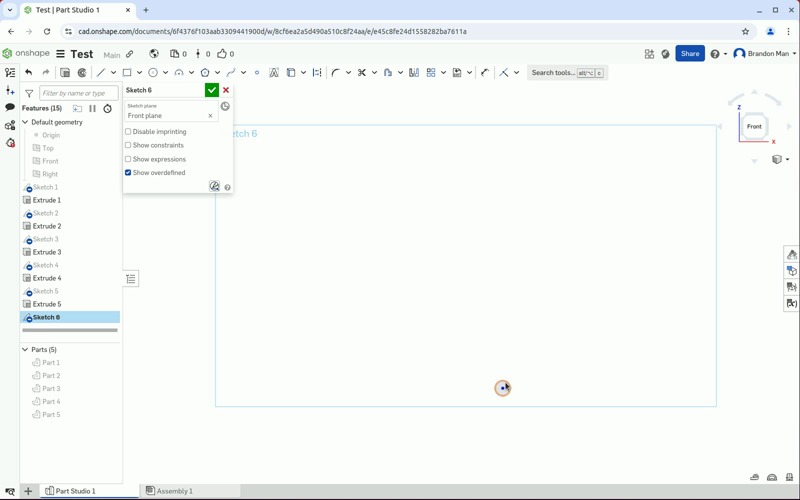
scroll(6)
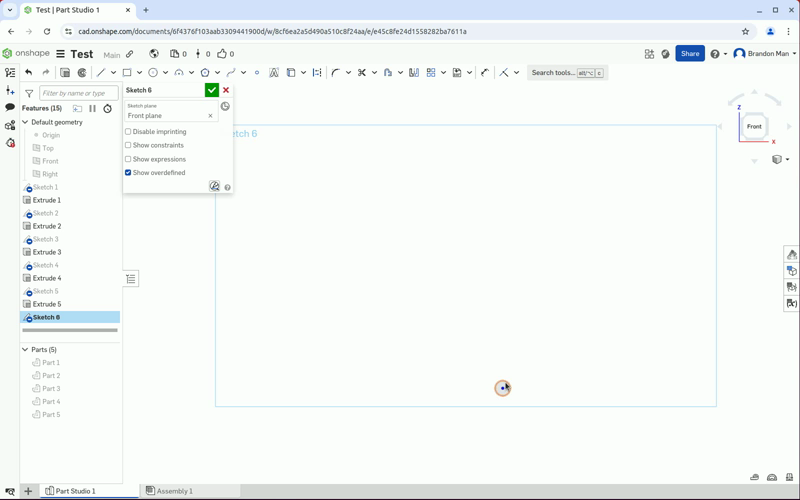
scroll(6)
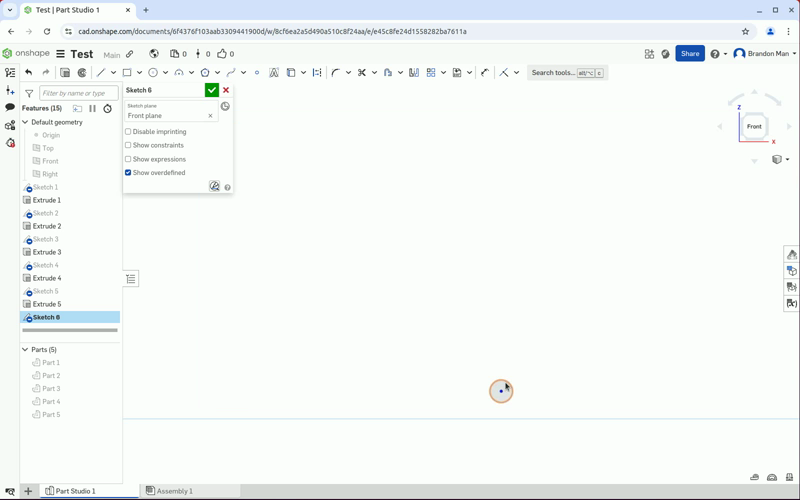
scroll(6)
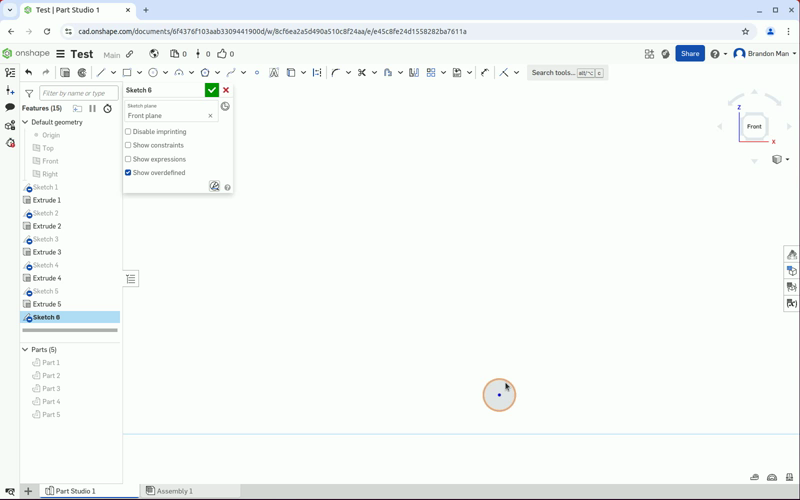
scroll(6)
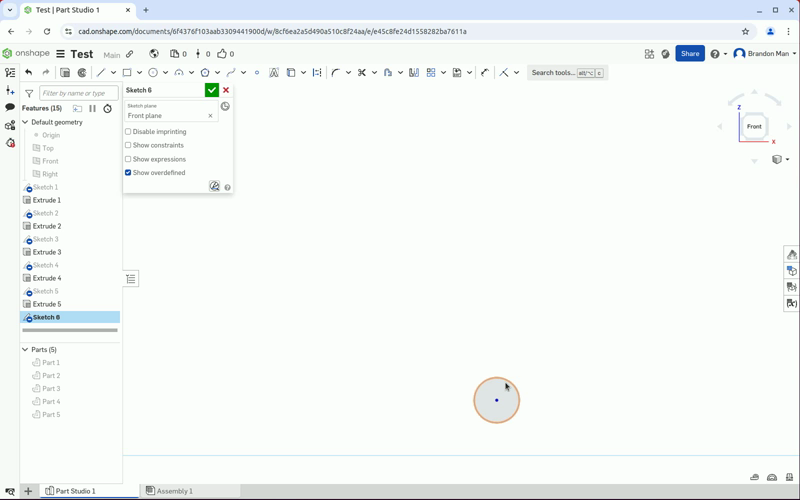
scroll(6)
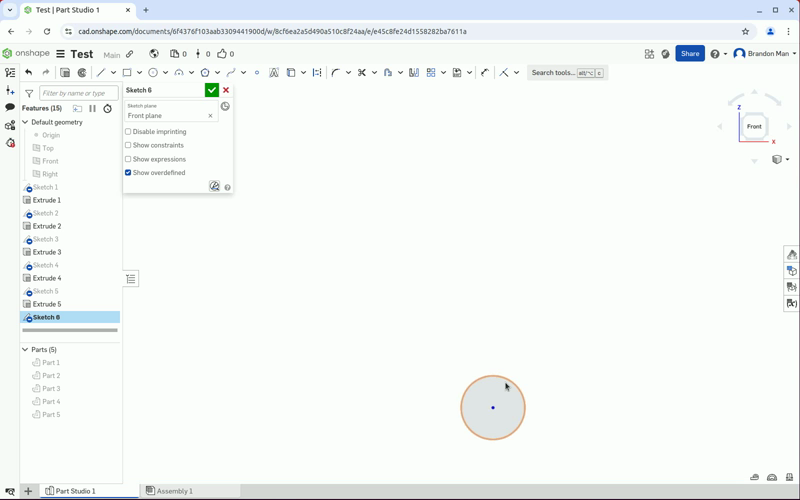
scroll(6)
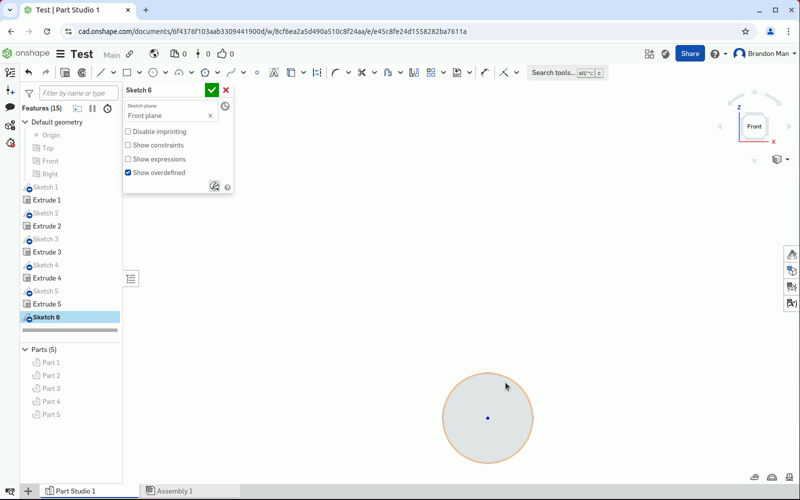
scroll(6)
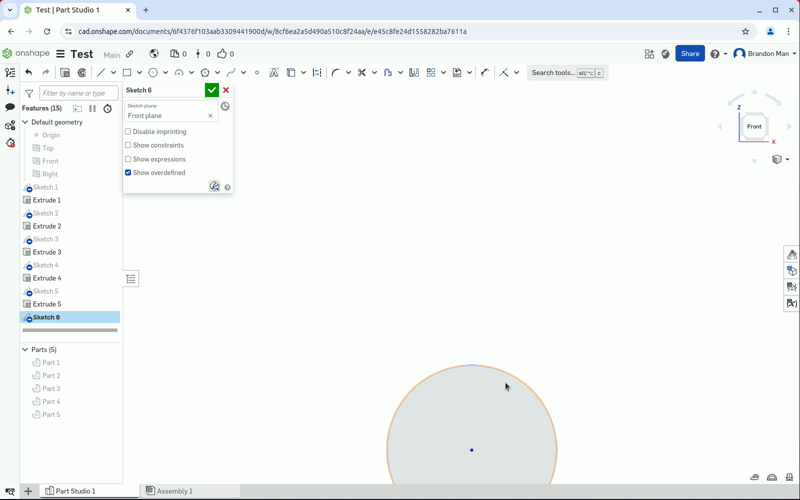
click(505, 382)
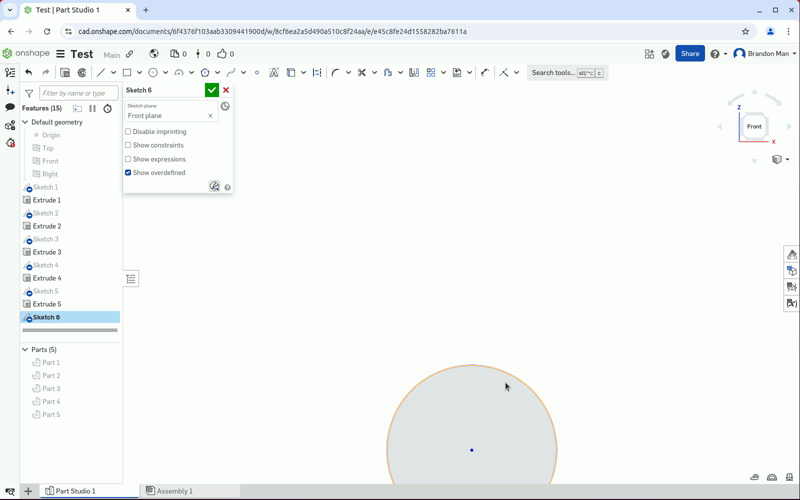
scroll(-6)
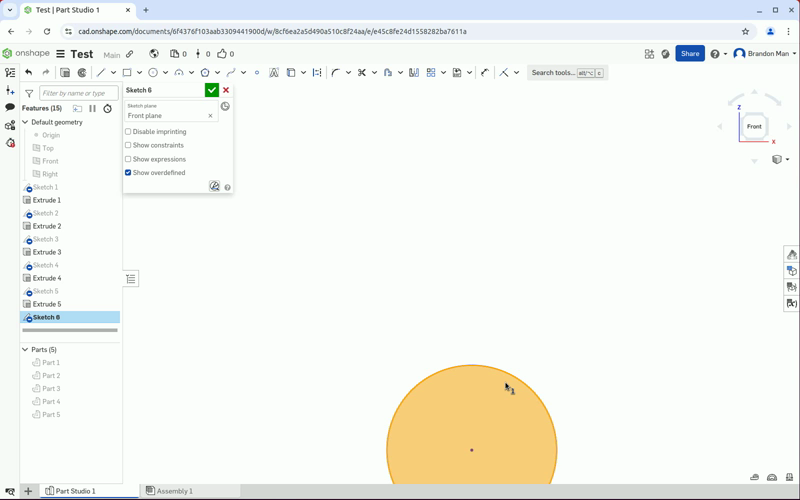
scroll(-6)
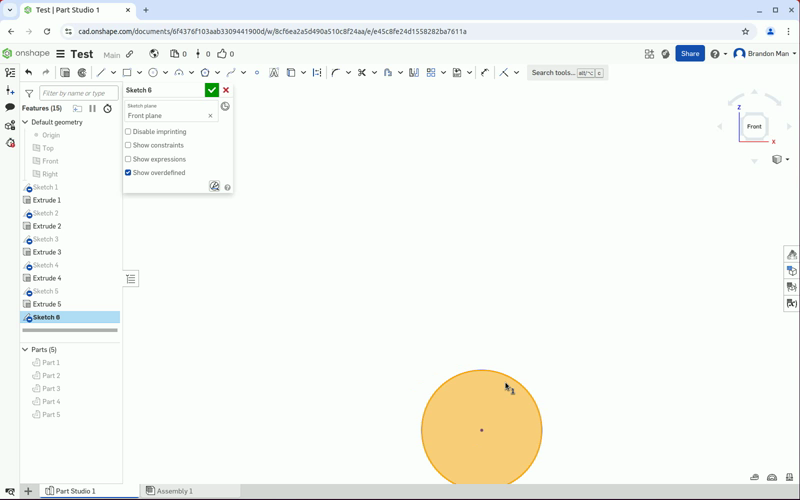
scroll(-6)
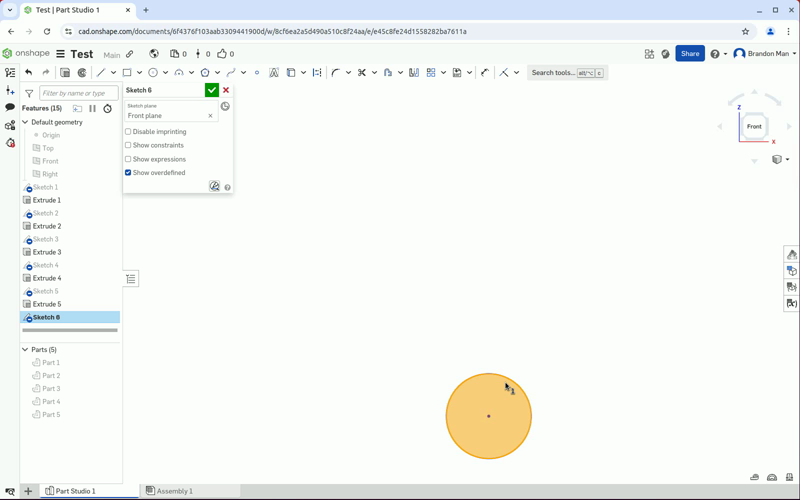
scroll(-6)
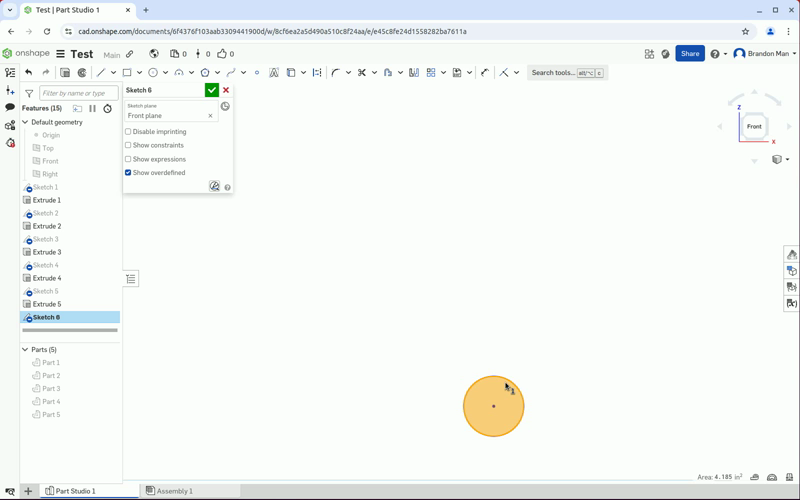
scroll(-6)
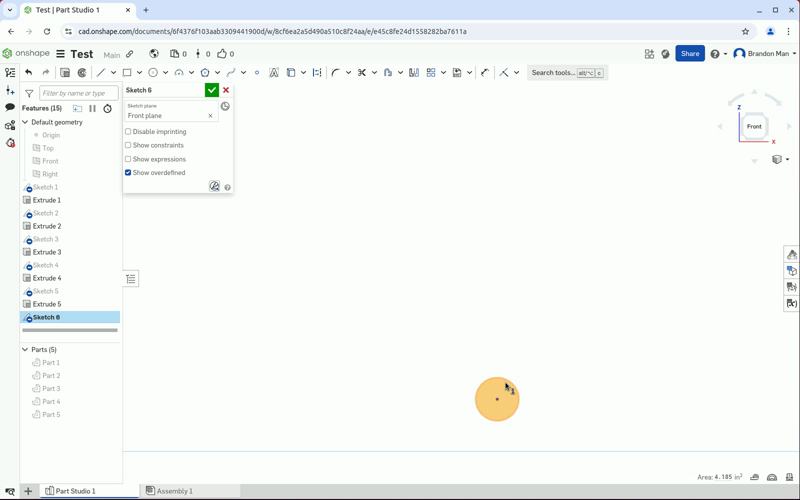
scroll(-6)
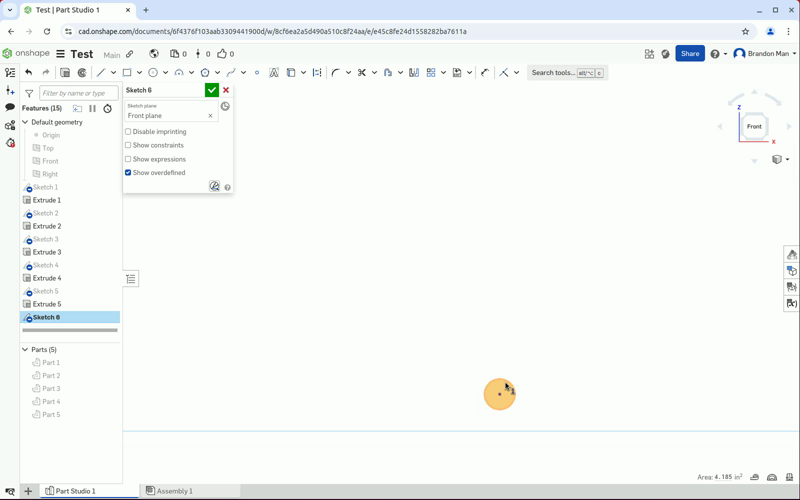
scroll(-6)
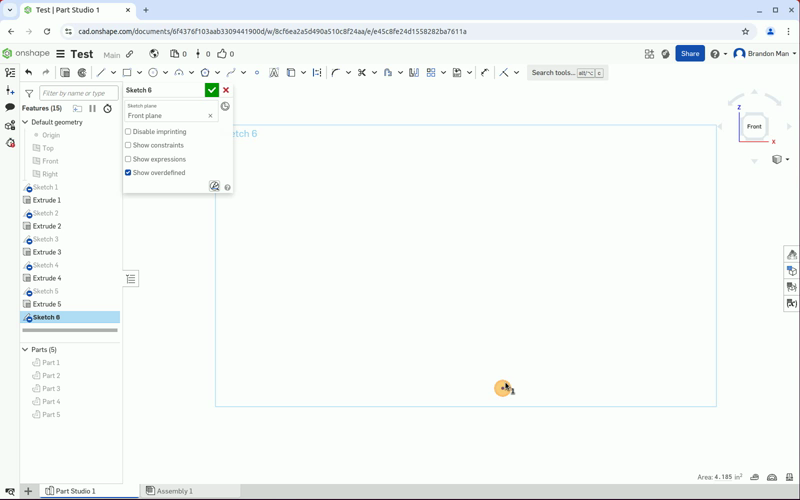
mouse_move(73, 352)
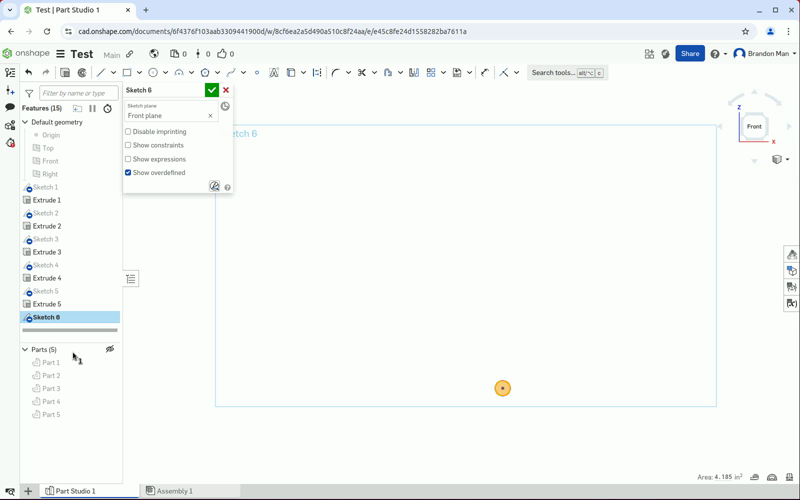
key(shift+y)
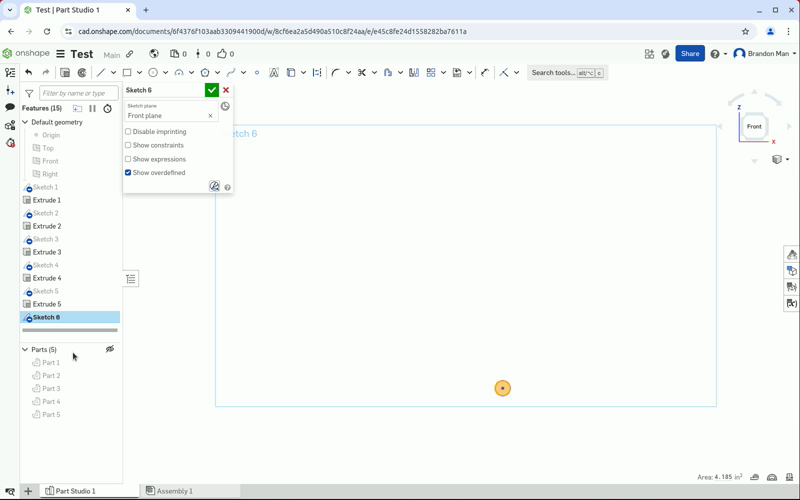
key(shift+e)
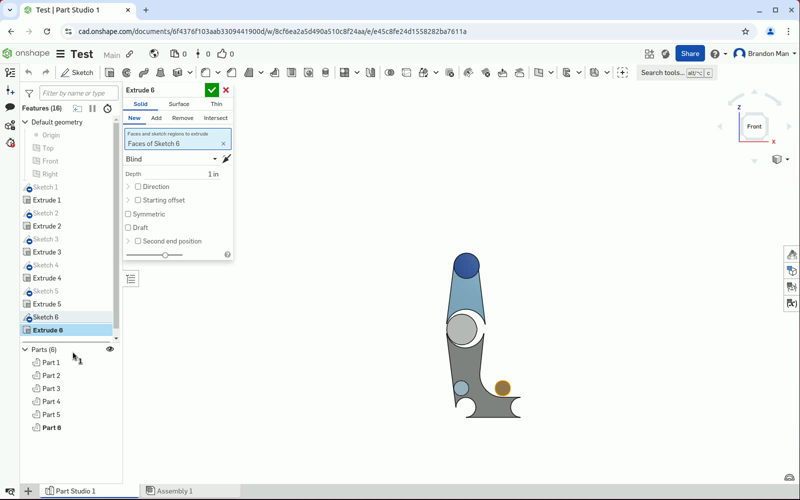
mouse_move(143, 106)
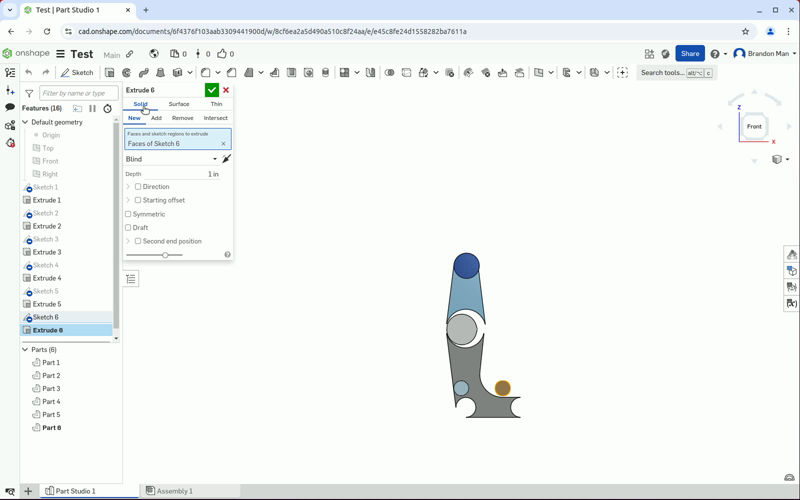
click(143, 106)
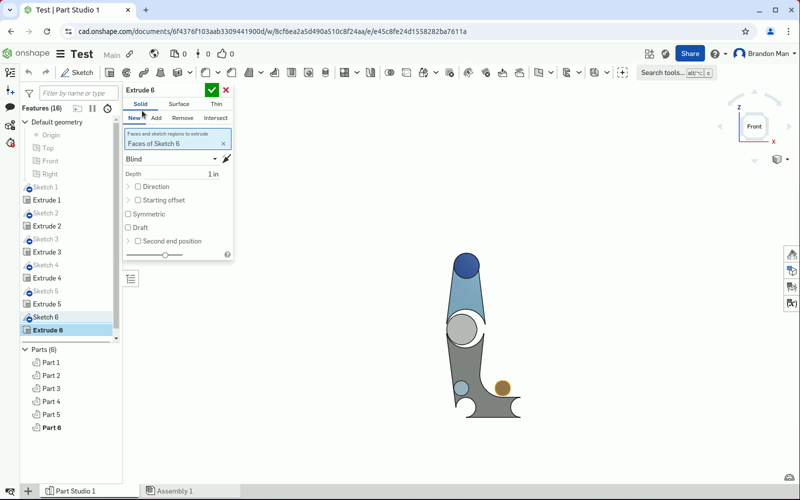
mouse_move(137, 120)
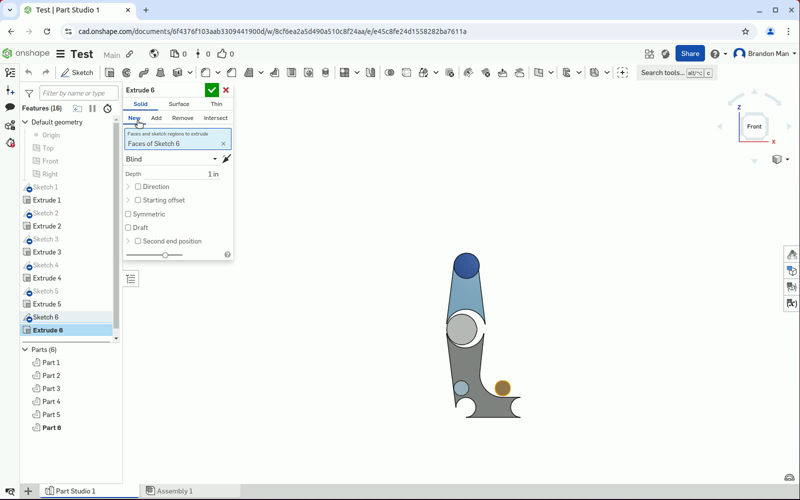
click(137, 120)
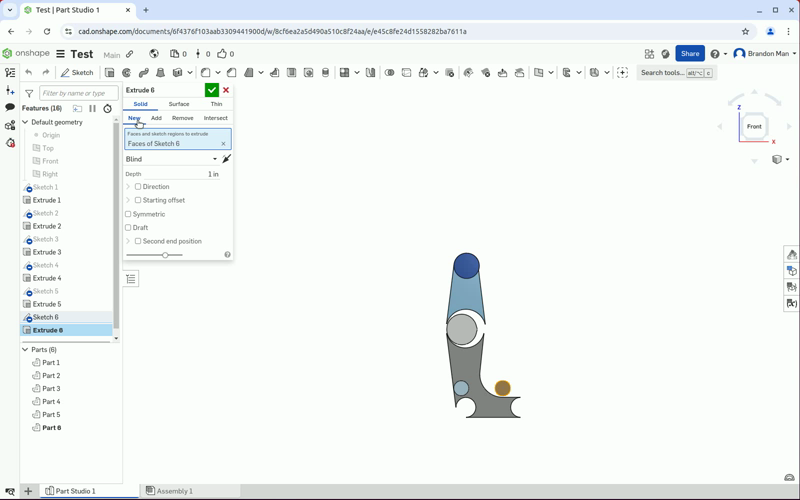
key(tab, 4)
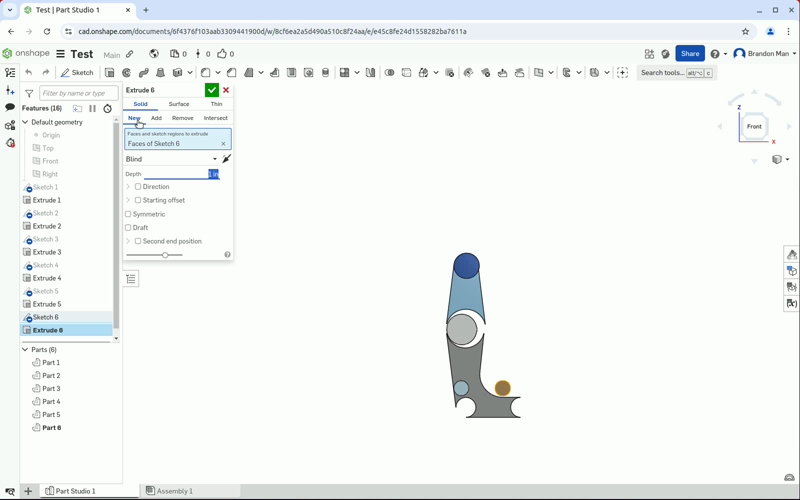
text(1.926)
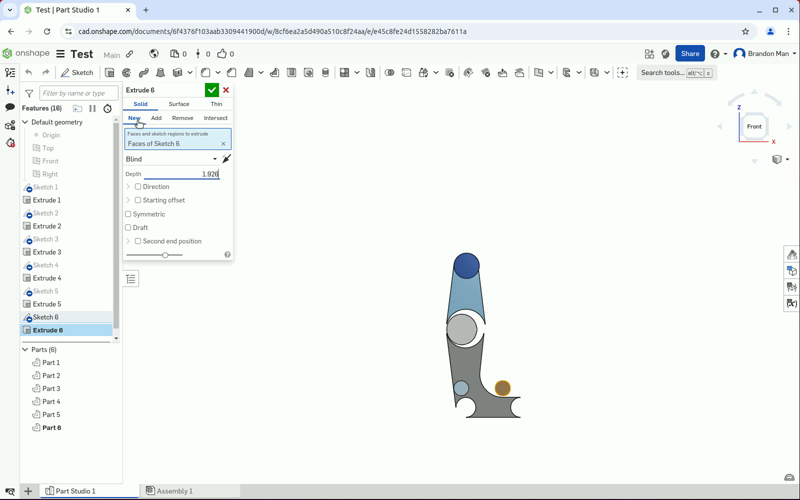
key(enter)
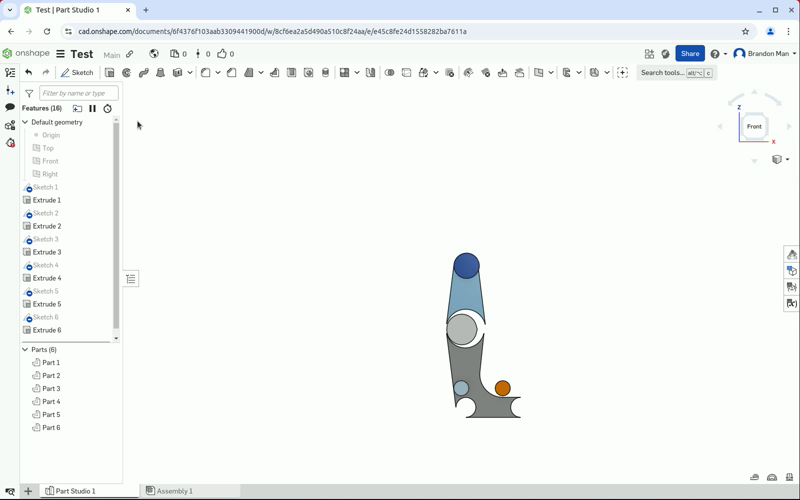
key(shift+h)
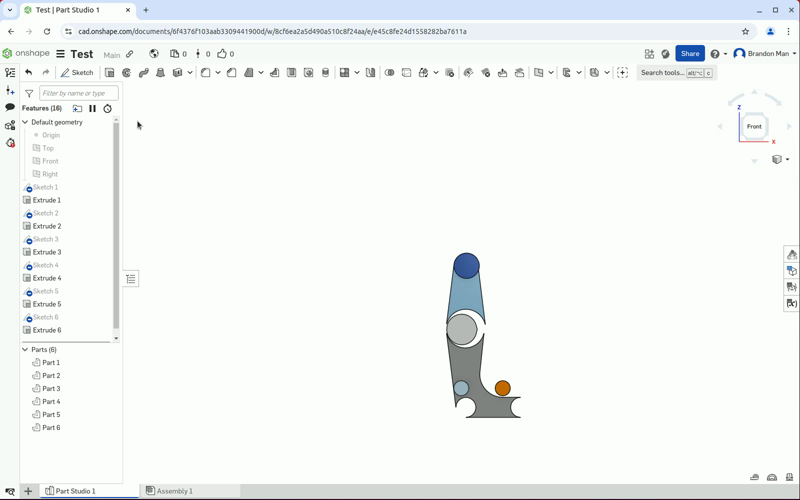
key(shift+h)
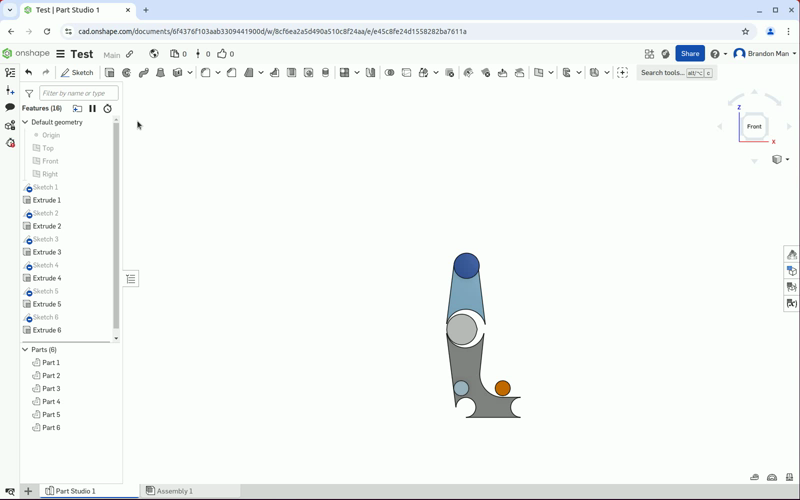
key(shift+7)
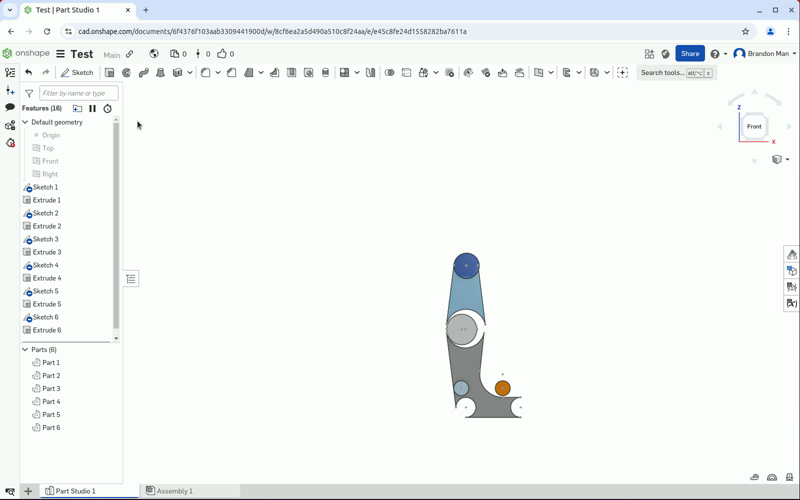
key(left, 2)
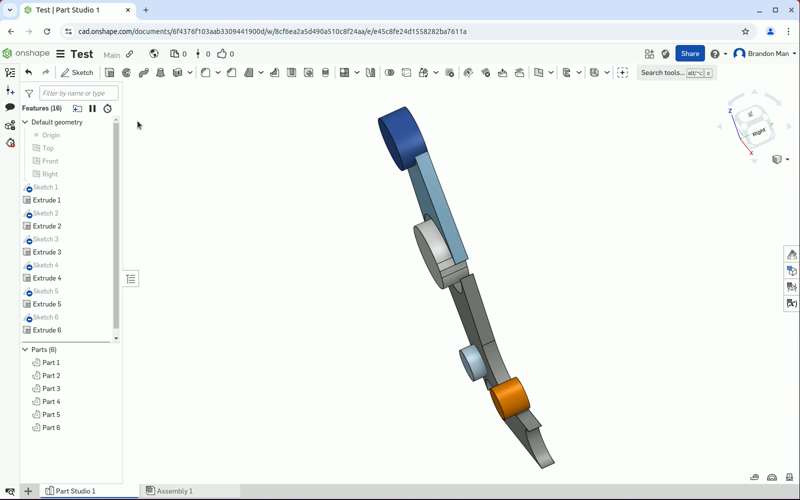
key(down, 2)
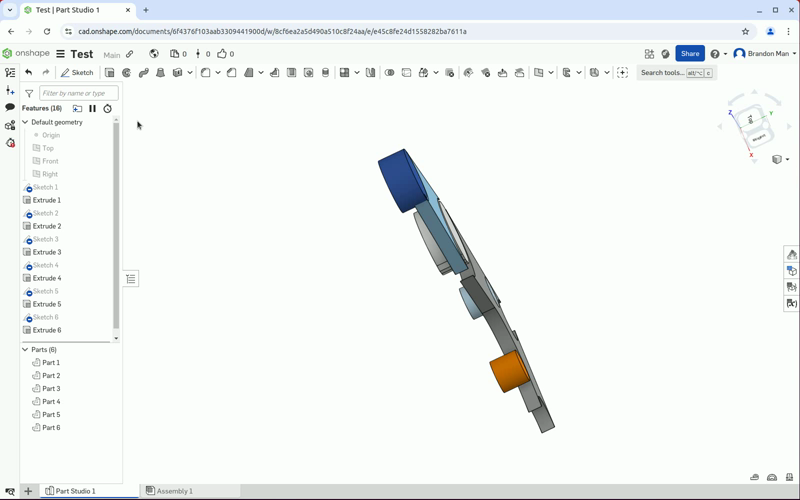
key(up, 2)
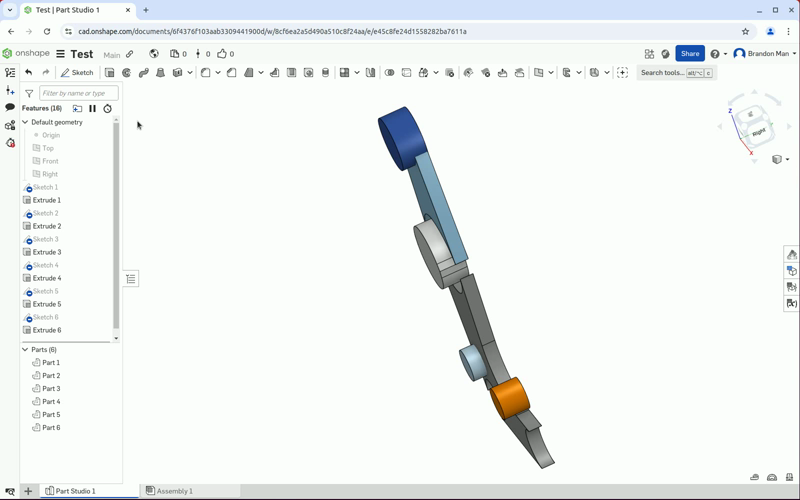
key(right, 2)
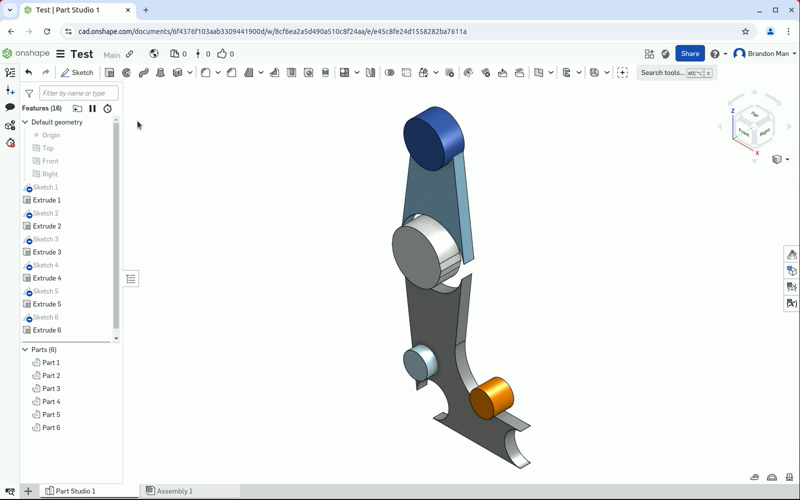
mouse_move(69, 189)
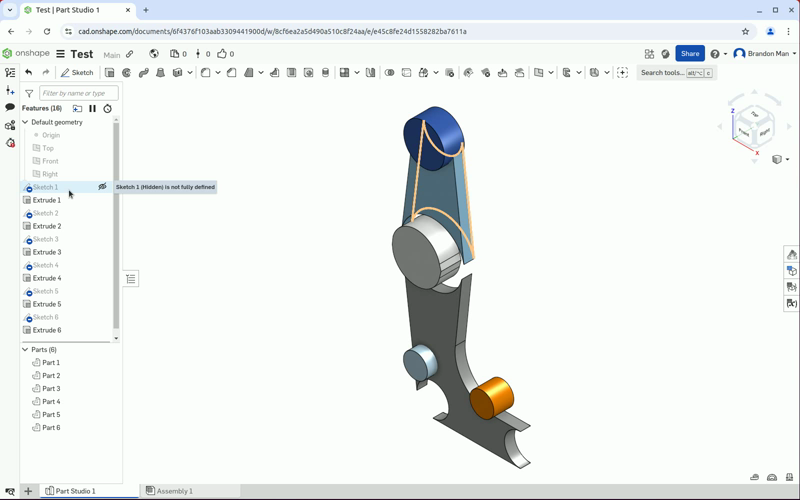
click(69, 189)